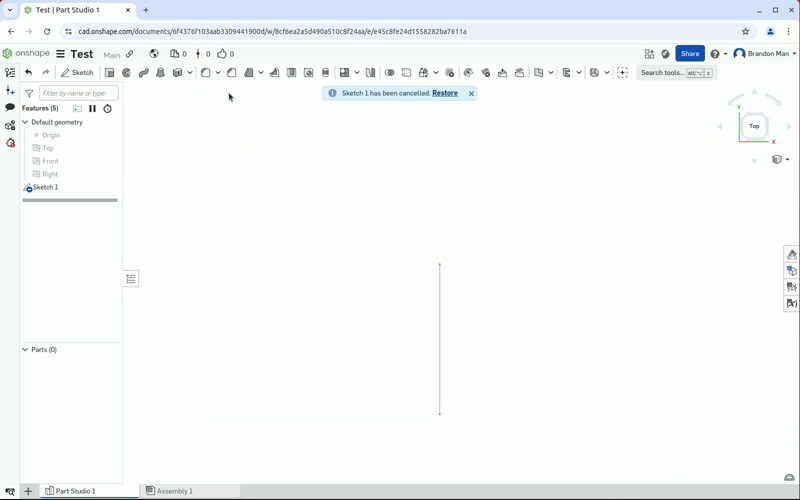
key(shift+h)
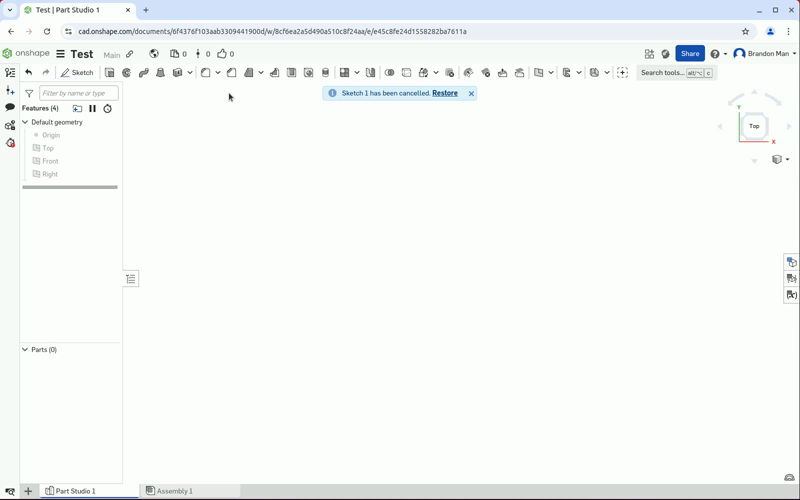
mouse_move(73, 352)
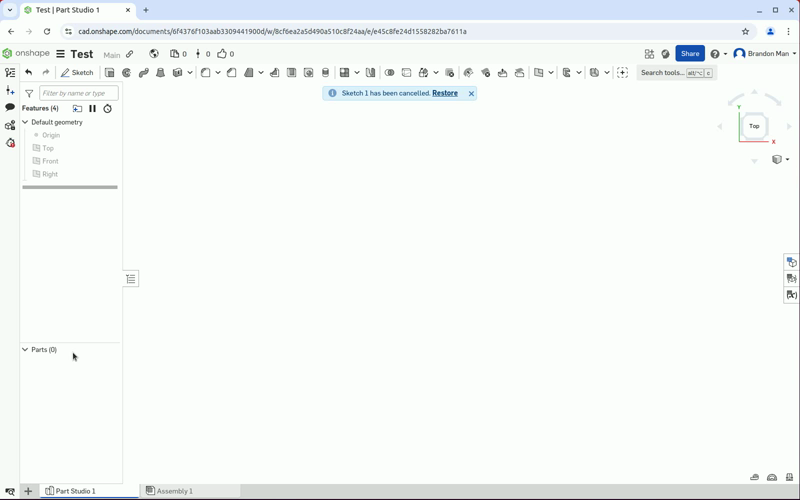
key(y)
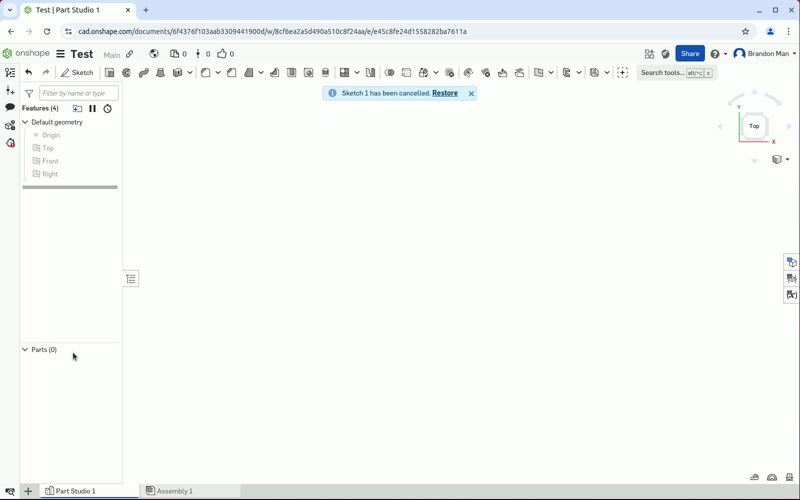
key(shift+p)
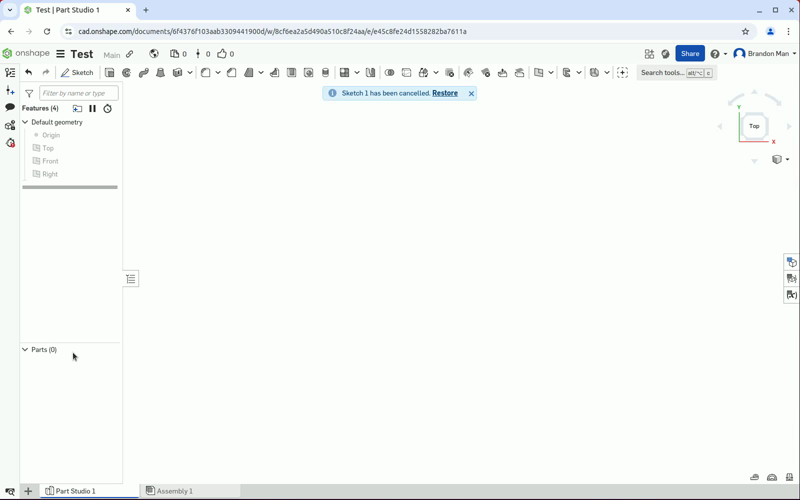
key(space)
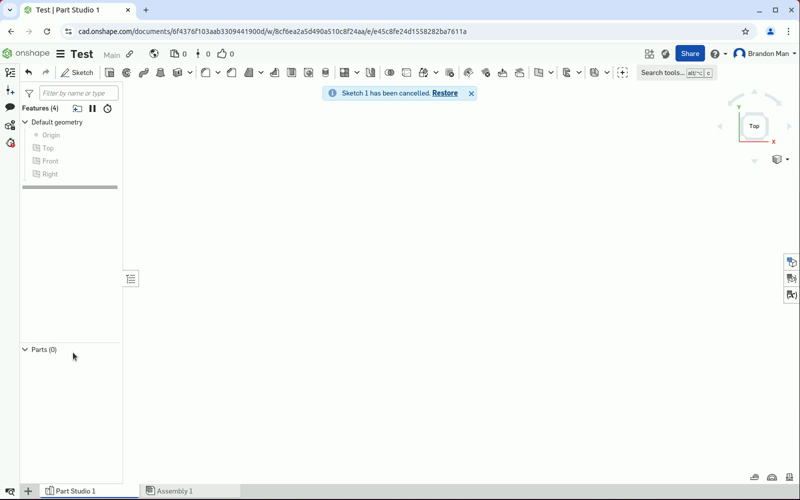
key_down(shift)
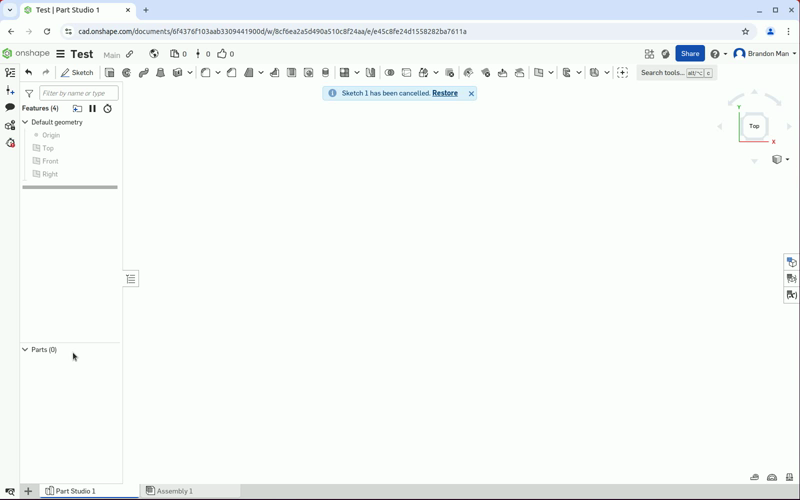
key(up)
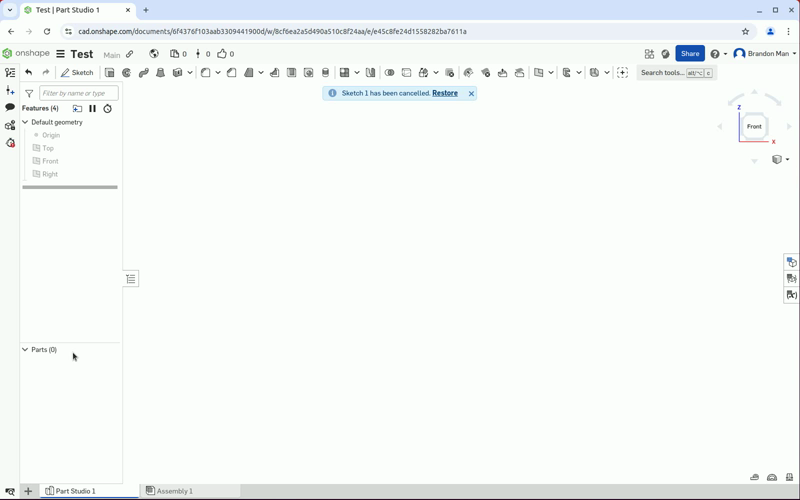
key_up(shift)
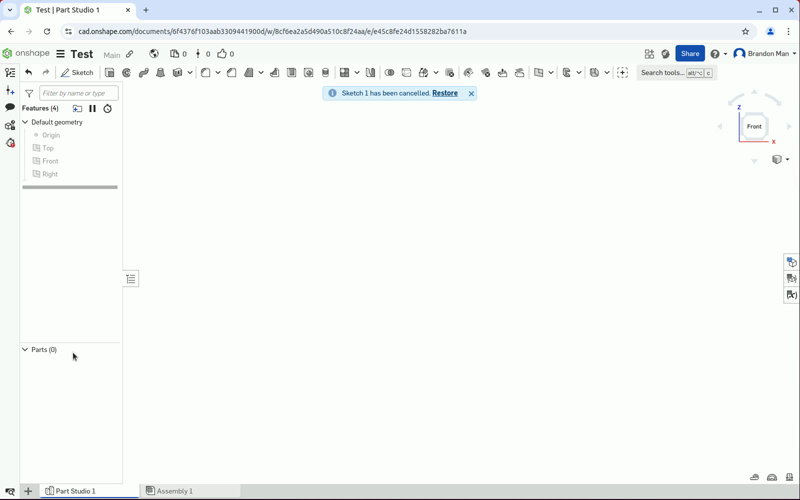
mouse_move(73, 352)
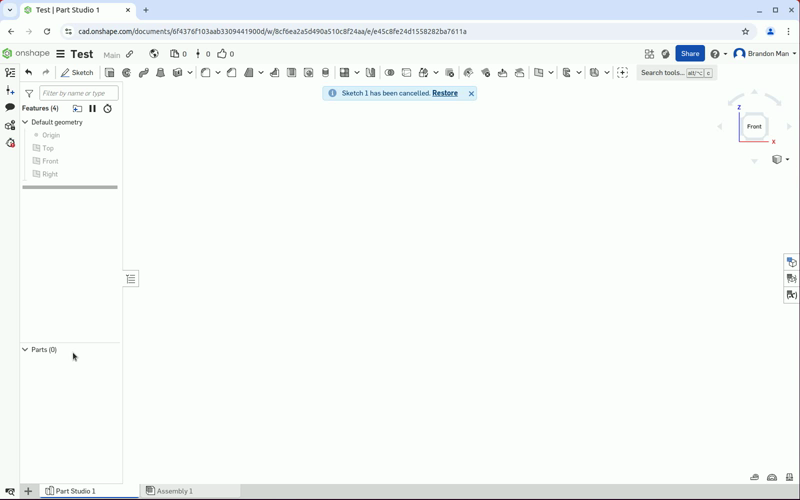
key(shift+y)
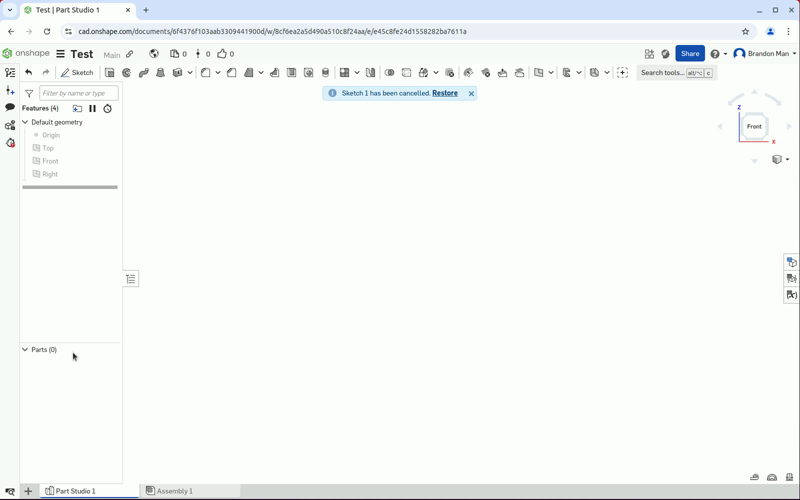
key(shift+s)
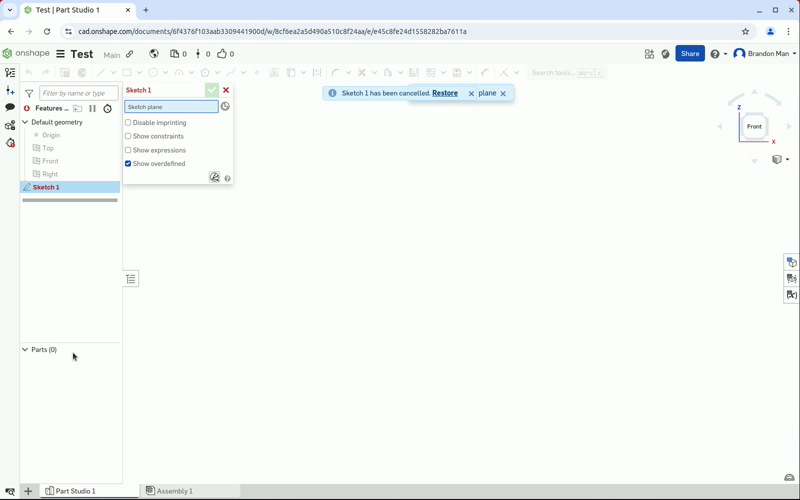
mouse_move(73, 163)
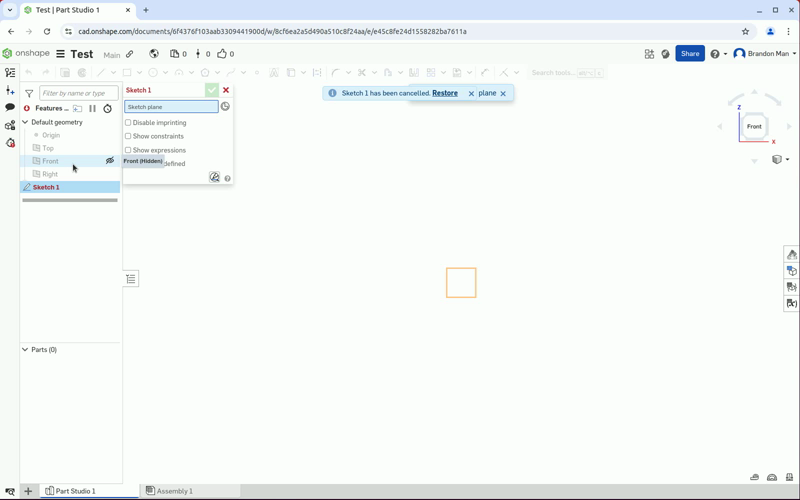
click(73, 163)
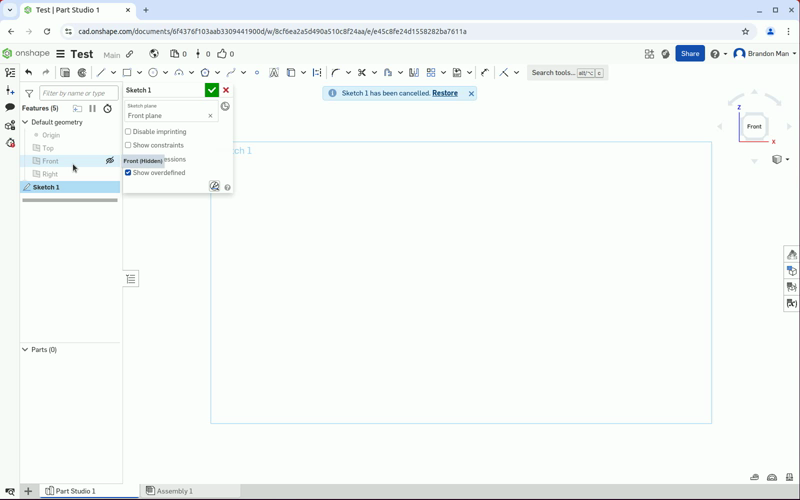
mouse_move(73, 352)
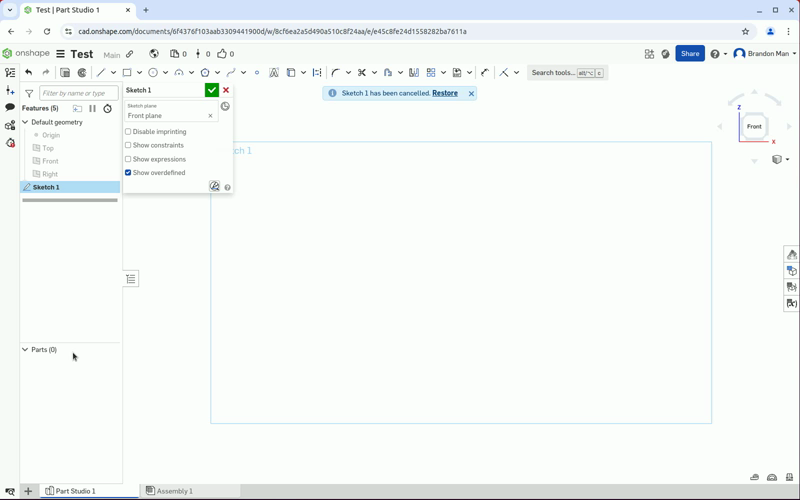
key(y)
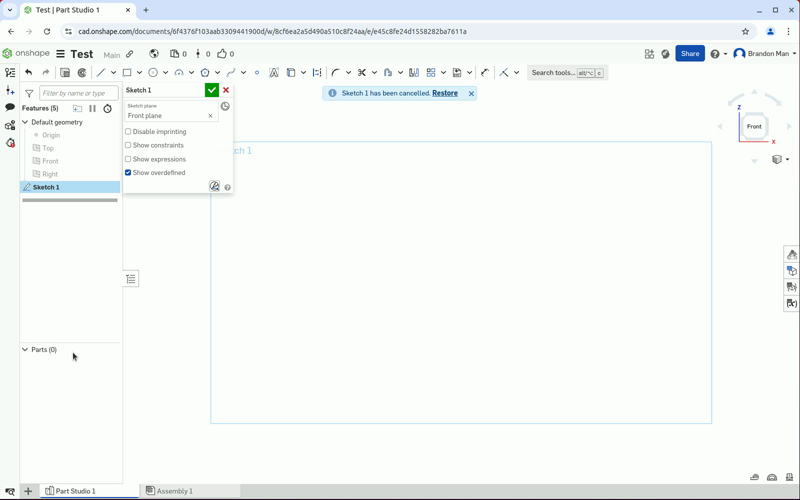
key(l)
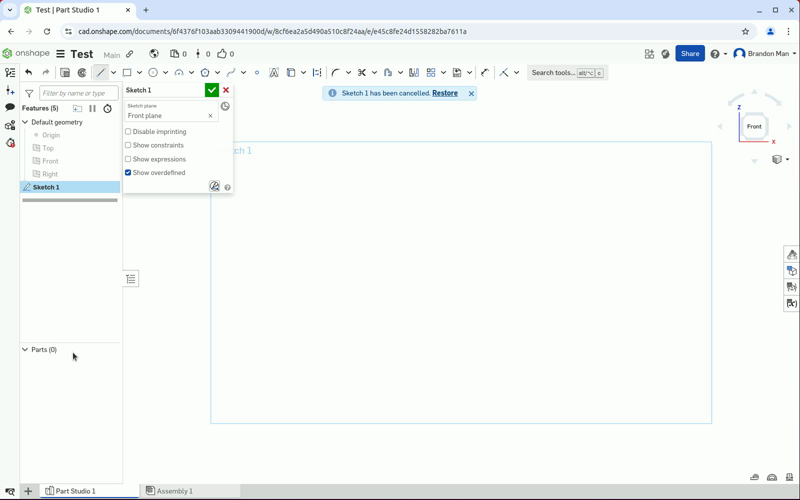
key_down(shift)
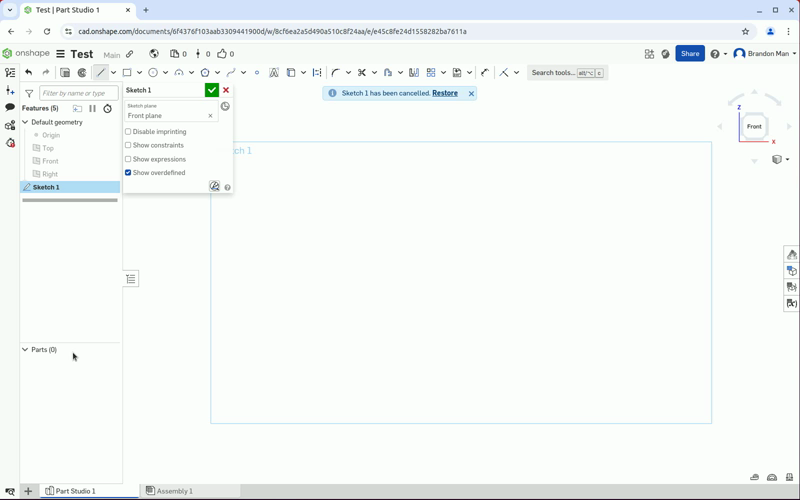
mouse_move(418, 209)
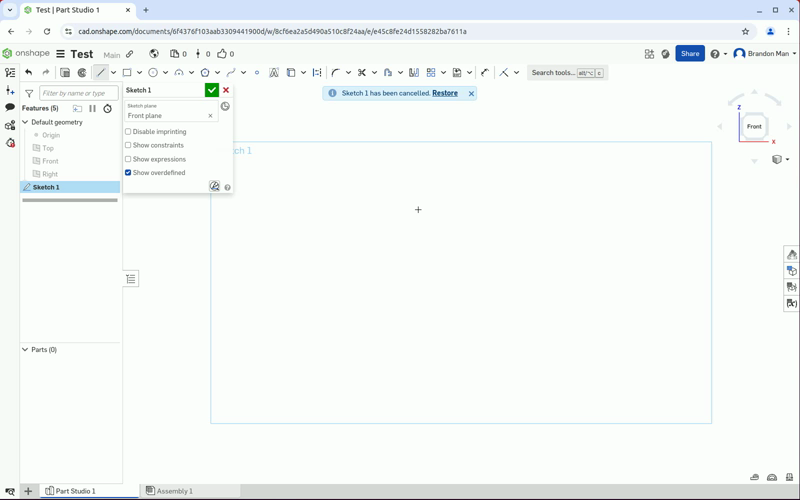
click(418, 209)
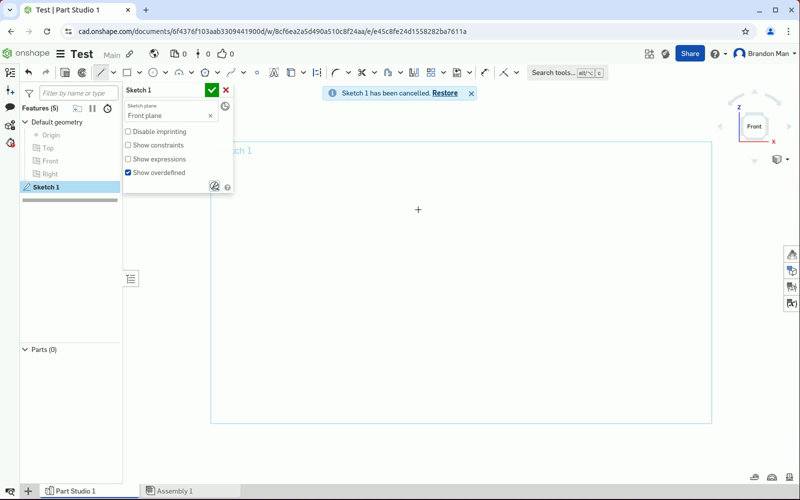
key_up(shift)
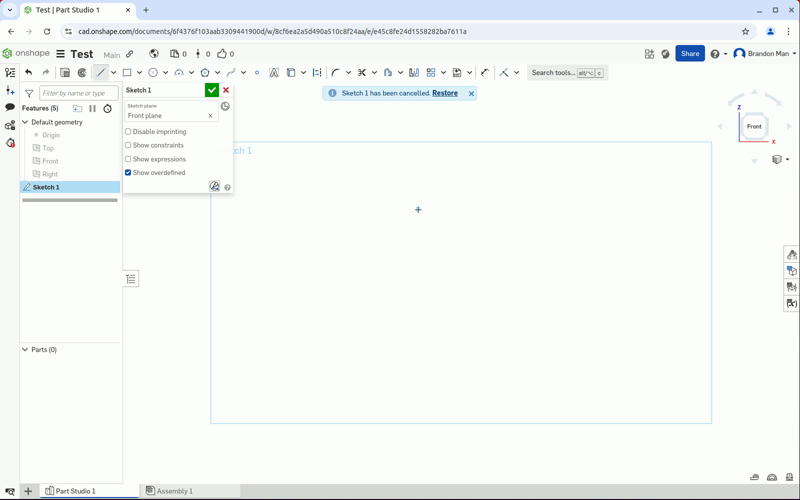
key_down(shift)
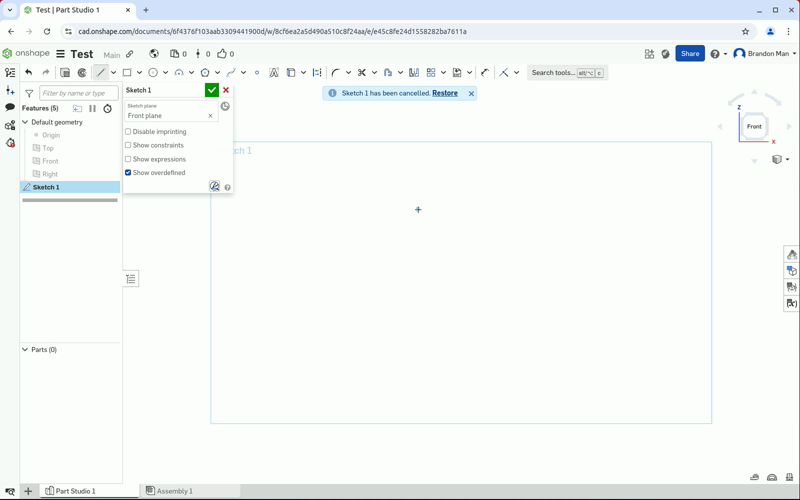
mouse_move(448, 209)
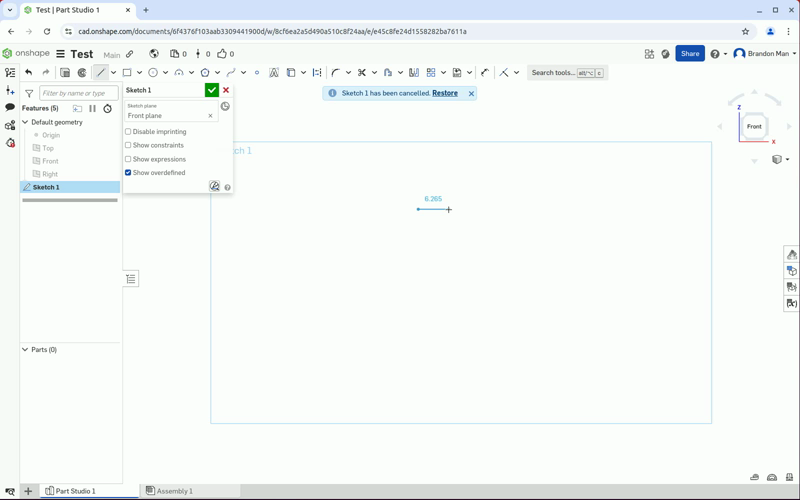
mouse_move(448, 209)
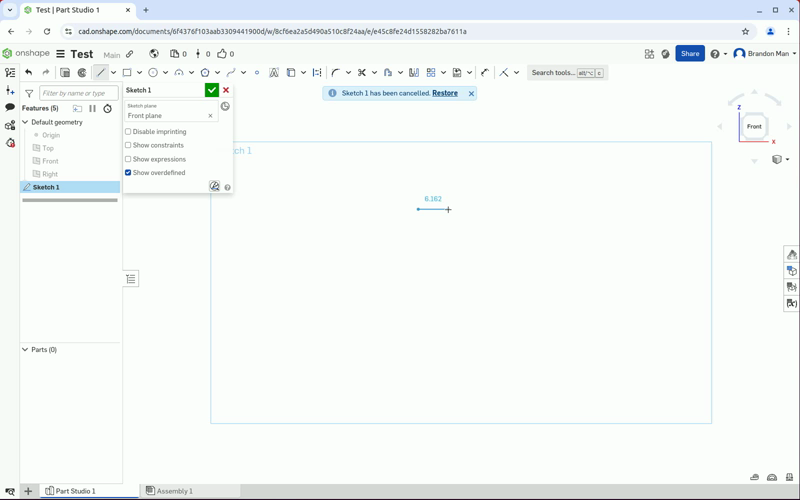
click(448, 209)
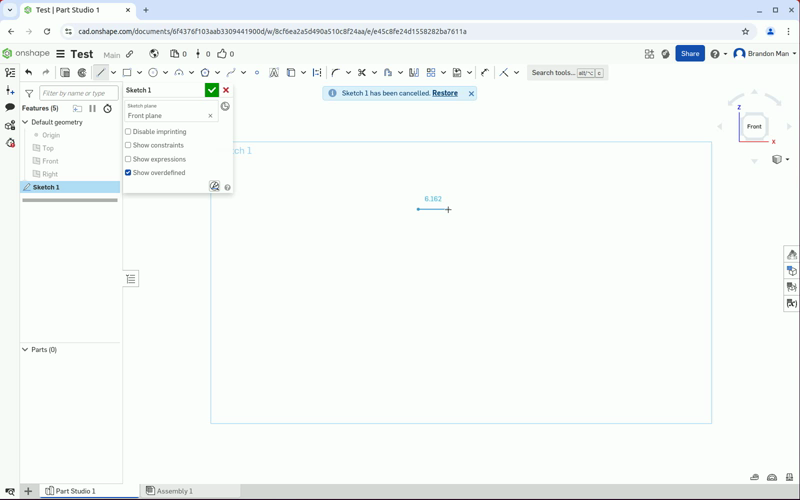
key_up(shift)
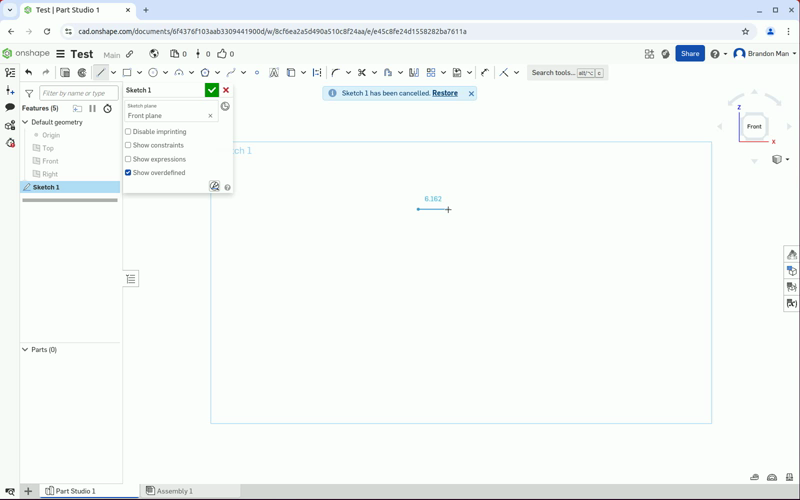
key_down(shift)
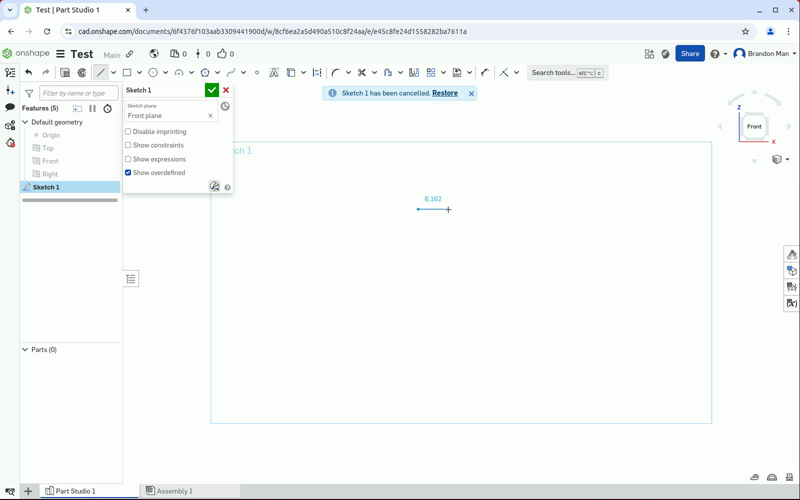
mouse_move(478, 209)
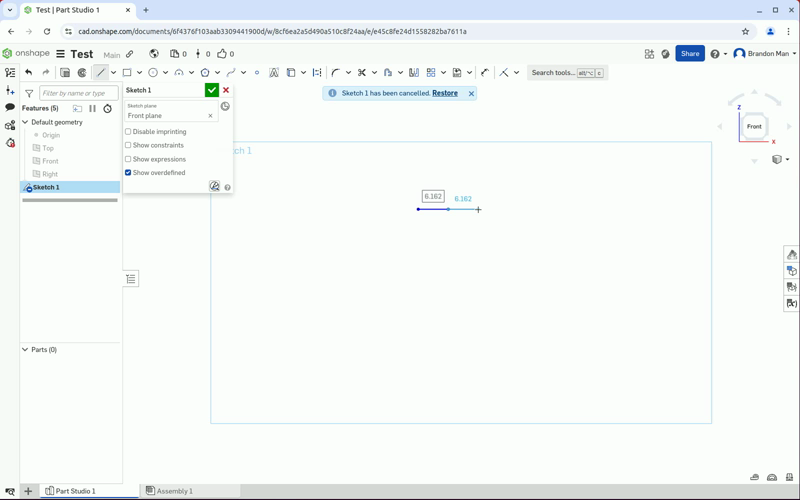
mouse_move(448, 169)
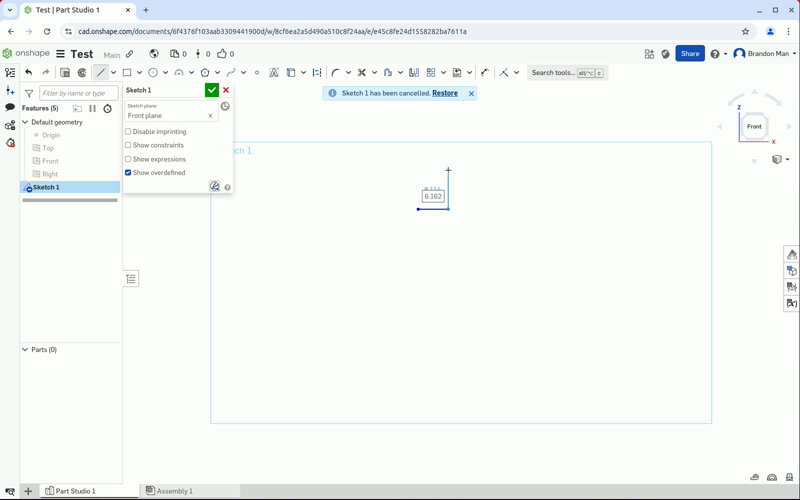
click(448, 169)
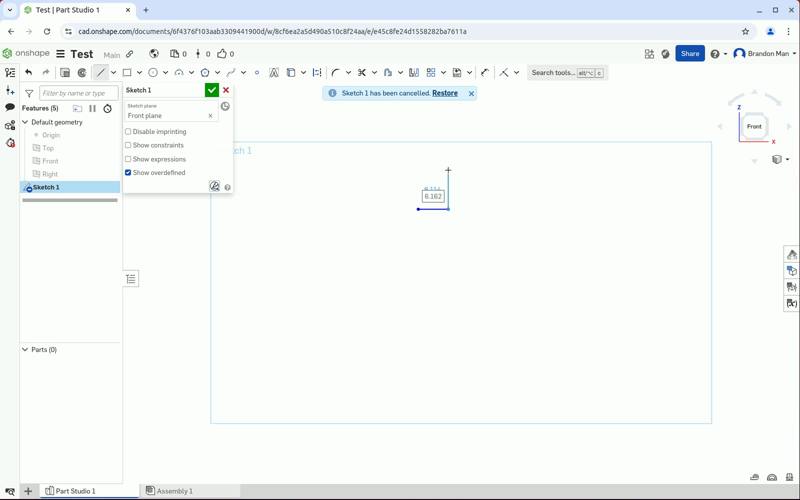
key_up(shift)
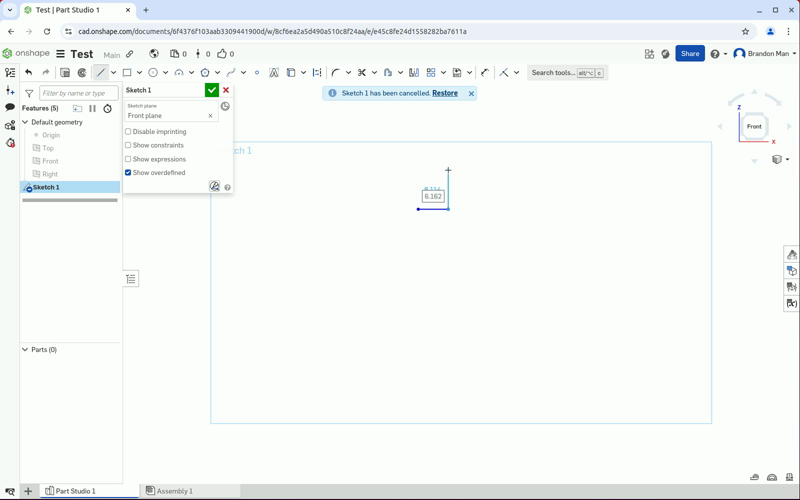
key_down(shift)
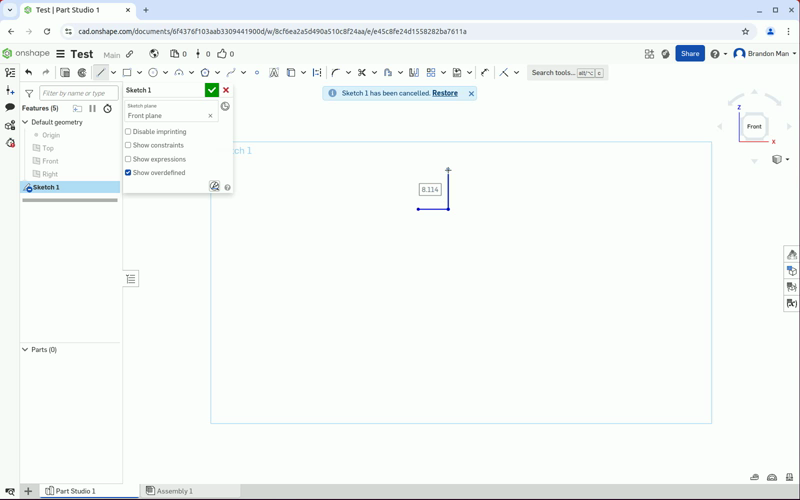
mouse_move(478, 169)
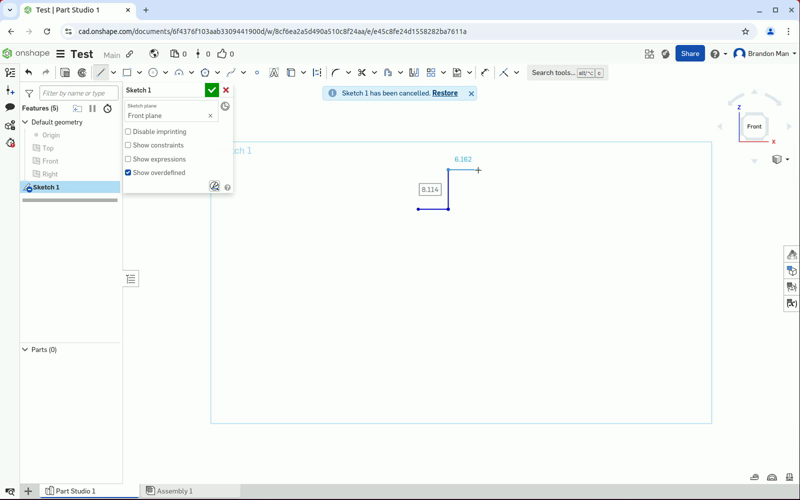
mouse_move(418, 169)
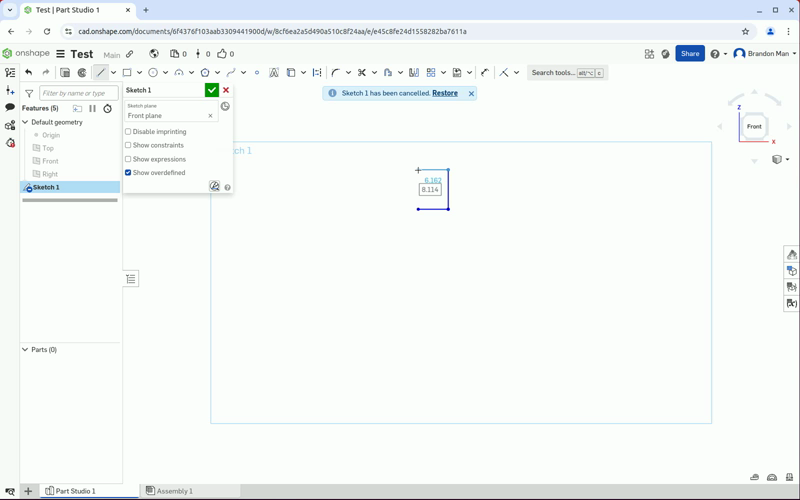
click(418, 169)
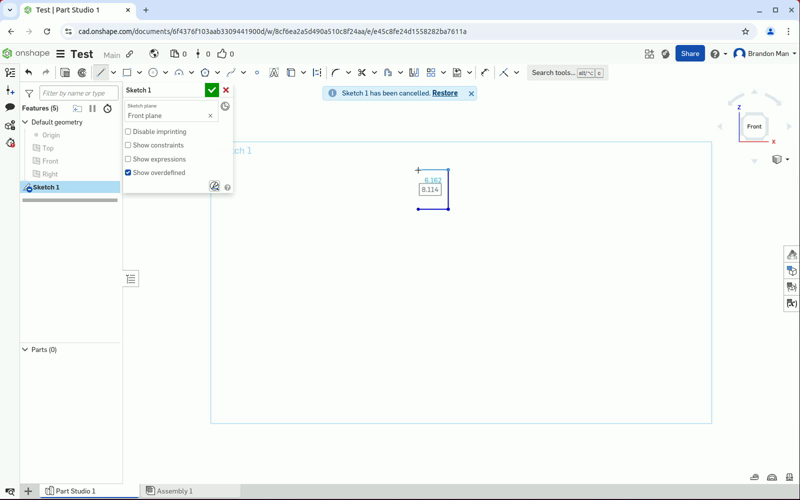
key_up(shift)
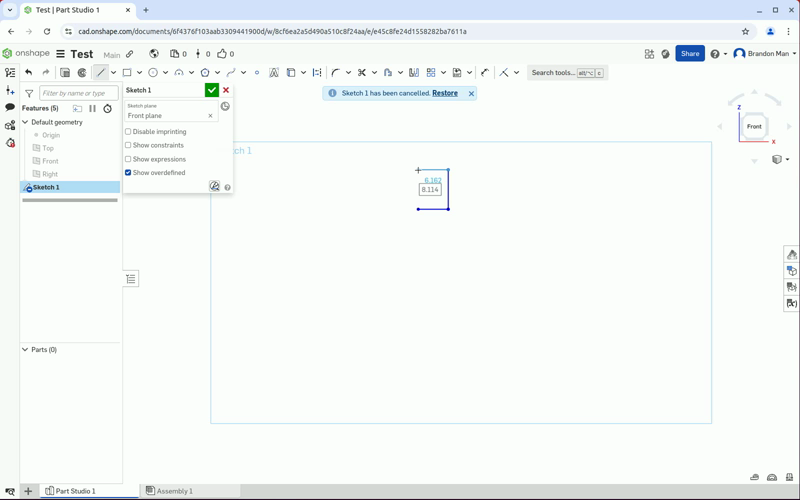
mouse_move(448, 169)
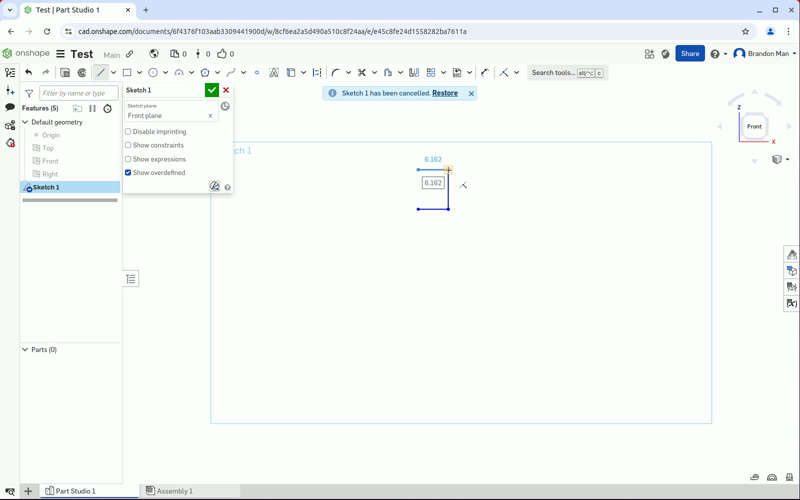
key_down(shift)
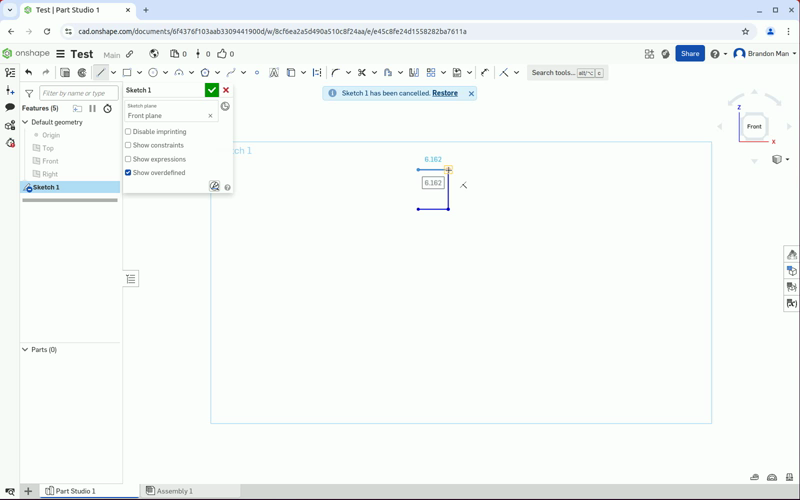
mouse_move(418, 209)
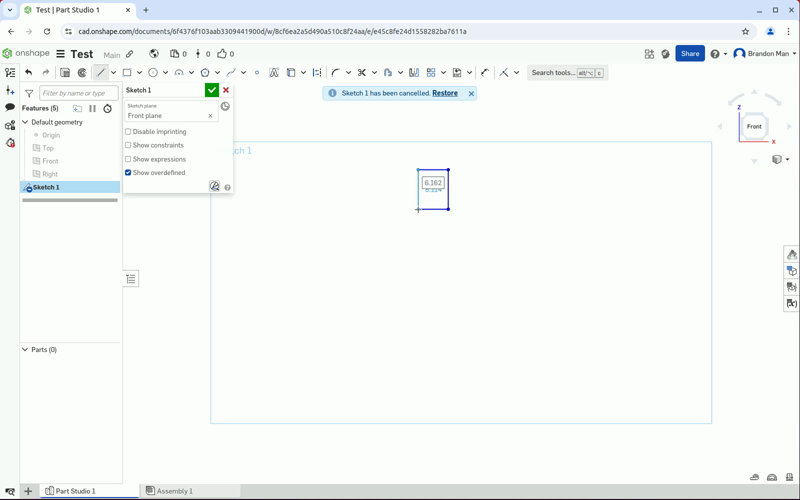
key_up(shift)
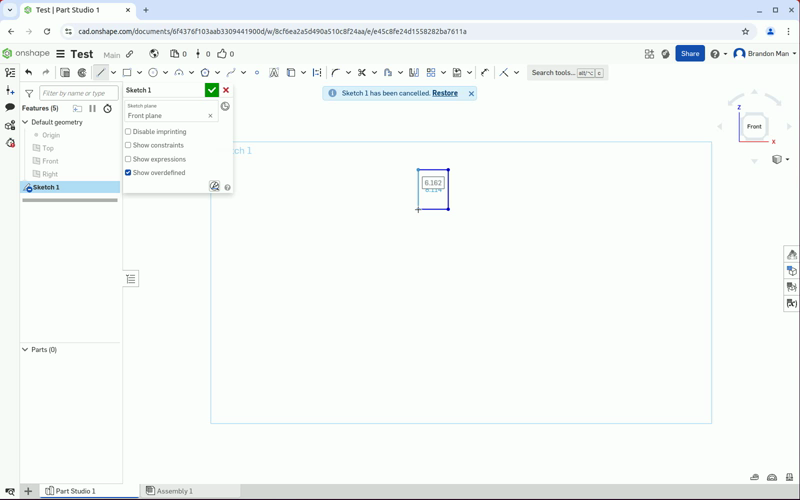
click(418, 209)
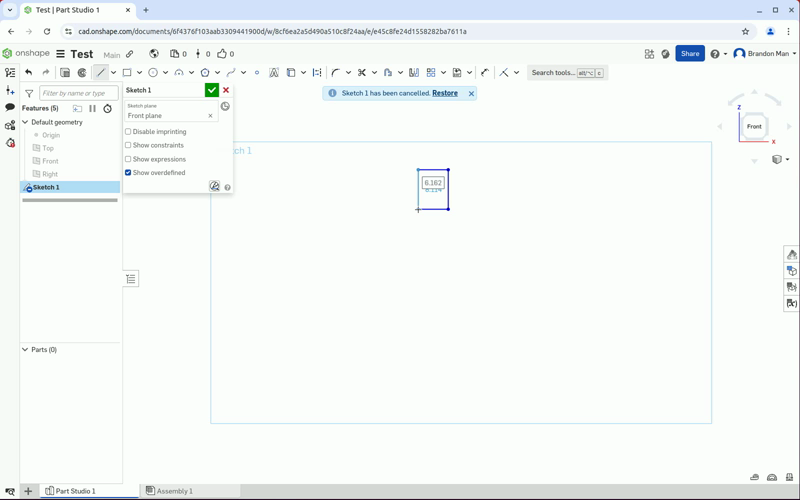
key(esc)
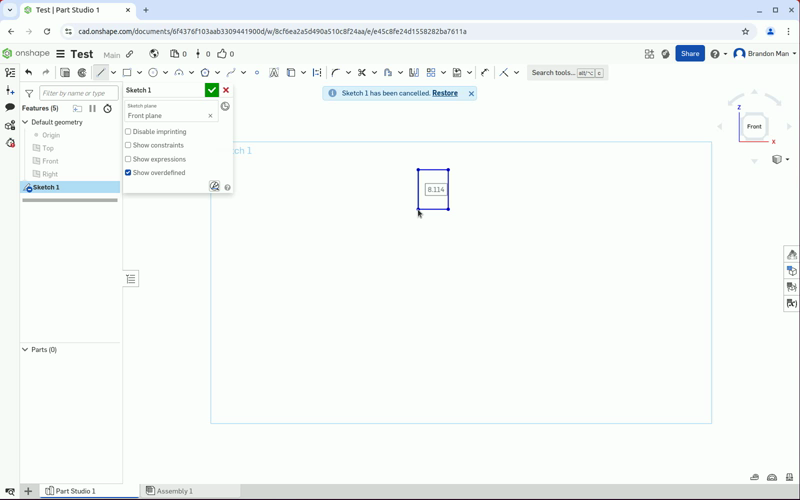
mouse_move(428, 198)
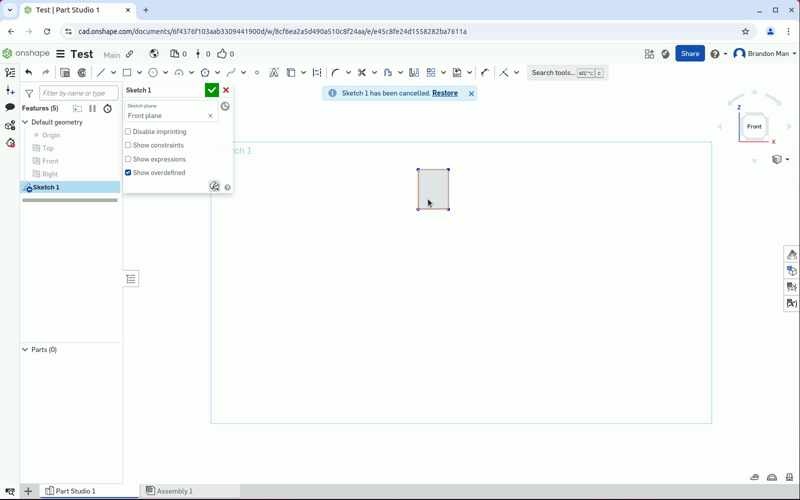
scroll(6)
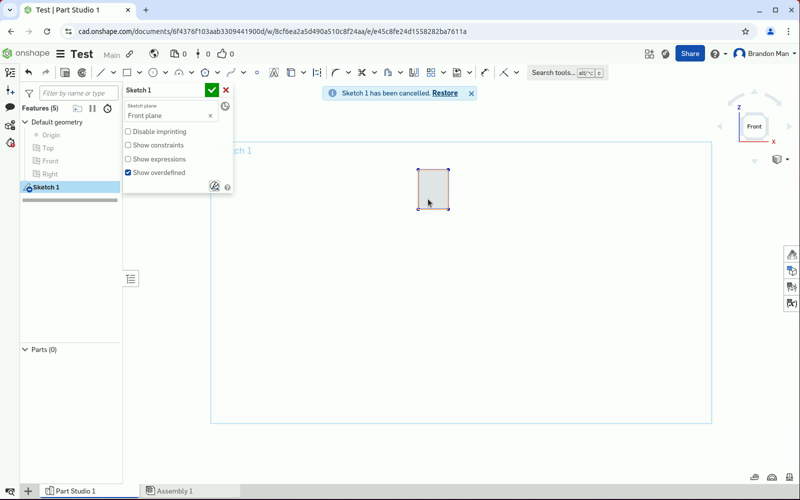
scroll(6)
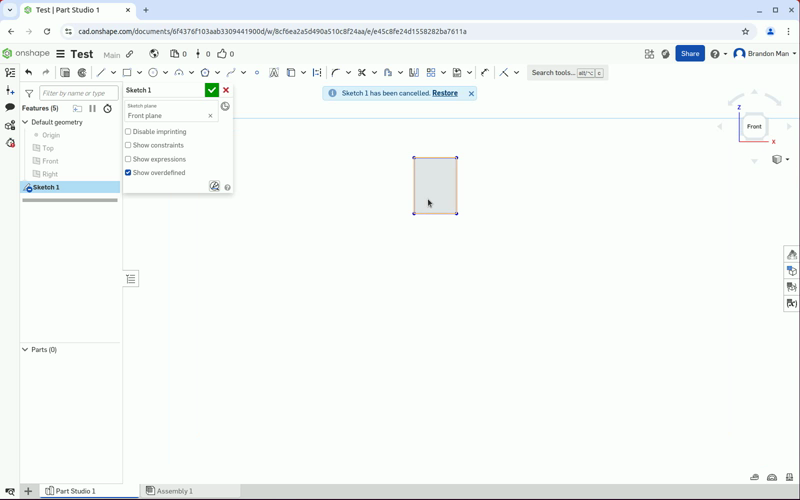
scroll(6)
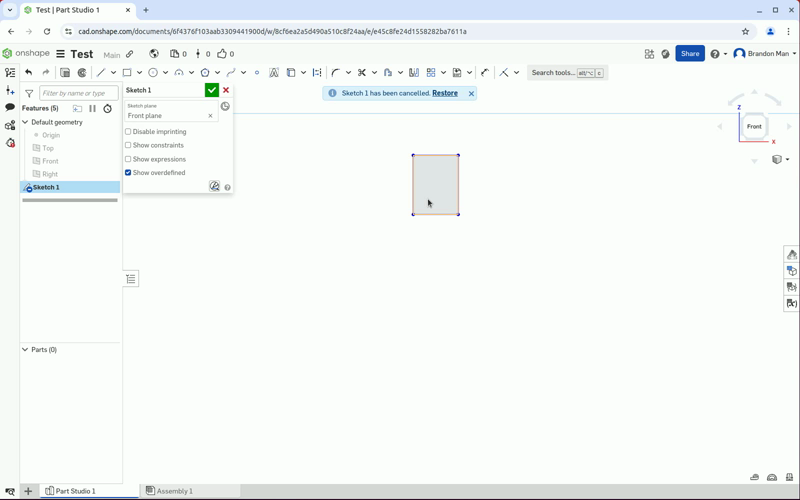
scroll(6)
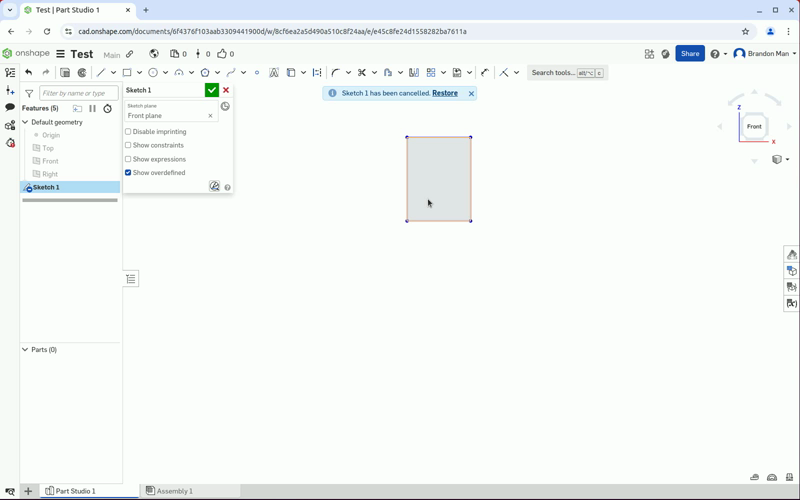
scroll(6)
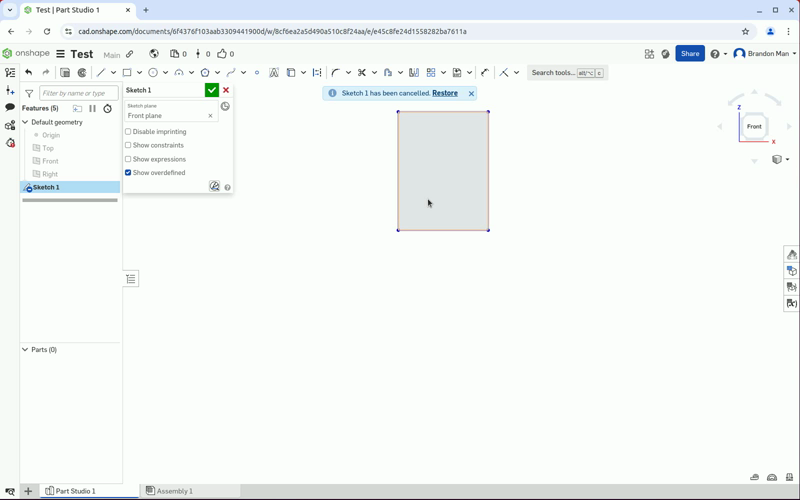
scroll(6)
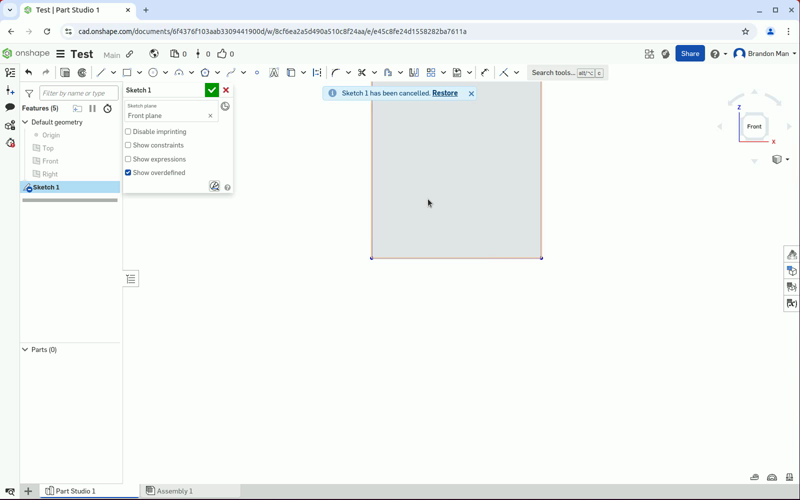
scroll(6)
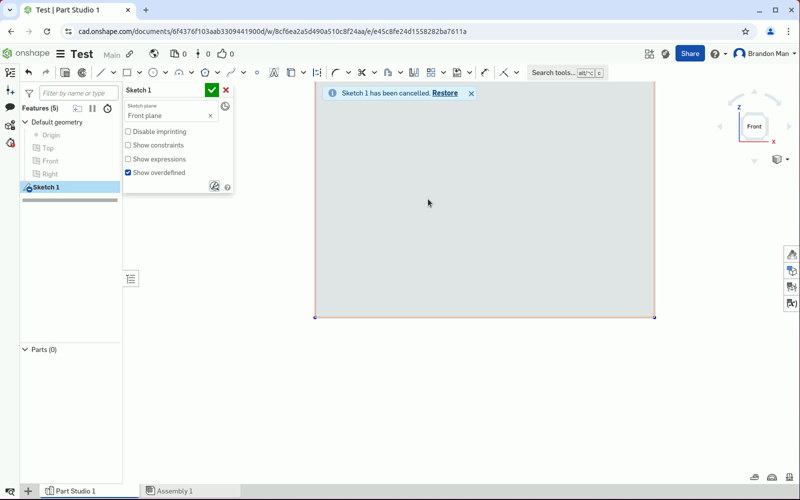
click(428, 198)
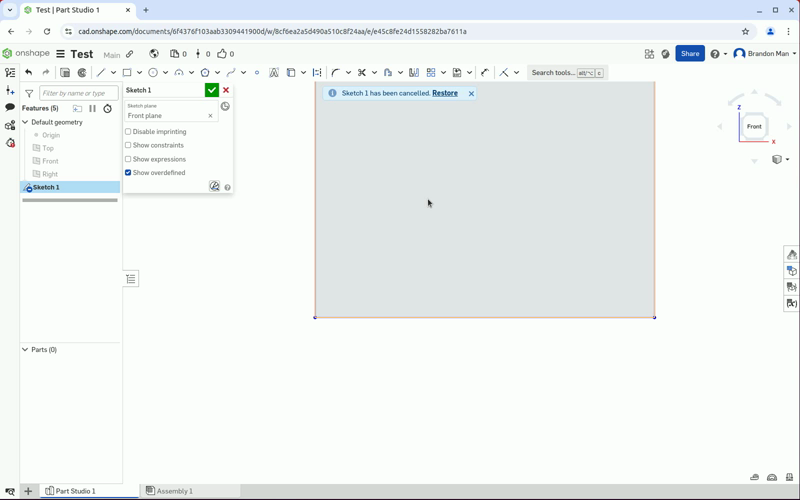
scroll(-6)
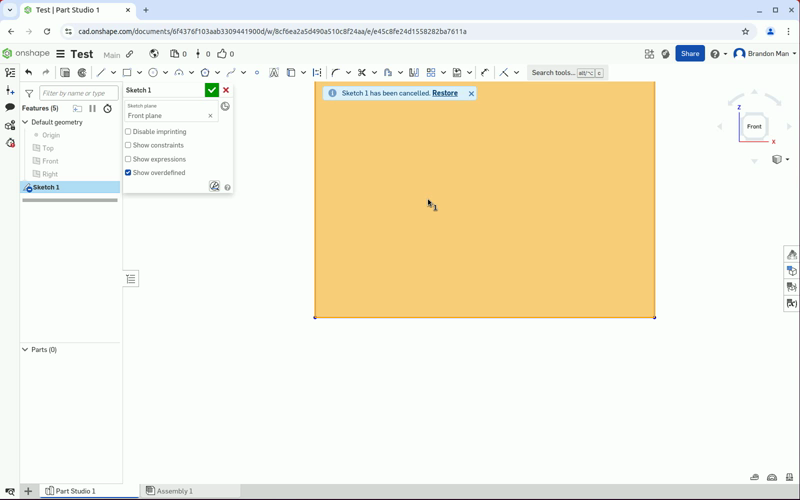
scroll(-6)
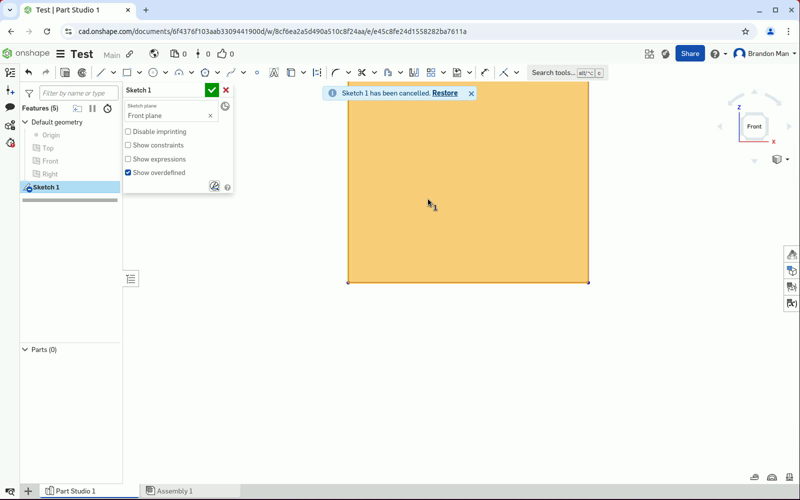
scroll(-6)
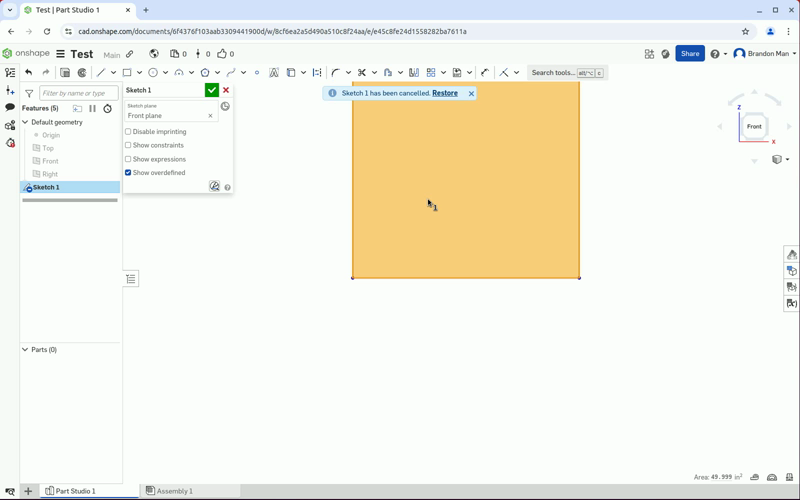
scroll(-6)
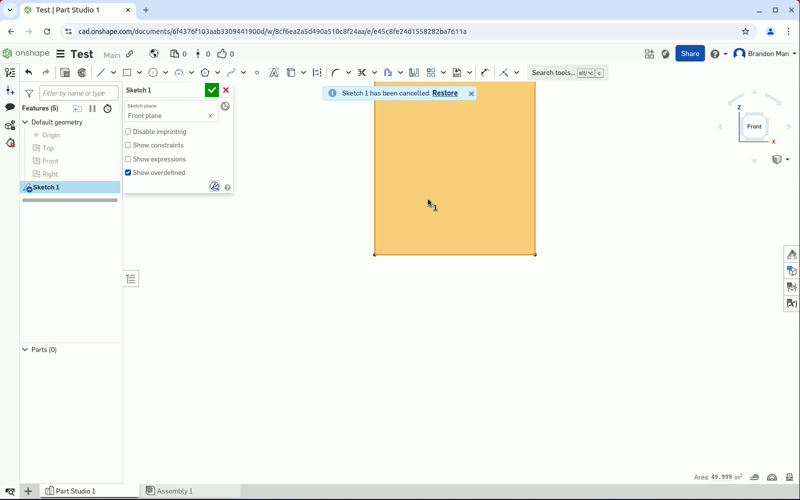
scroll(-6)
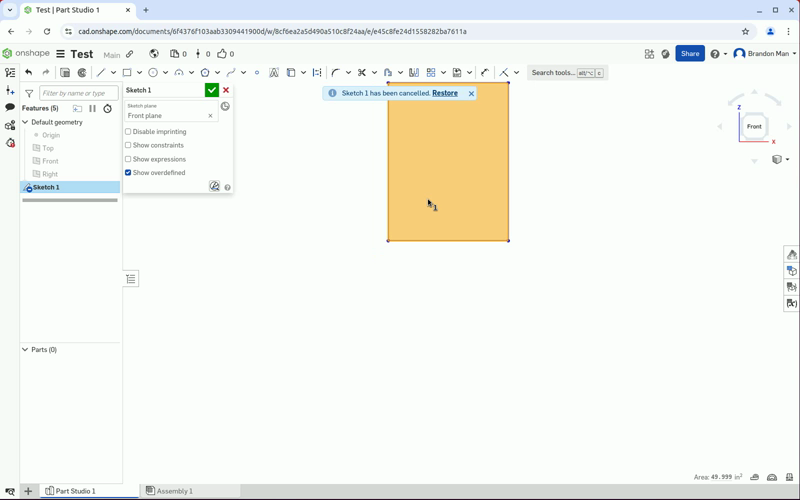
scroll(-6)
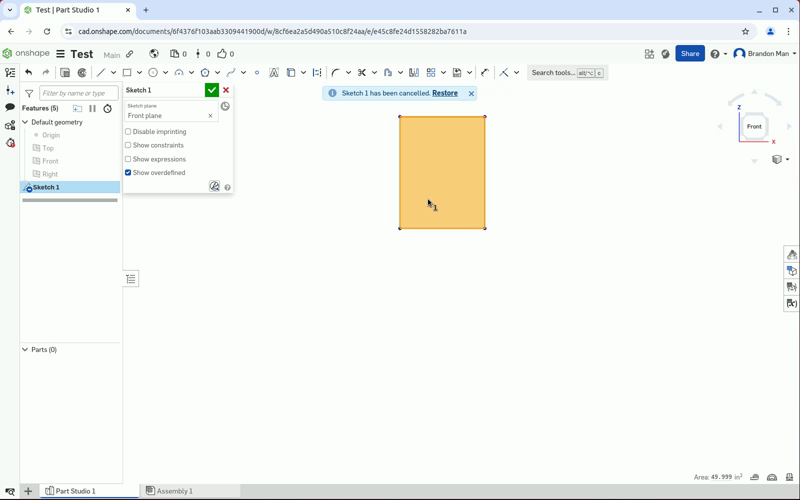
scroll(-6)
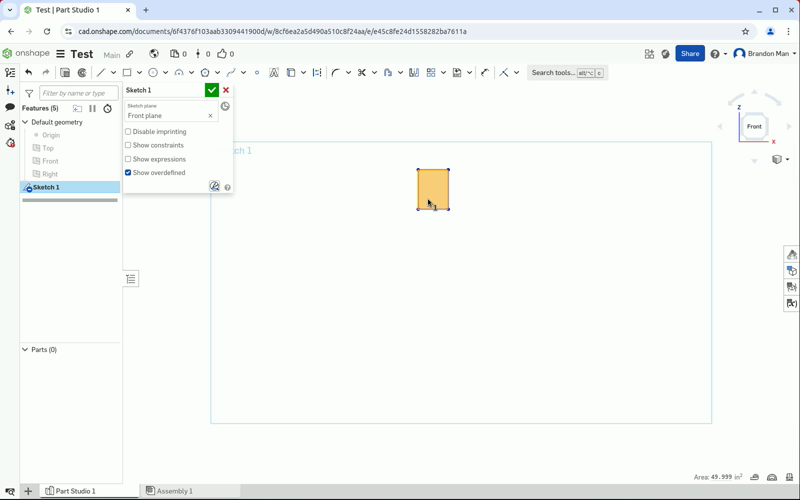
mouse_move(73, 352)
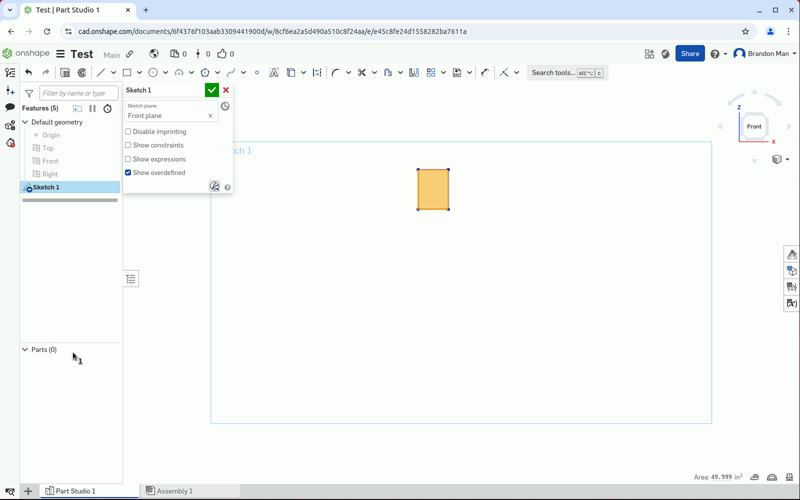
key(shift+y)
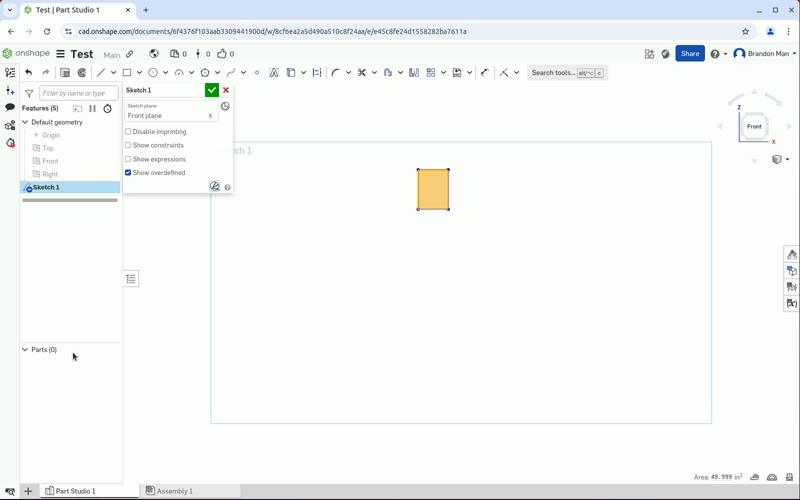
key(shift+e)
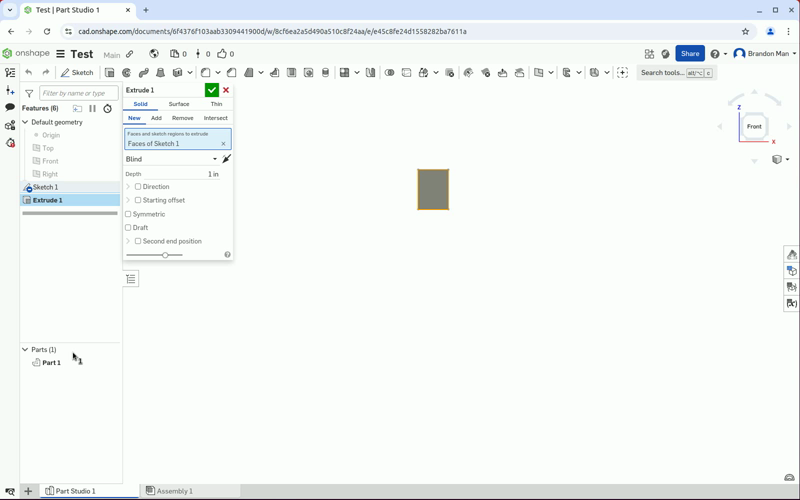
mouse_move(143, 106)
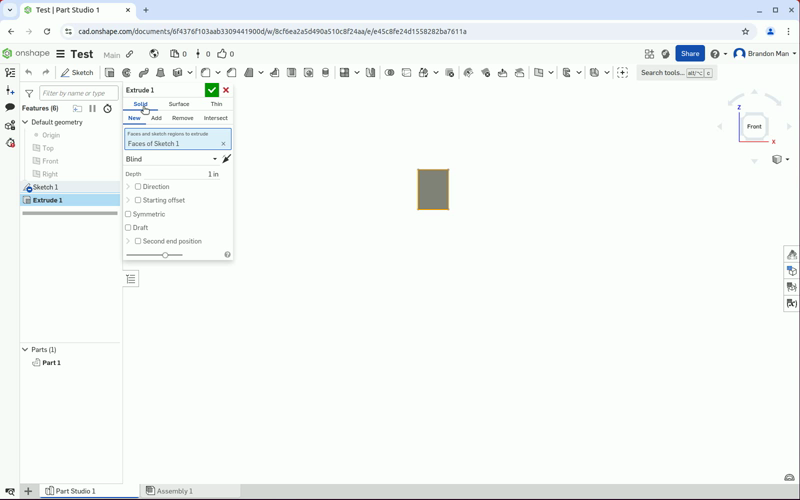
click(143, 106)
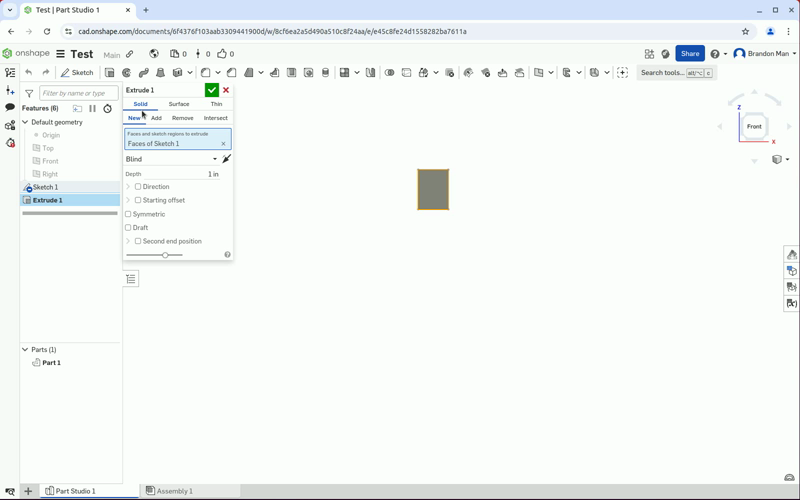
mouse_move(137, 120)
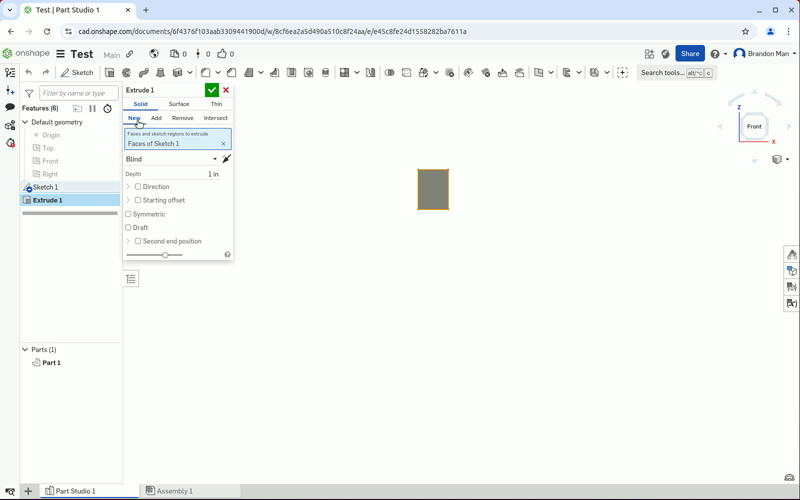
click(137, 120)
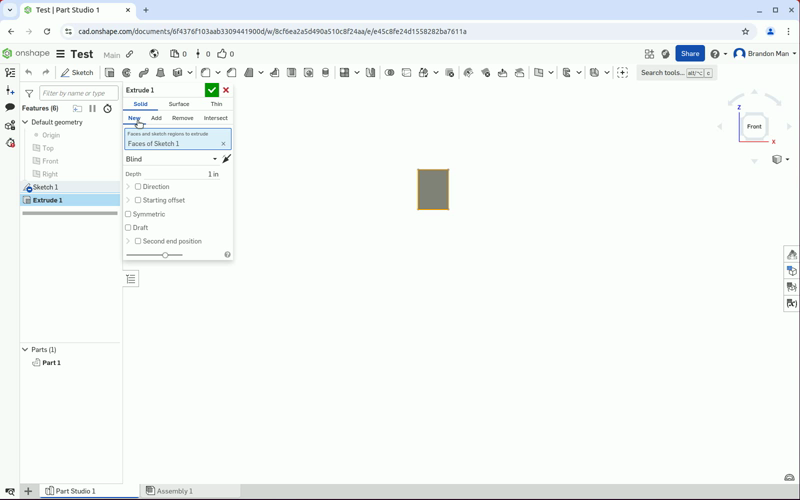
key(tab, 4)
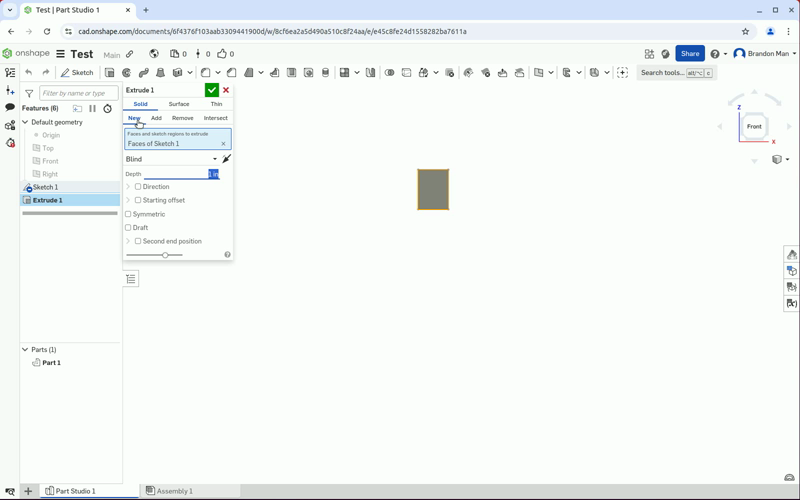
text(6.499)
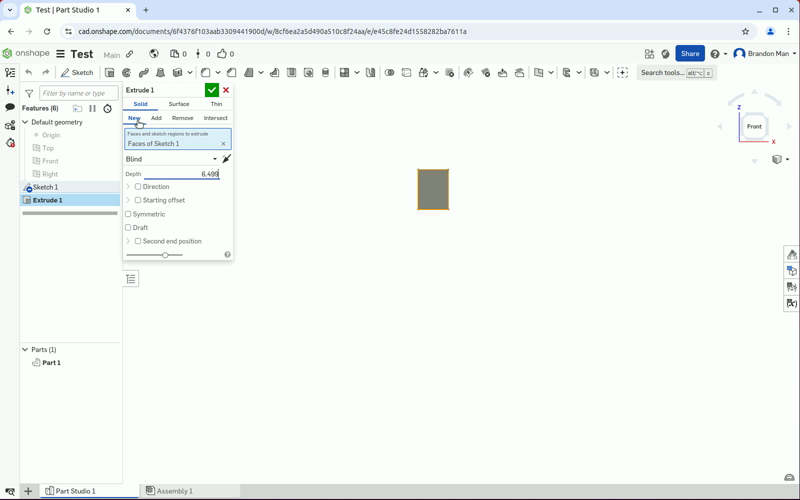
key(enter)
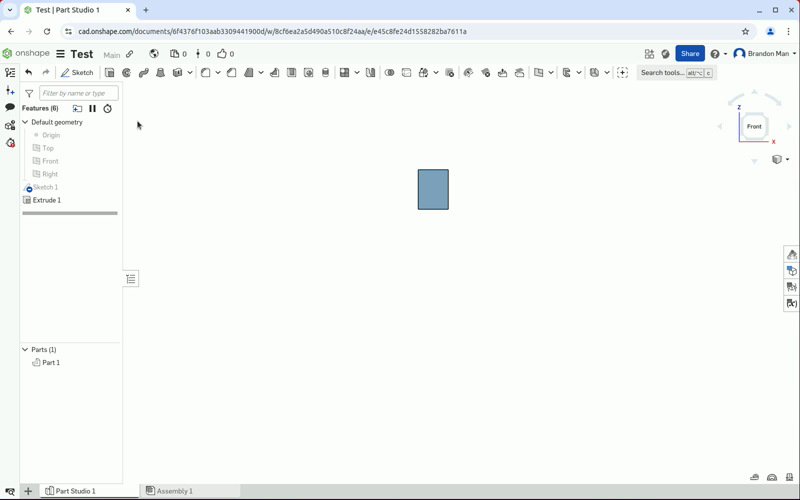
key(shift+h)
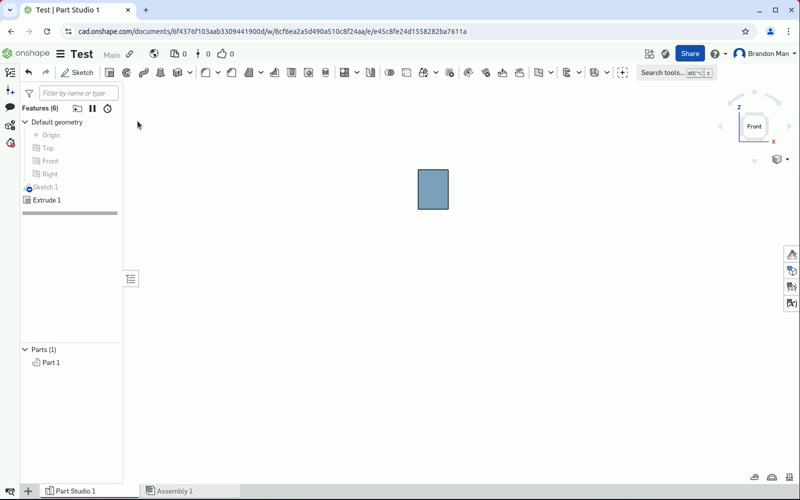
key(shift+h)
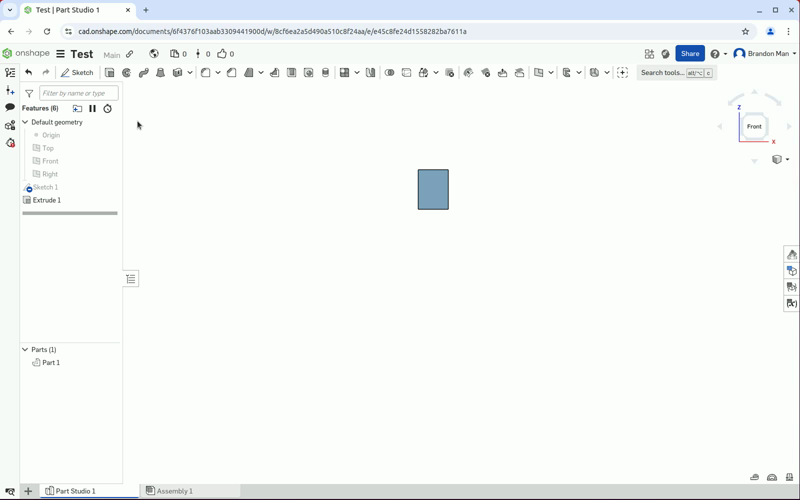
mouse_move(73, 189)
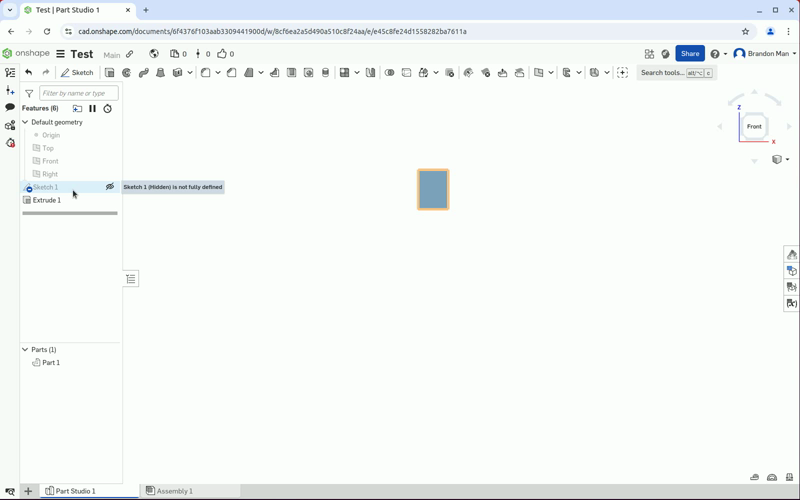
click(73, 189)
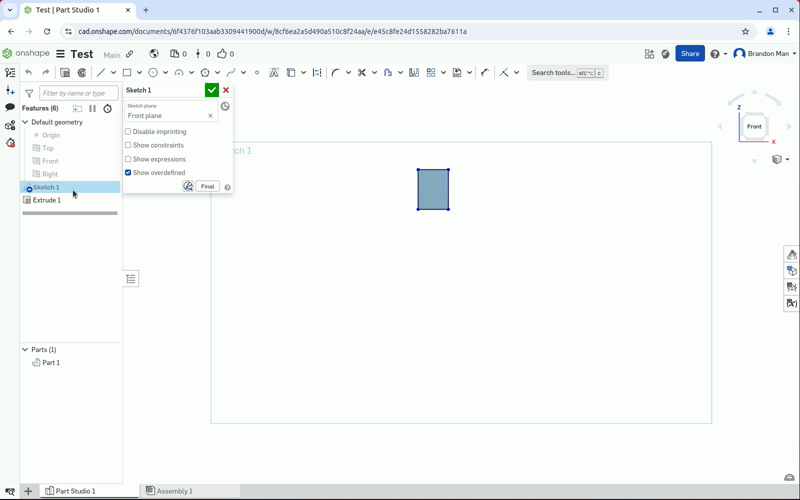
mouse_move(229, 92)
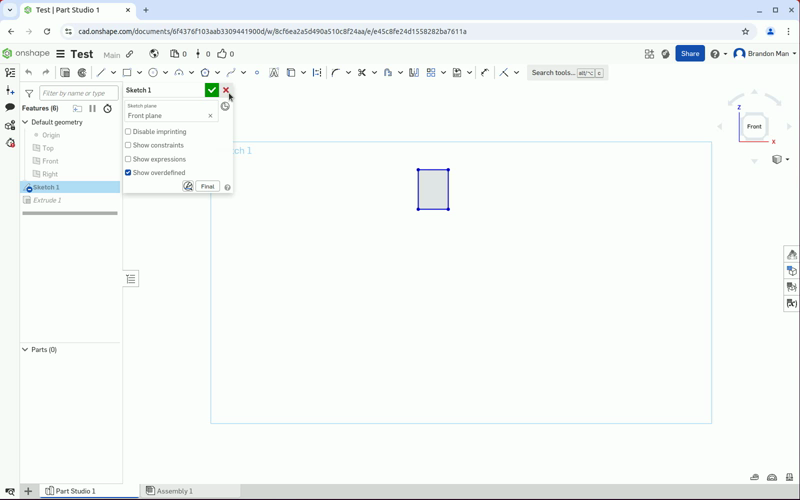
click(229, 92)
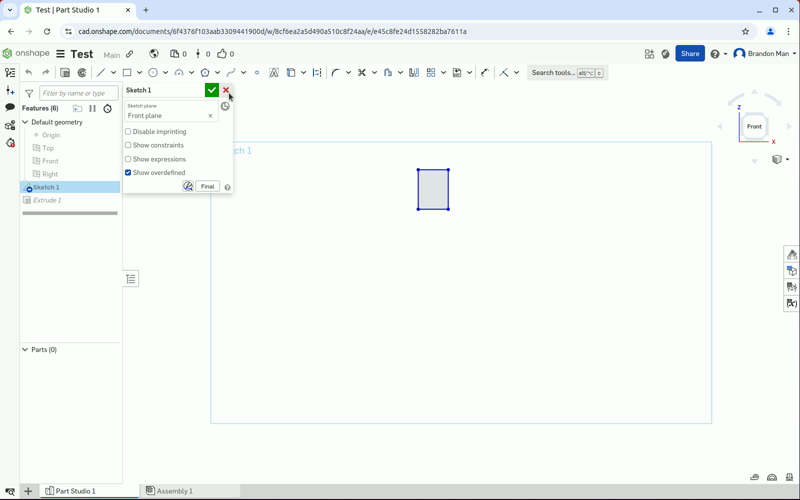
key(shift+s)
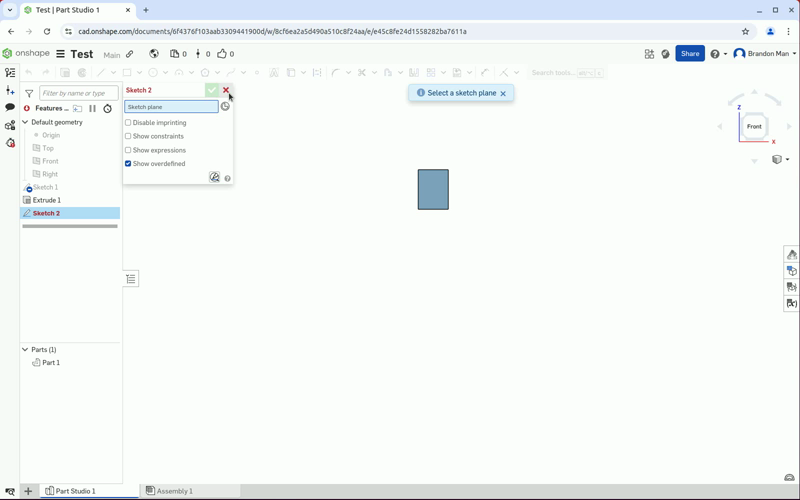
mouse_move(73, 163)
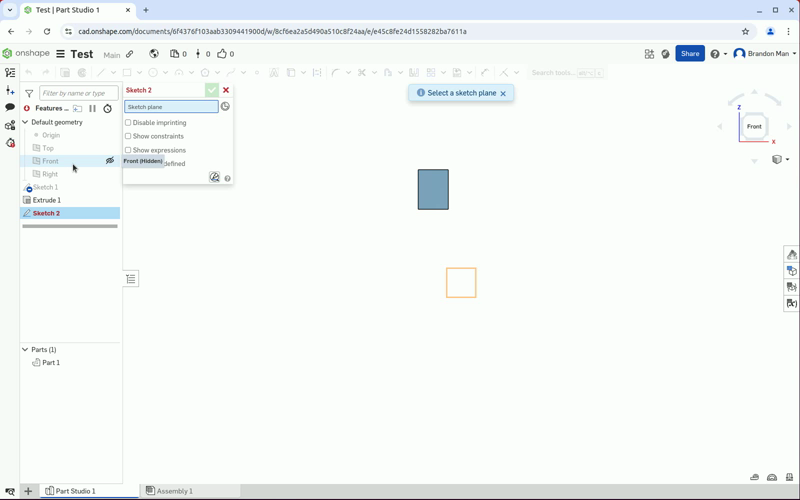
click(73, 163)
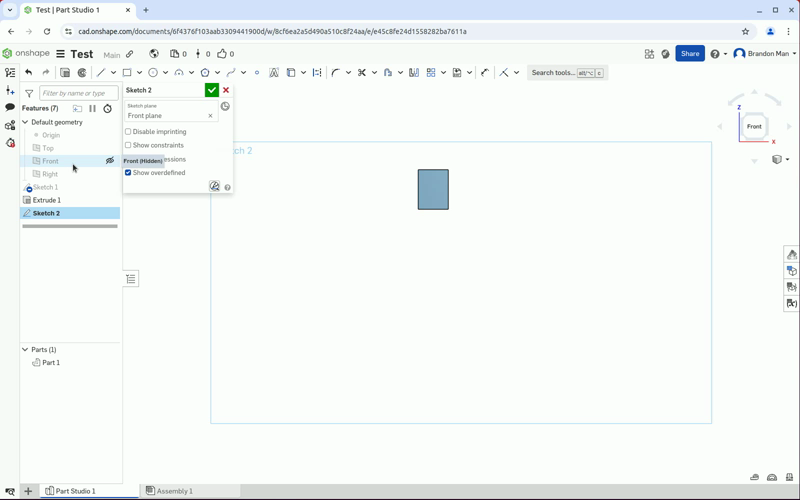
mouse_move(73, 352)
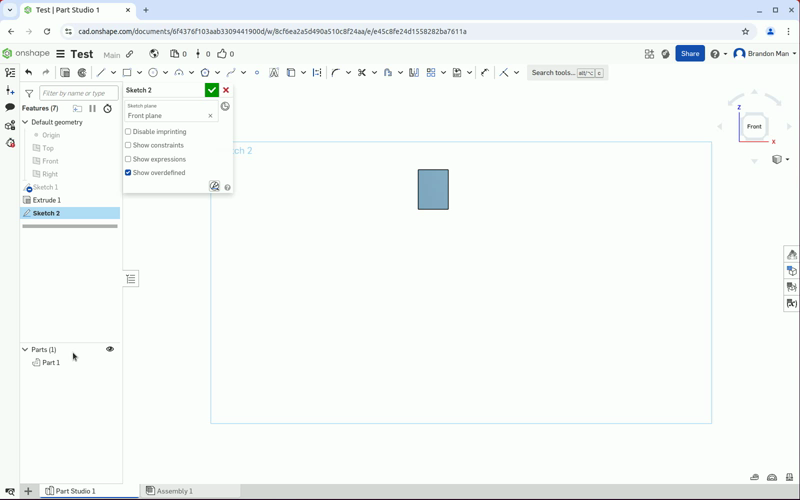
key(y)
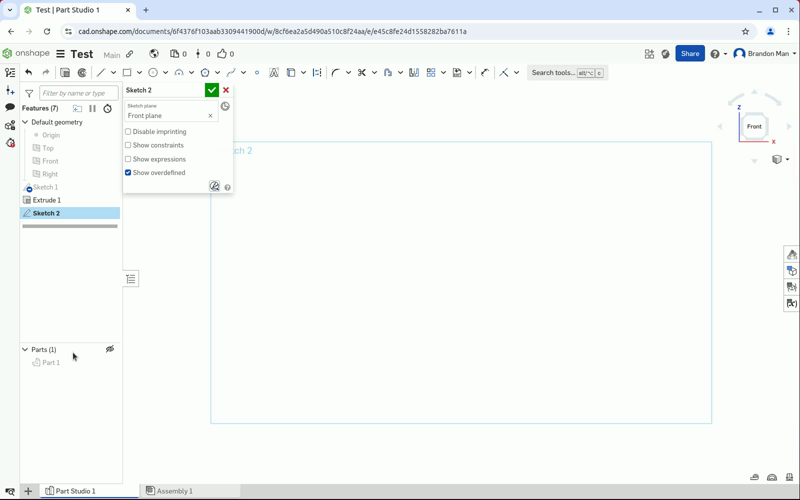
key(l)
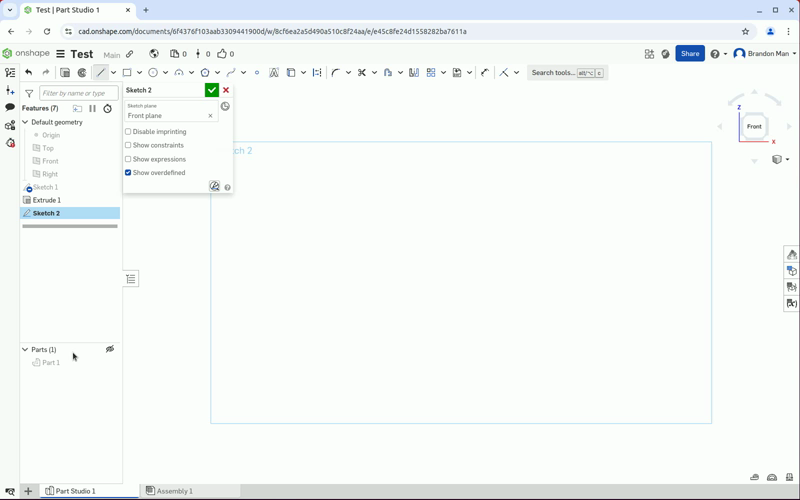
key_down(shift)
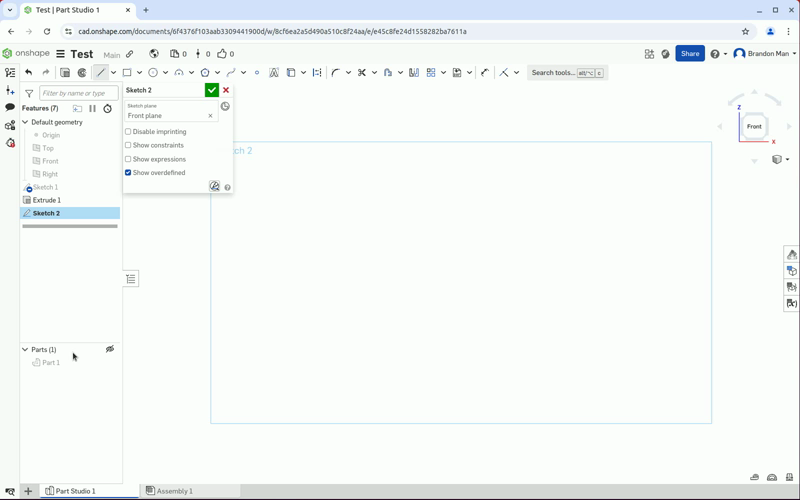
mouse_move(418, 395)
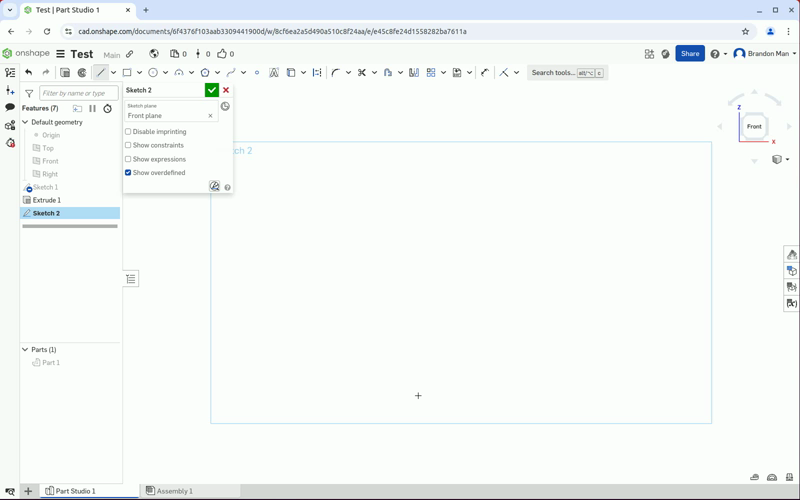
click(418, 395)
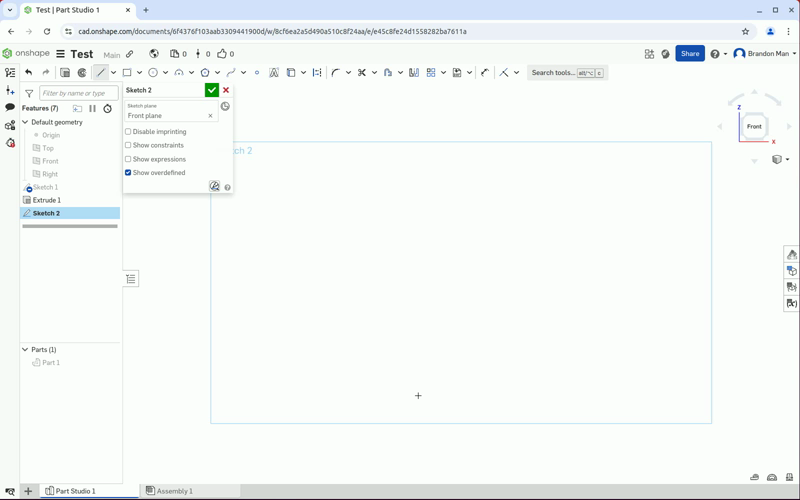
key_up(shift)
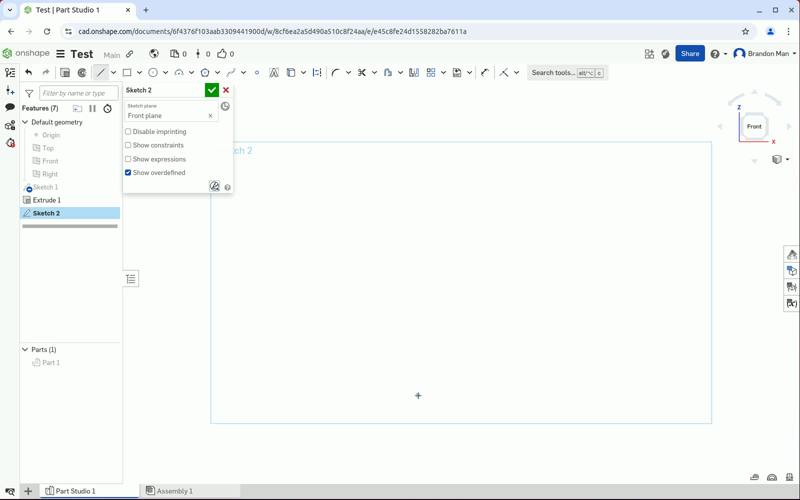
key_down(shift)
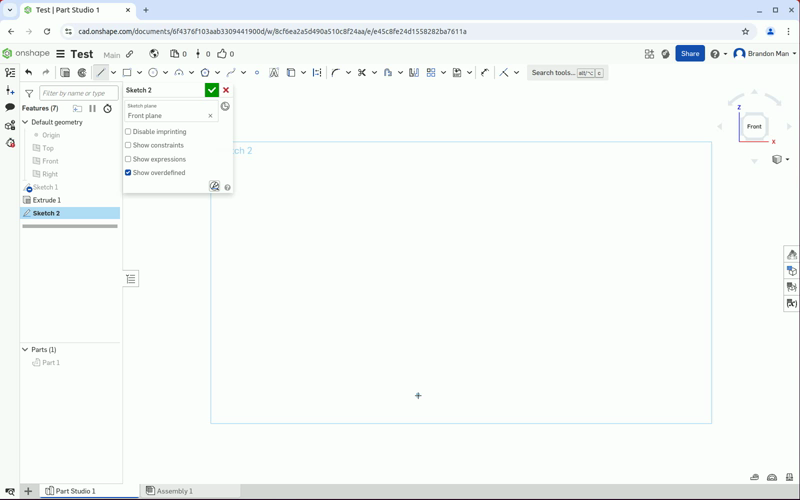
mouse_move(448, 395)
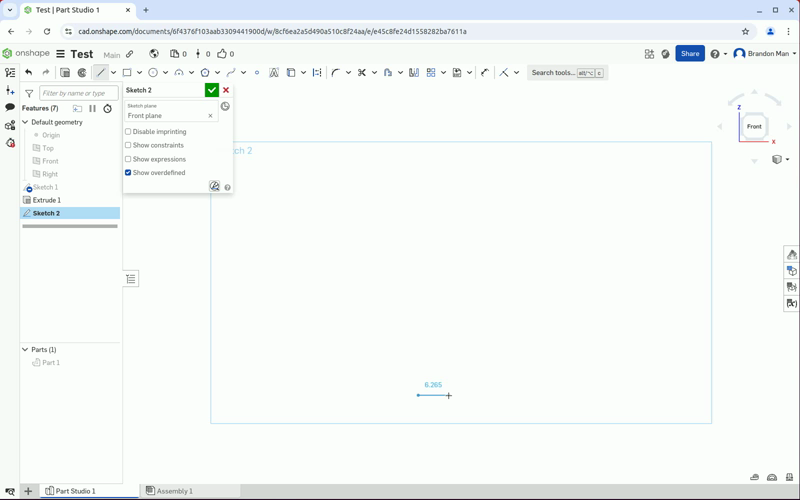
mouse_move(448, 395)
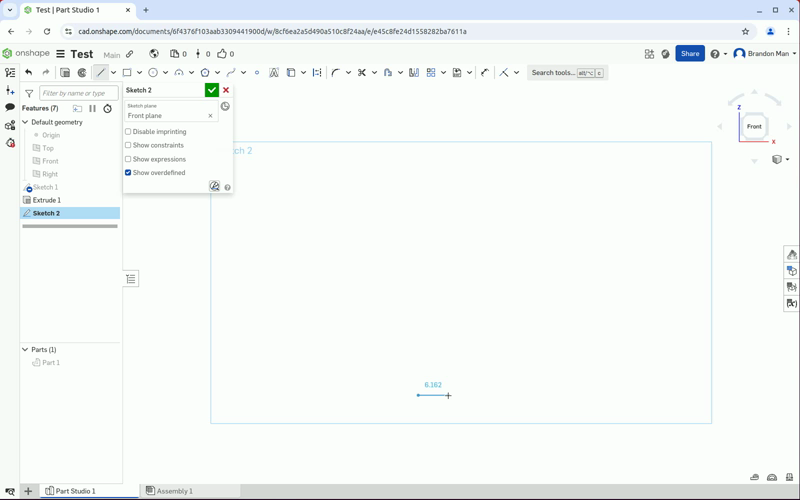
click(448, 395)
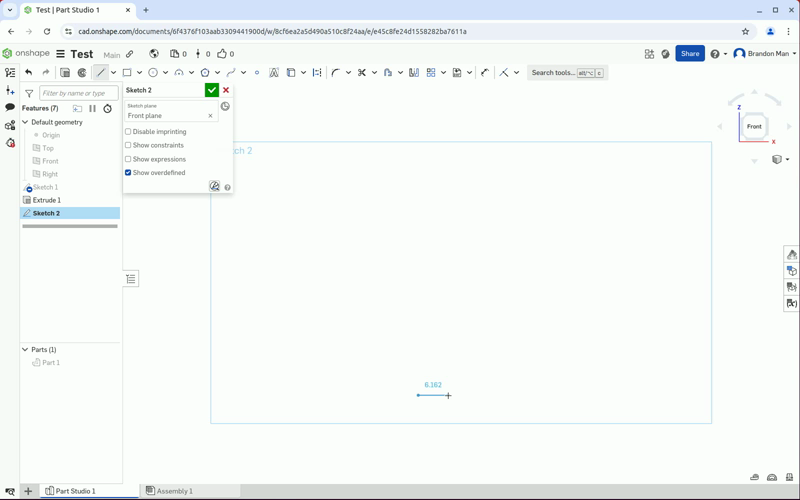
key_up(shift)
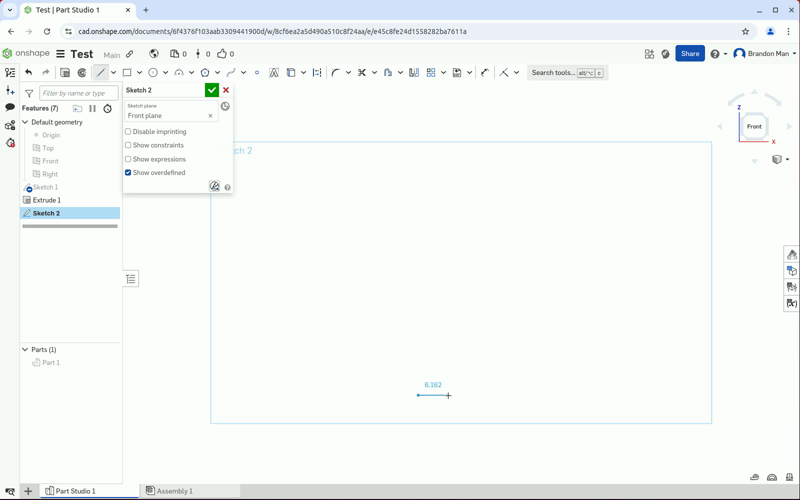
key_down(shift)
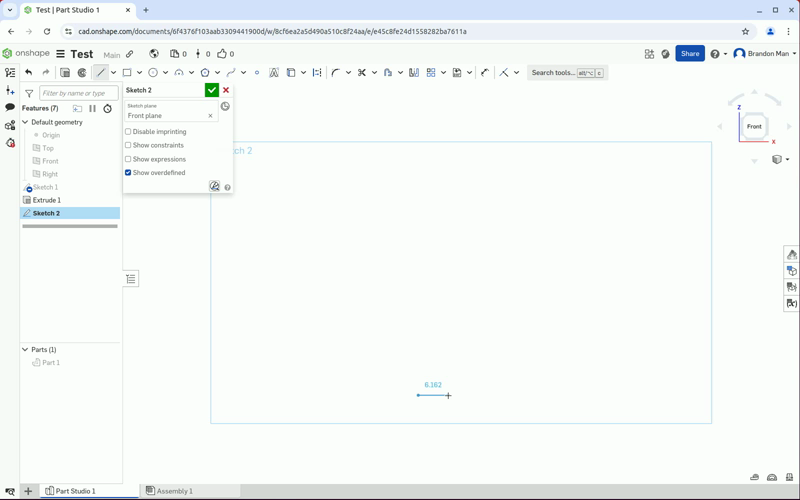
mouse_move(478, 395)
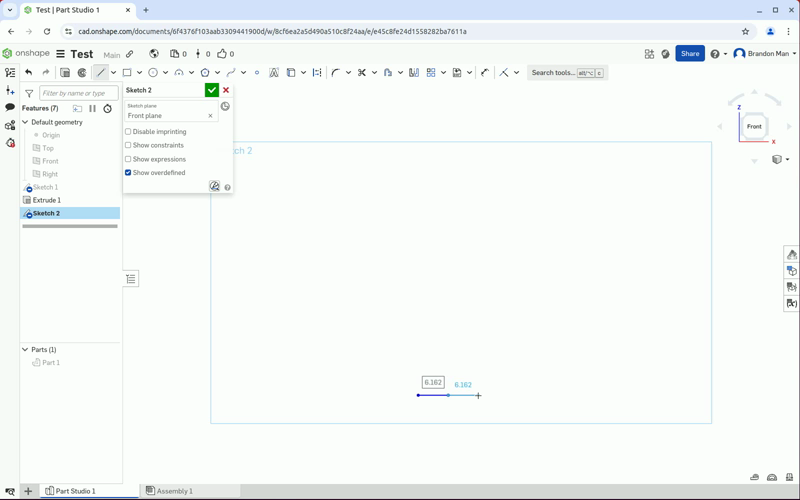
mouse_move(448, 356)
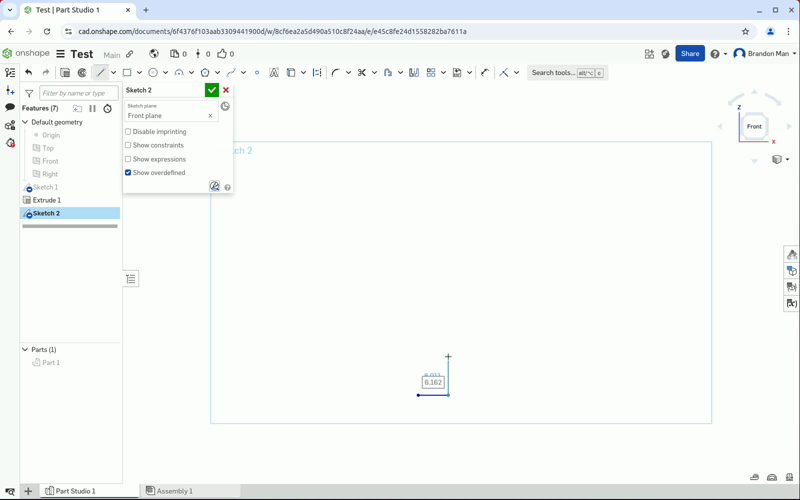
click(448, 356)
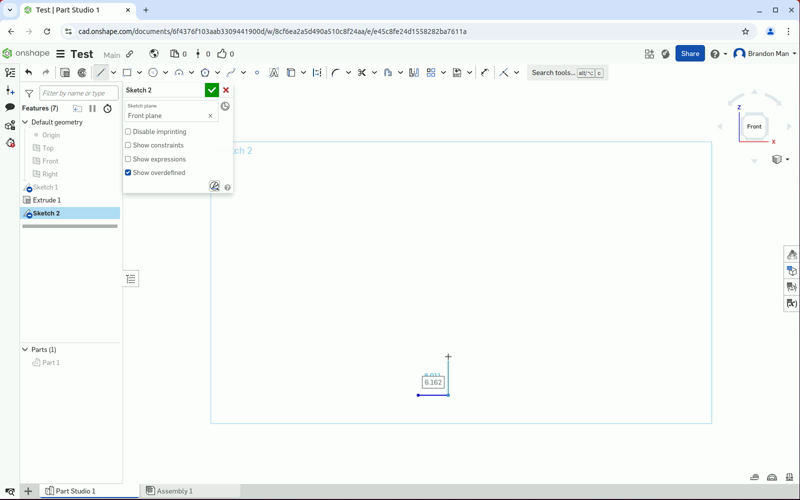
key_up(shift)
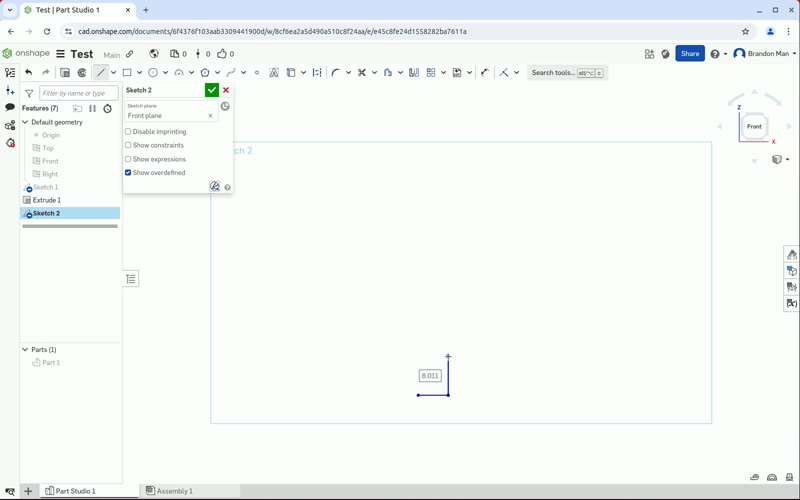
key_down(shift)
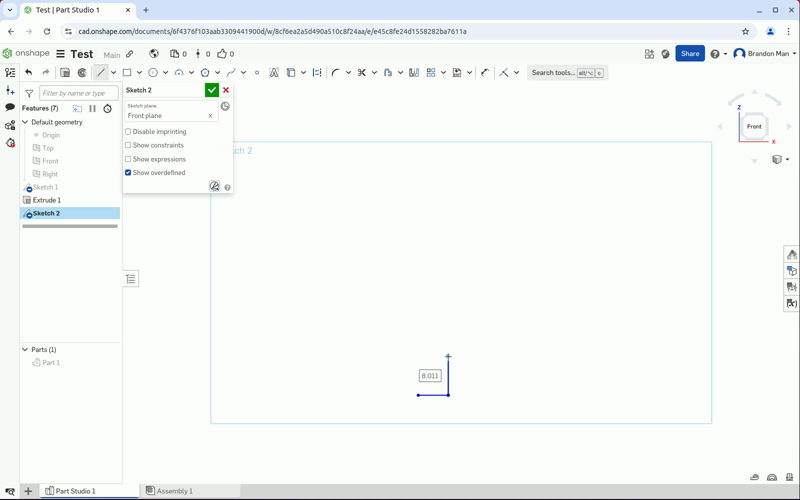
mouse_move(478, 356)
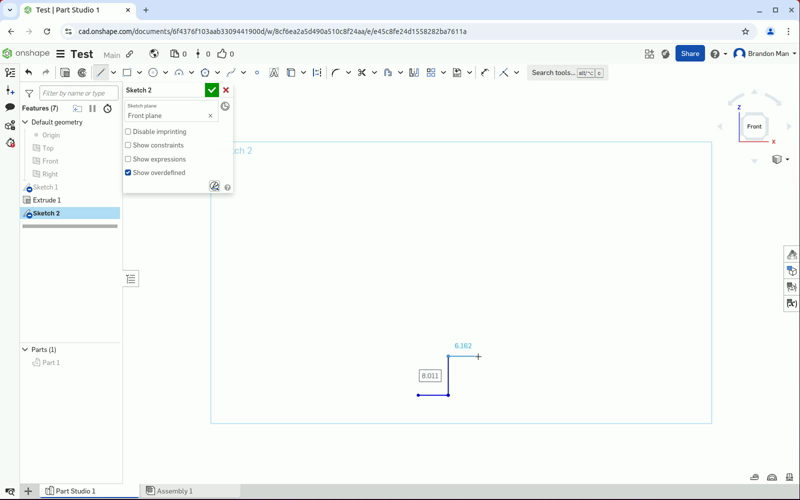
mouse_move(418, 356)
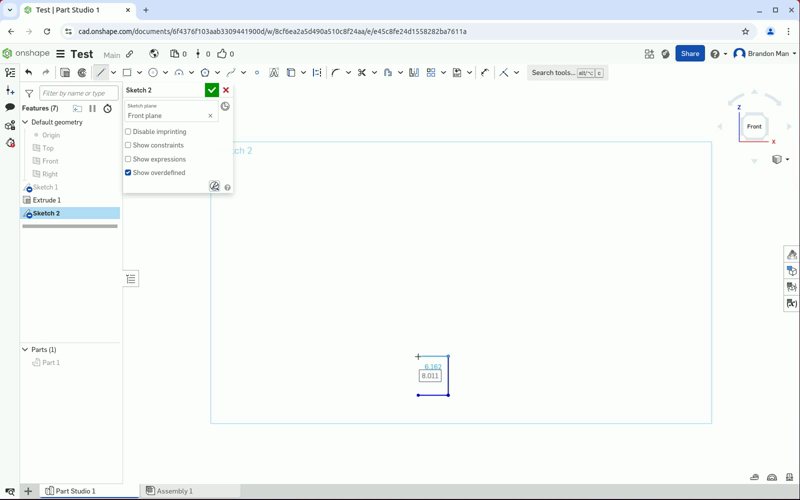
click(418, 356)
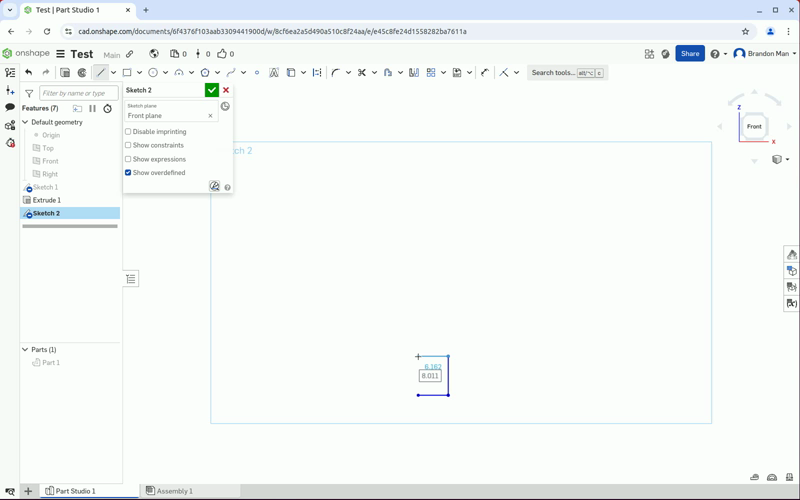
key_up(shift)
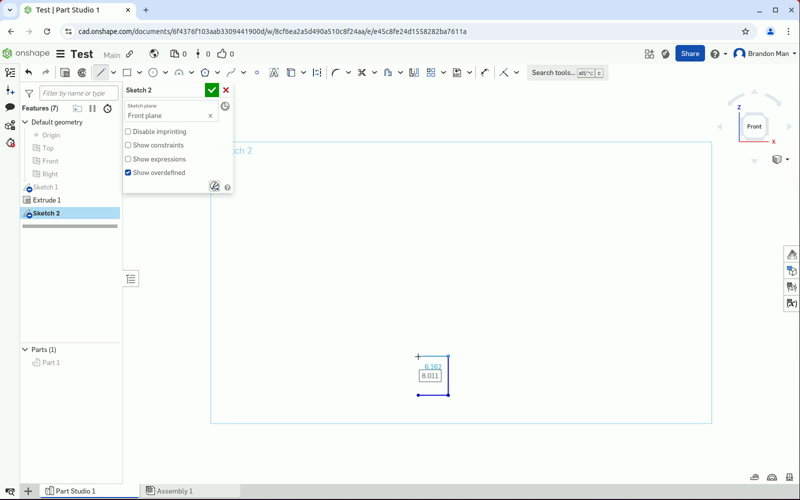
mouse_move(448, 356)
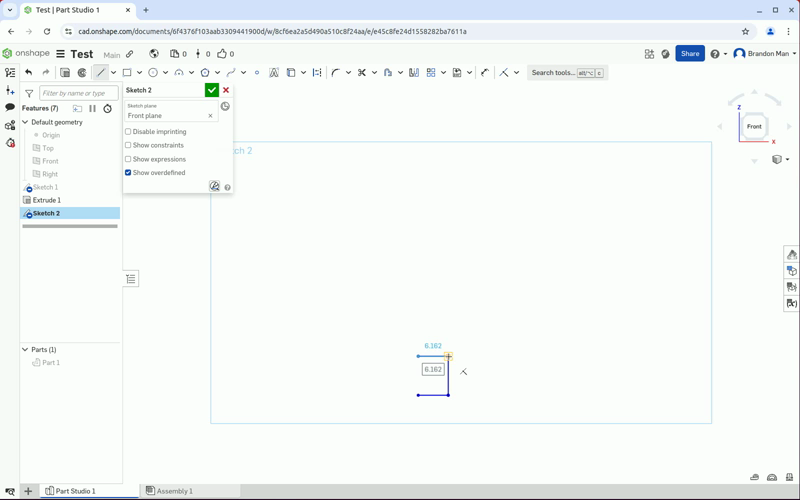
key_down(shift)
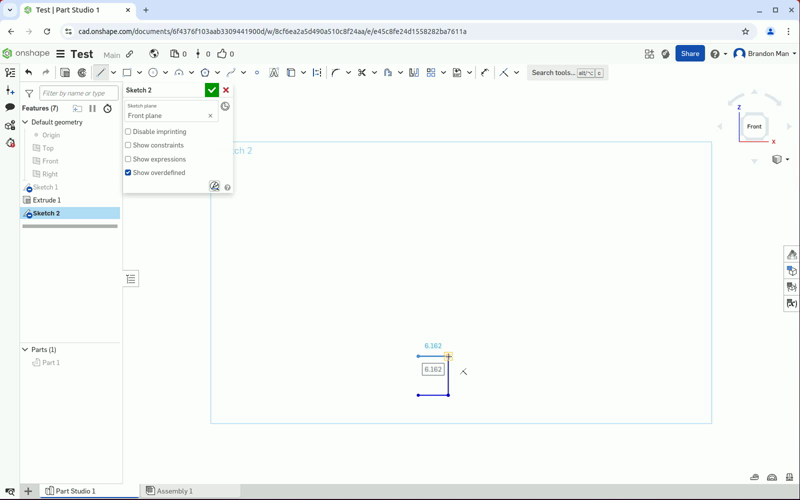
mouse_move(418, 395)
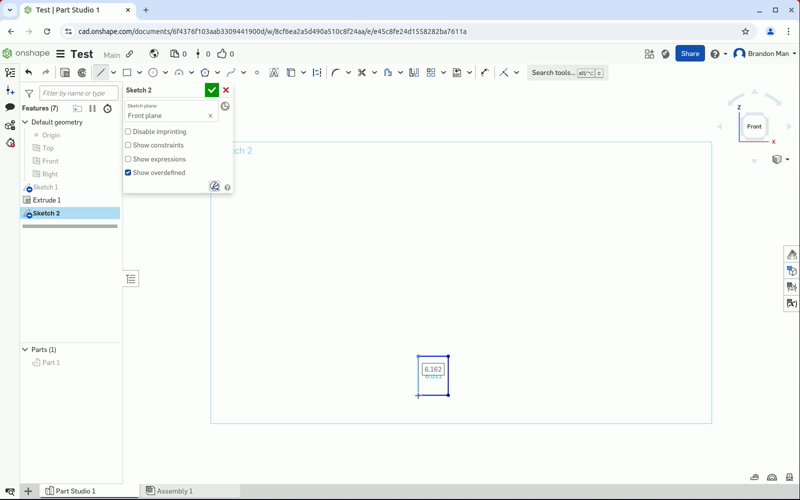
key_up(shift)
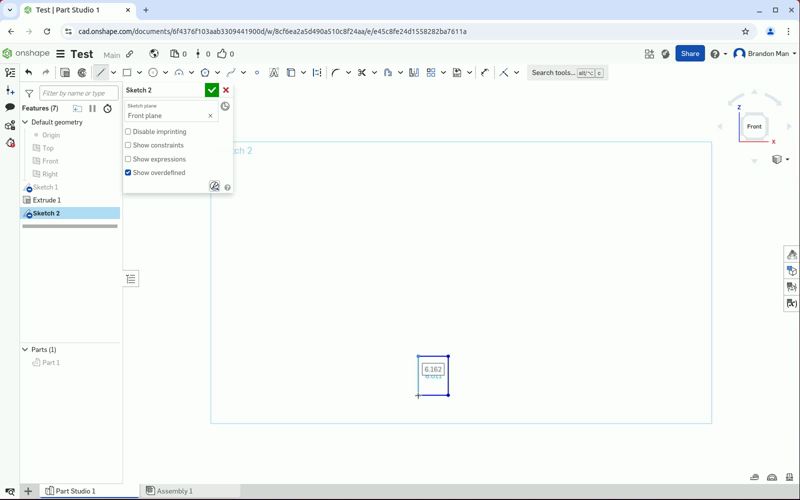
click(418, 395)
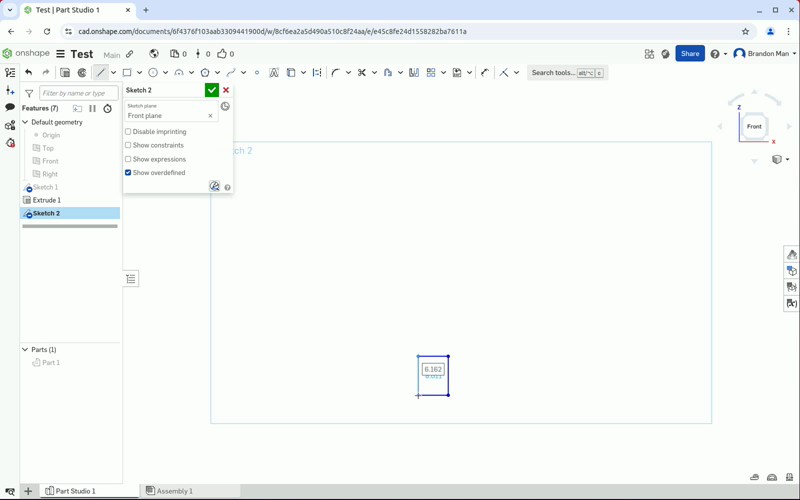
key(esc)
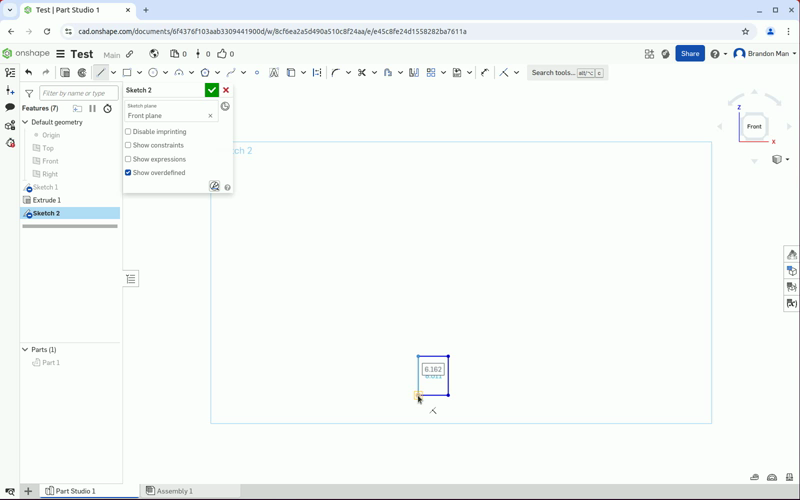
mouse_move(422, 383)
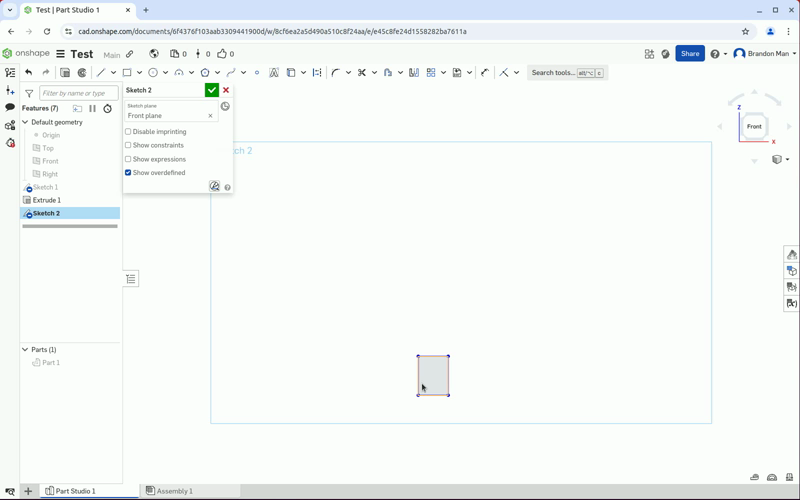
scroll(6)
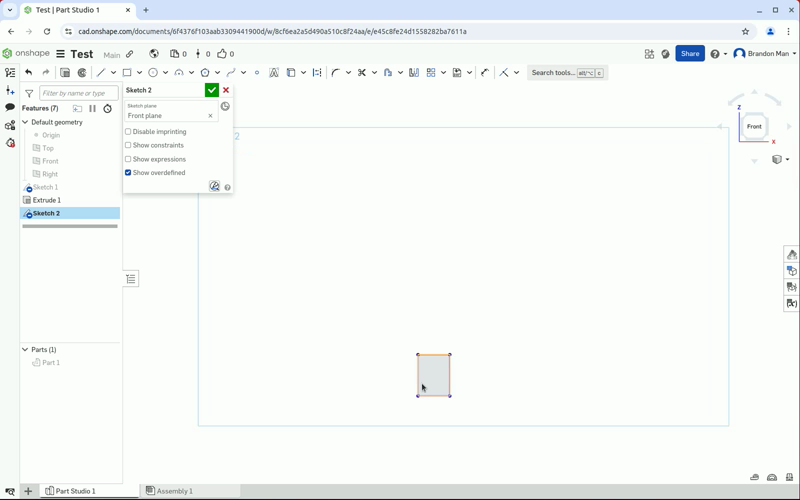
scroll(6)
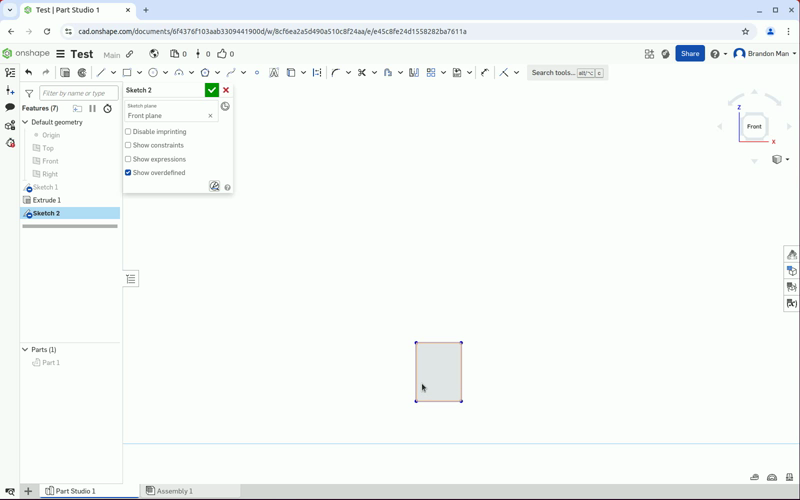
scroll(6)
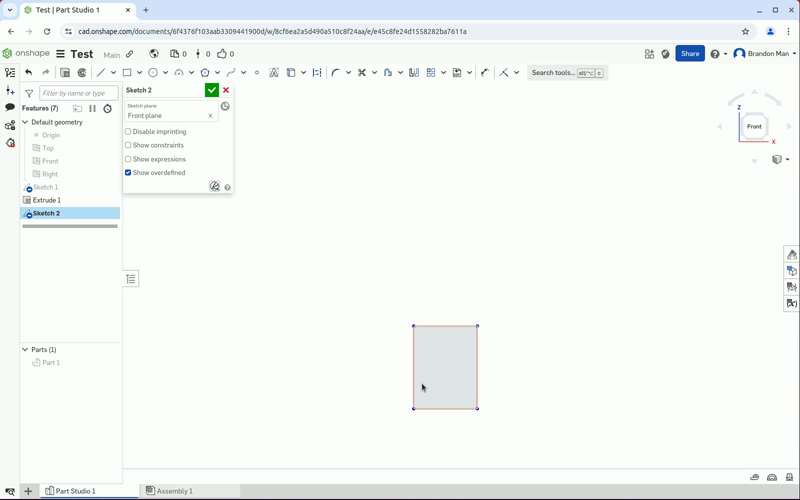
scroll(6)
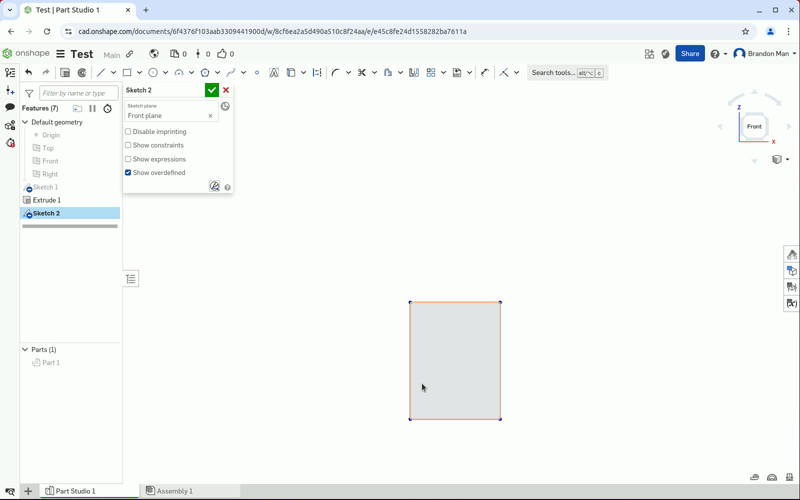
scroll(6)
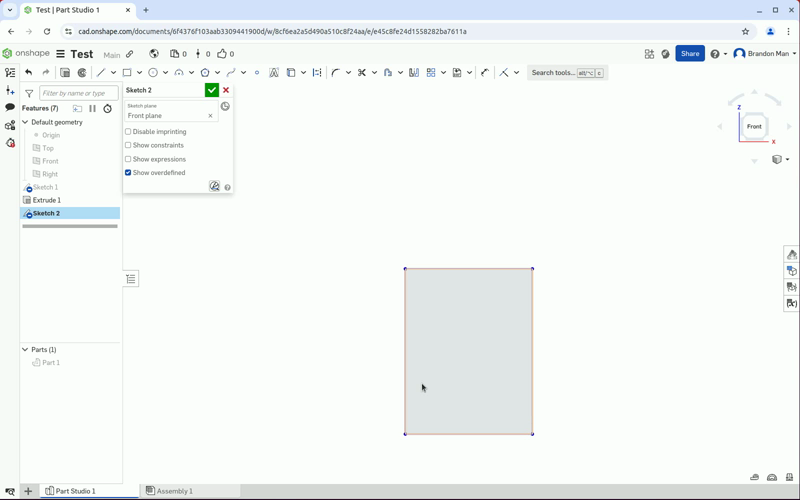
scroll(6)
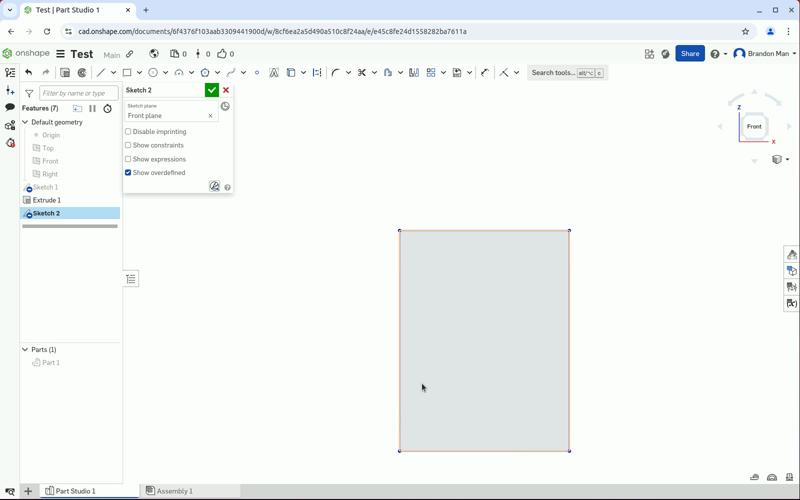
scroll(6)
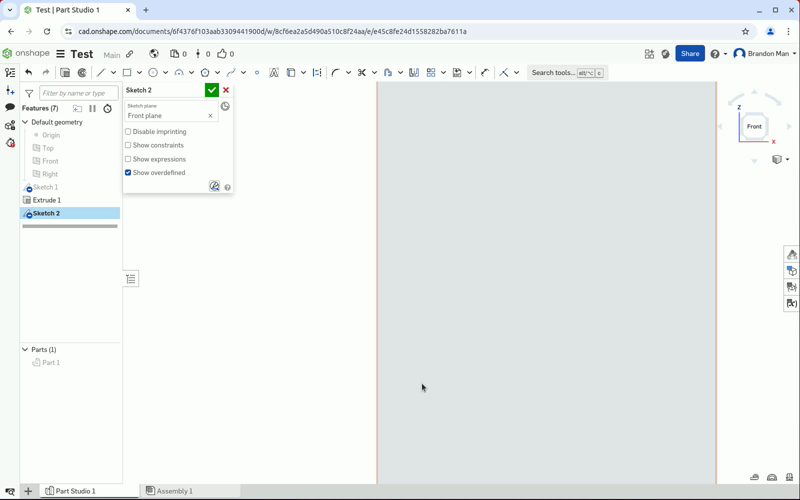
click(422, 383)
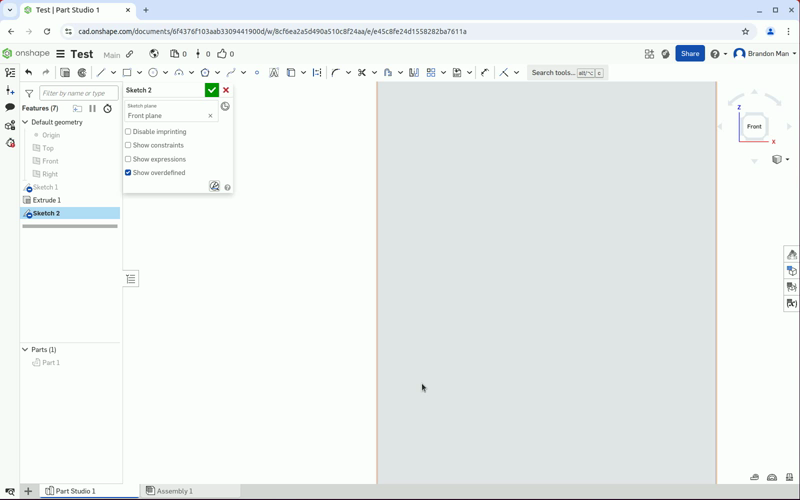
scroll(-6)
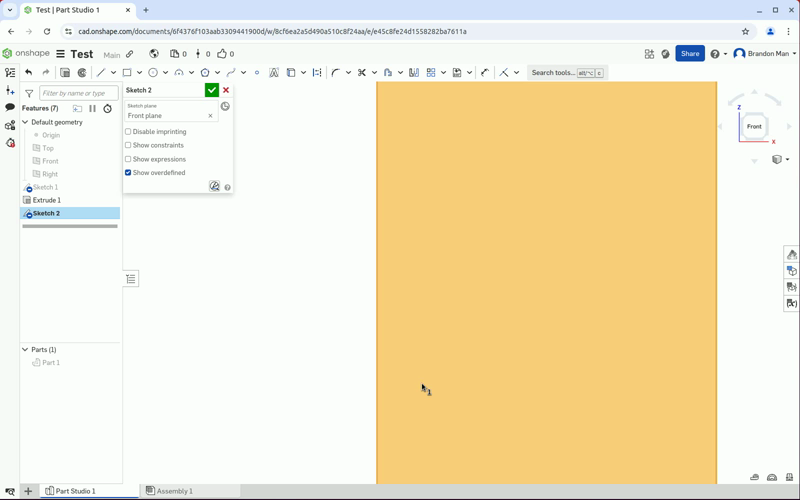
scroll(-6)
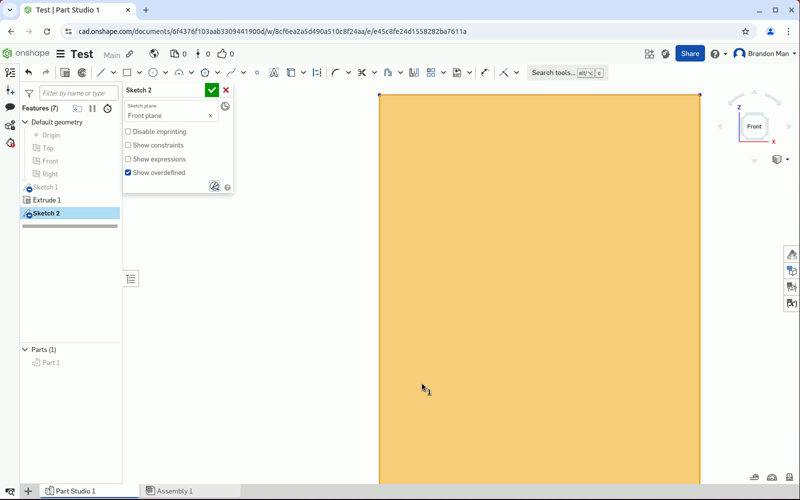
scroll(-6)
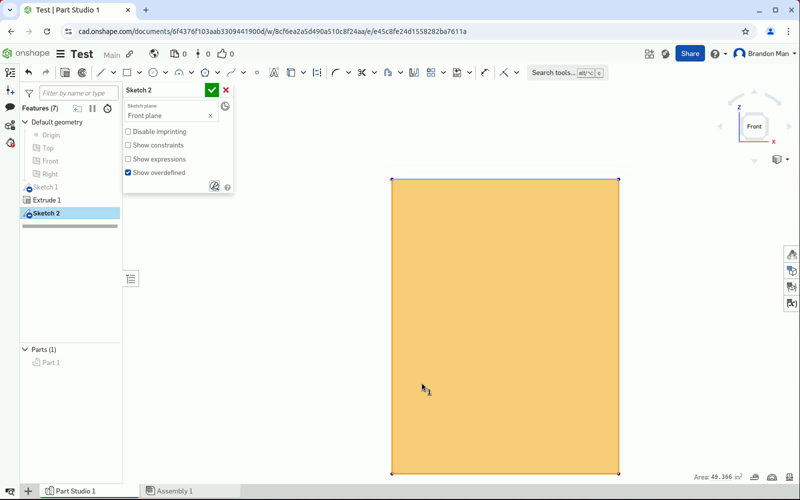
scroll(-6)
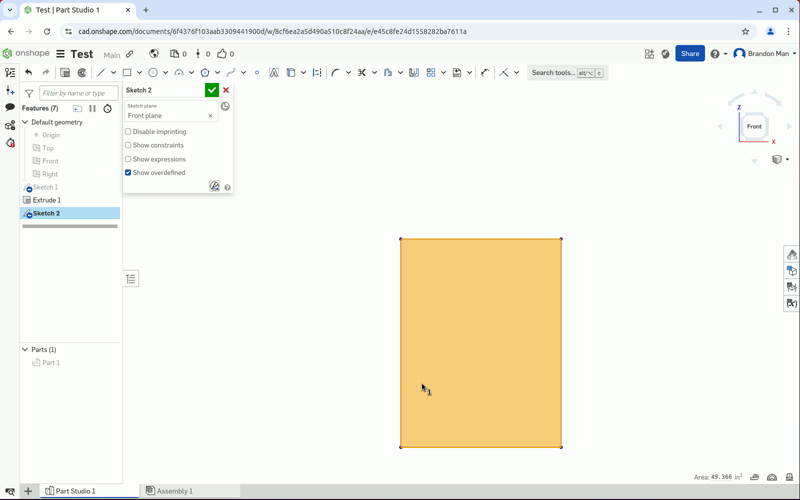
scroll(-6)
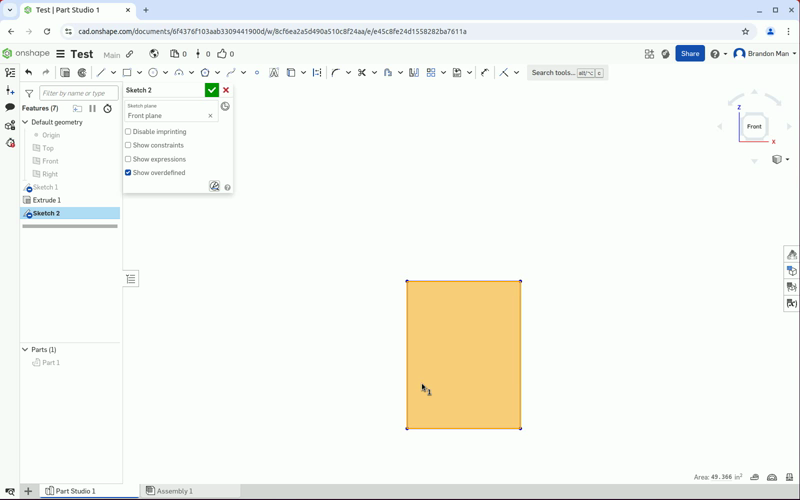
scroll(-6)
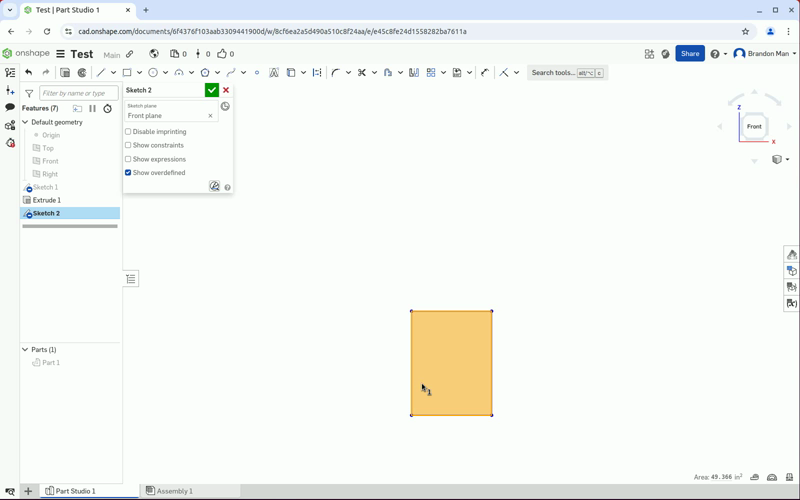
scroll(-6)
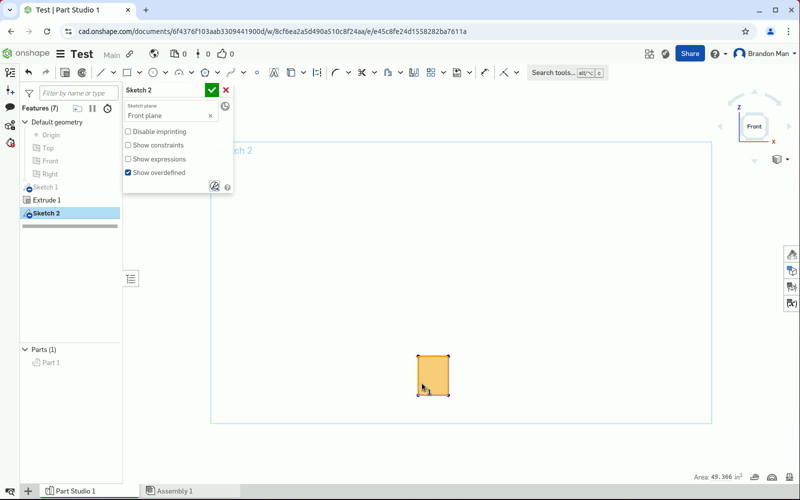
mouse_move(73, 352)
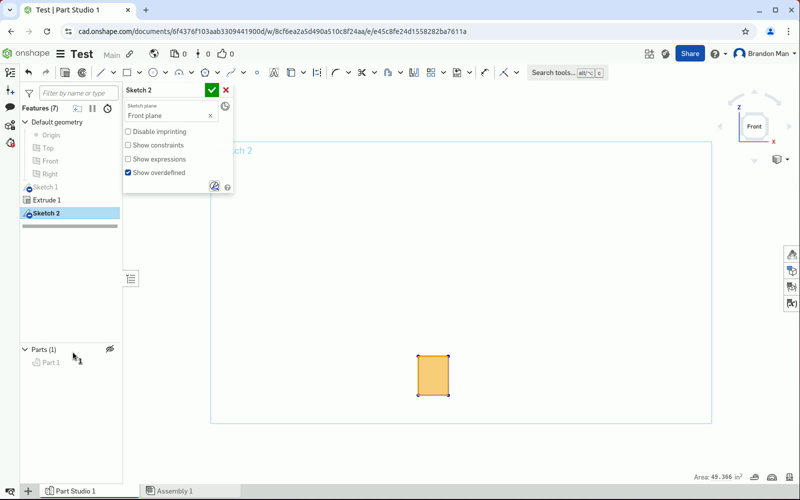
key(shift+y)
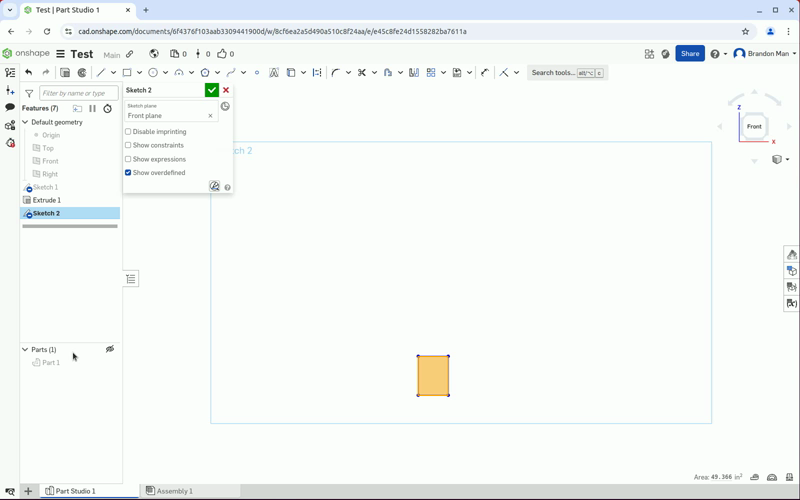
key(shift+e)
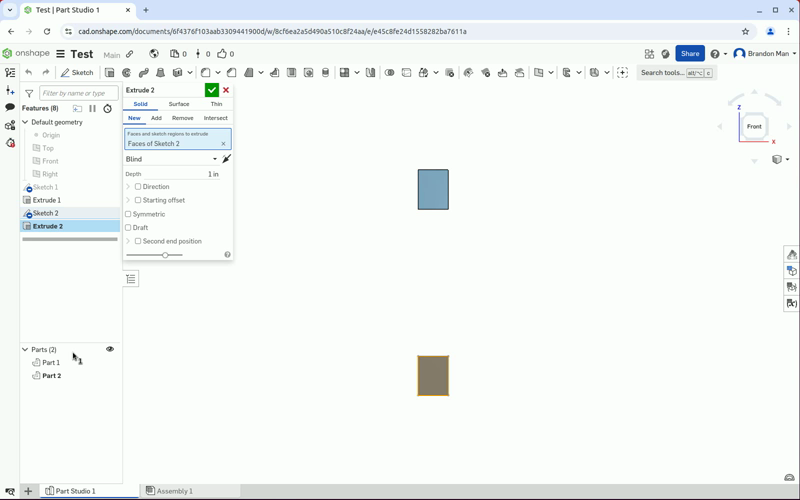
mouse_move(143, 106)
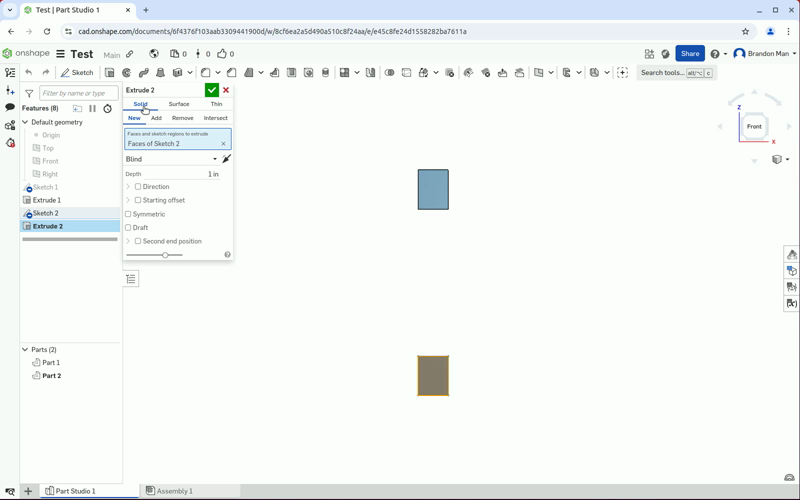
click(143, 106)
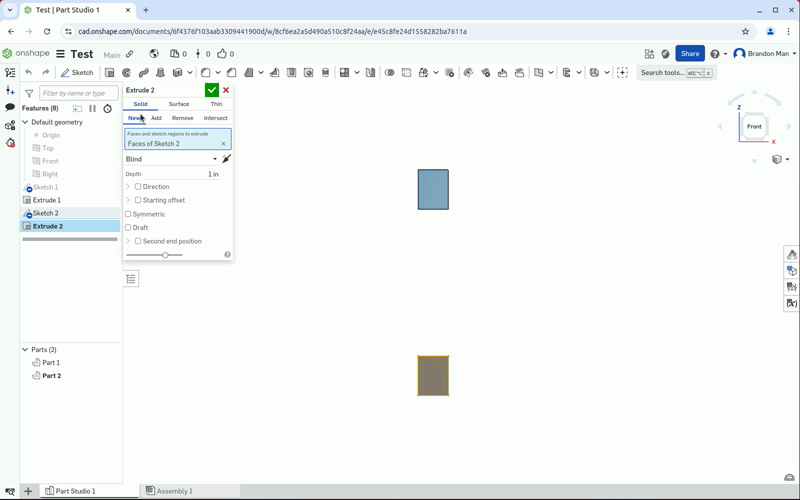
mouse_move(137, 120)
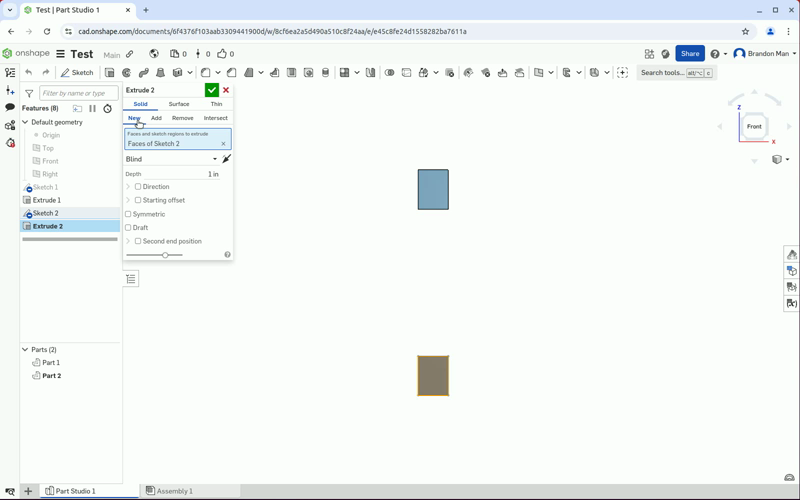
click(137, 120)
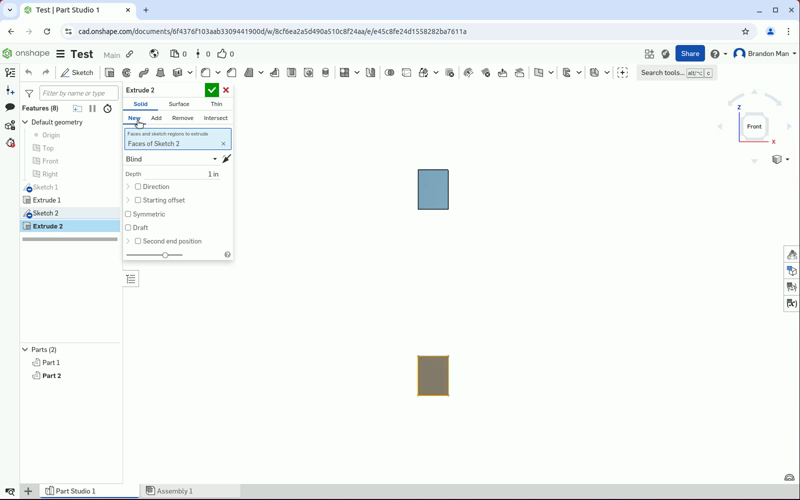
key(tab, 4)
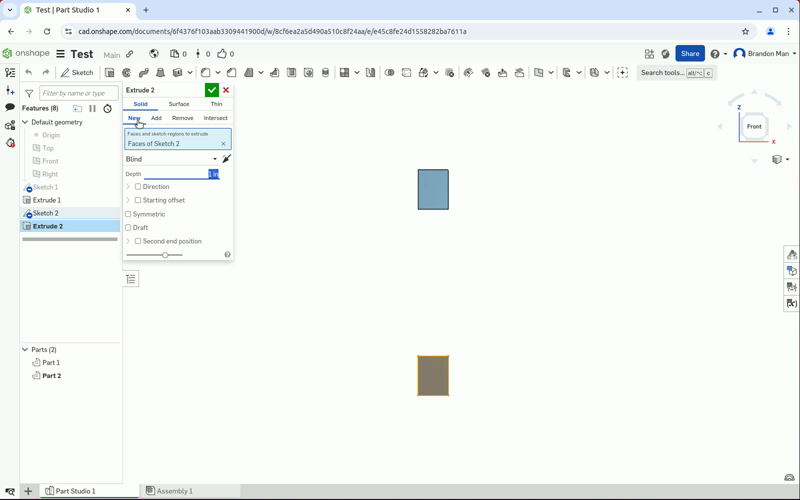
text(6.499)
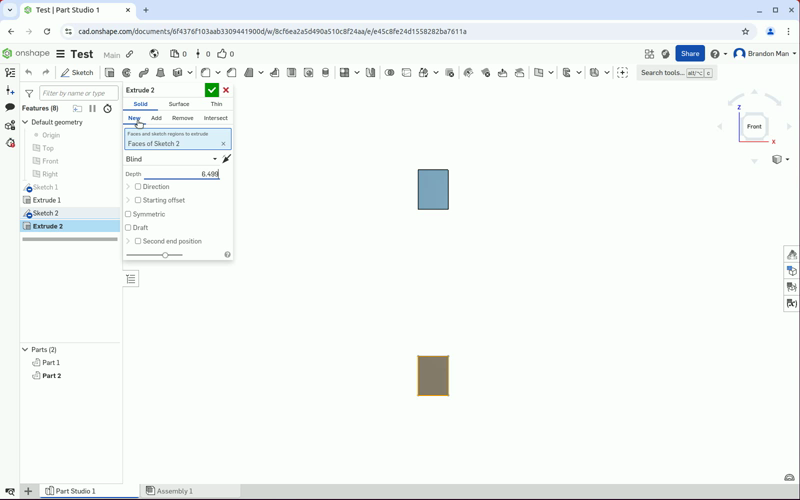
key(enter)
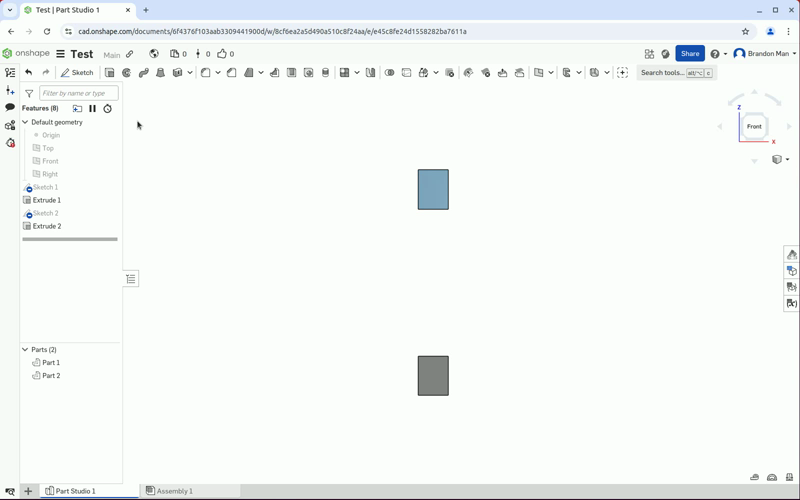
key(shift+h)
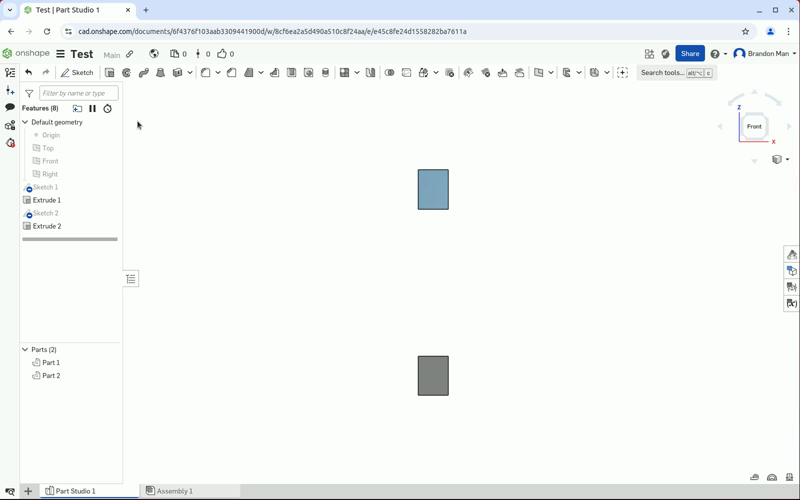
key(shift+h)
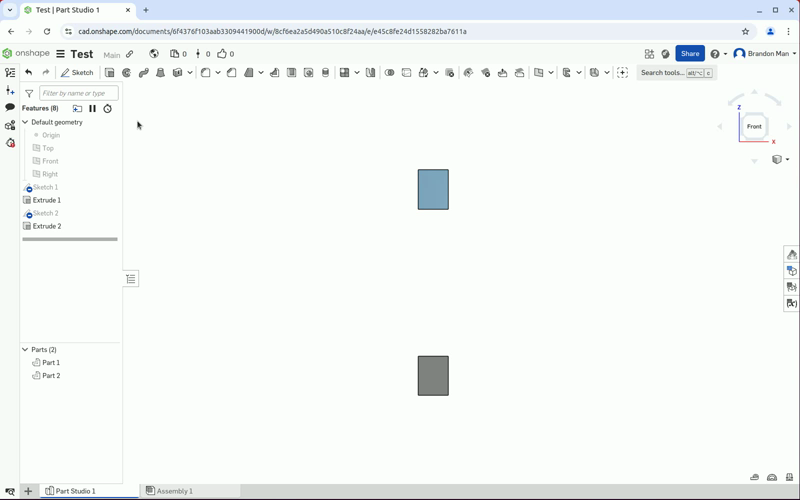
mouse_move(73, 189)
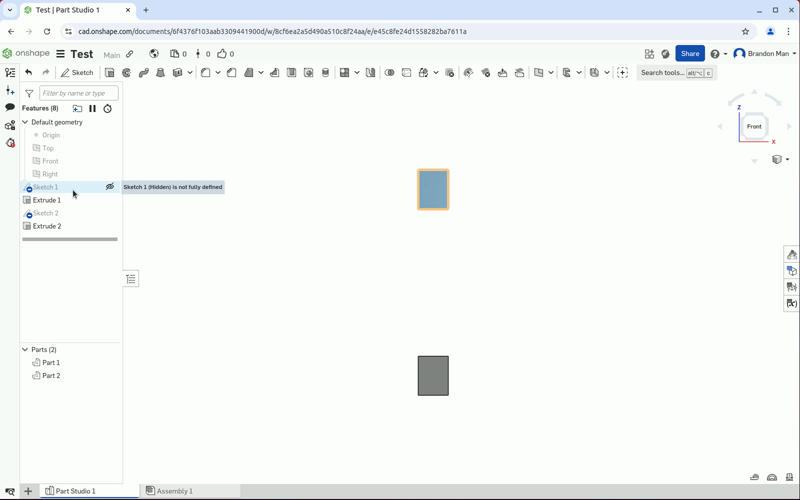
click(73, 189)
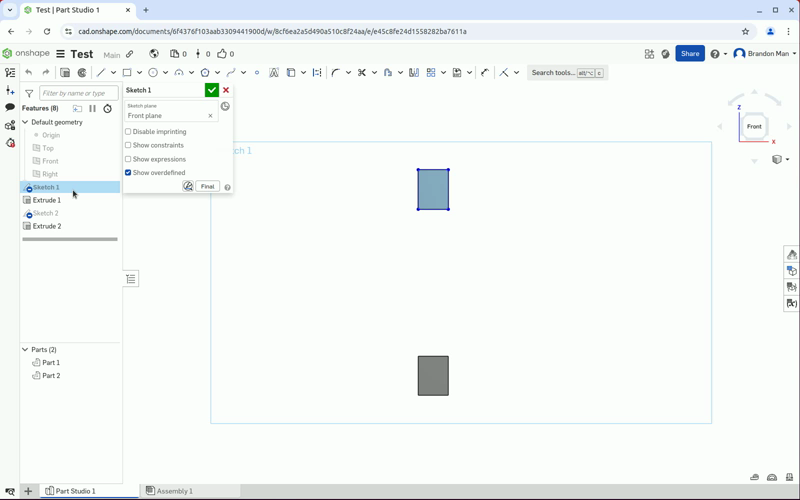
mouse_move(229, 92)
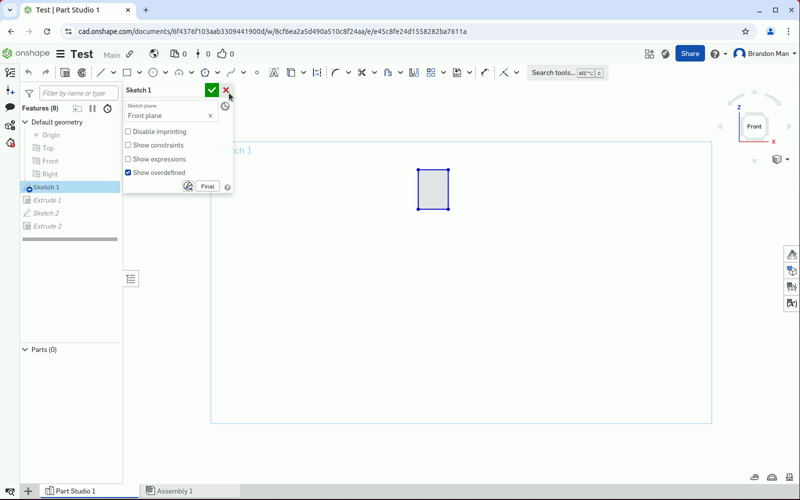
click(229, 92)
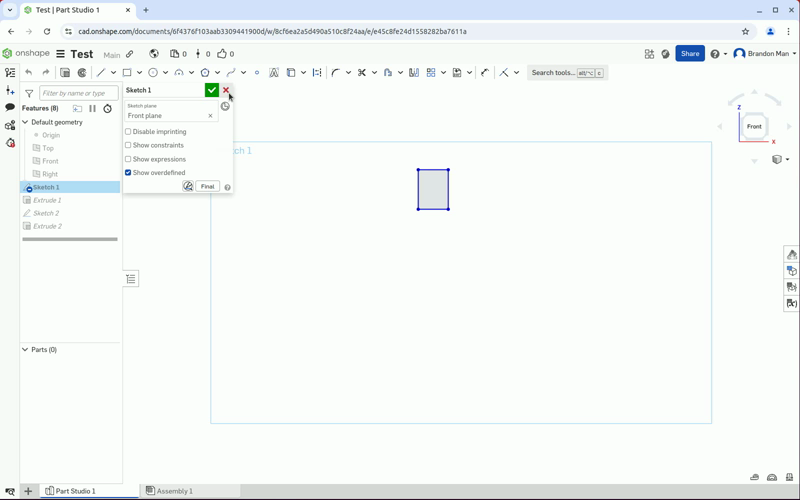
key(shift+s)
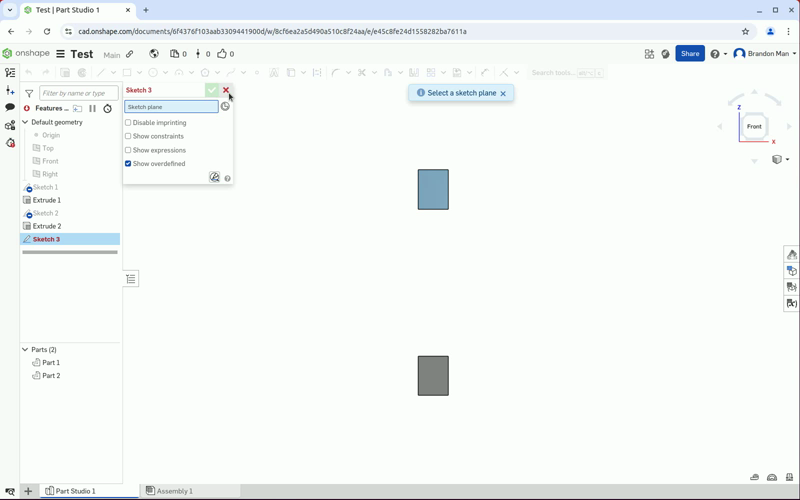
mouse_move(73, 163)
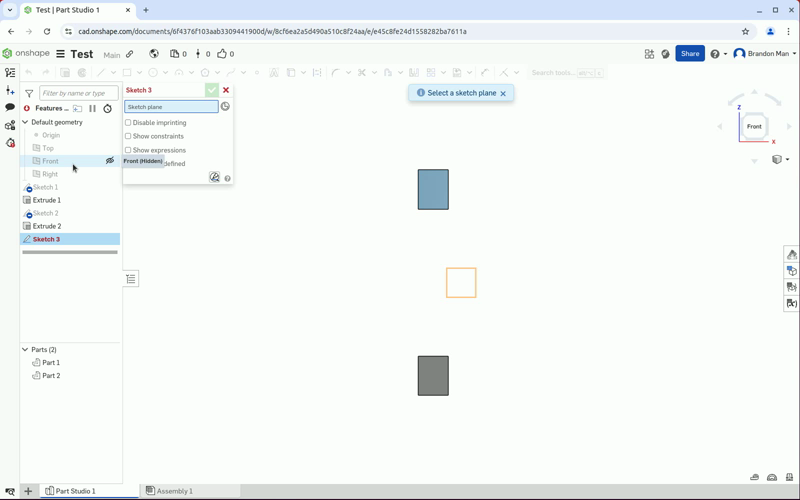
click(73, 163)
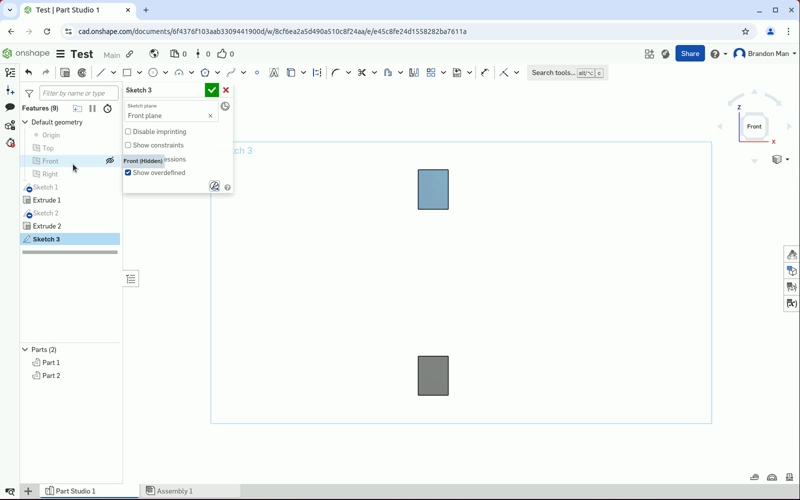
mouse_move(73, 352)
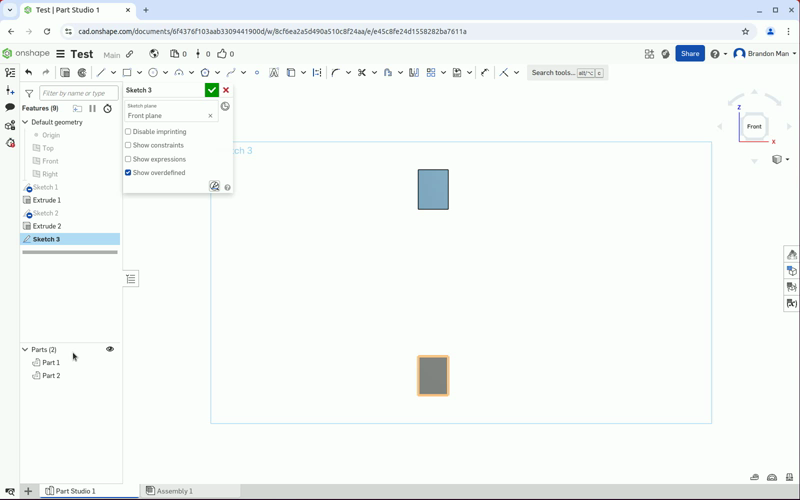
key(y)
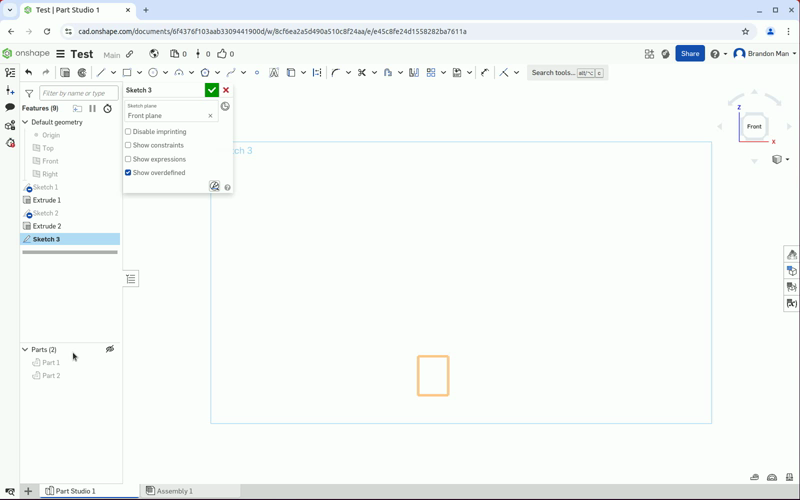
key(l)
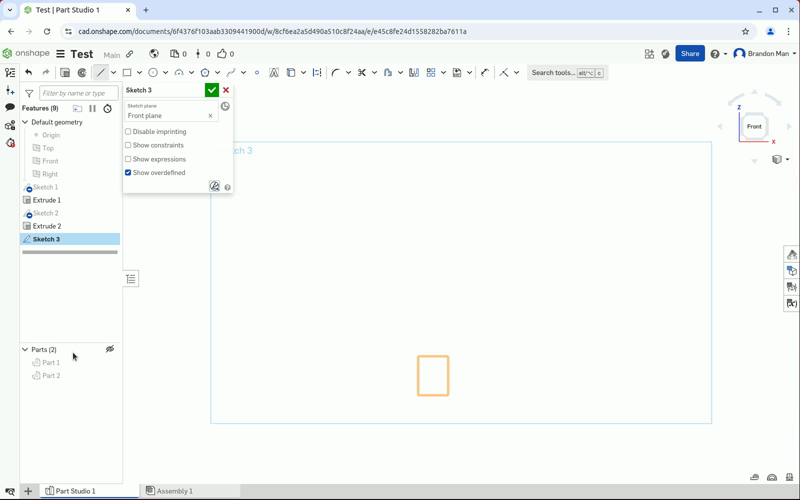
key_down(shift)
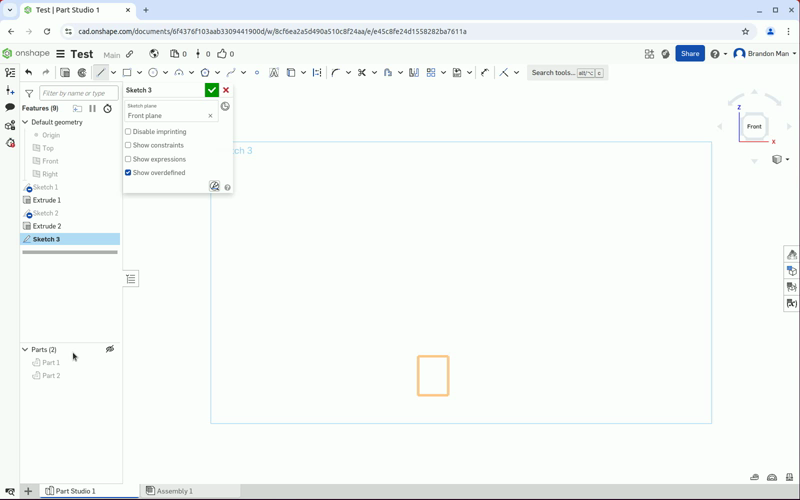
mouse_move(390, 356)
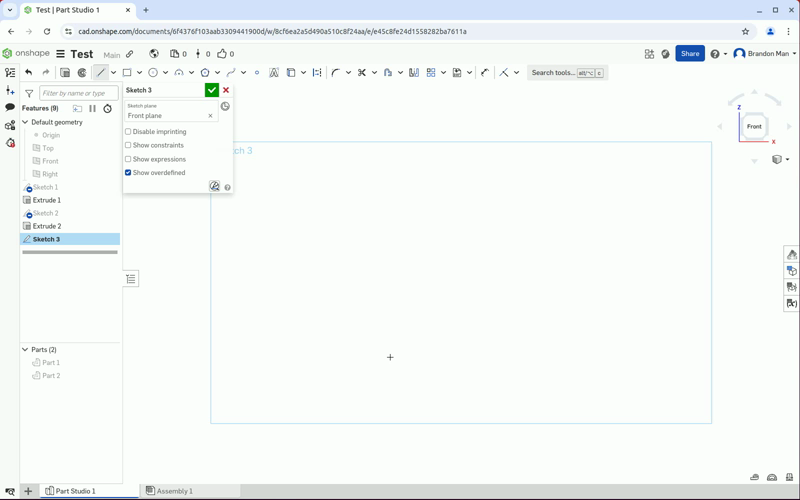
click(390, 356)
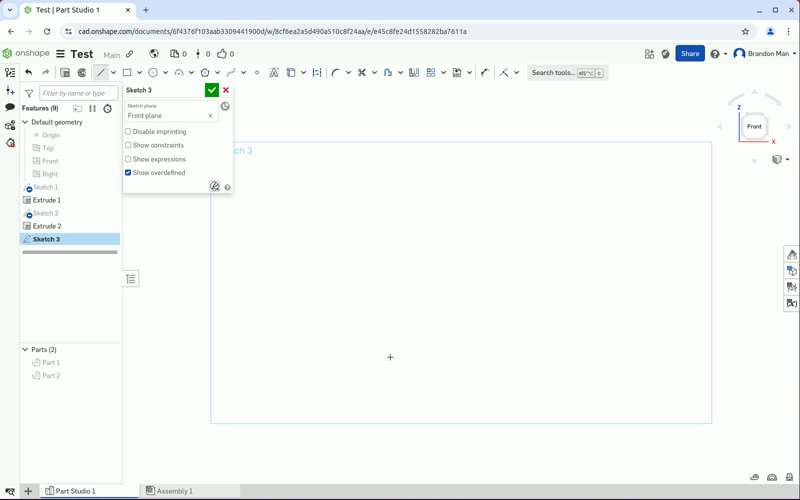
key_up(shift)
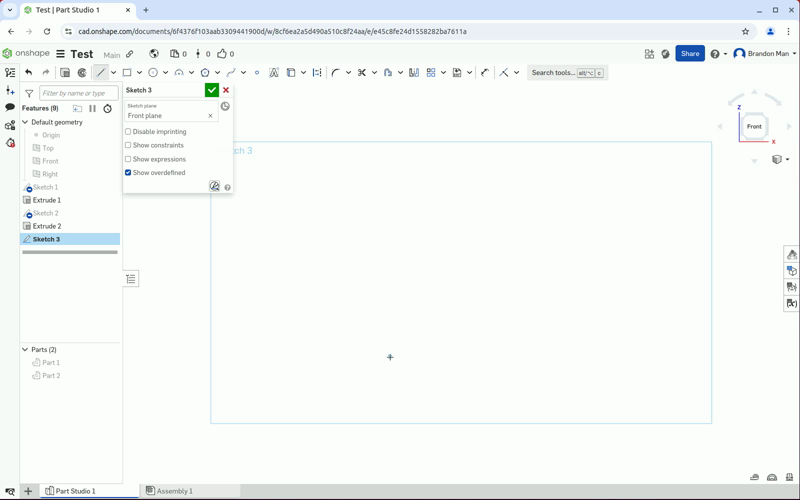
key_down(shift)
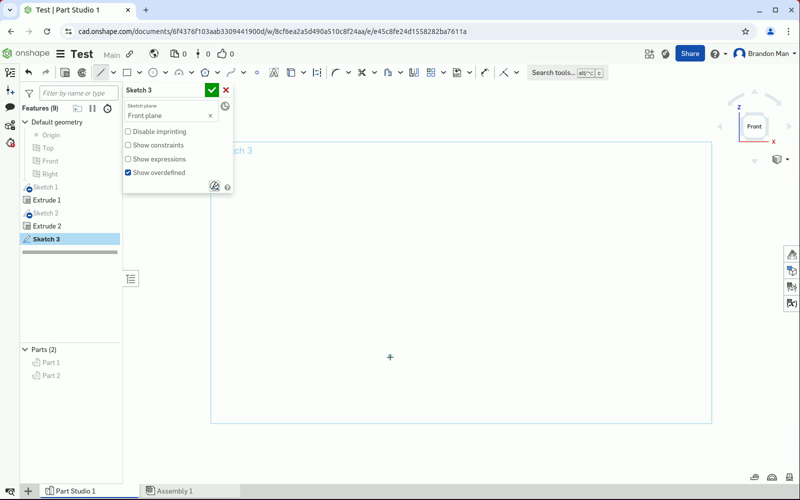
mouse_move(420, 356)
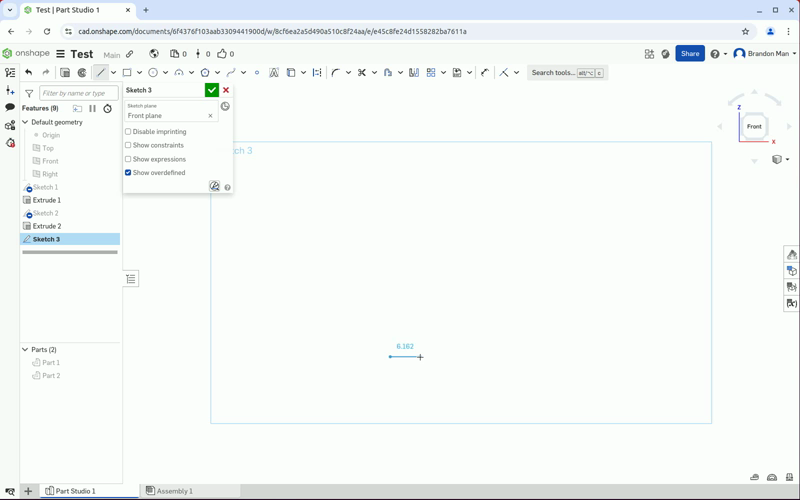
mouse_move(419, 356)
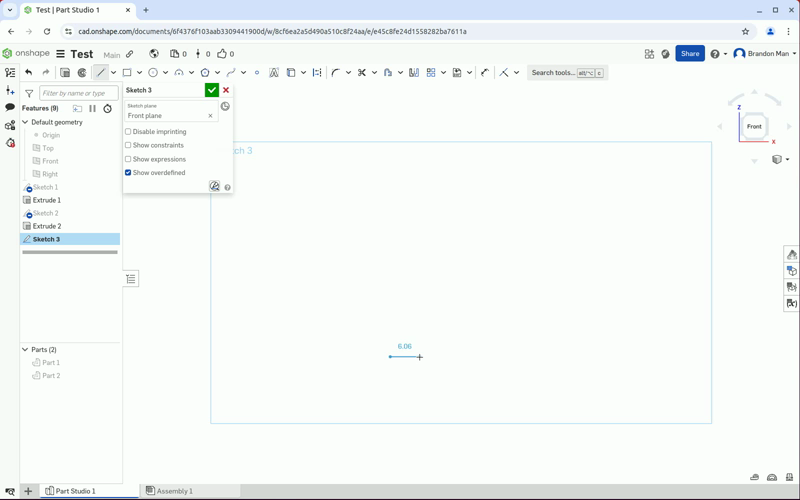
click(419, 356)
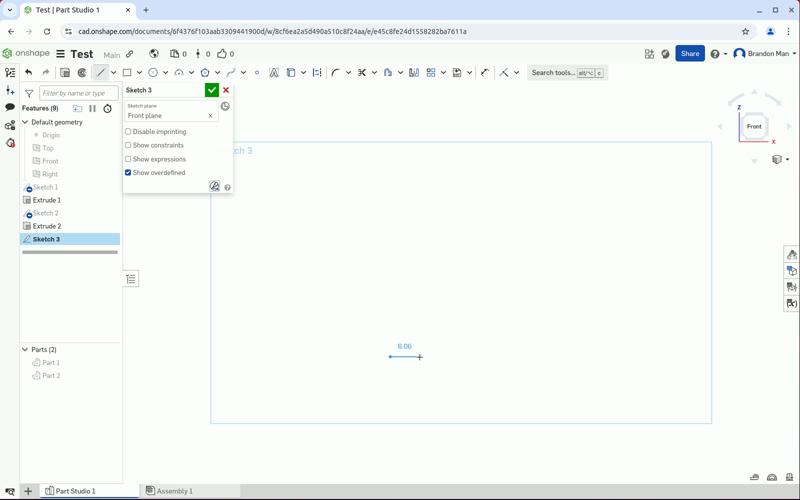
key_up(shift)
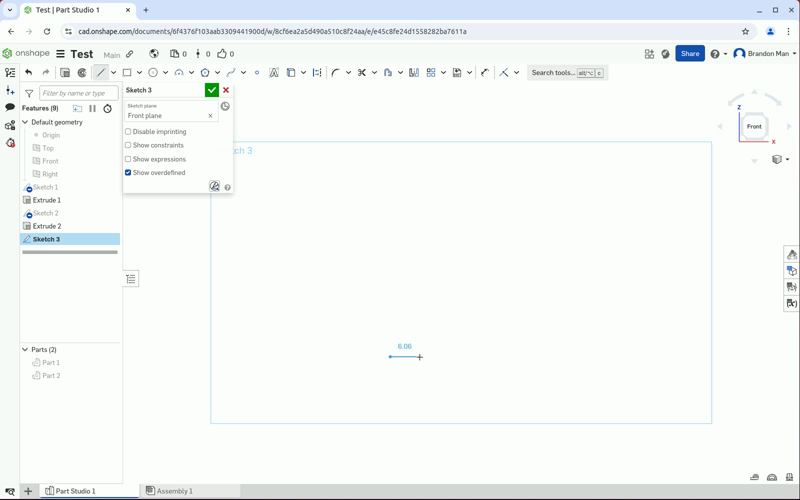
key_down(shift)
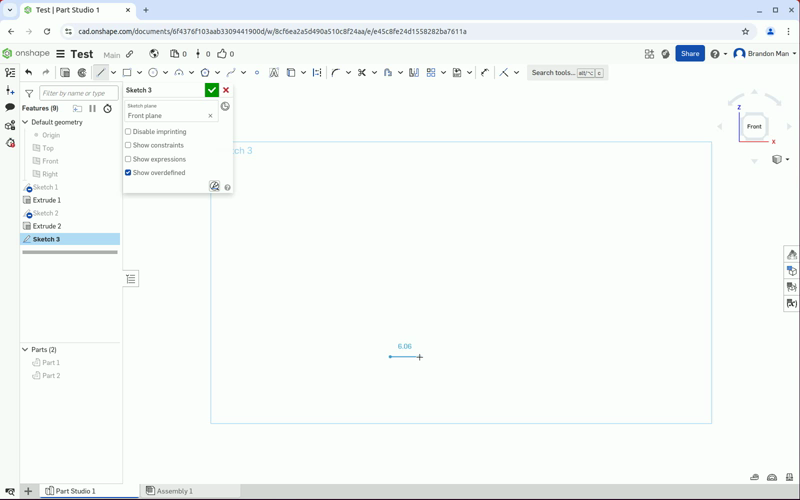
mouse_move(449, 356)
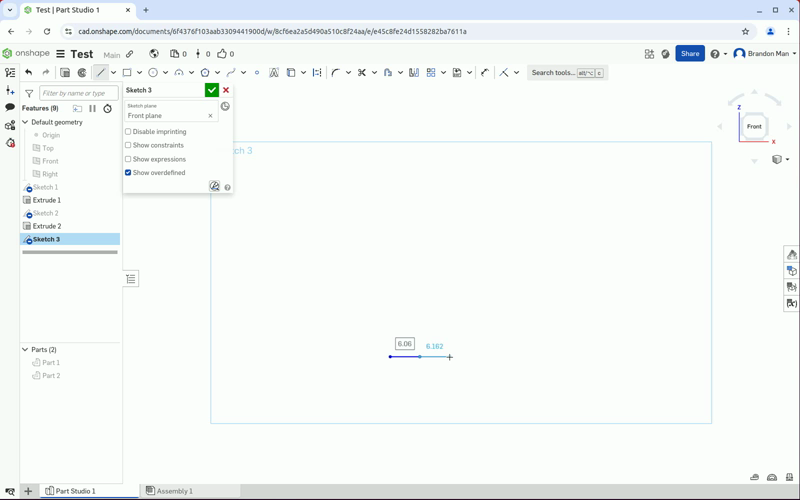
mouse_move(447, 356)
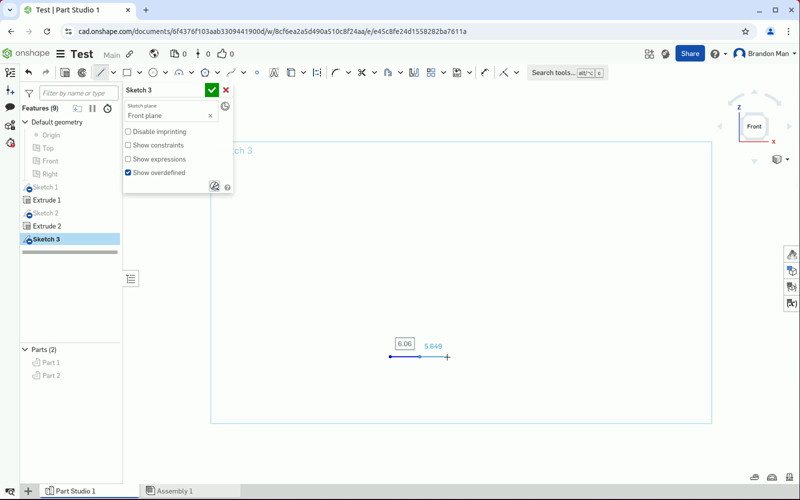
click(447, 356)
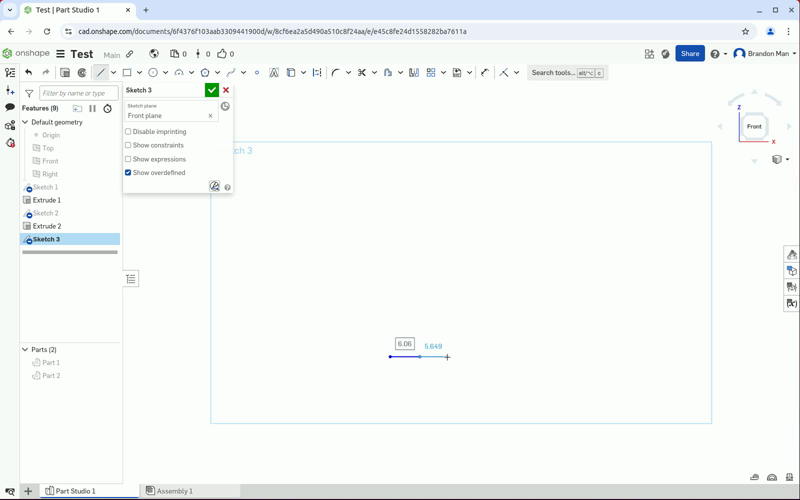
key_up(shift)
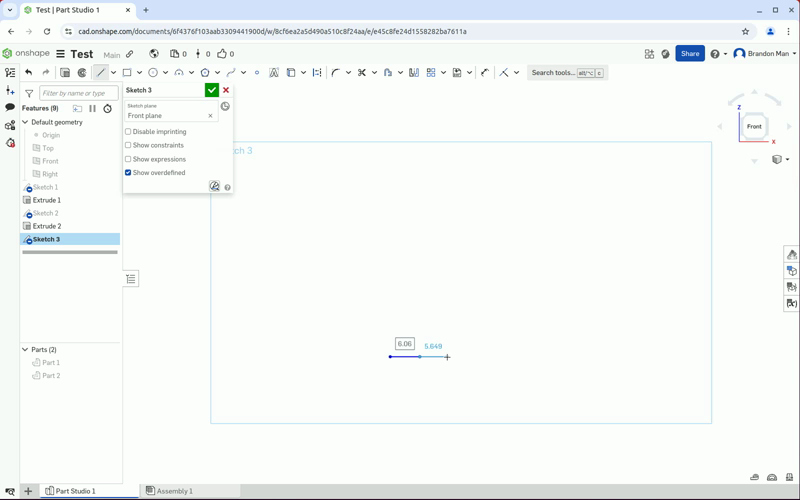
key_down(shift)
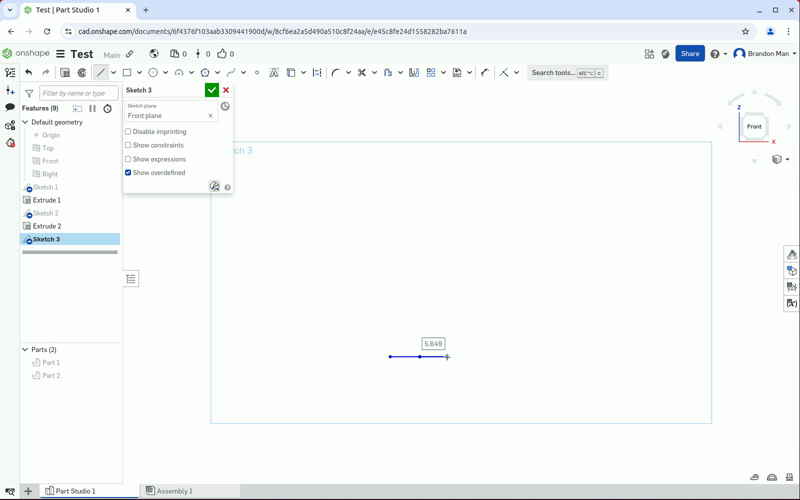
mouse_move(477, 356)
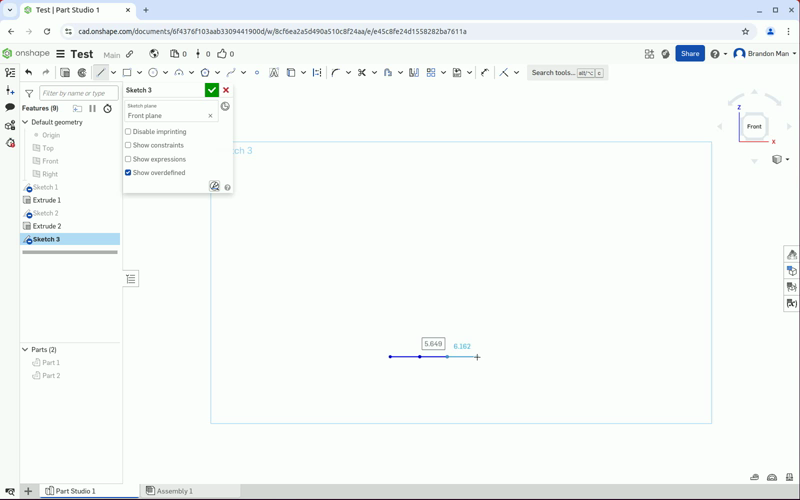
mouse_move(447, 395)
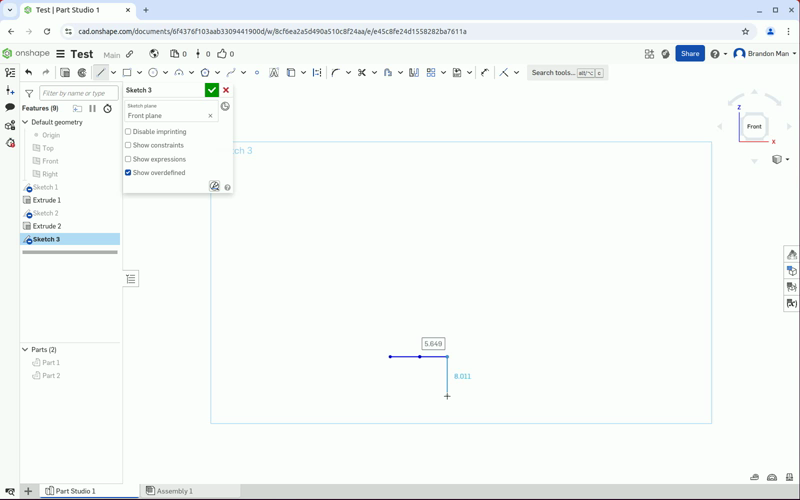
click(447, 395)
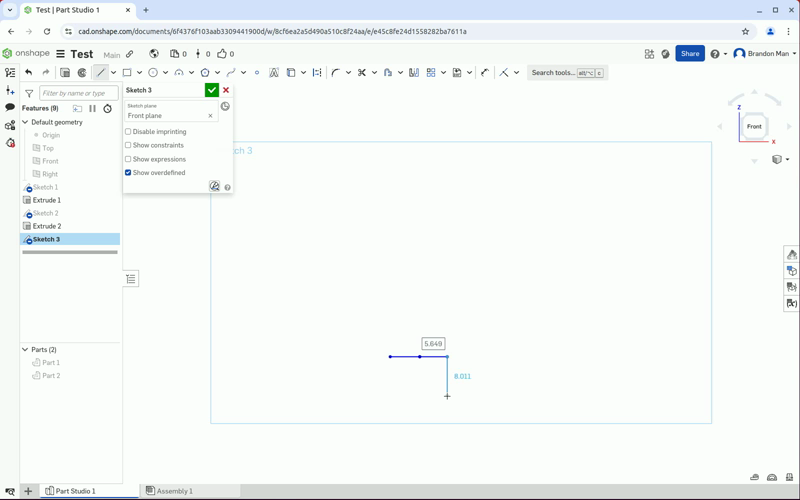
key_up(shift)
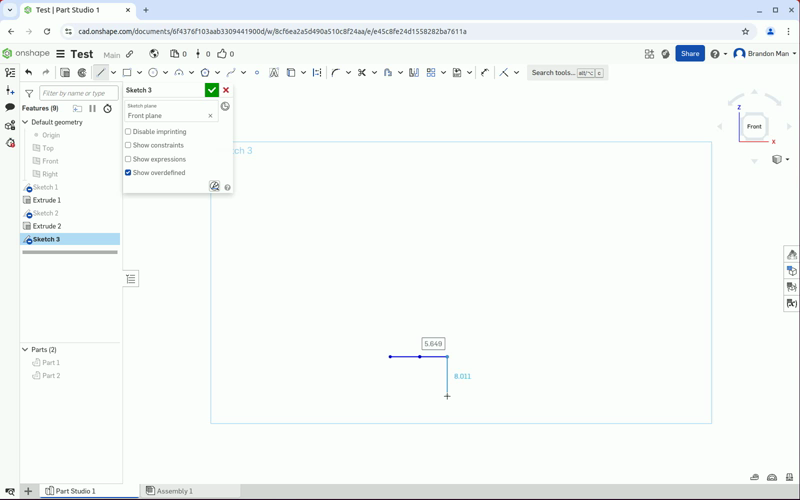
key_down(shift)
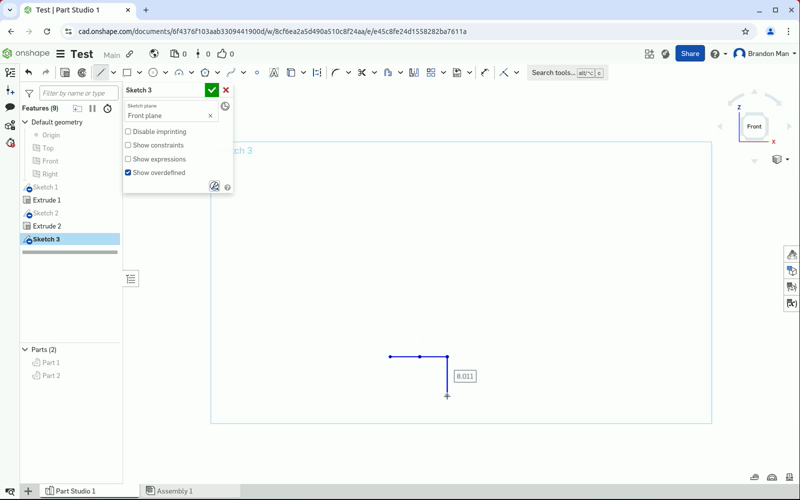
mouse_move(477, 395)
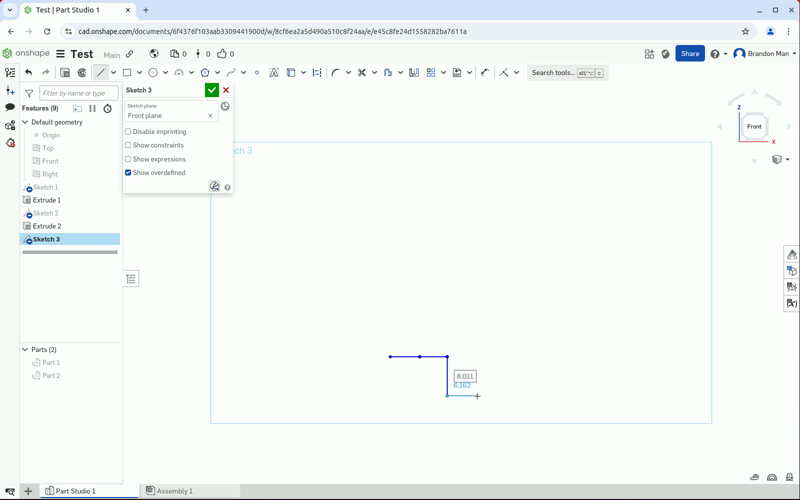
mouse_move(460, 395)
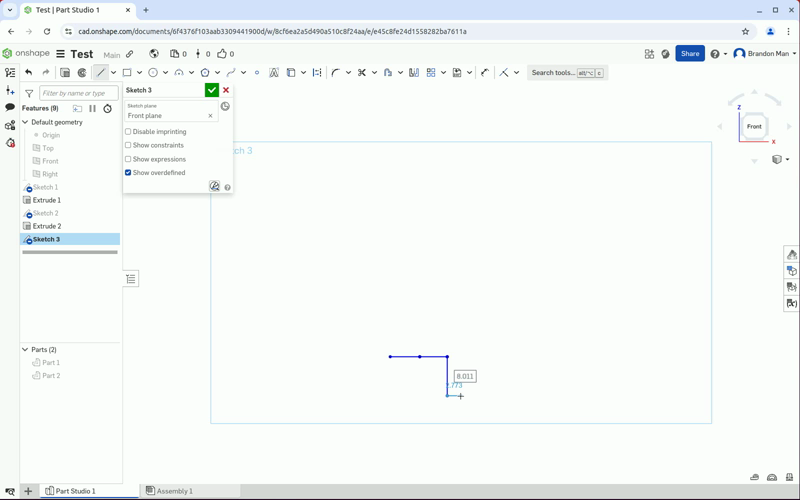
click(460, 395)
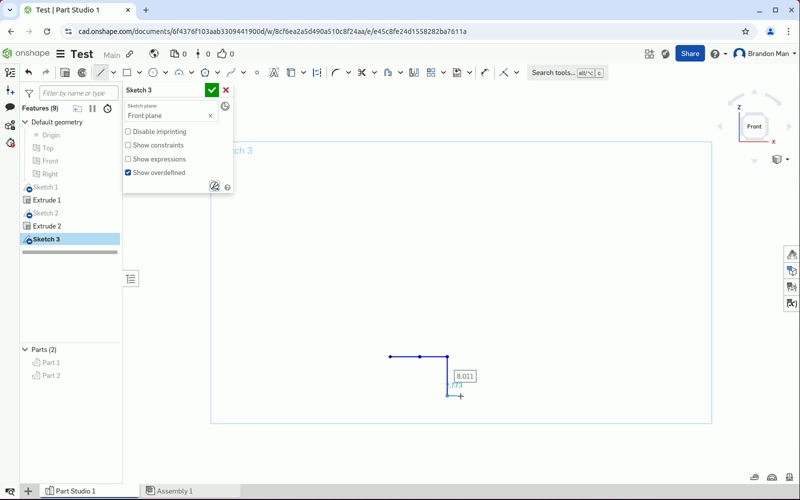
key_up(shift)
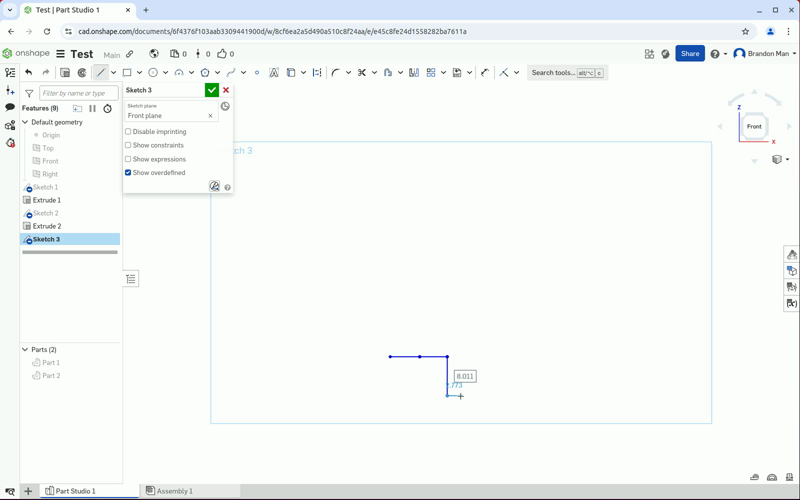
key_down(shift)
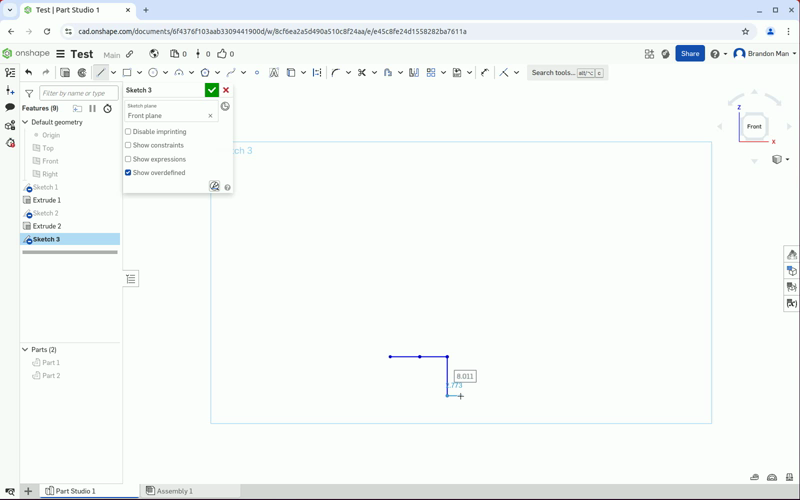
mouse_move(490, 395)
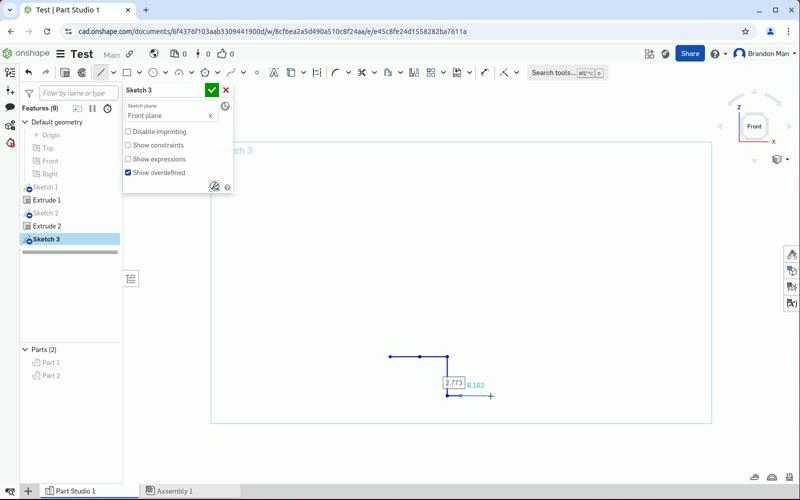
mouse_move(460, 356)
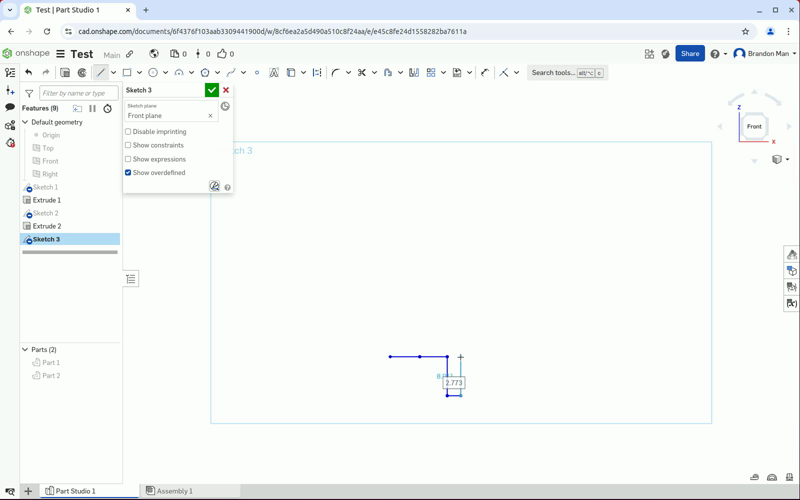
click(460, 356)
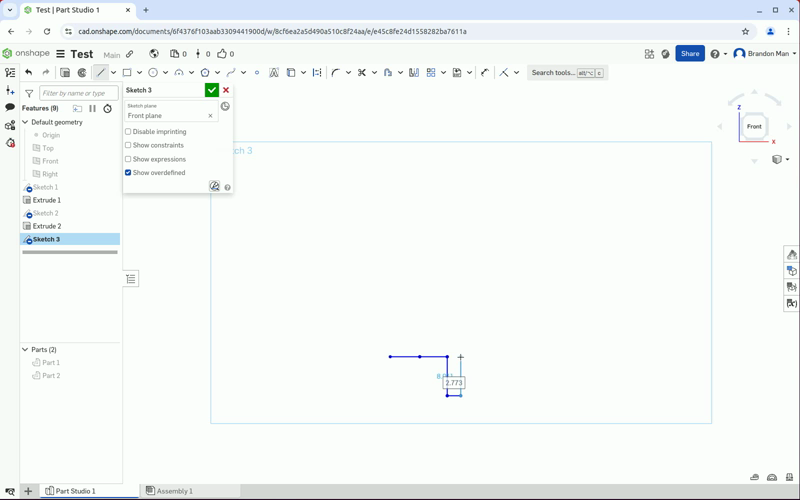
key_up(shift)
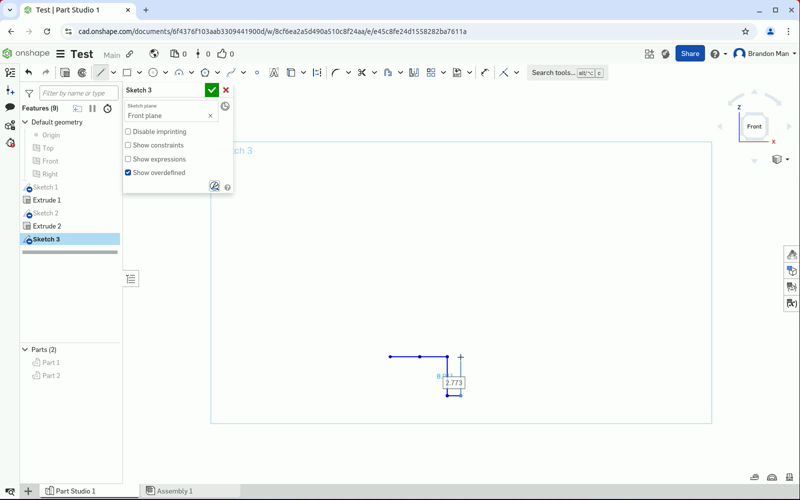
key(esc)
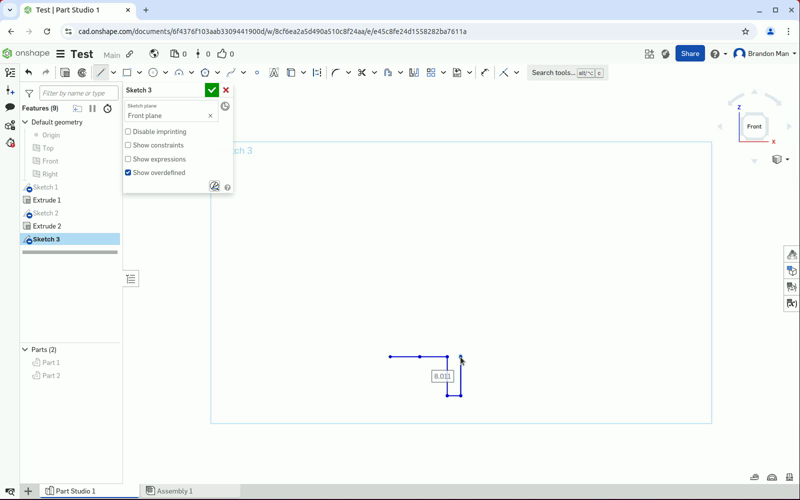
key(a)
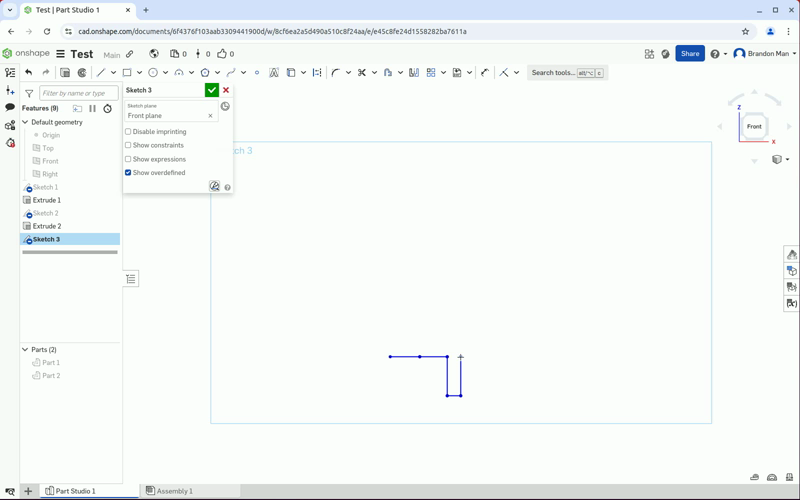
mouse_move(460, 356)
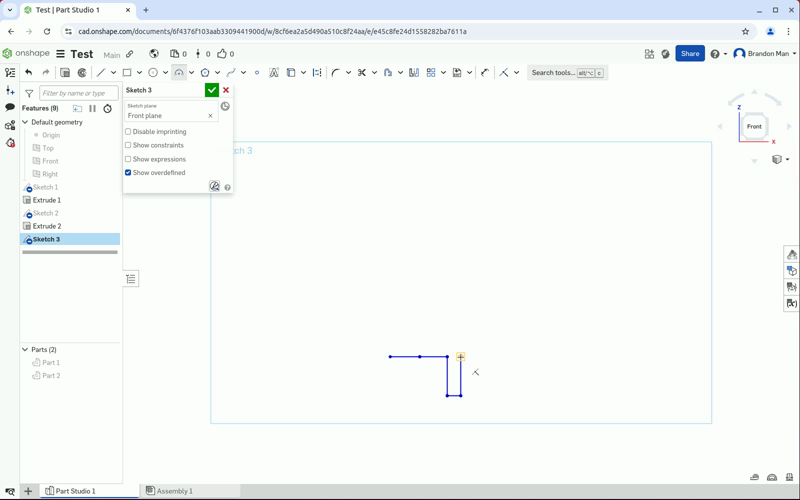
click(460, 356)
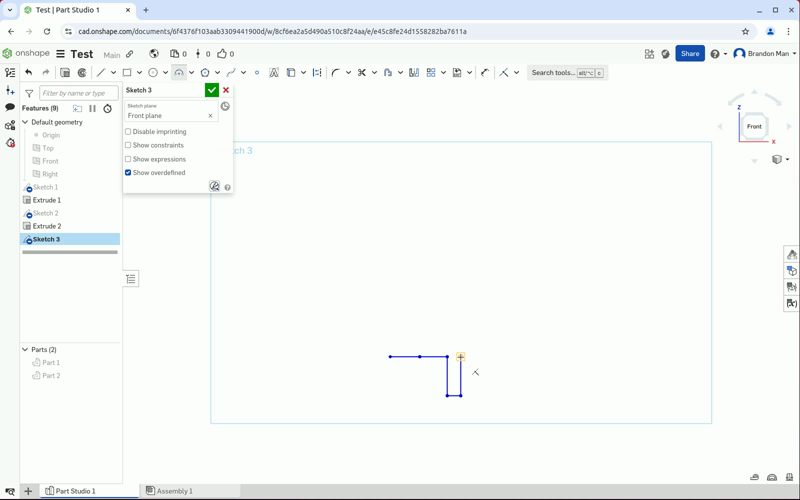
key_down(shift)
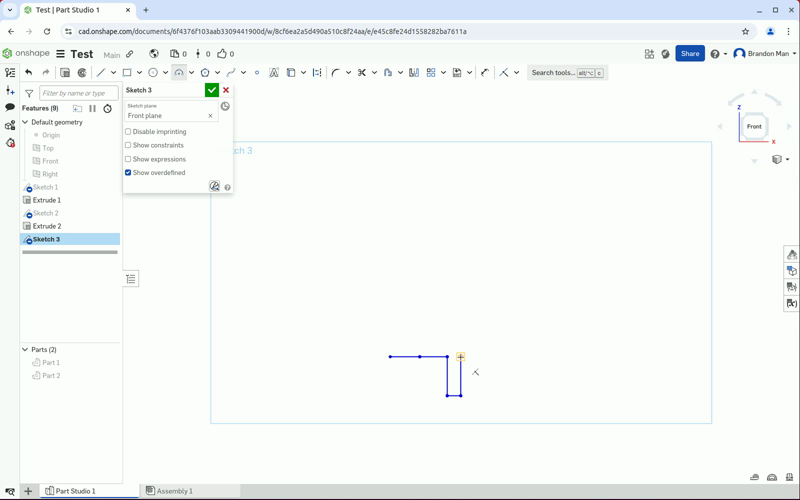
mouse_move(460, 210)
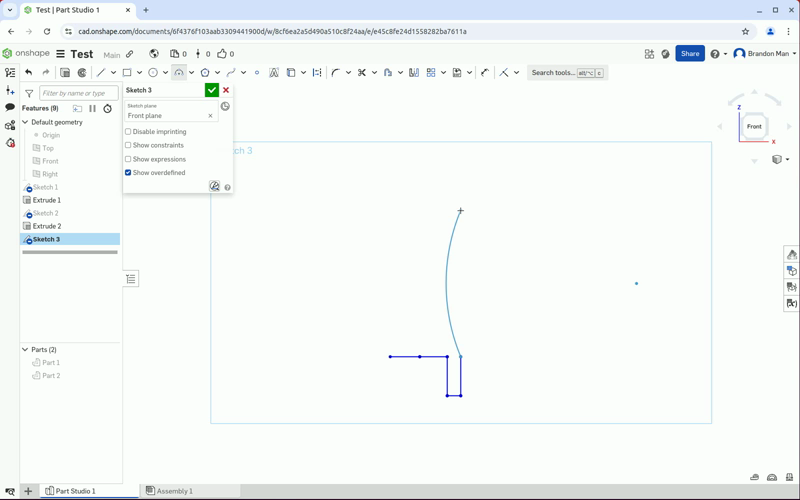
click(460, 210)
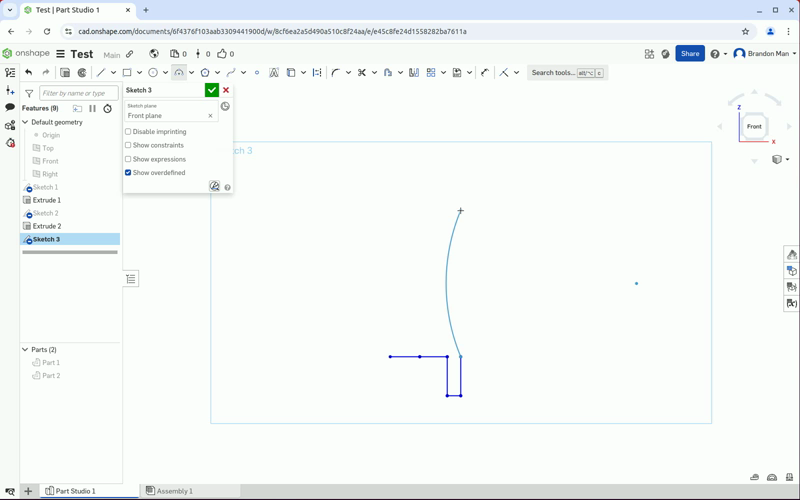
mouse_move(404, 283)
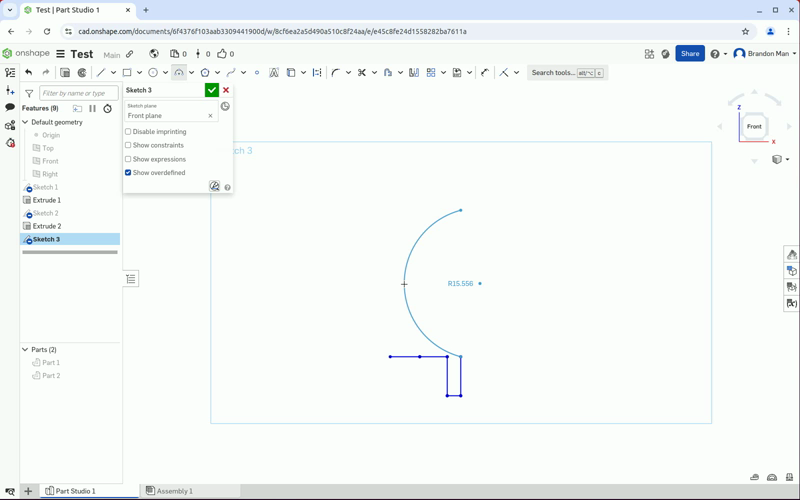
click(404, 283)
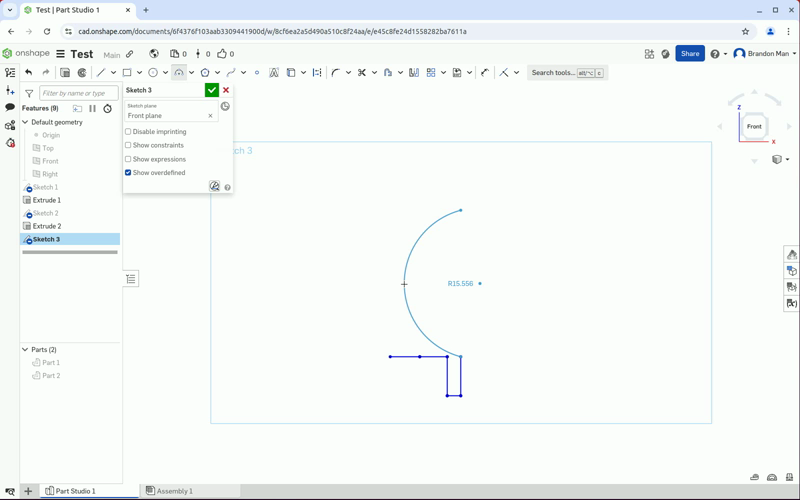
key_up(shift)
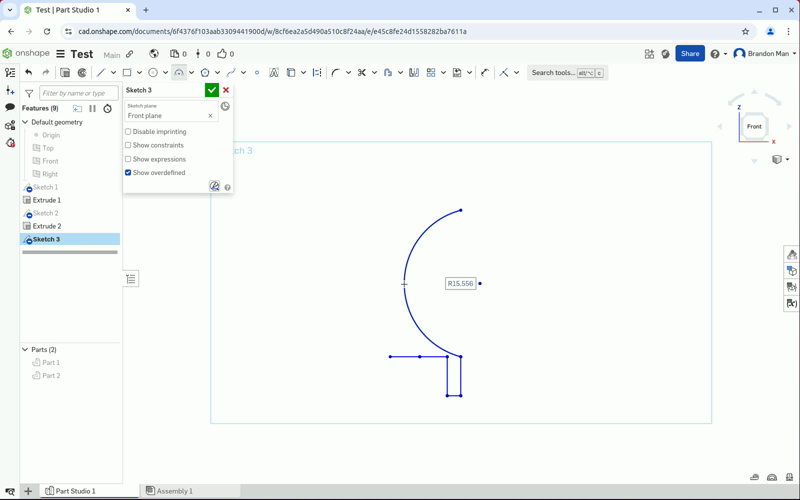
key(esc)
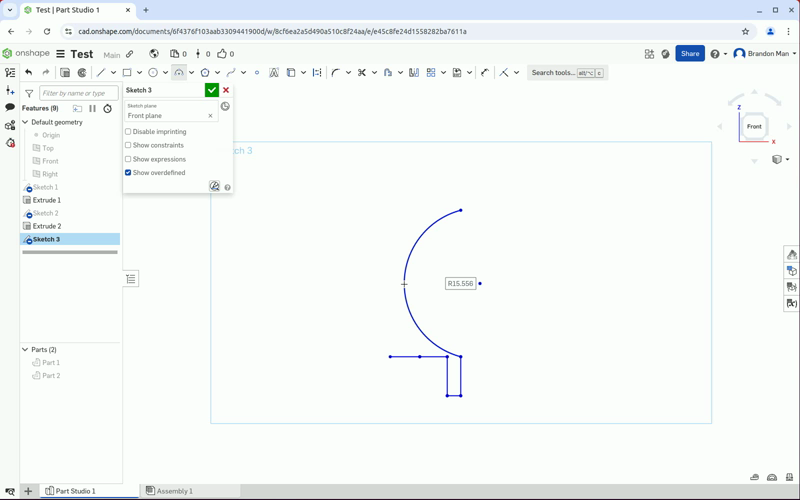
key(l)
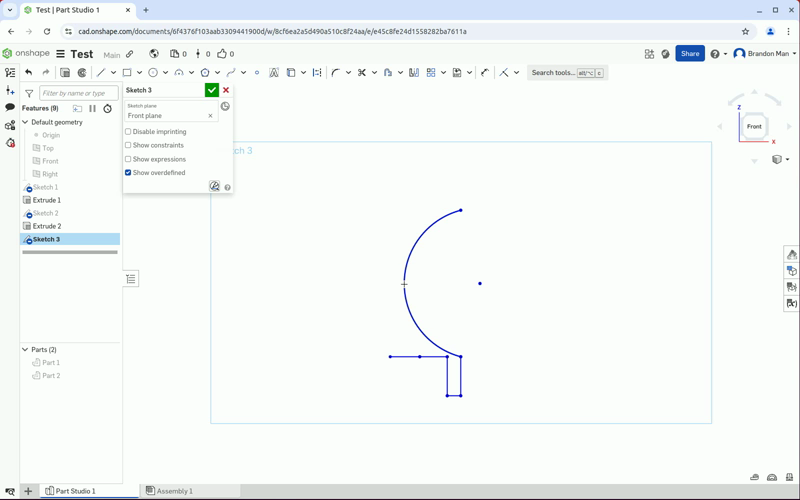
mouse_move(460, 210)
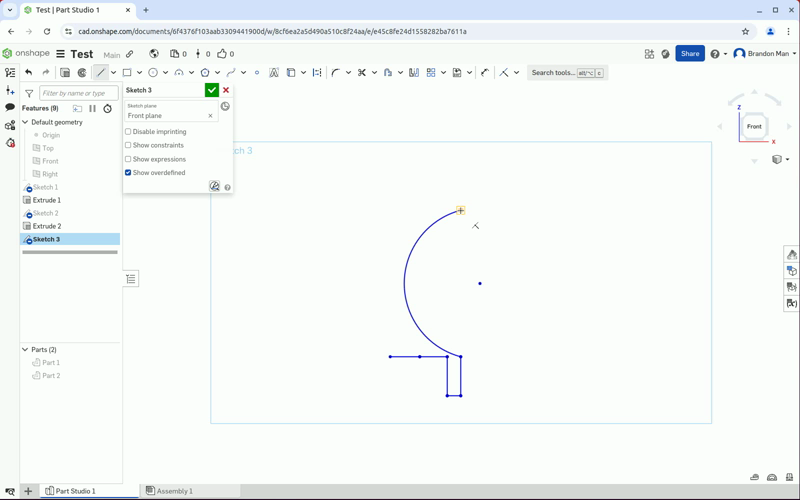
click(460, 210)
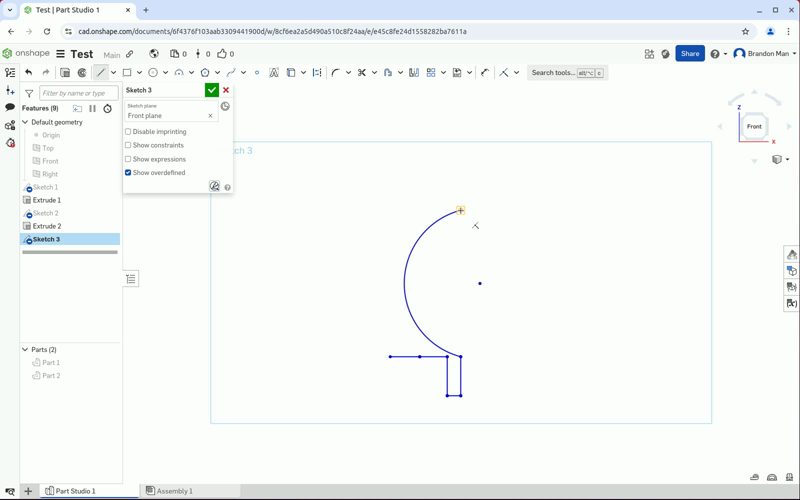
key_down(shift)
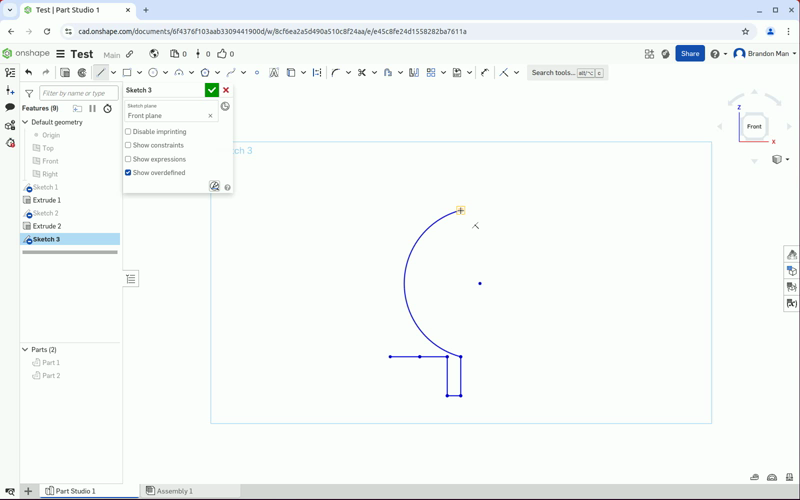
mouse_move(490, 210)
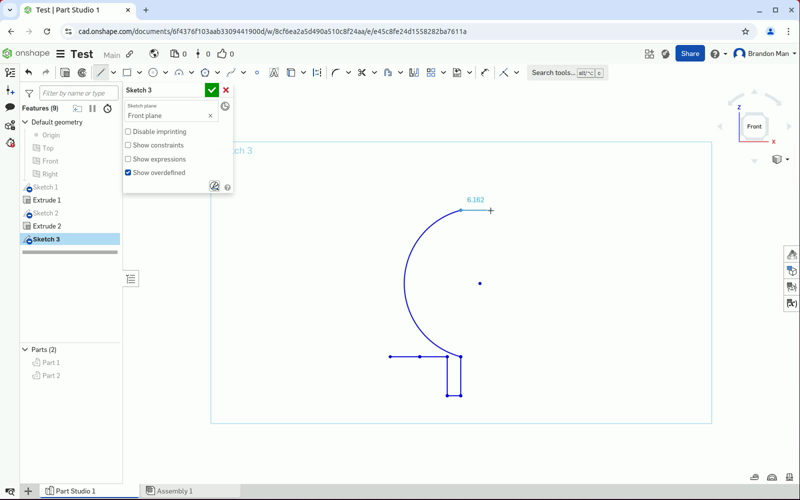
mouse_move(460, 171)
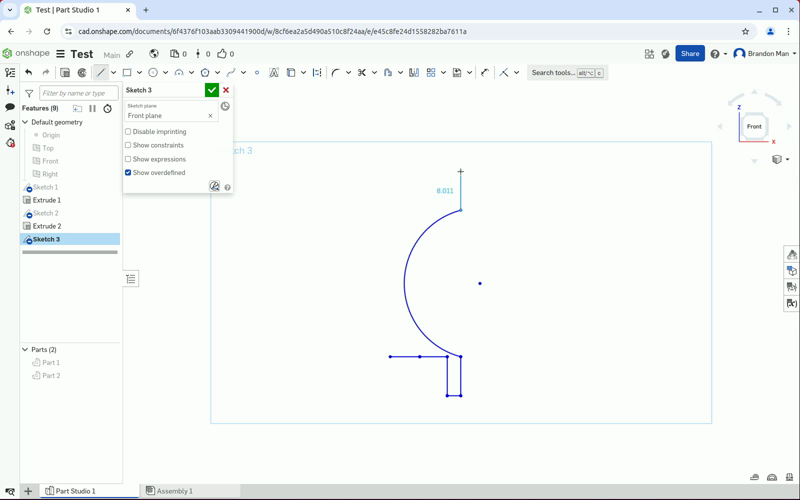
click(460, 171)
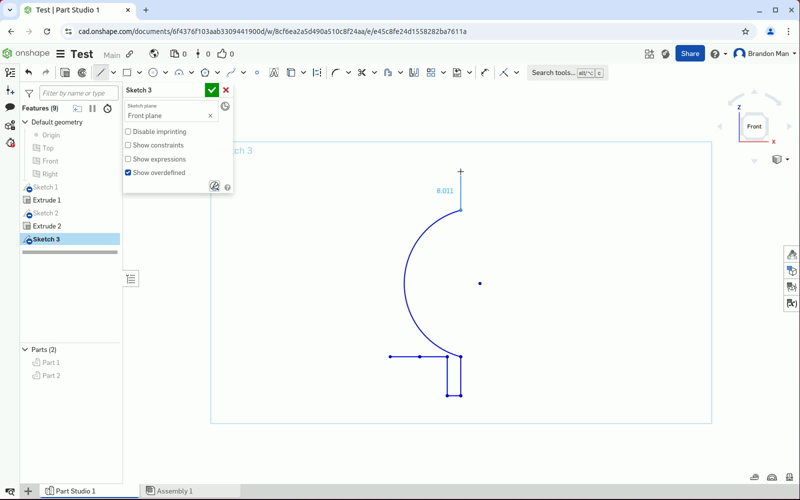
key_up(shift)
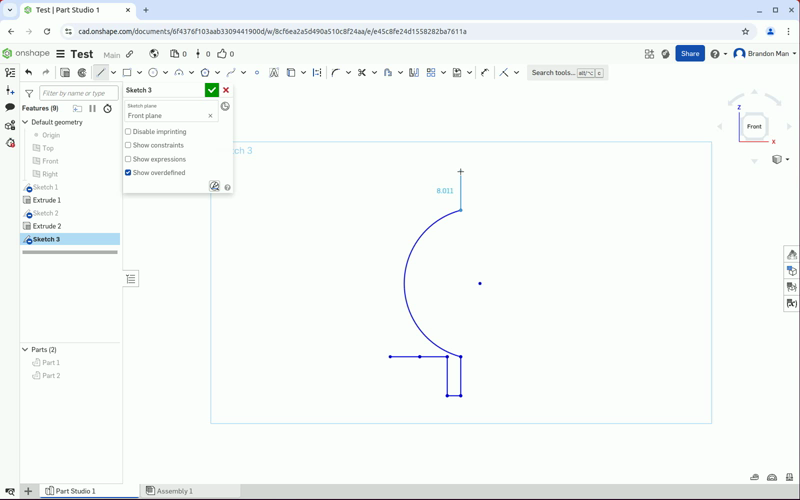
key_down(shift)
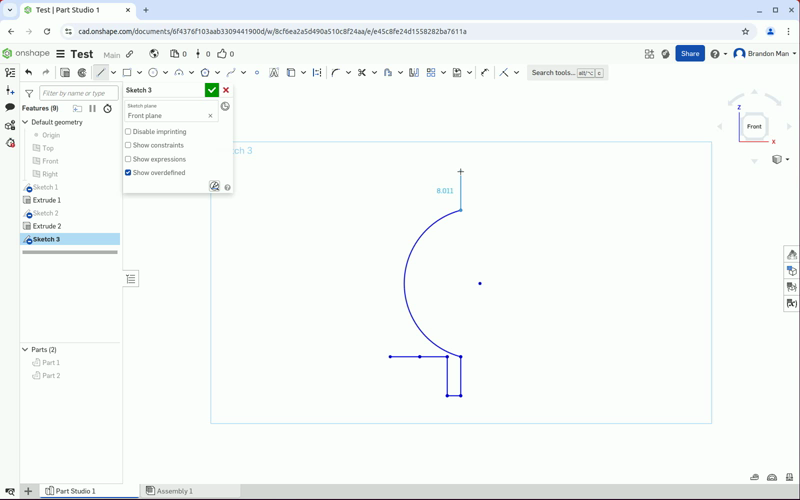
mouse_move(490, 171)
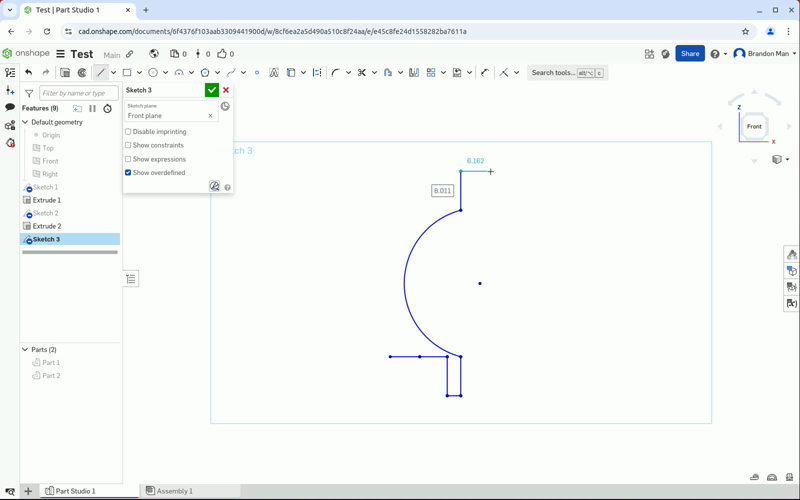
mouse_move(447, 171)
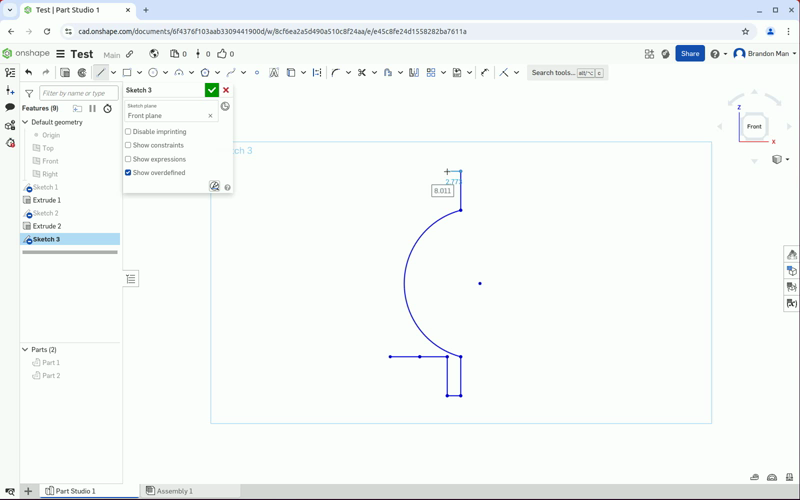
click(447, 171)
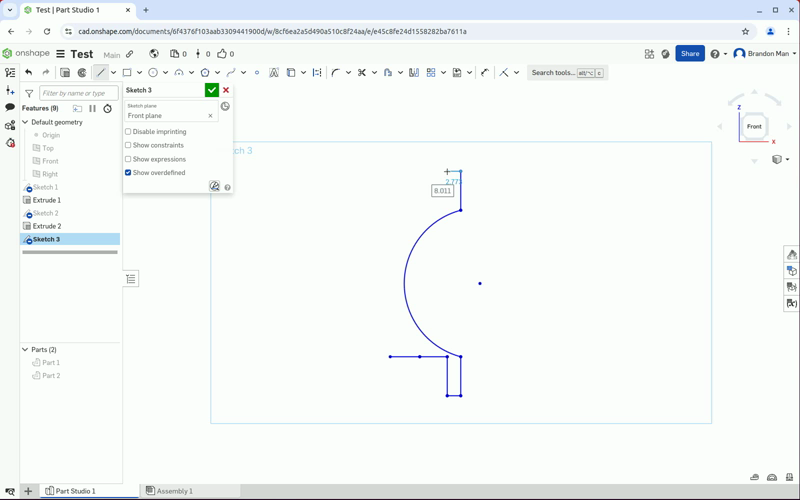
key_up(shift)
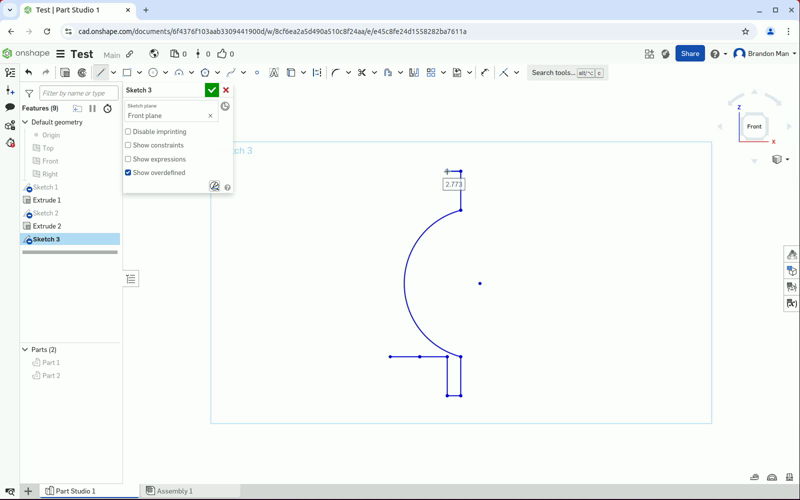
key_down(shift)
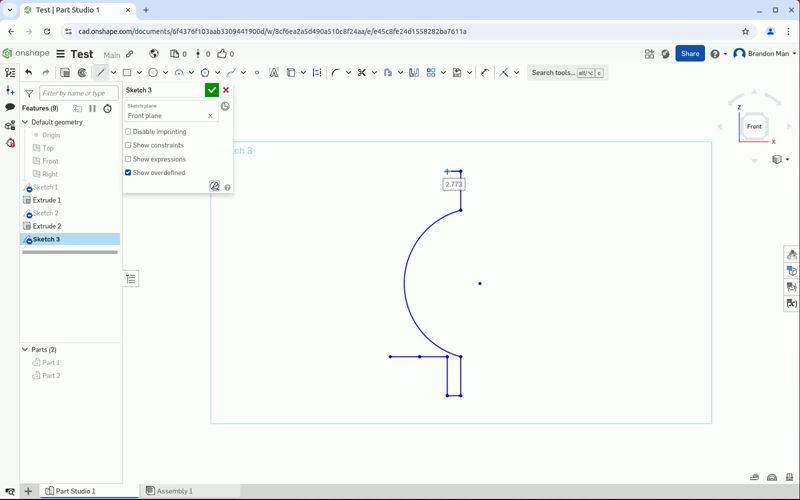
mouse_move(477, 171)
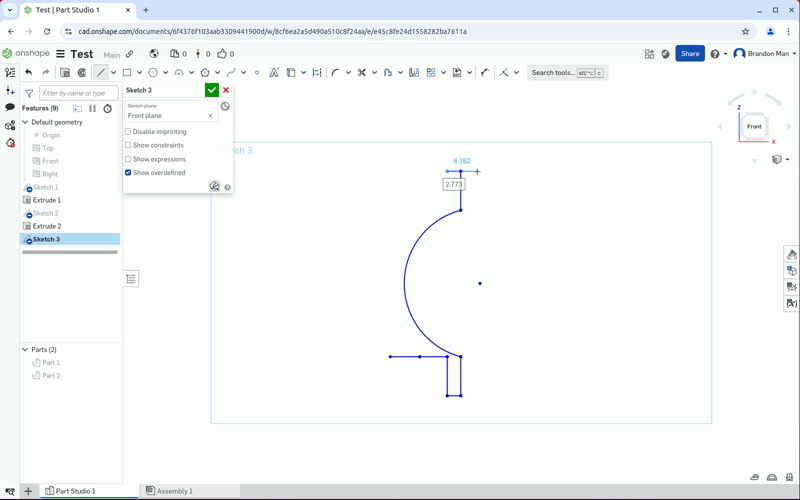
mouse_move(447, 210)
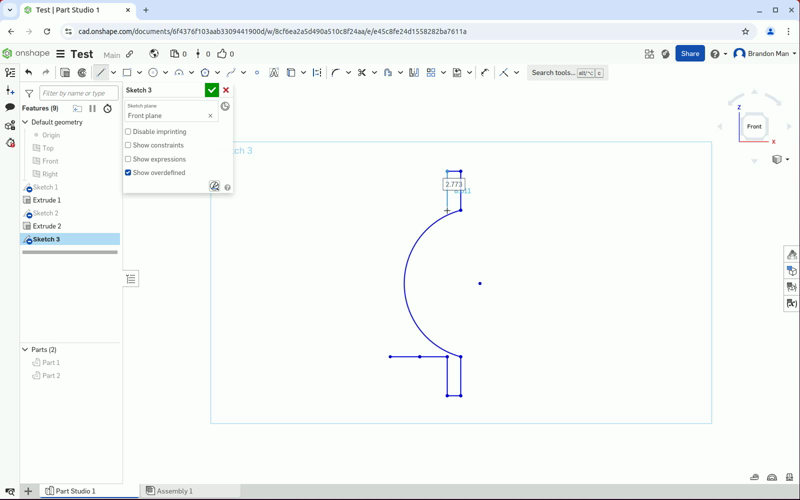
click(447, 210)
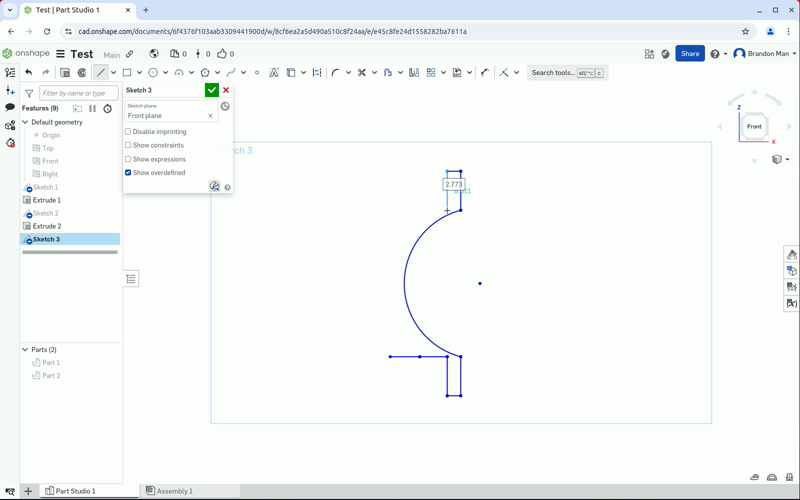
key_up(shift)
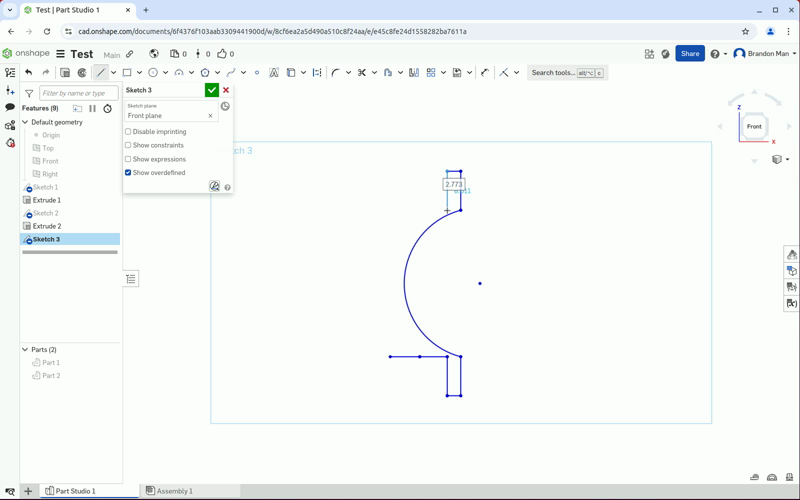
key_down(shift)
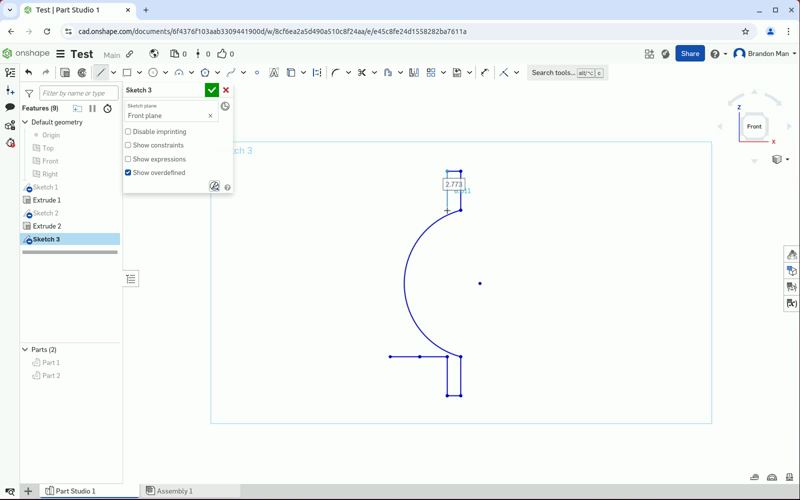
mouse_move(477, 210)
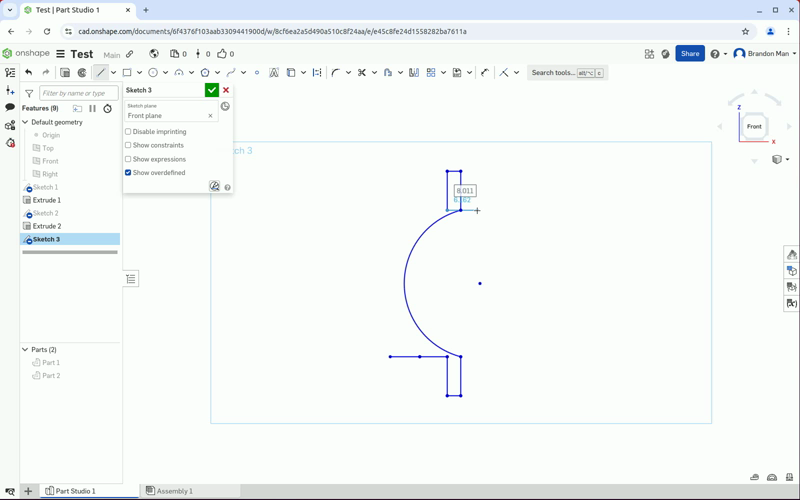
mouse_move(419, 210)
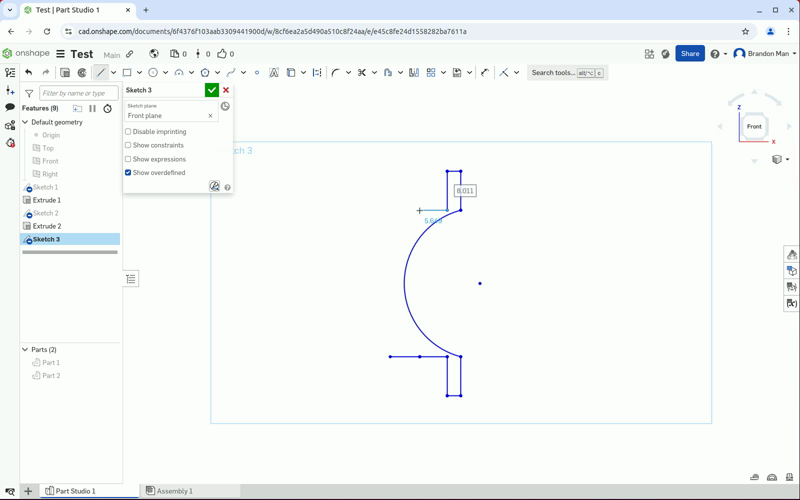
click(419, 210)
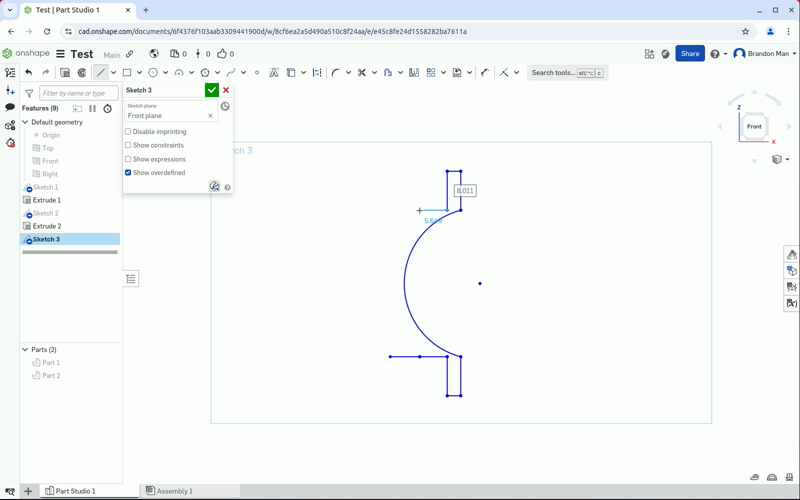
key_up(shift)
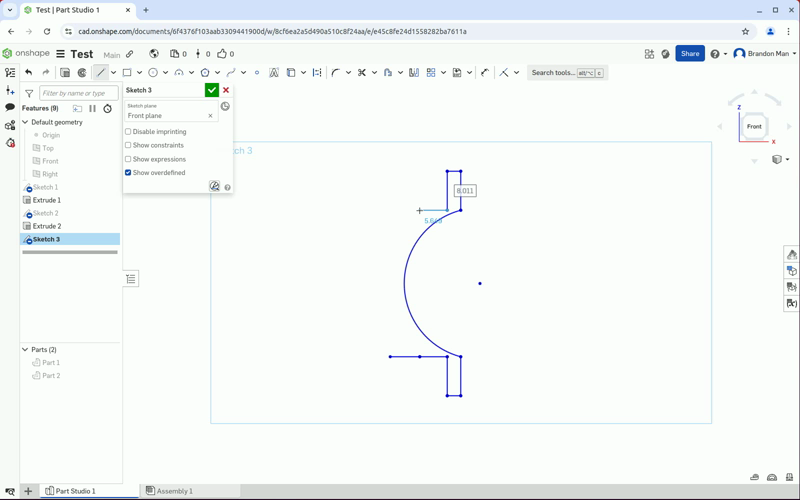
key_down(shift)
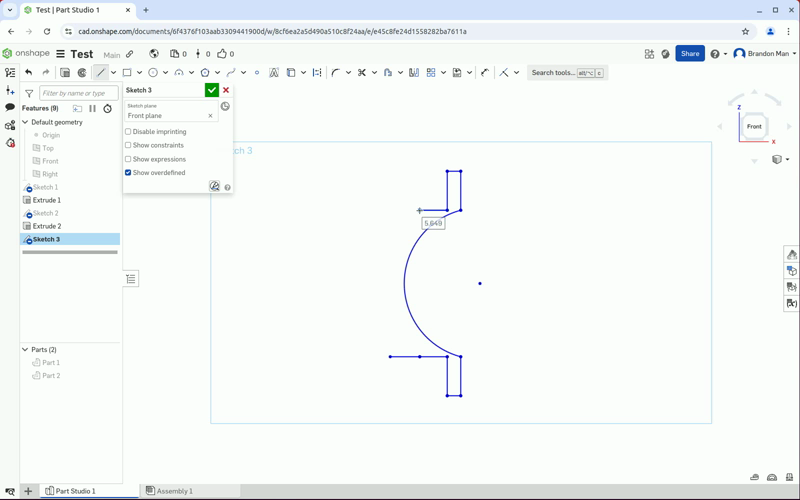
mouse_move(449, 210)
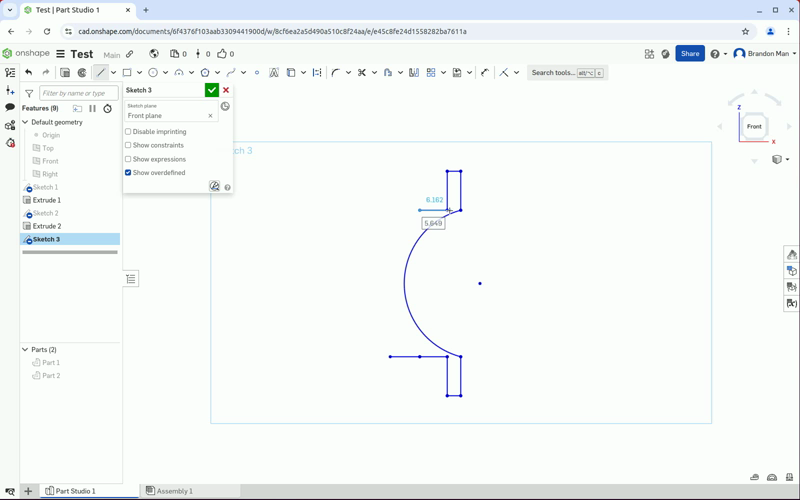
mouse_move(390, 210)
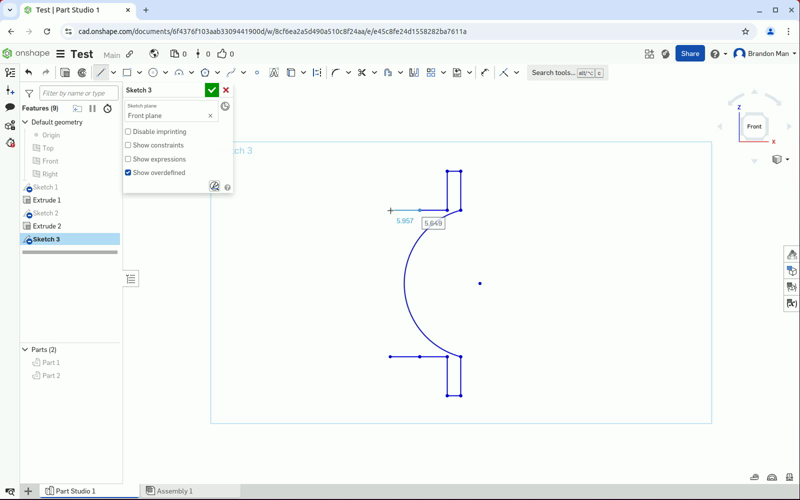
click(390, 210)
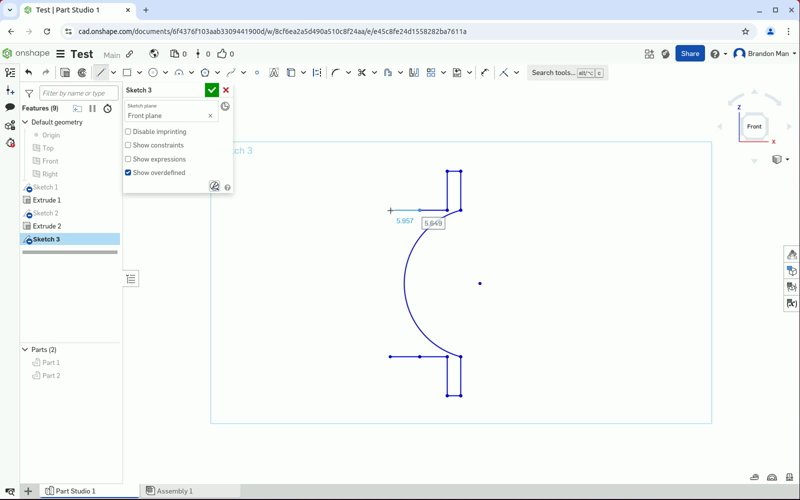
key_up(shift)
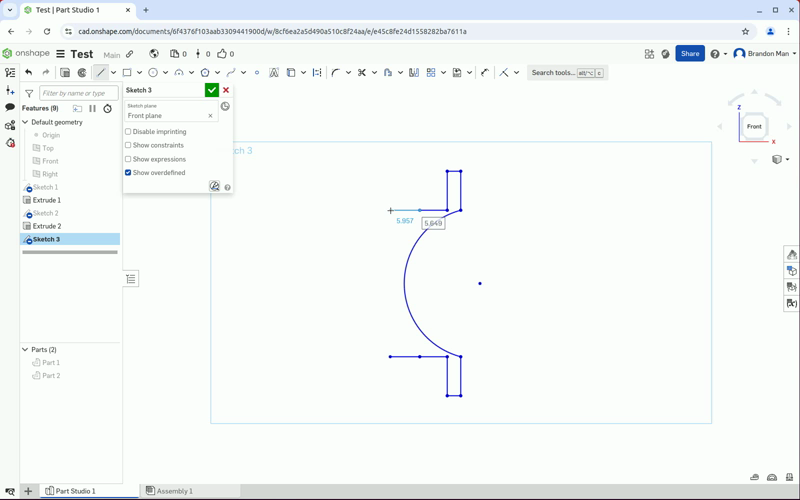
key_down(shift)
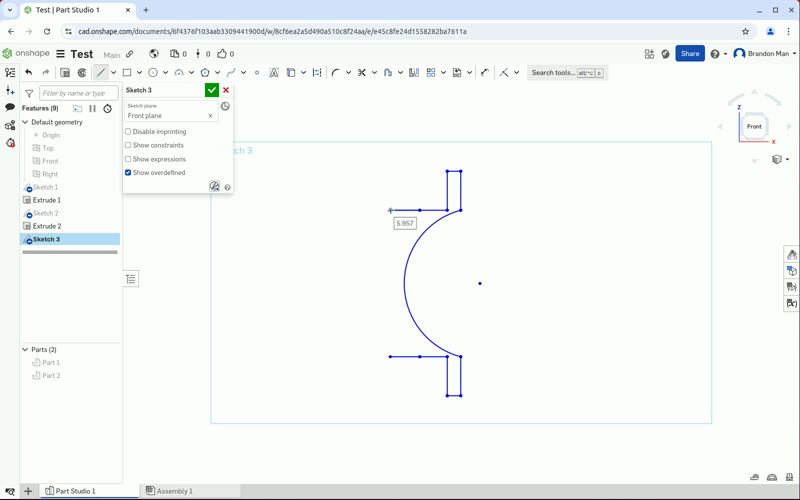
mouse_move(390, 356)
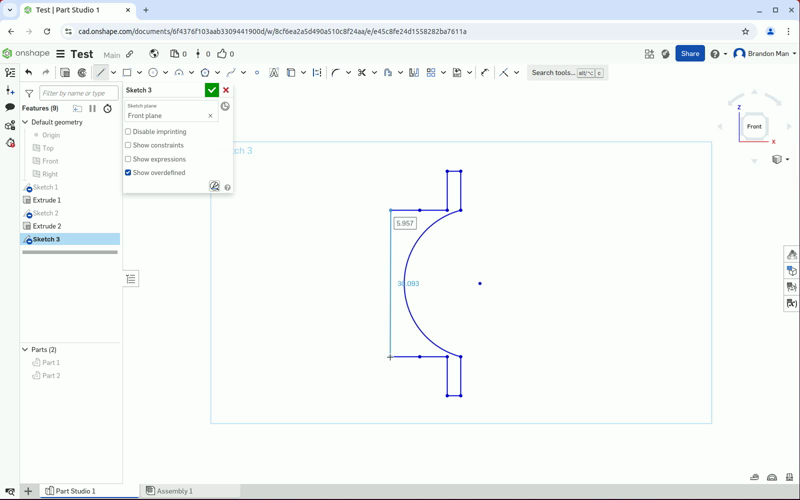
key_up(shift)
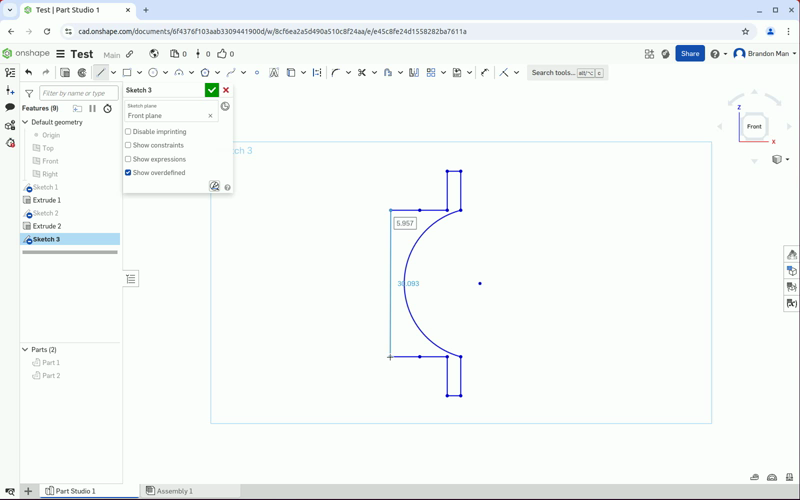
click(390, 356)
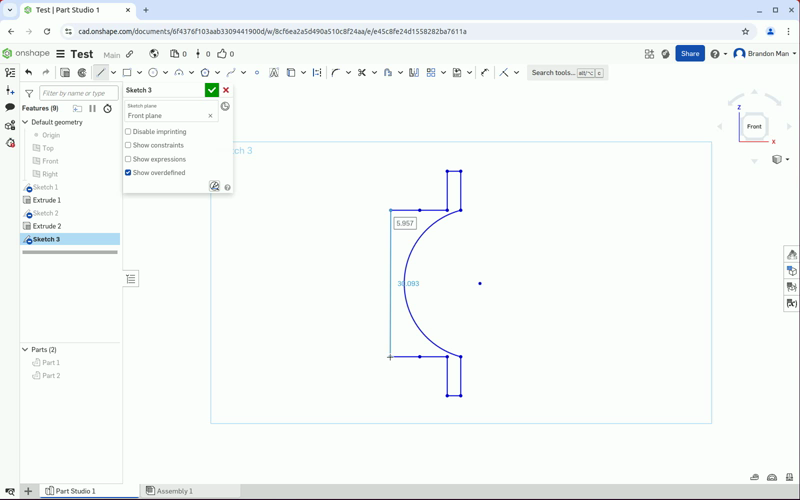
key(esc)
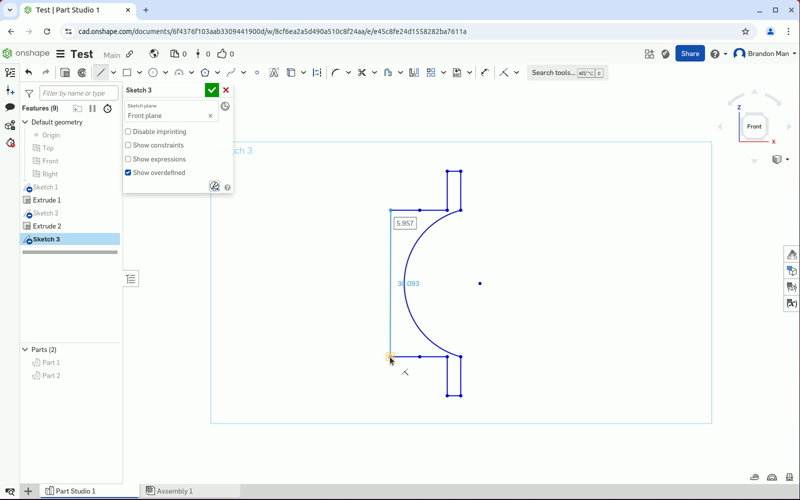
mouse_move(397, 271)
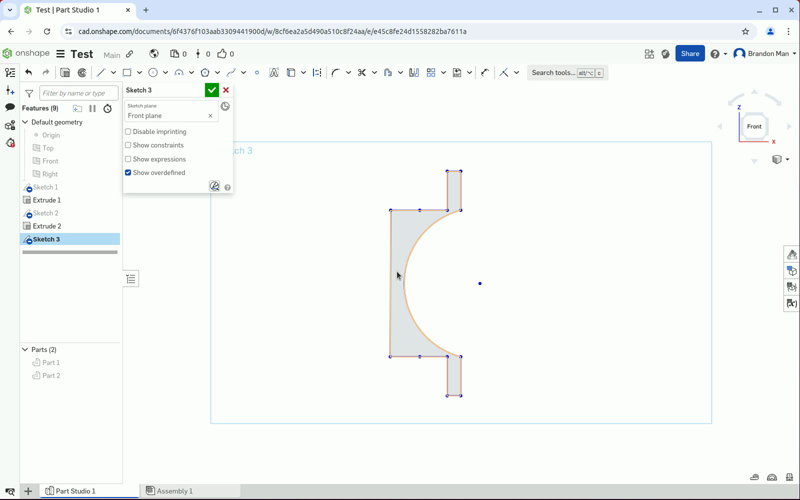
click(397, 271)
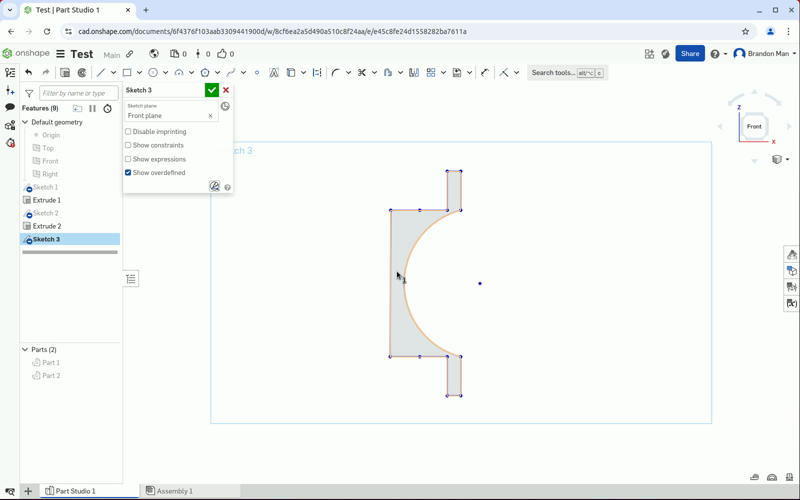
mouse_move(73, 352)
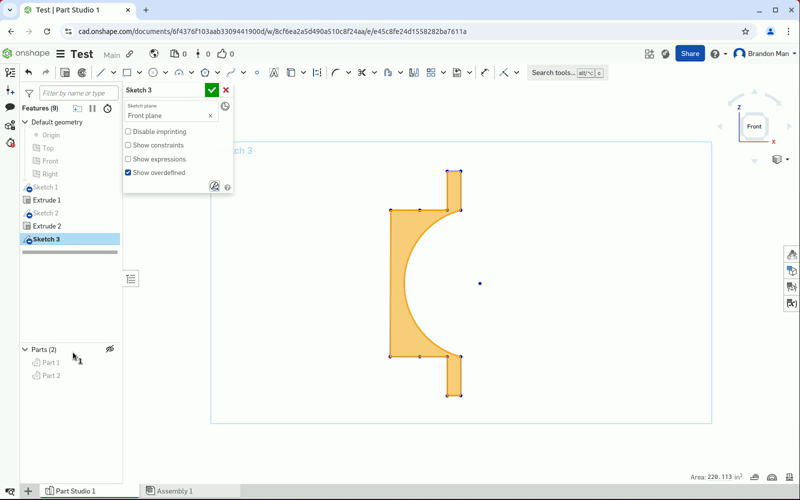
key(shift+y)
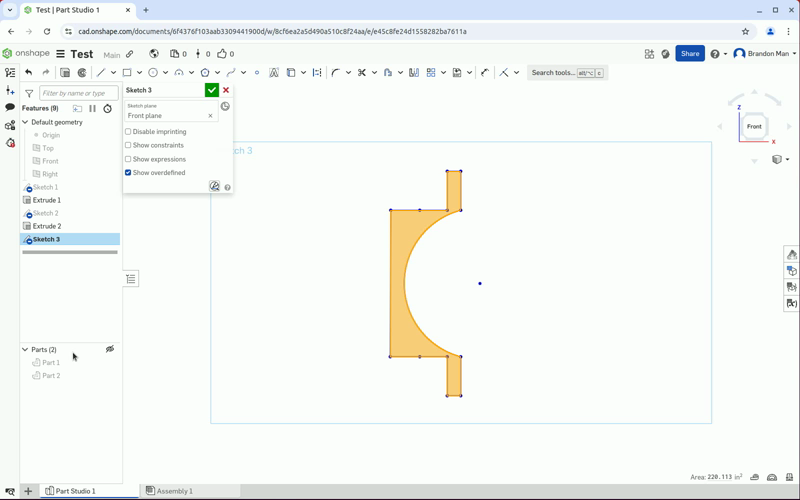
key(shift+e)
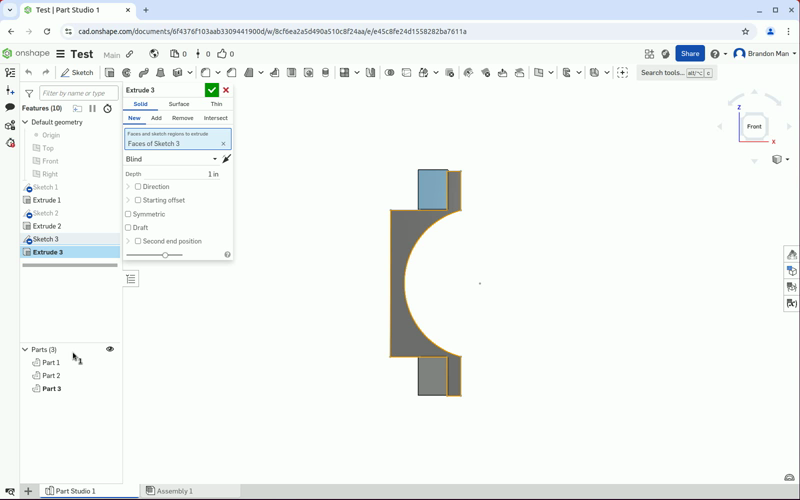
mouse_move(143, 106)
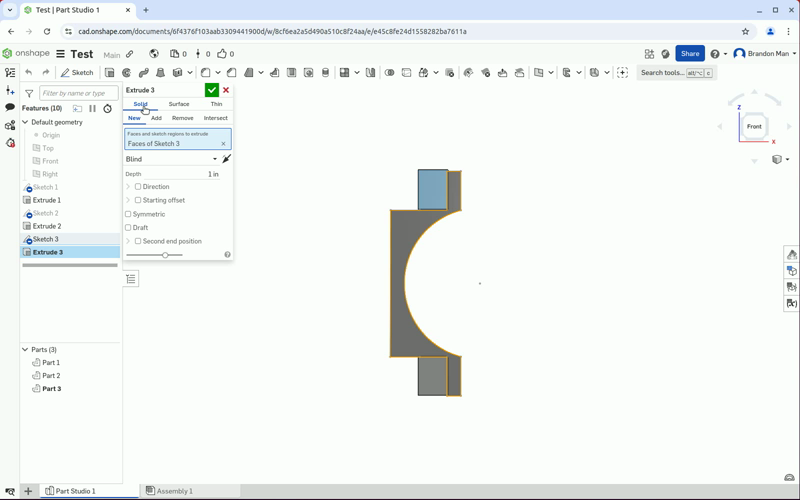
click(143, 106)
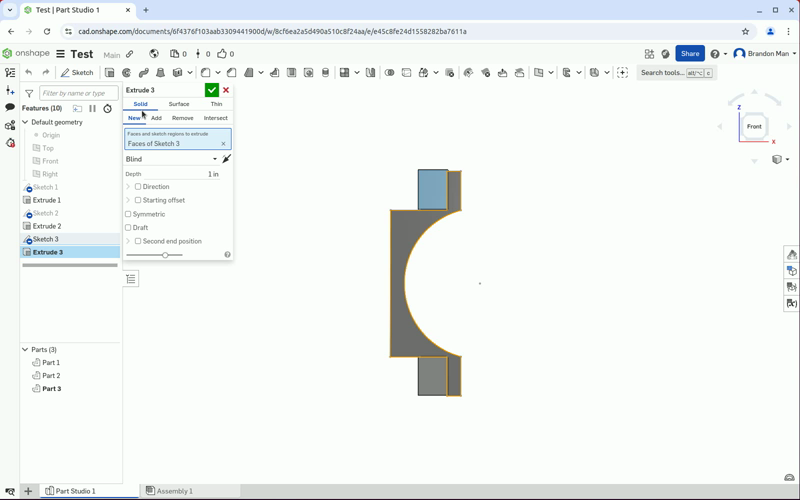
mouse_move(137, 120)
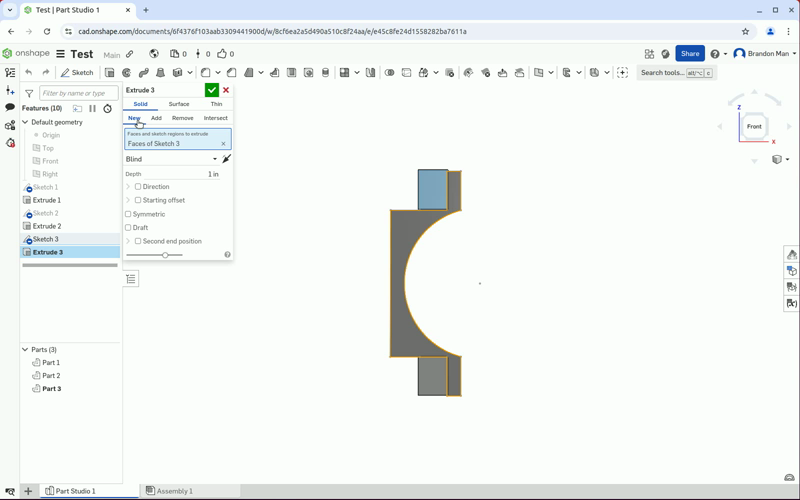
click(137, 120)
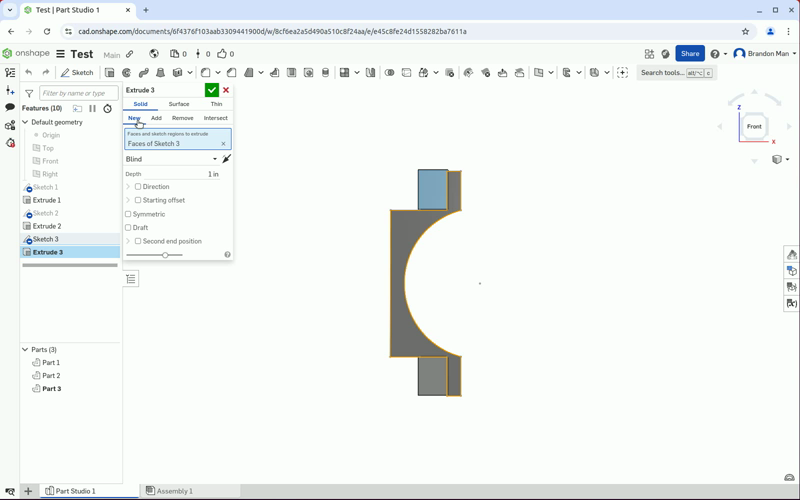
key(tab, 4)
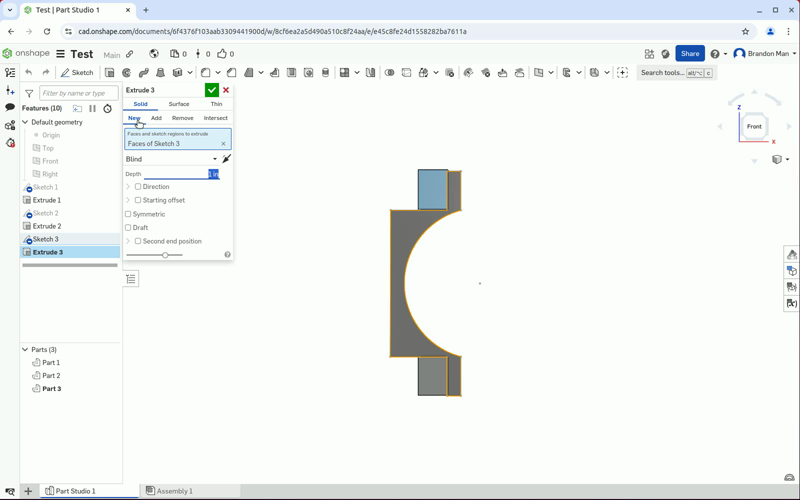
text(6.499)
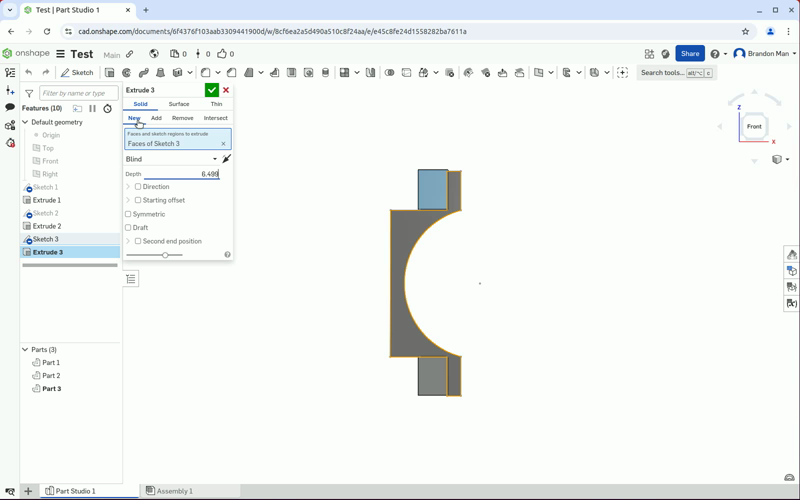
key(enter)
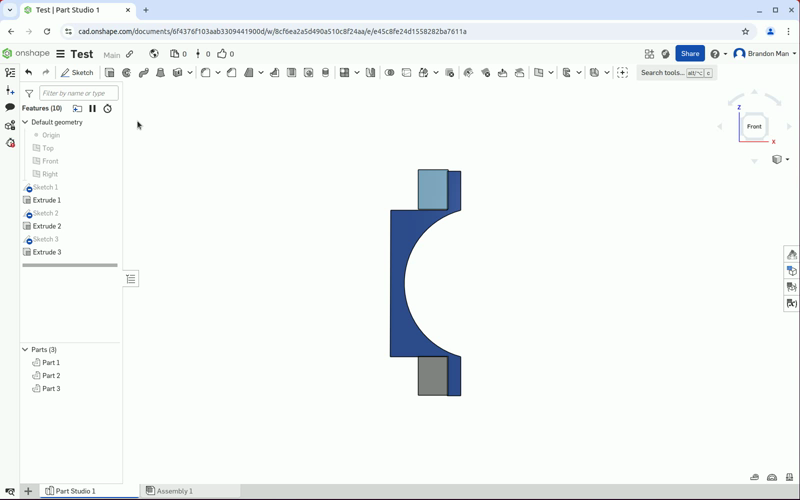
key(shift+h)
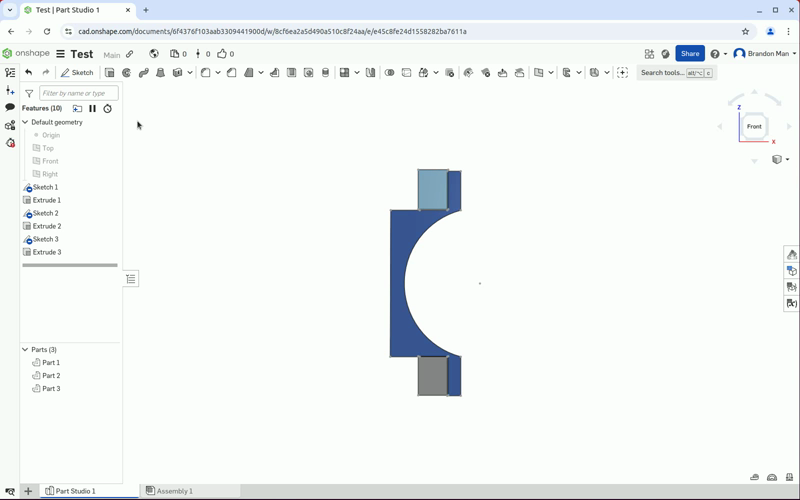
key(shift+h)
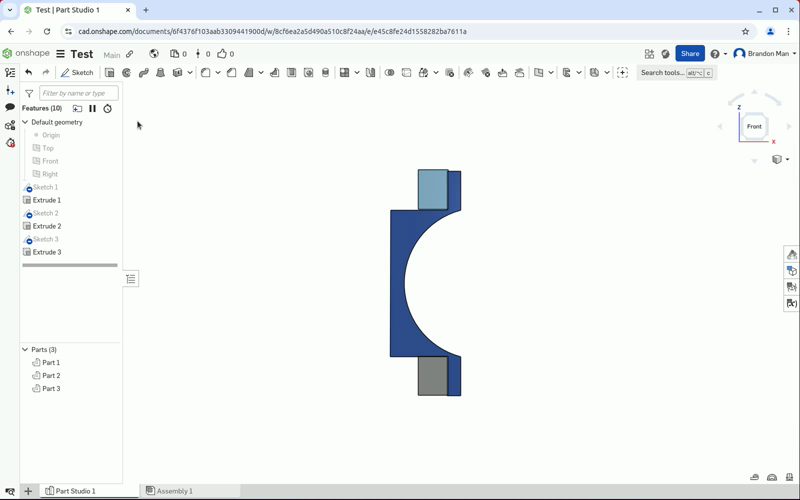
mouse_move(73, 189)
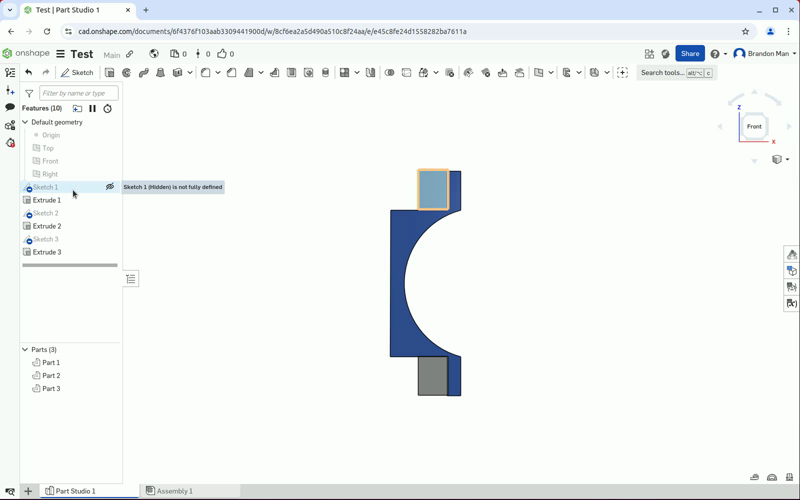
click(73, 189)
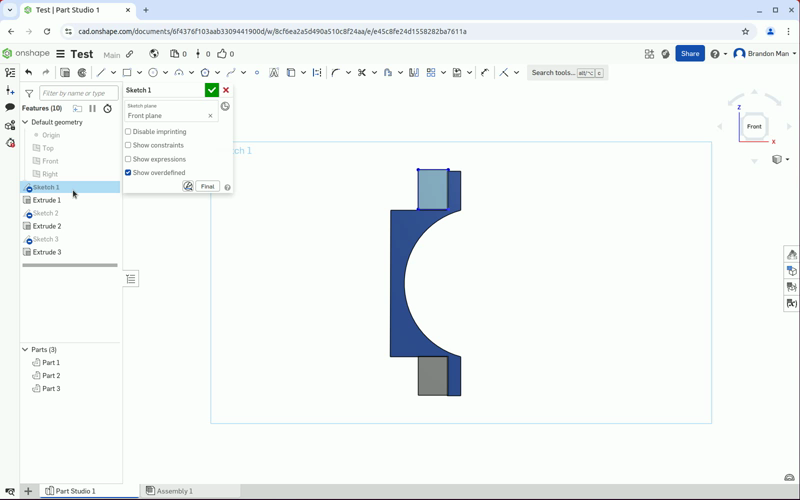
mouse_move(229, 92)
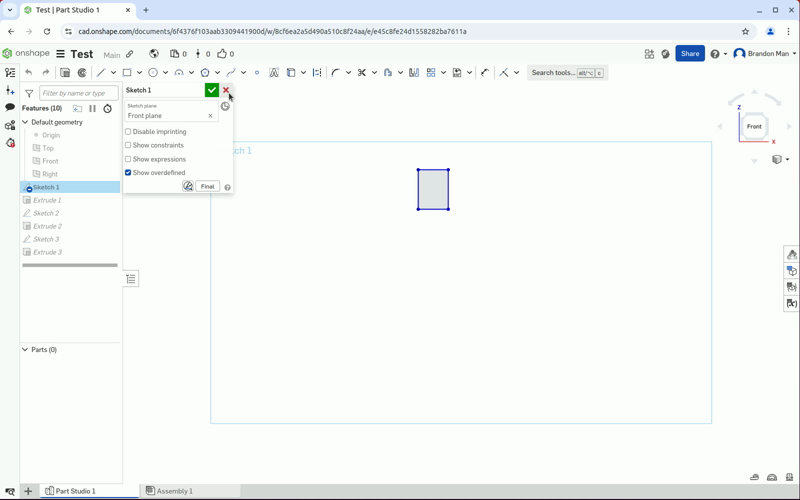
click(229, 92)
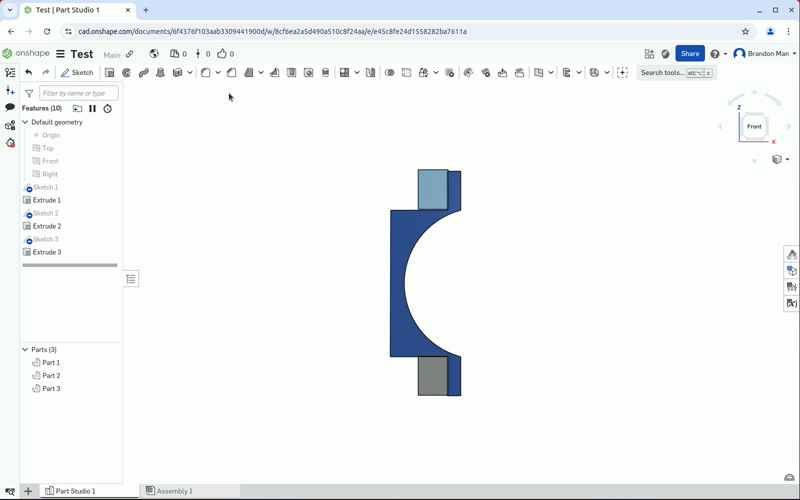
mouse_move(73, 352)
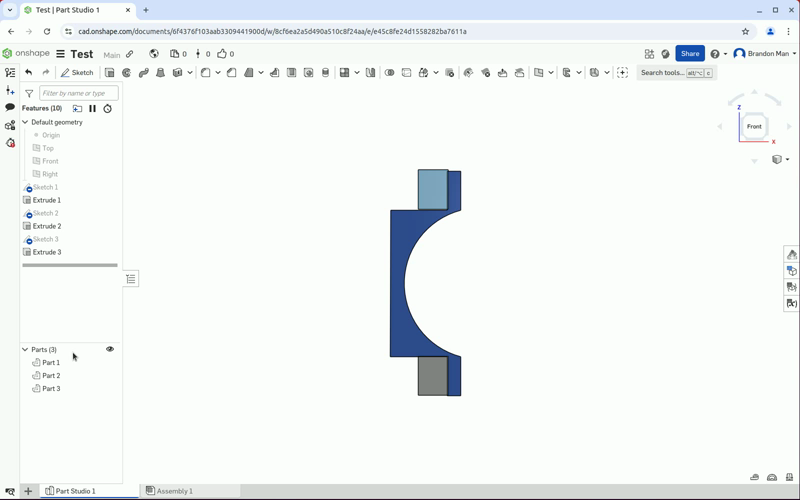
key(y)
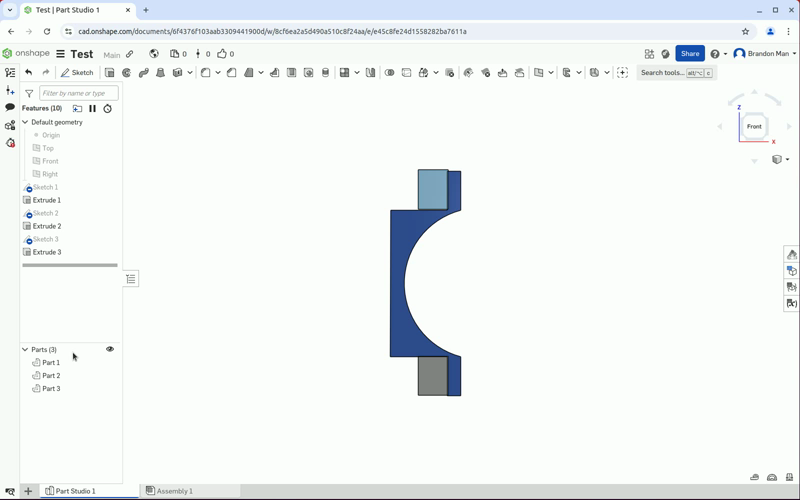
key(shift+p)
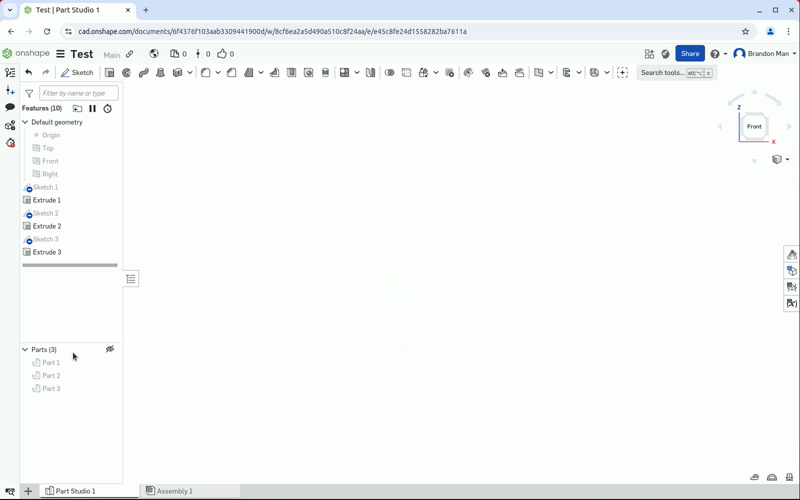
key(space)
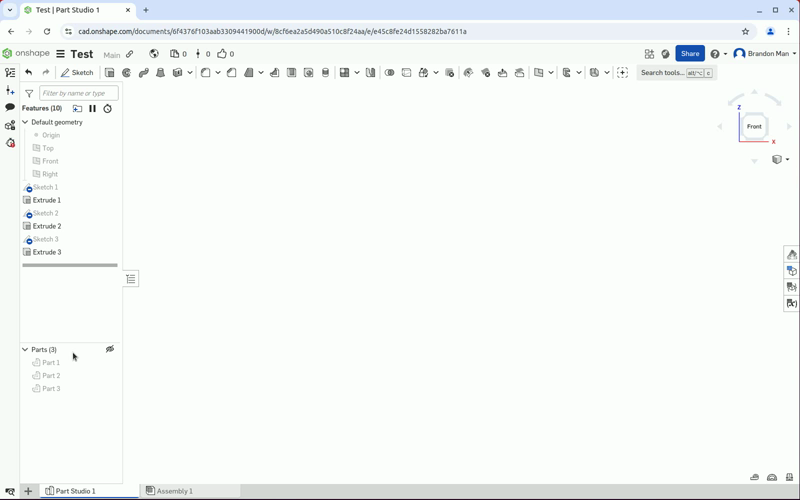
key_down(shift)
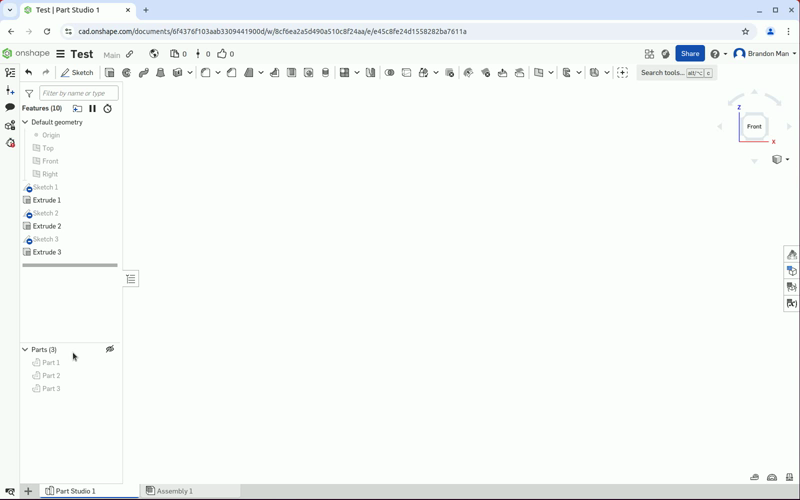
key(left)
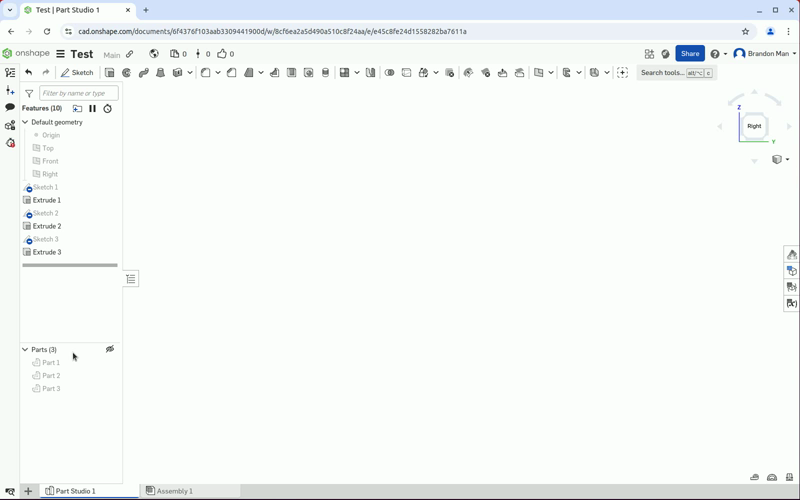
key_up(shift)
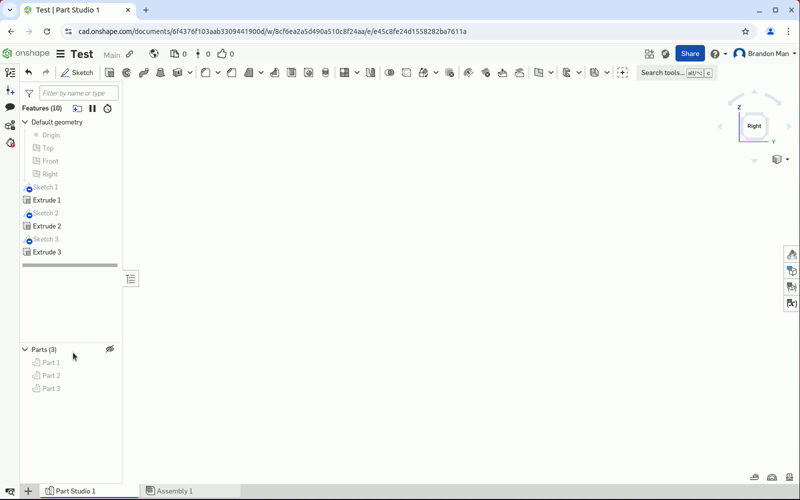
mouse_move(73, 352)
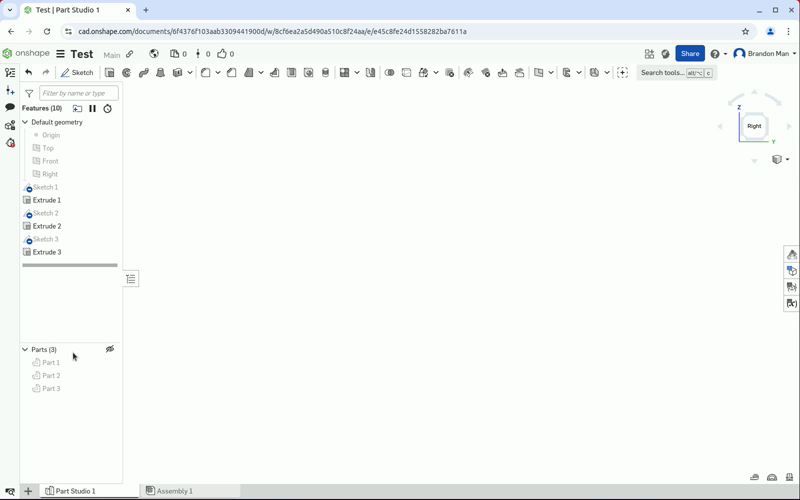
key(shift+y)
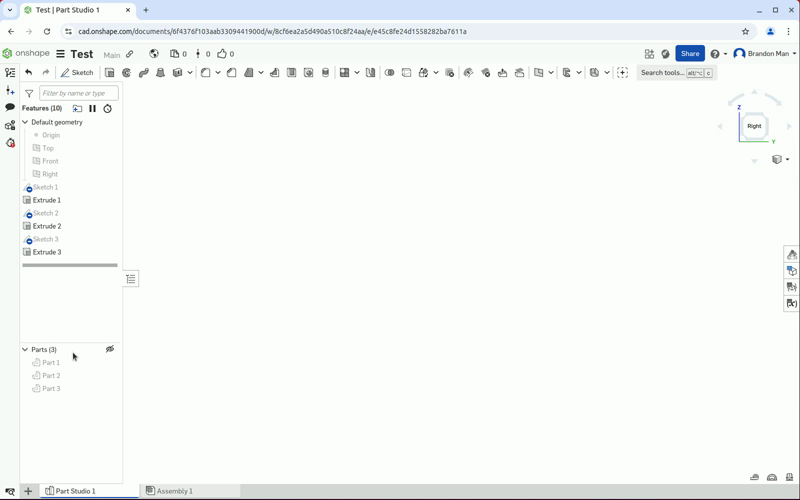
key(shift+s)
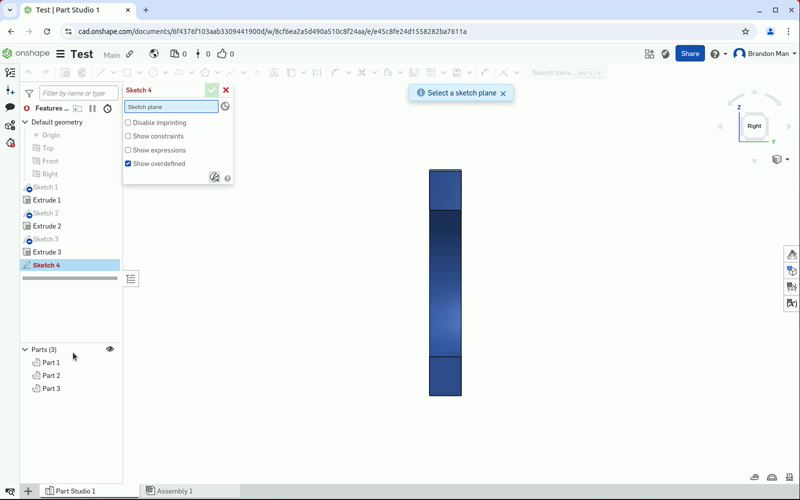
mouse_move(73, 176)
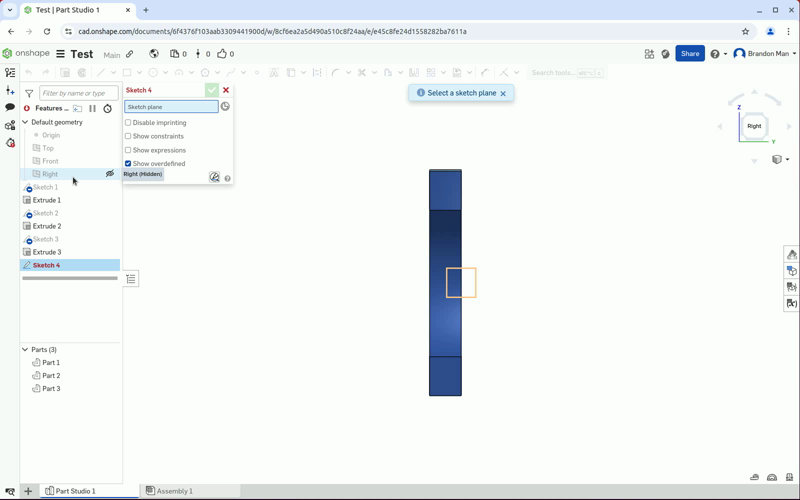
click(73, 176)
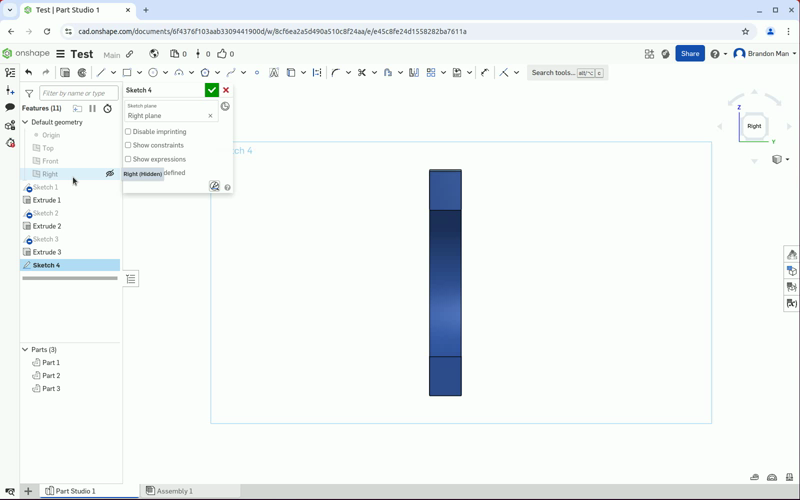
mouse_move(73, 352)
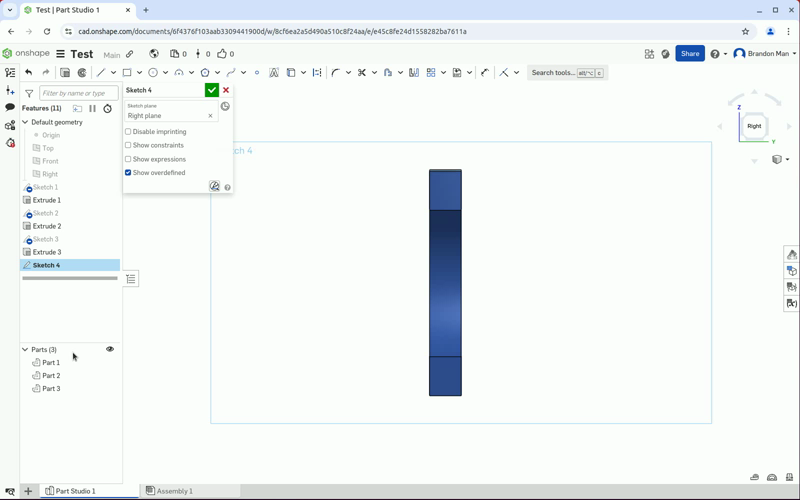
key(y)
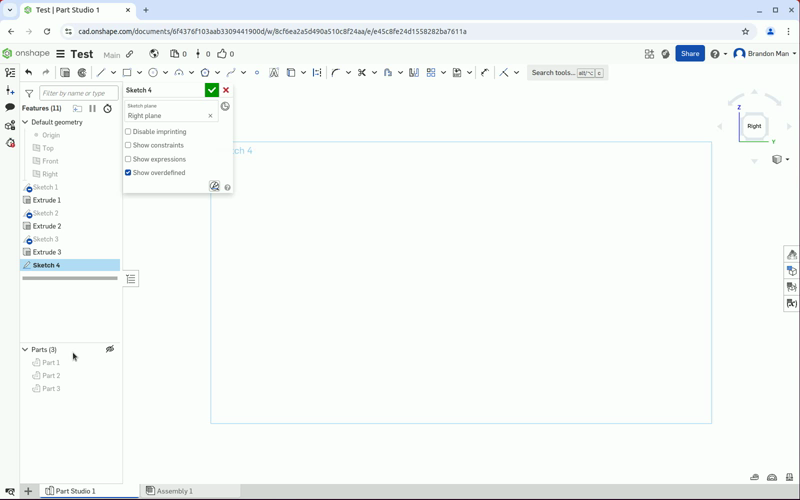
key(c)
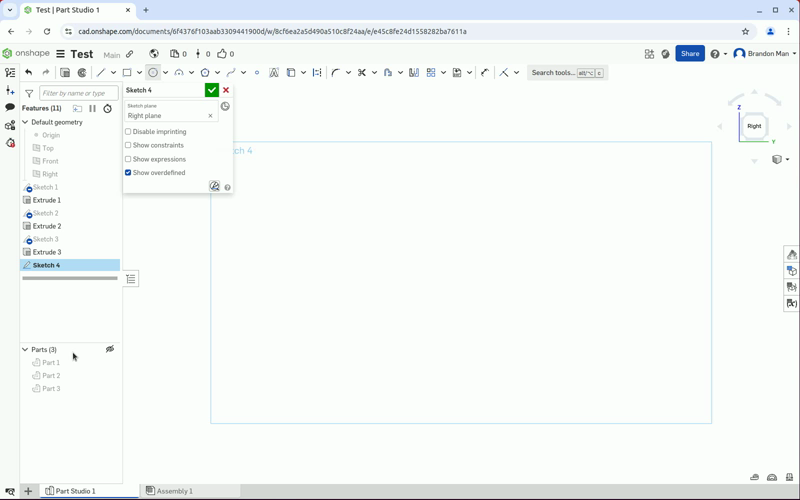
key_down(shift)
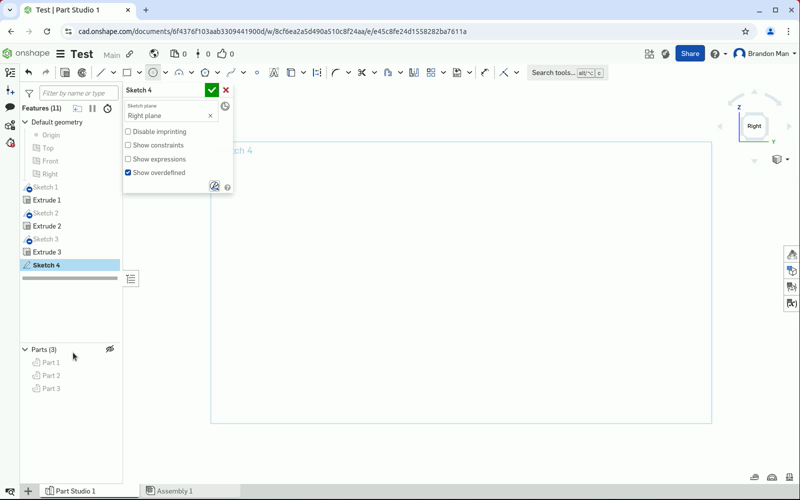
mouse_move(444, 376)
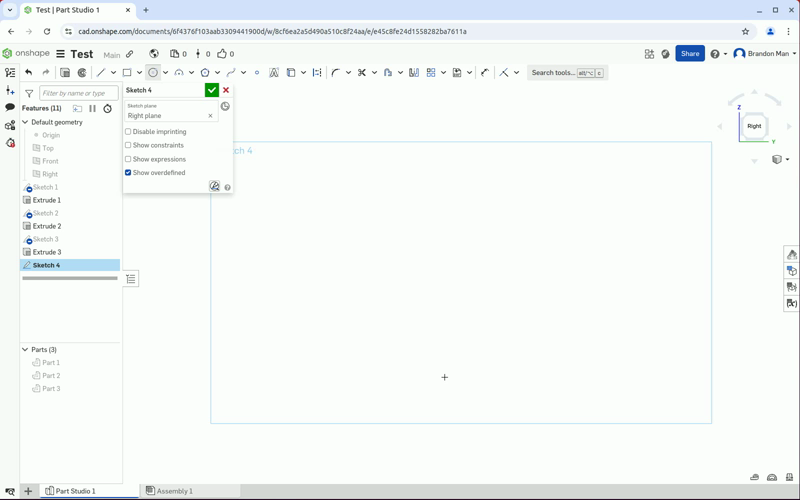
click(444, 376)
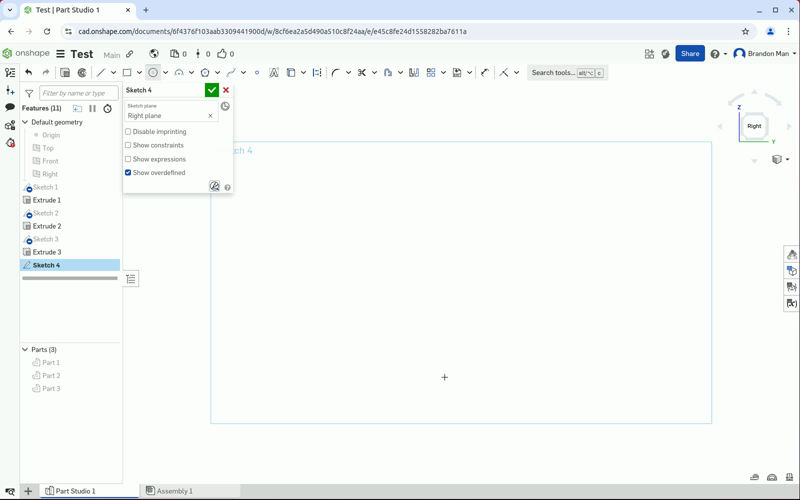
key_up(shift)
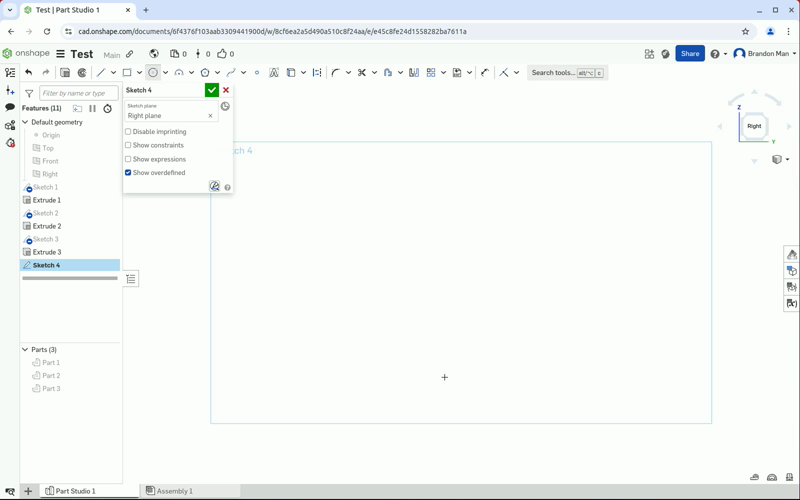
mouse_move(454, 376)
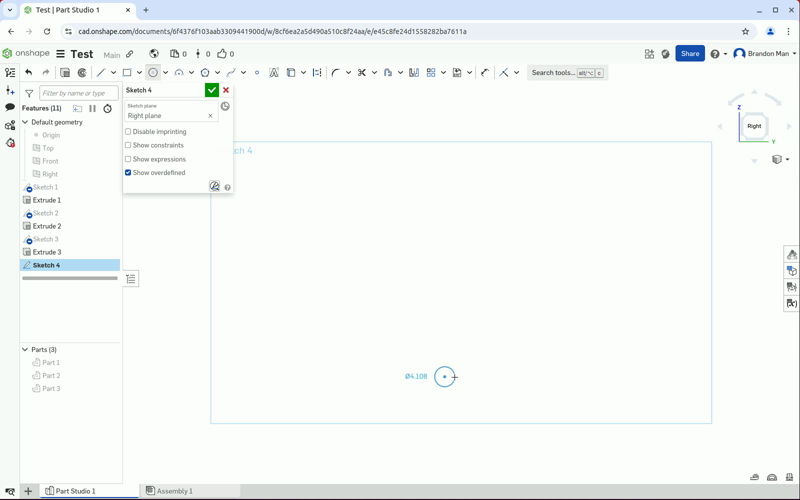
click(454, 376)
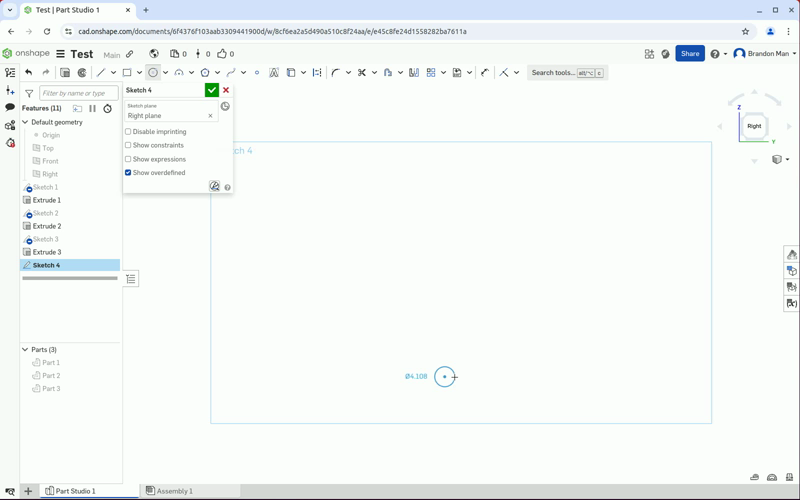
key(esc)
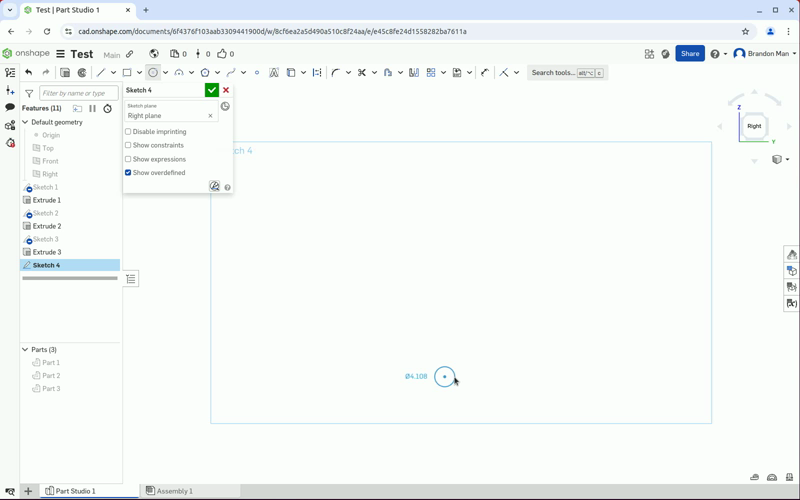
mouse_move(438, 376)
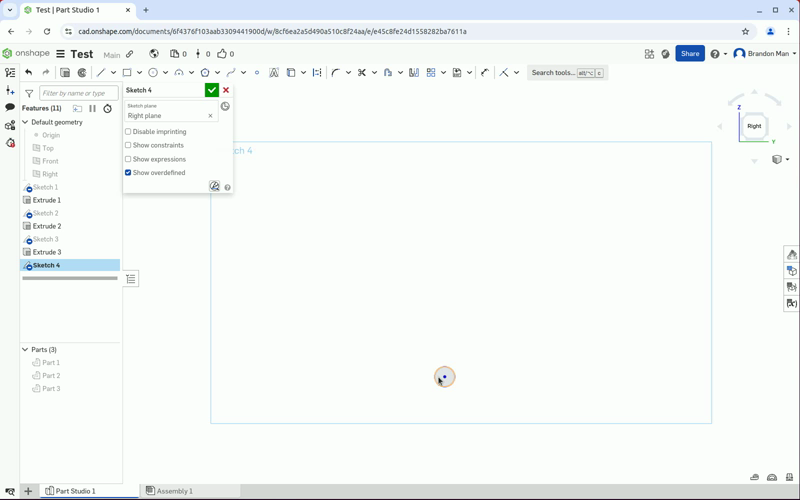
scroll(6)
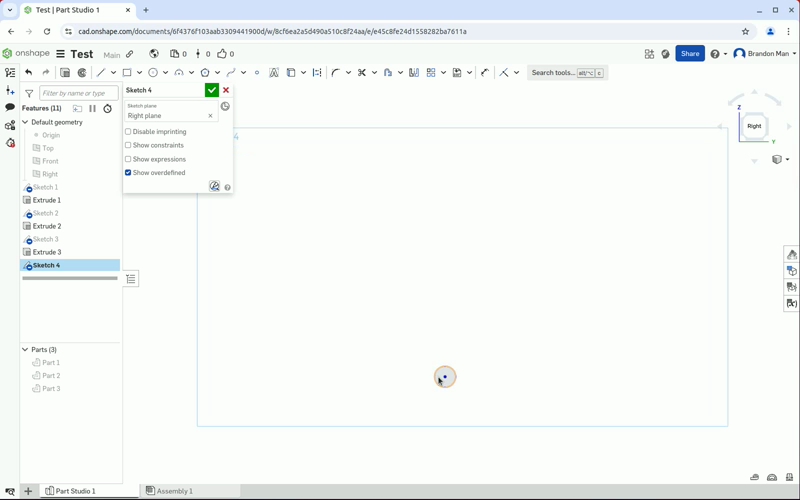
scroll(6)
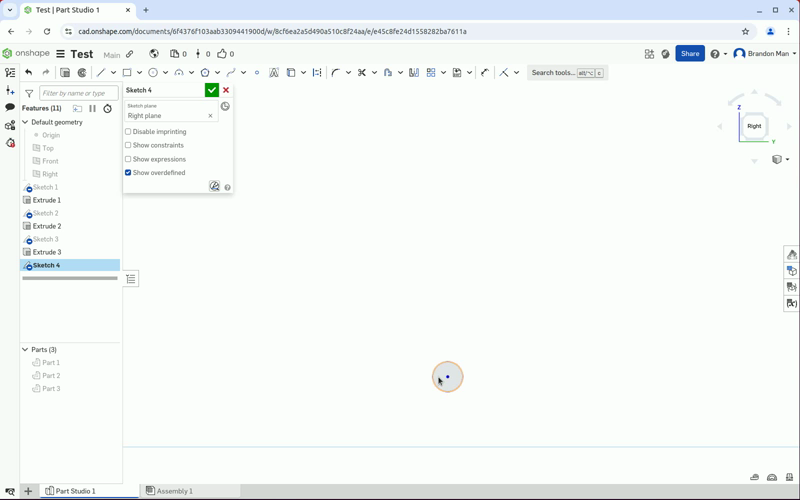
scroll(6)
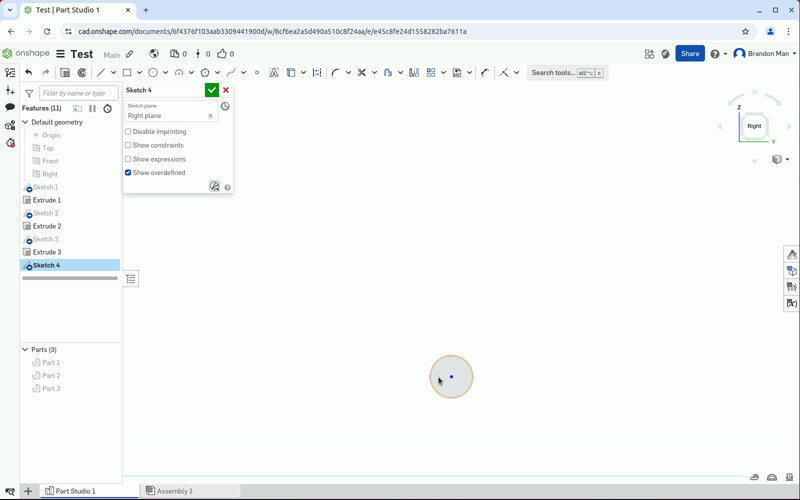
scroll(6)
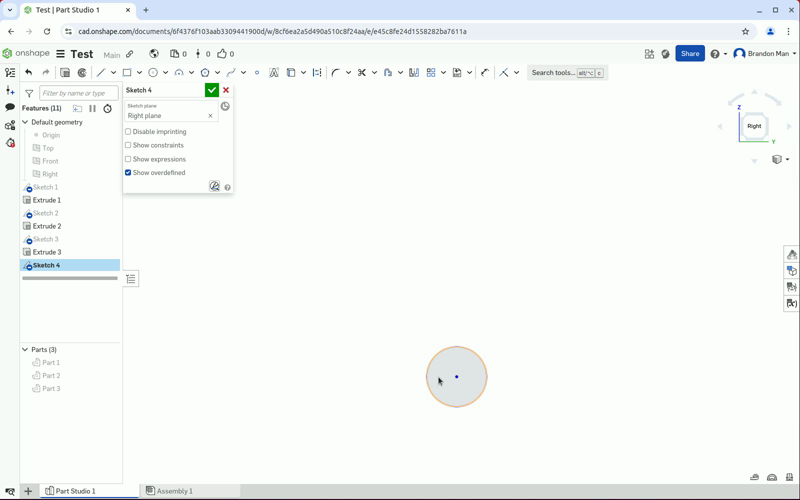
scroll(6)
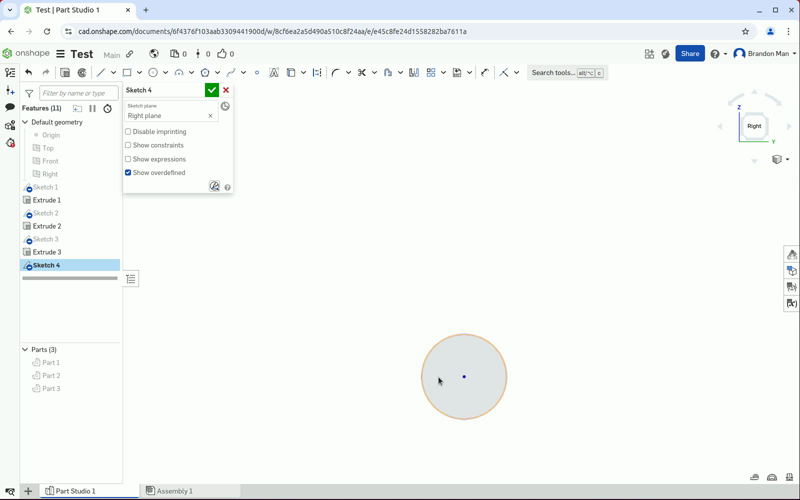
scroll(6)
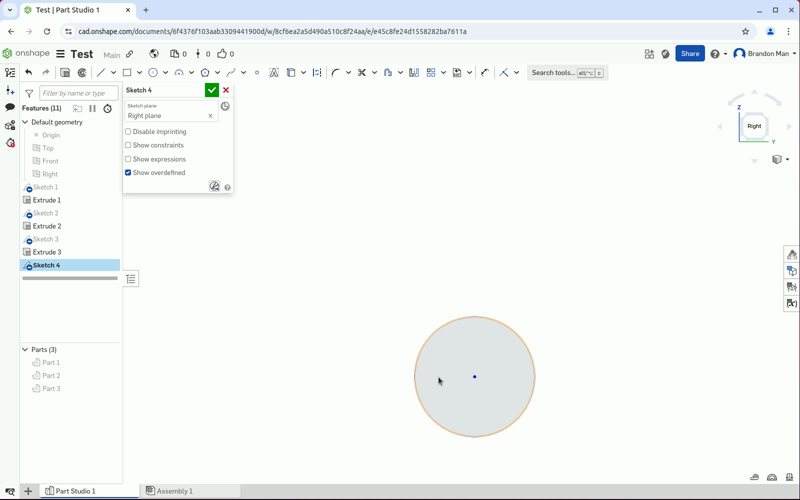
scroll(6)
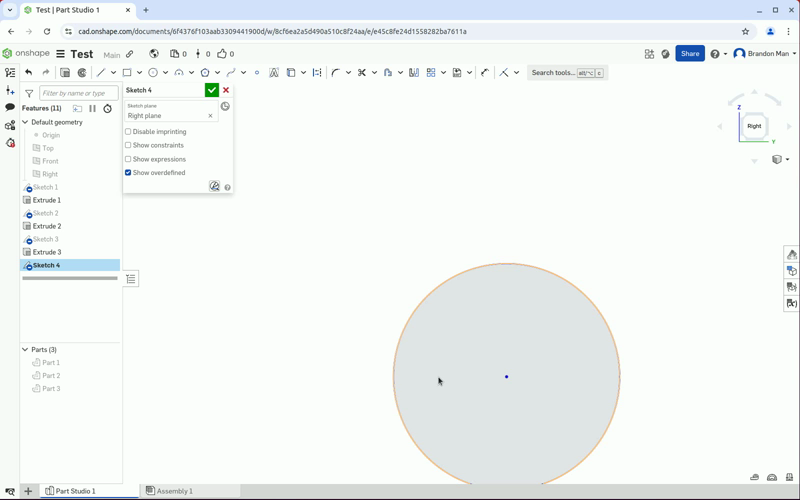
click(438, 376)
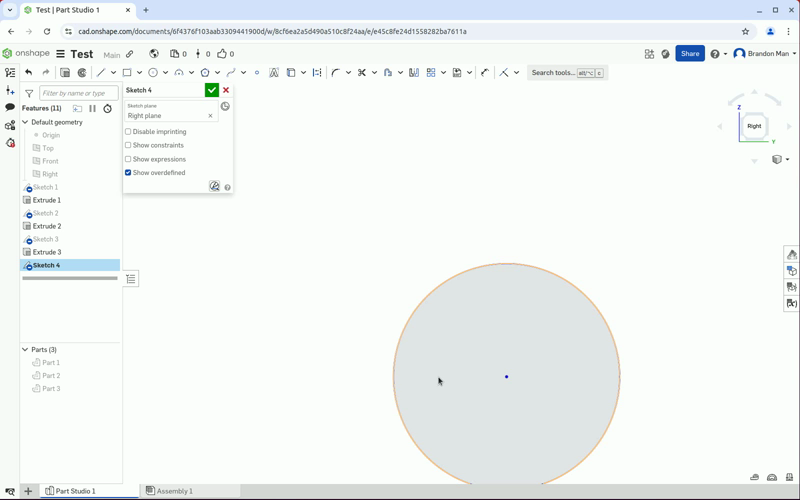
scroll(-6)
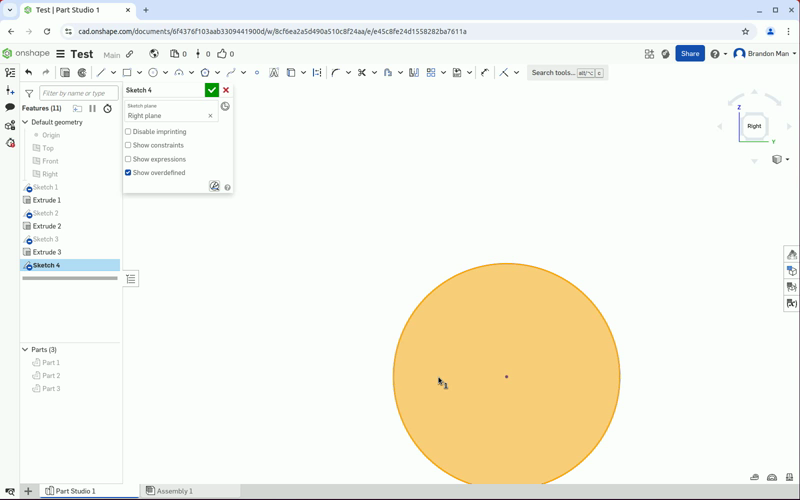
scroll(-6)
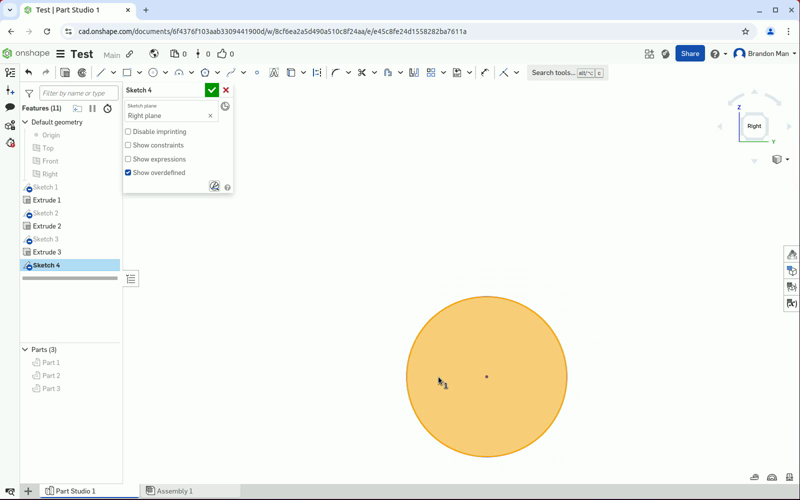
scroll(-6)
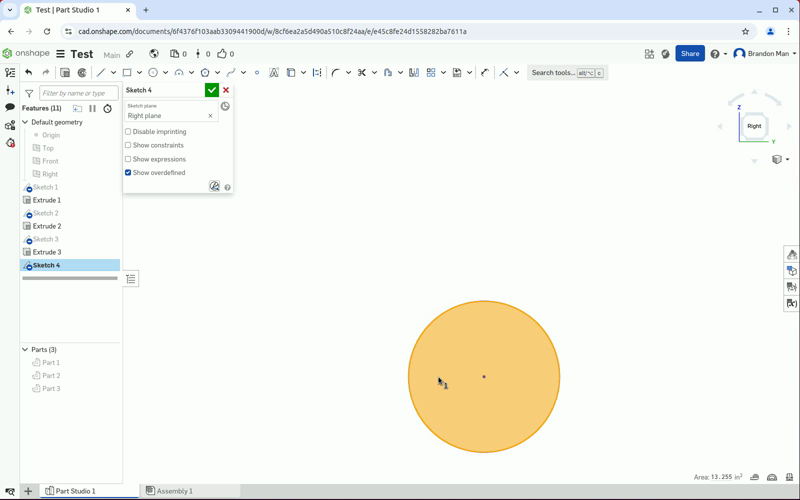
scroll(-6)
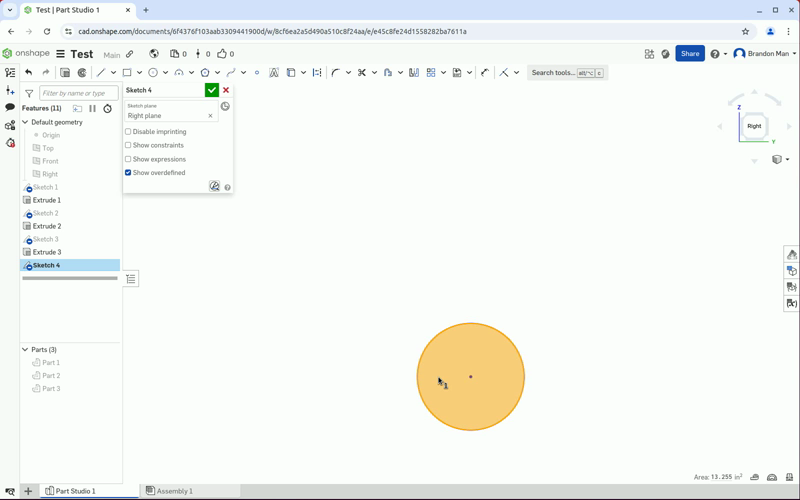
scroll(-6)
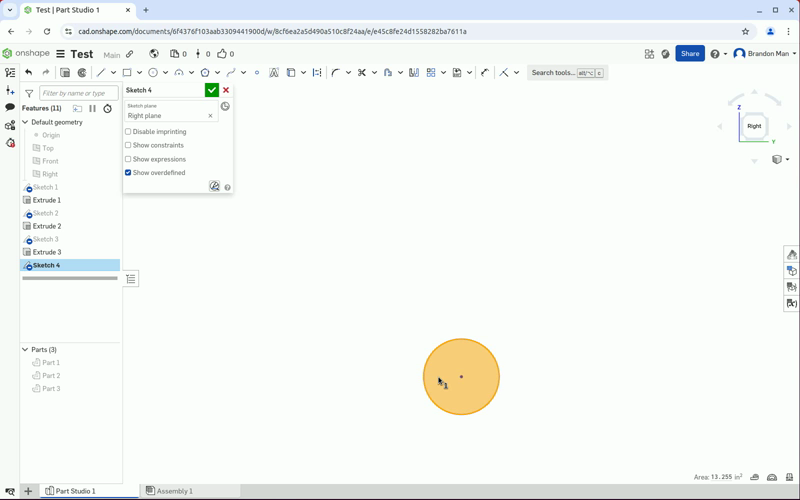
scroll(-6)
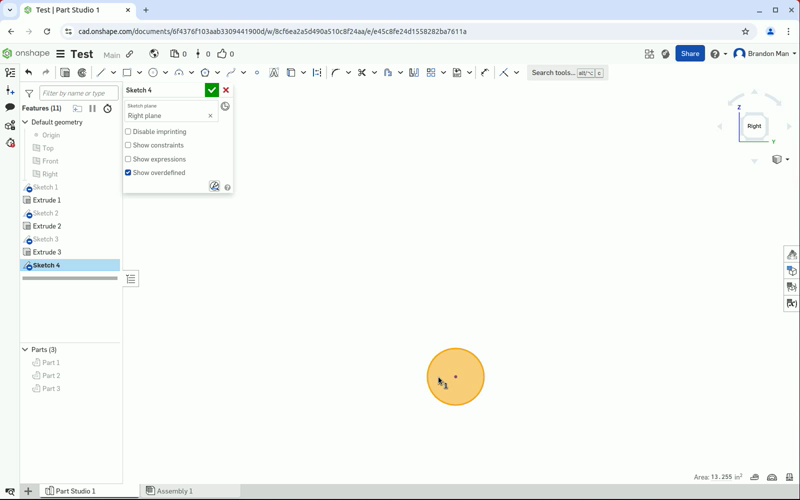
scroll(-6)
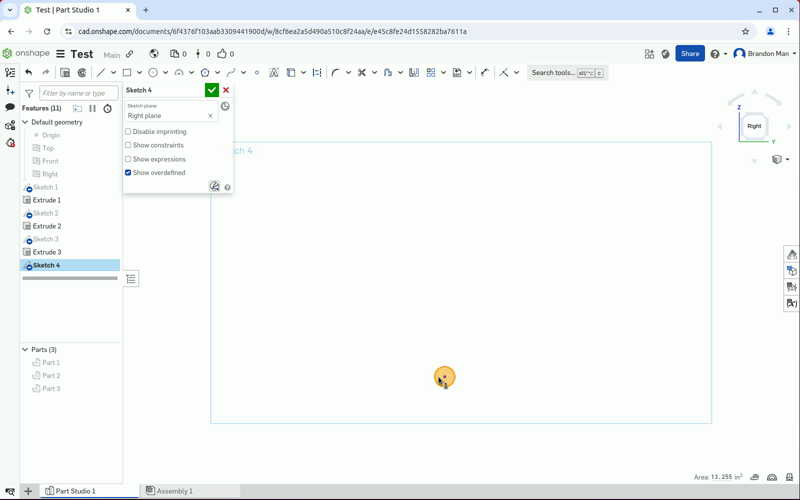
mouse_move(73, 352)
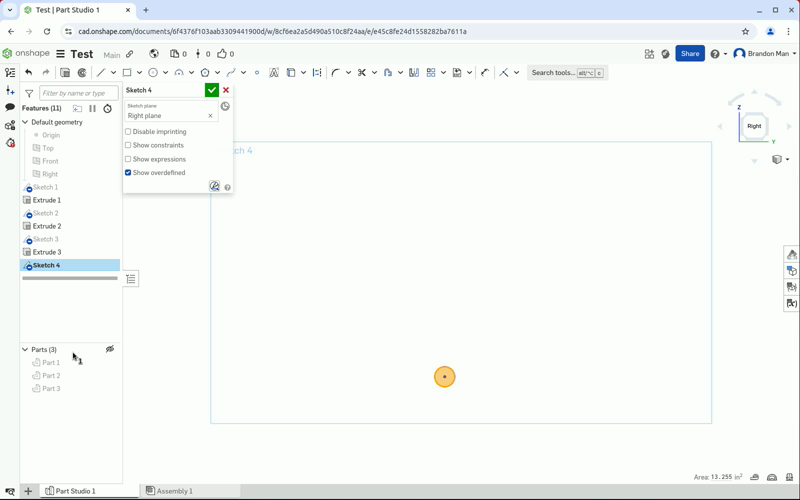
key(shift+y)
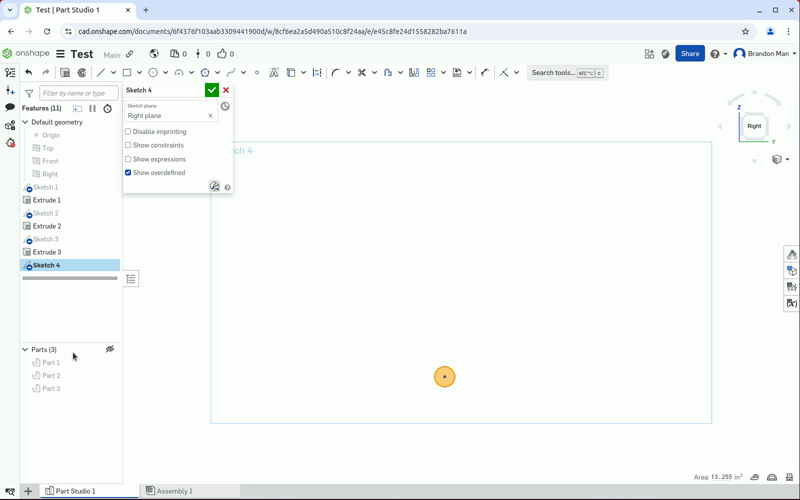
key(shift+e)
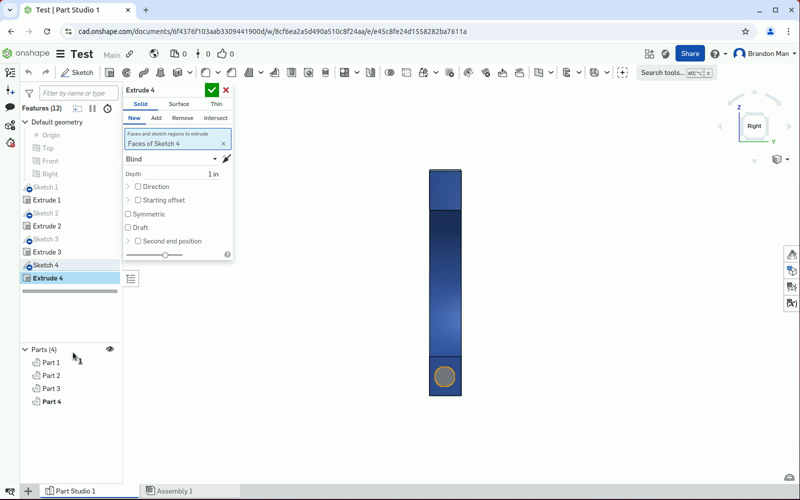
mouse_move(143, 106)
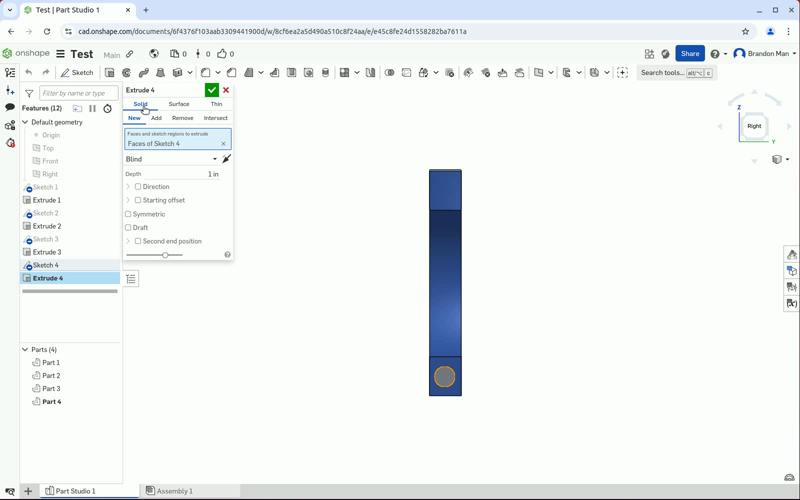
click(143, 106)
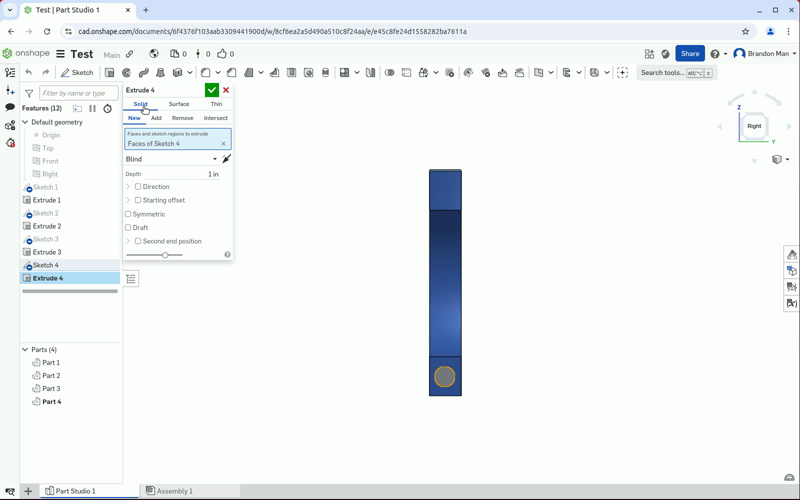
mouse_move(186, 120)
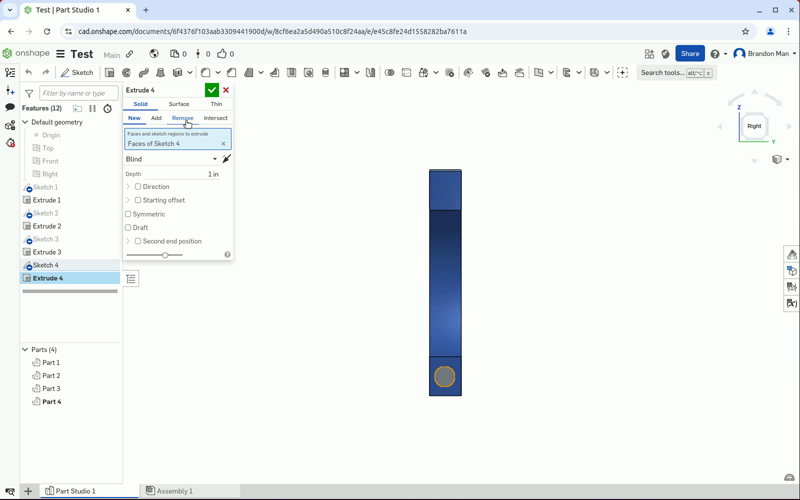
click(186, 120)
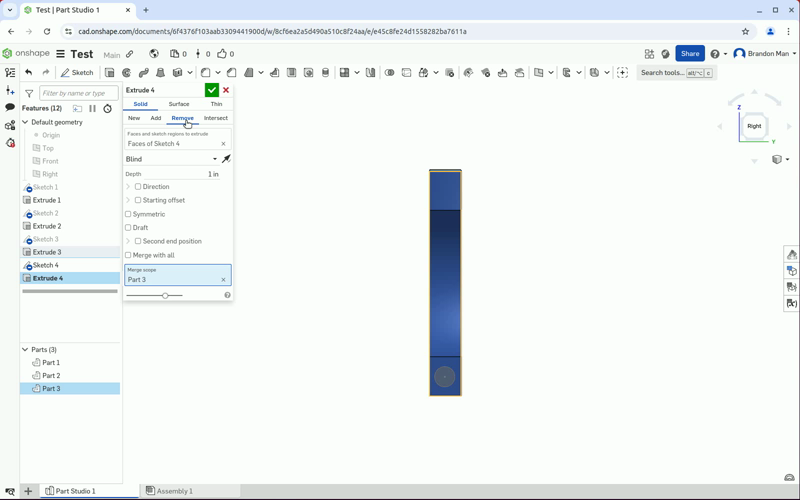
key(tab, 4)
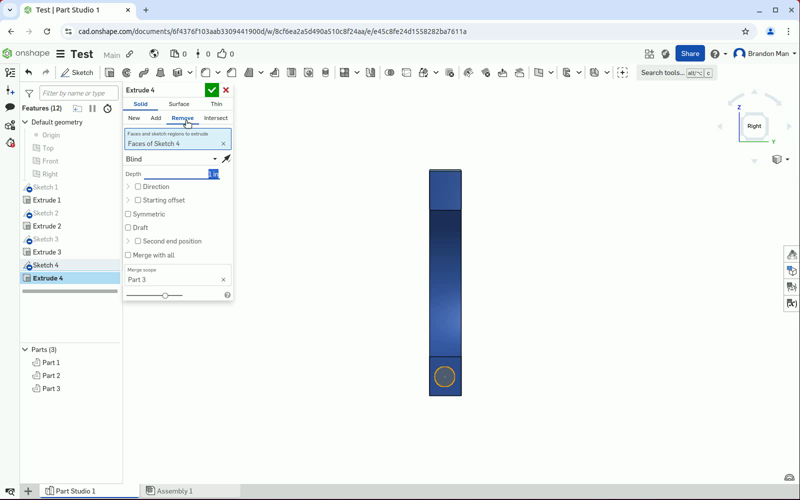
text(30.811)
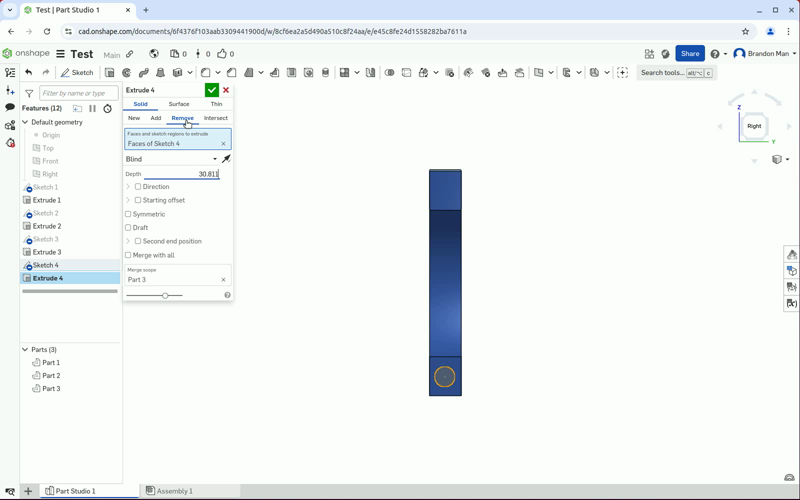
key(tab, 6)
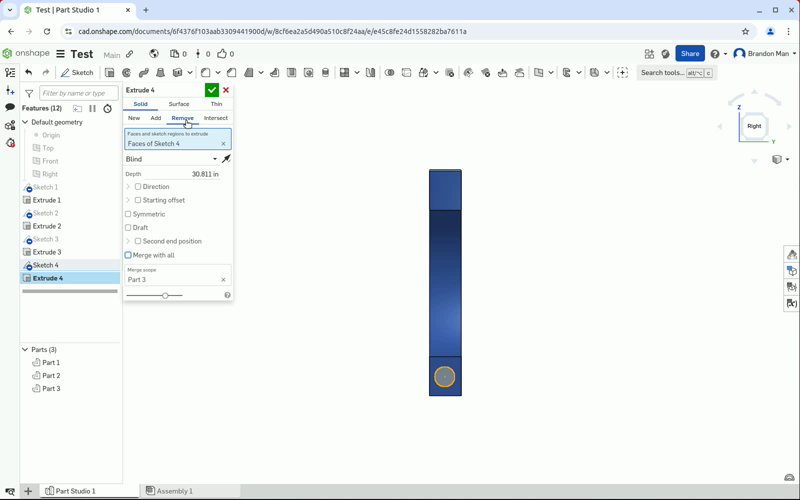
key(space)
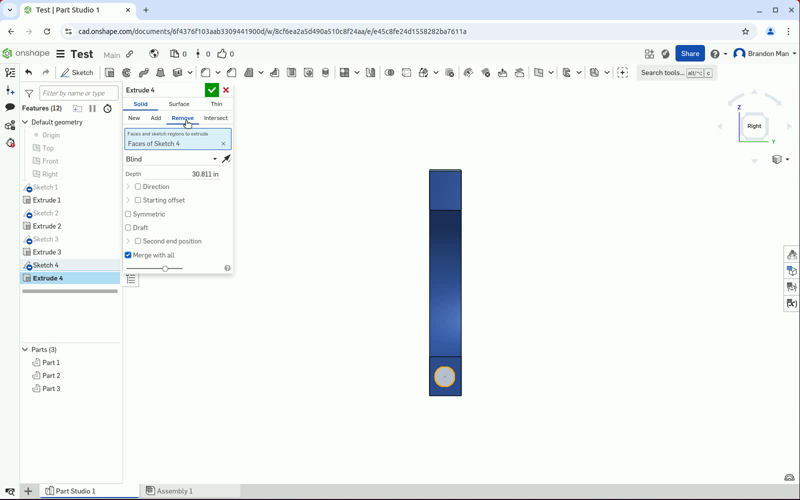
key(enter)
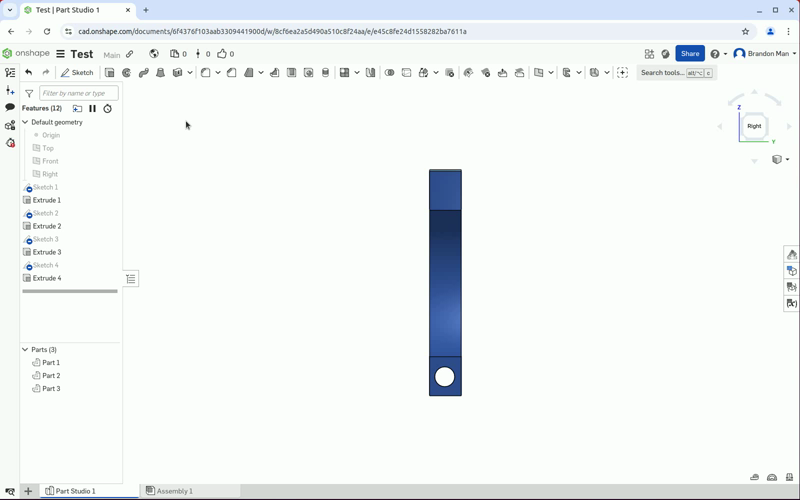
key(shift+h)
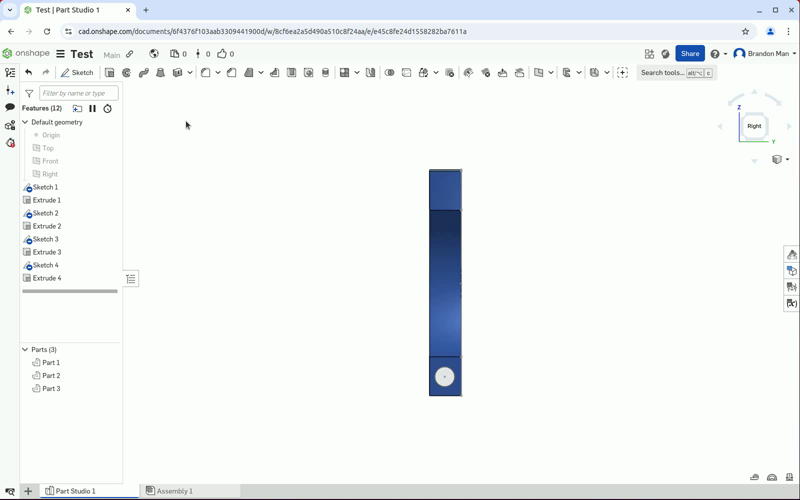
key(shift+h)
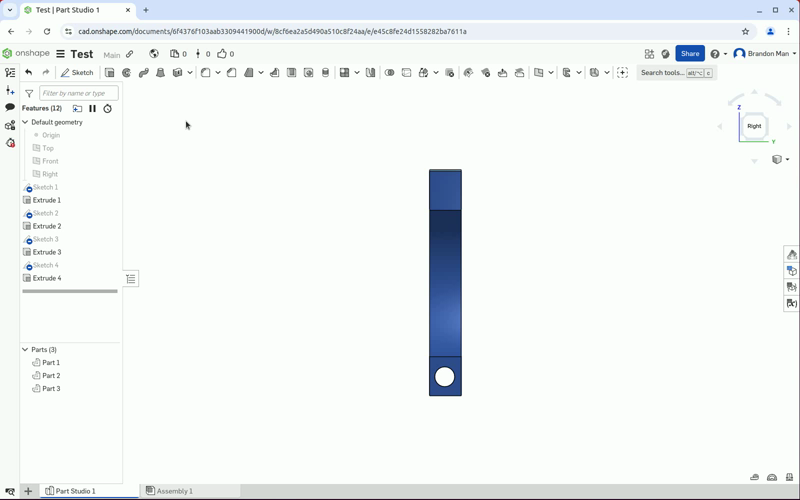
mouse_move(73, 189)
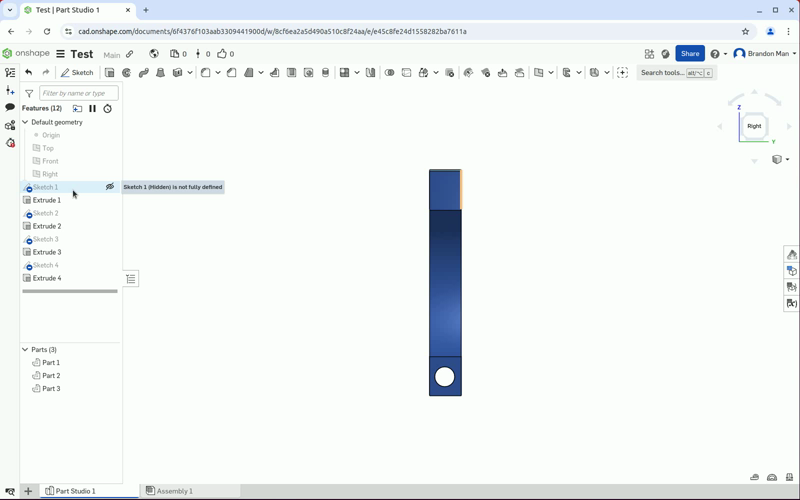
click(73, 189)
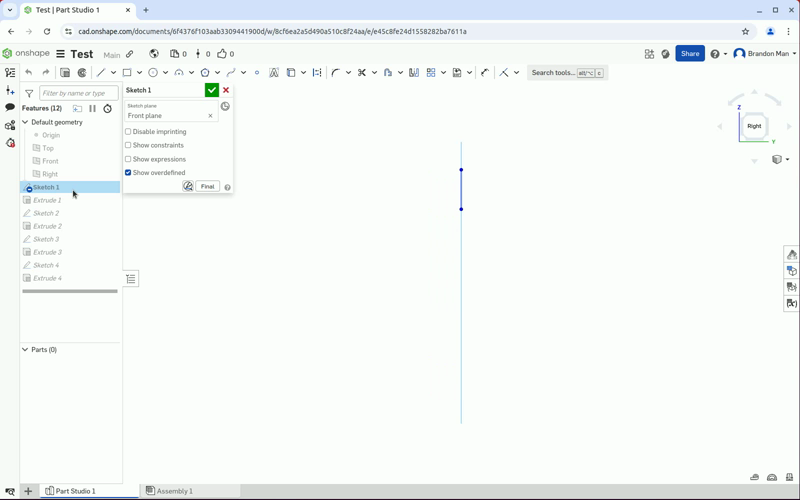
mouse_move(229, 92)
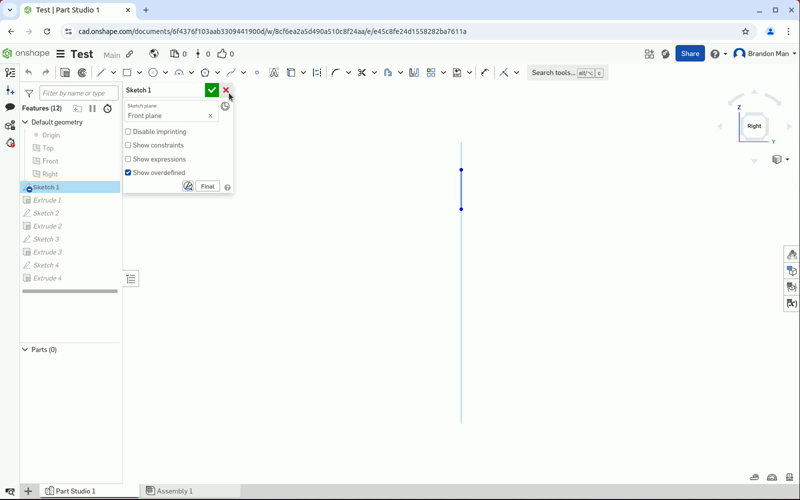
click(229, 92)
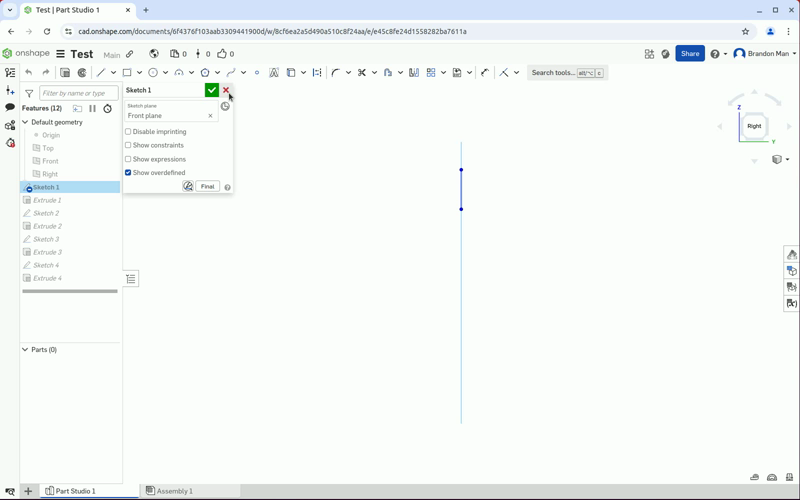
key(shift+s)
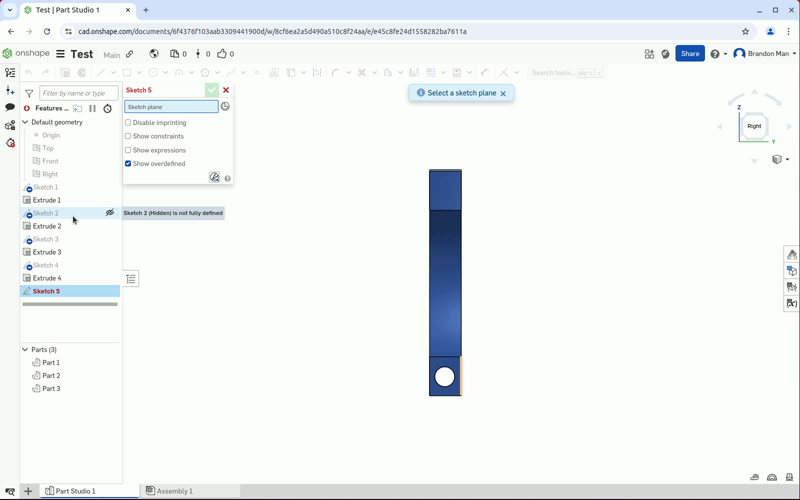
scroll(3)
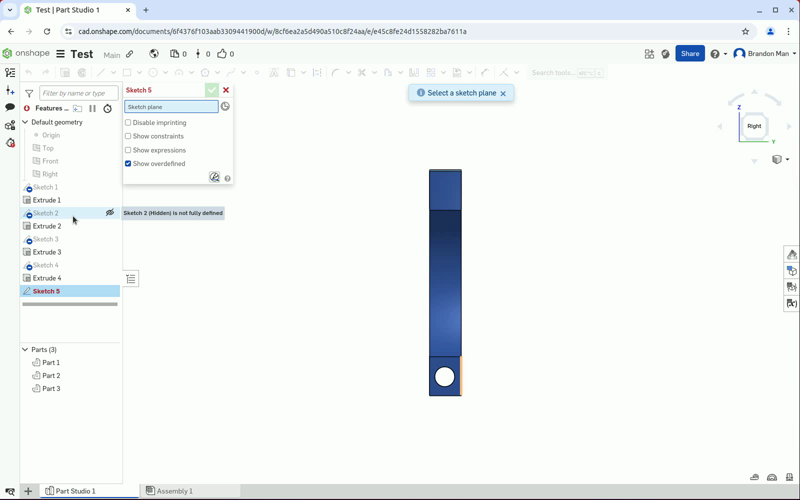
mouse_move(73, 176)
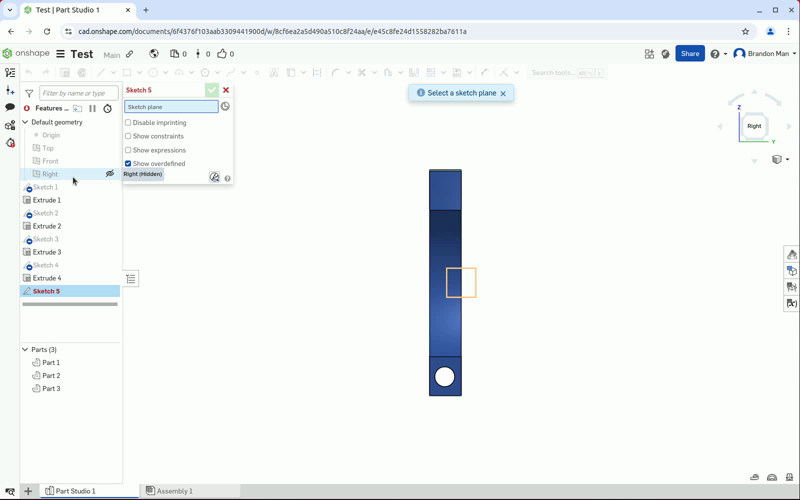
click(73, 176)
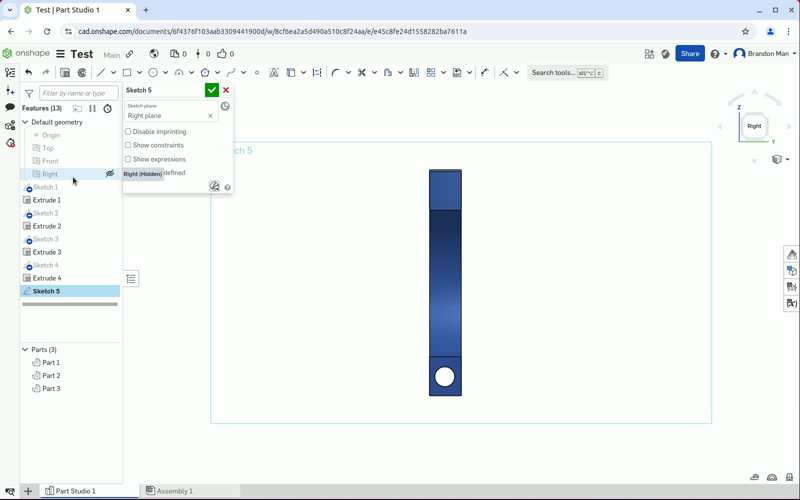
mouse_move(73, 352)
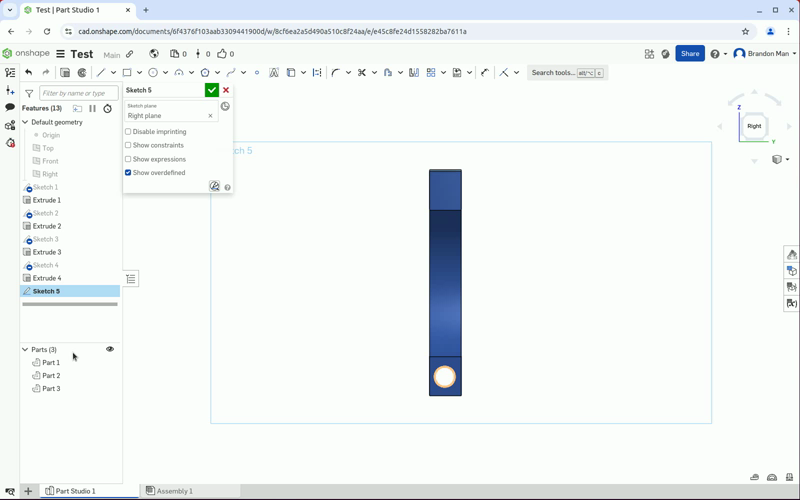
key(y)
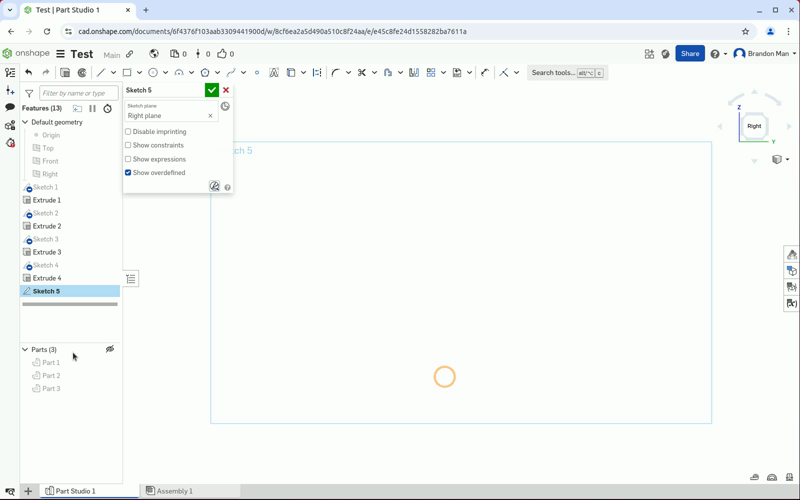
key(c)
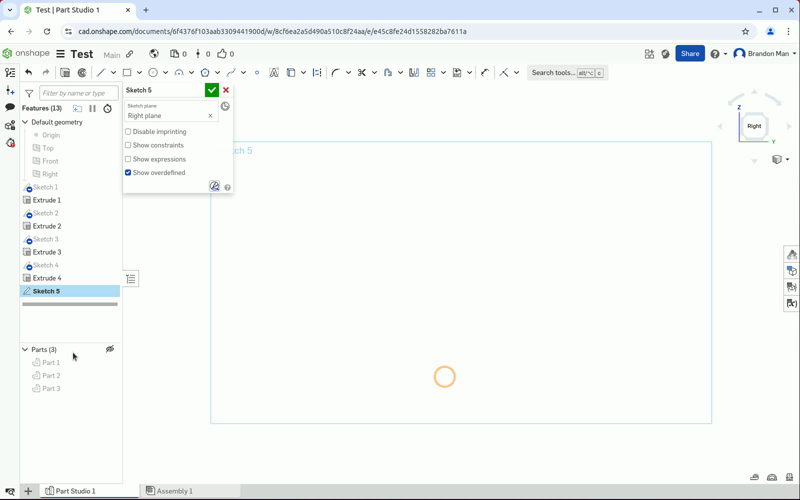
key_down(shift)
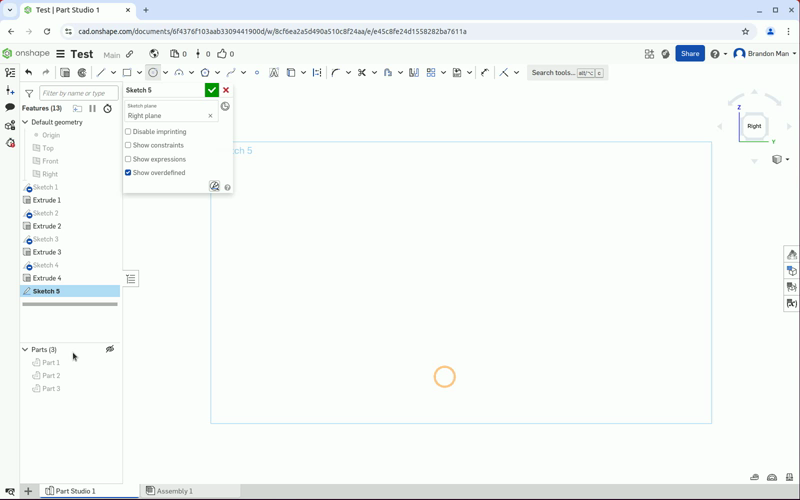
mouse_move(444, 190)
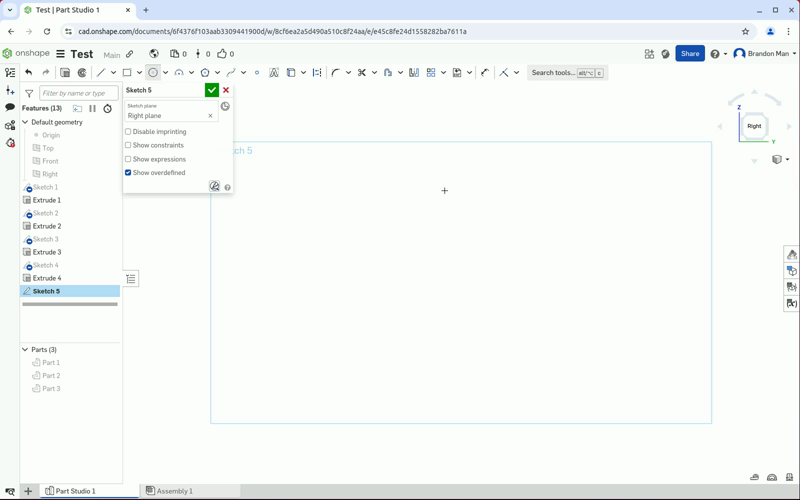
click(444, 190)
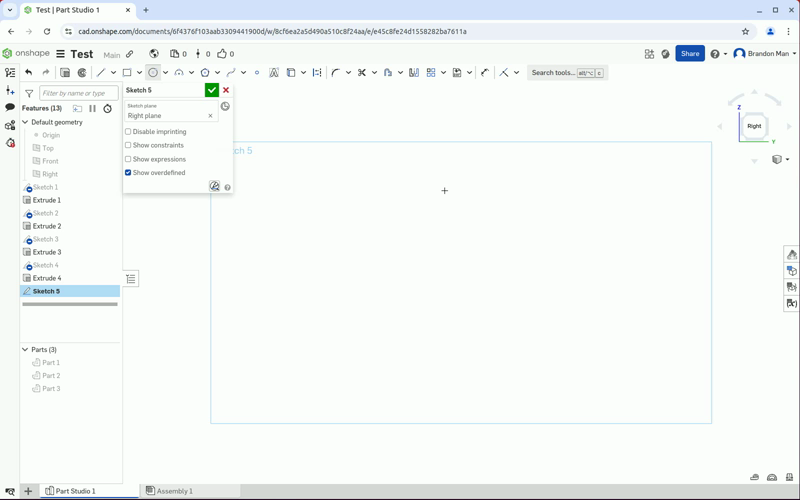
key_up(shift)
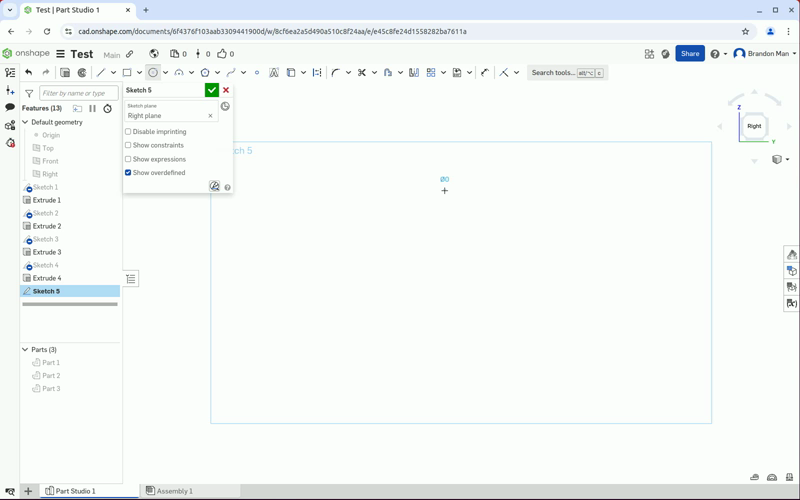
mouse_move(454, 190)
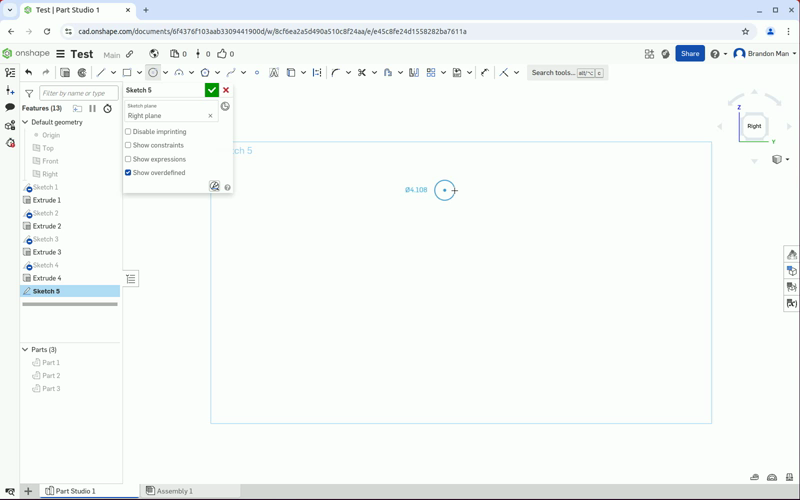
click(454, 190)
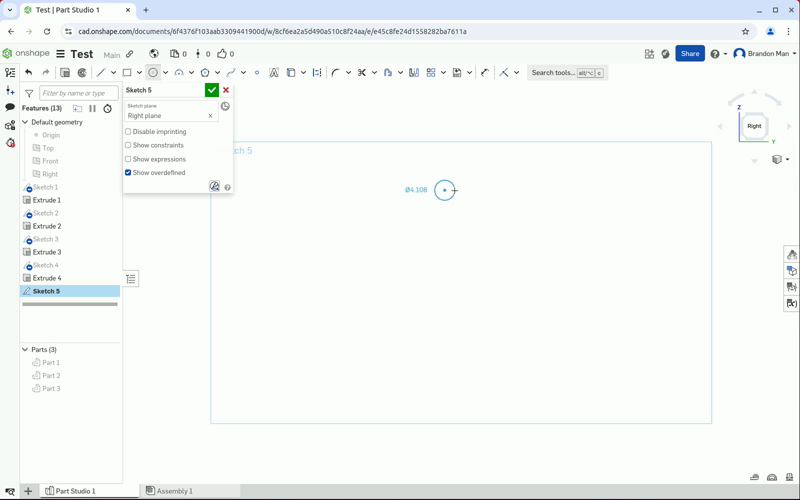
key(esc)
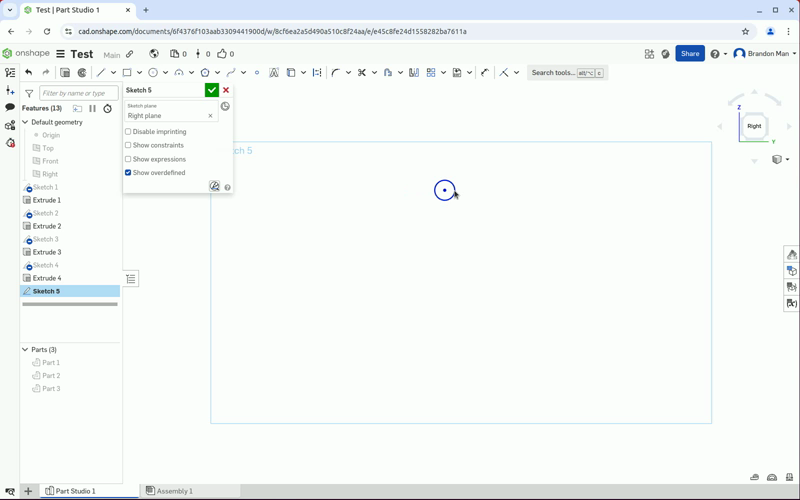
mouse_move(450, 183)
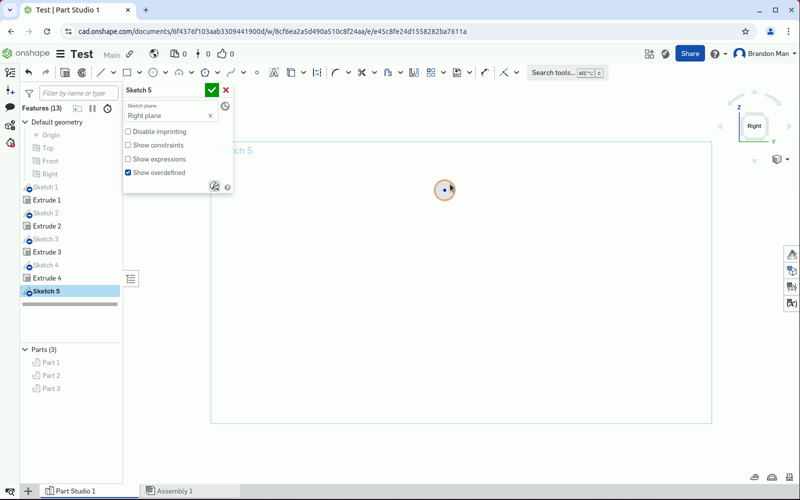
scroll(6)
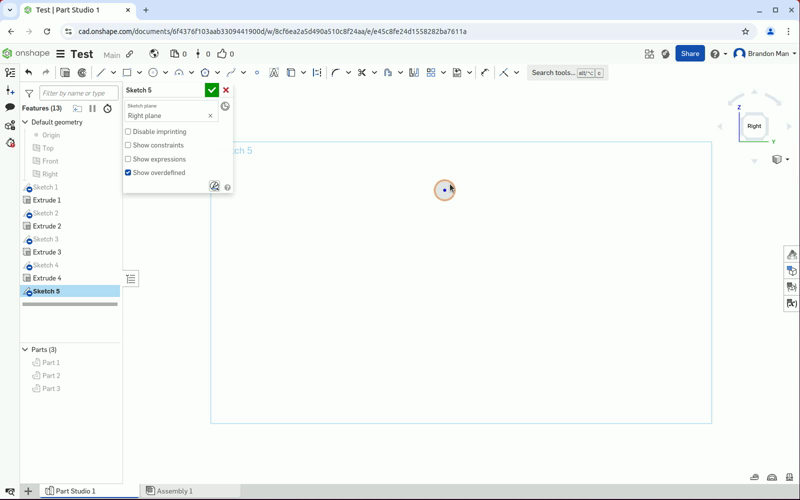
scroll(6)
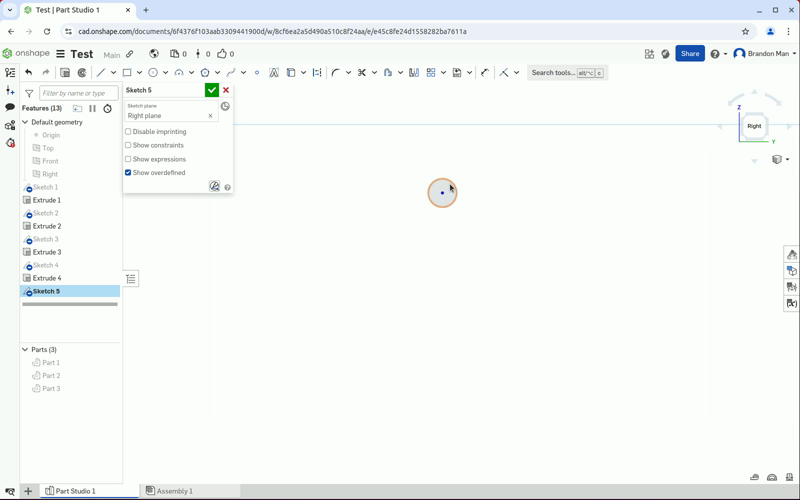
scroll(6)
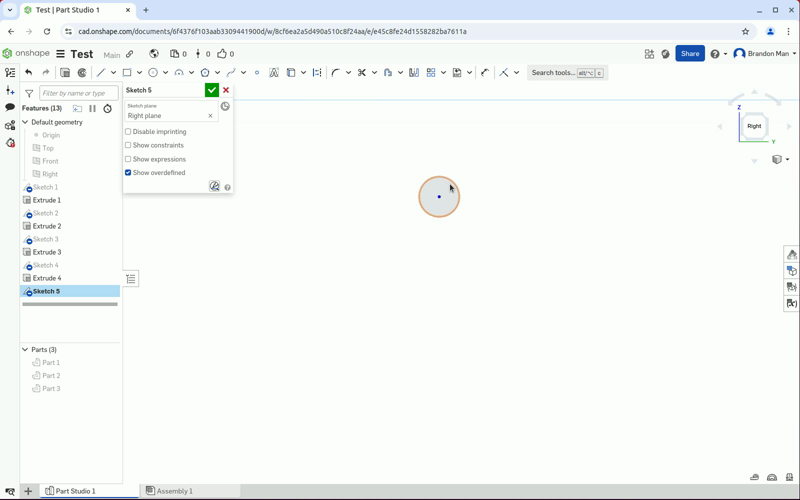
scroll(6)
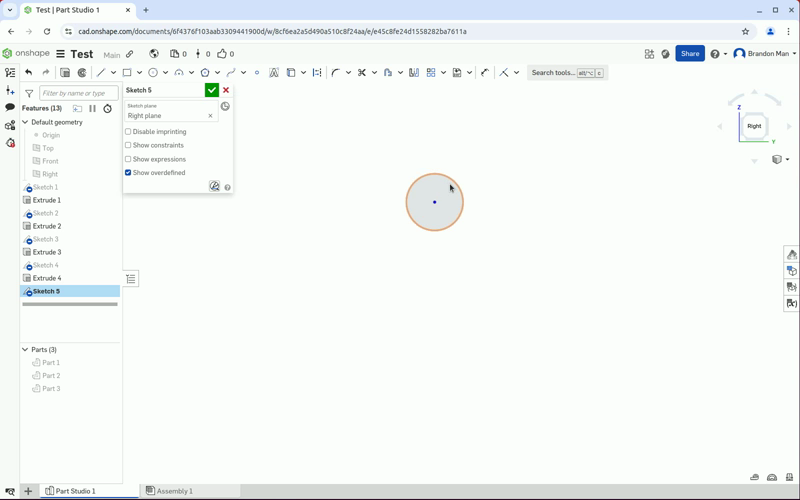
scroll(6)
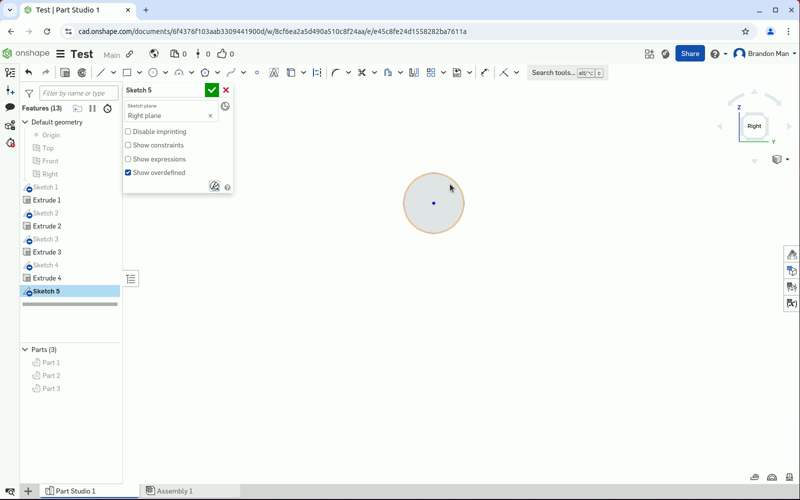
scroll(6)
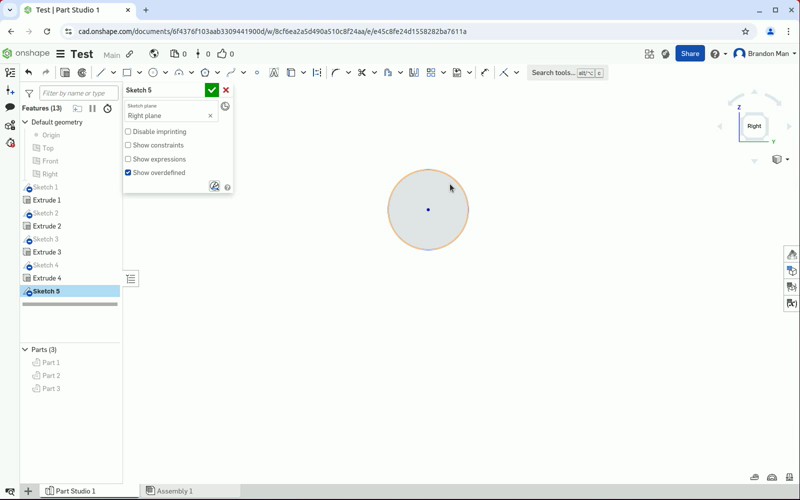
scroll(6)
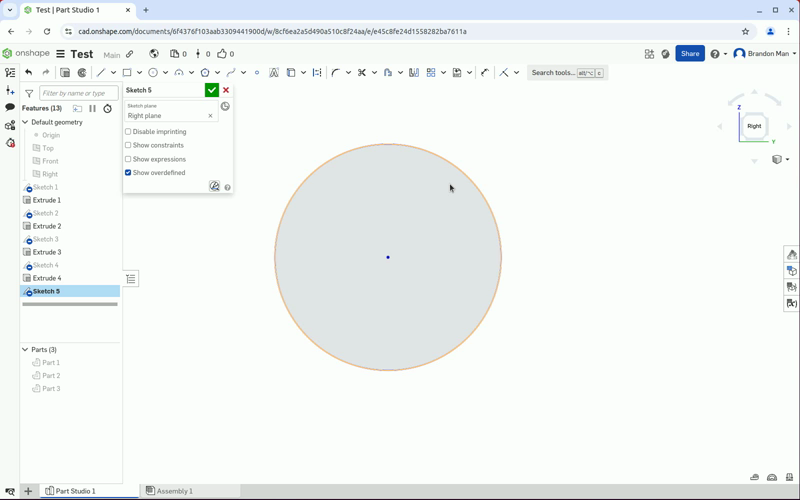
click(450, 183)
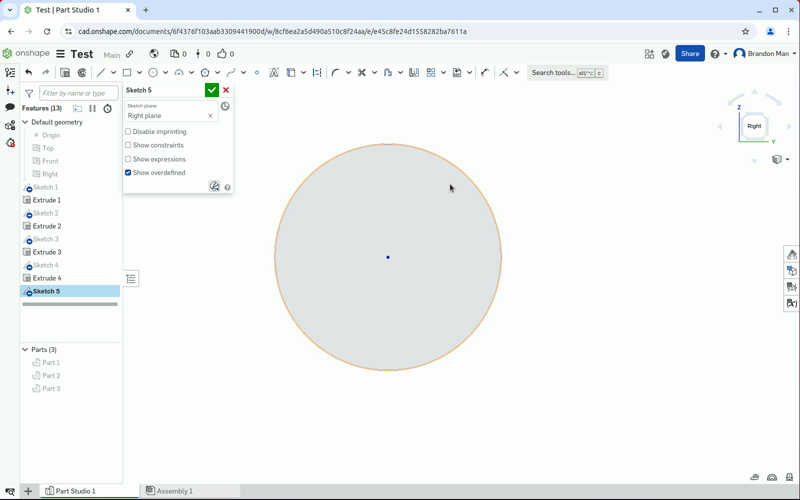
scroll(-6)
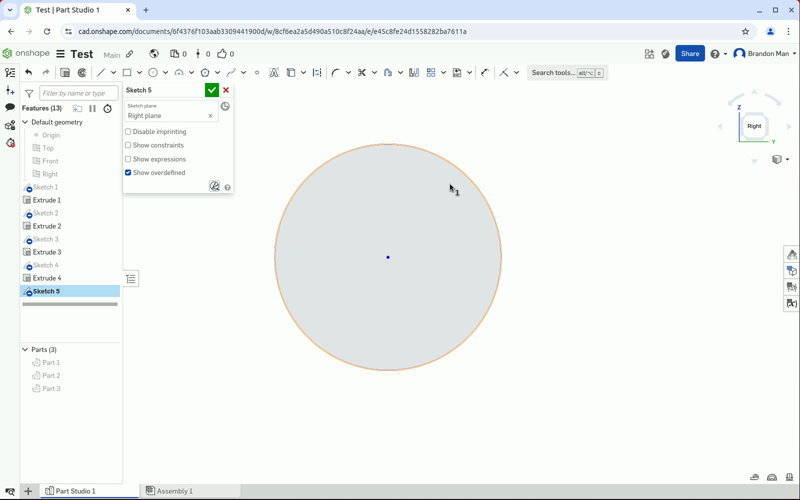
scroll(-6)
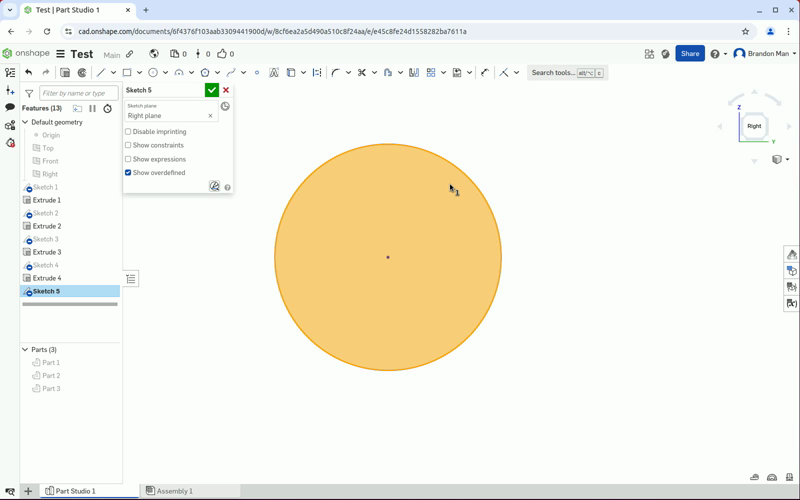
scroll(-6)
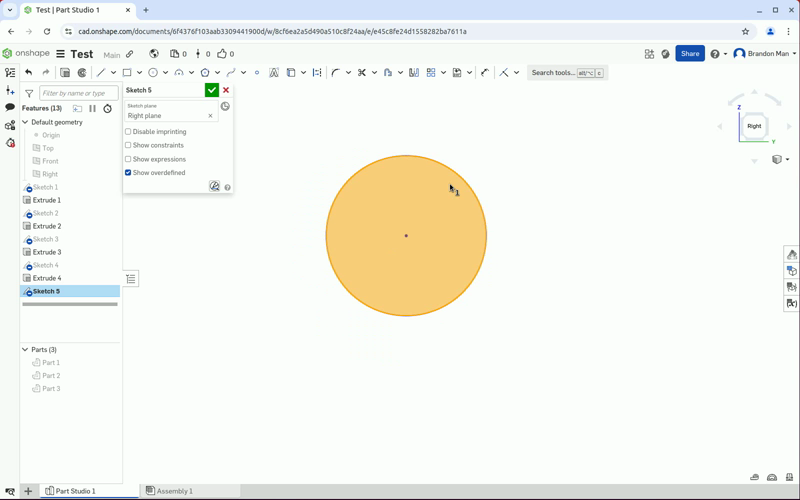
scroll(-6)
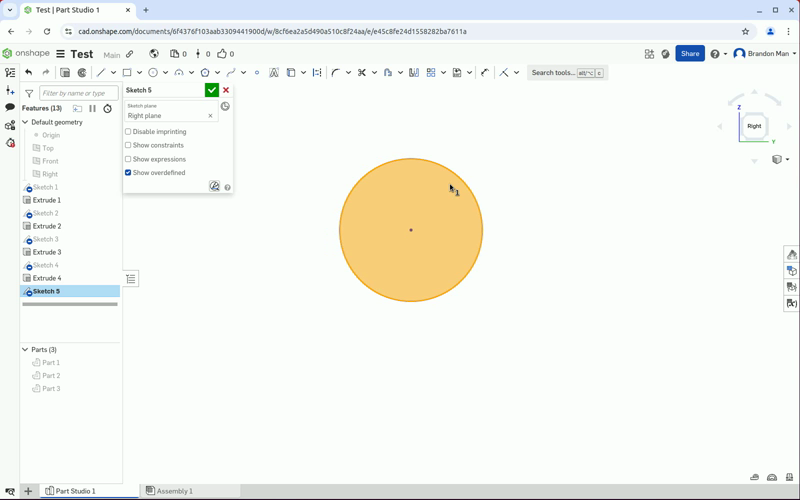
scroll(-6)
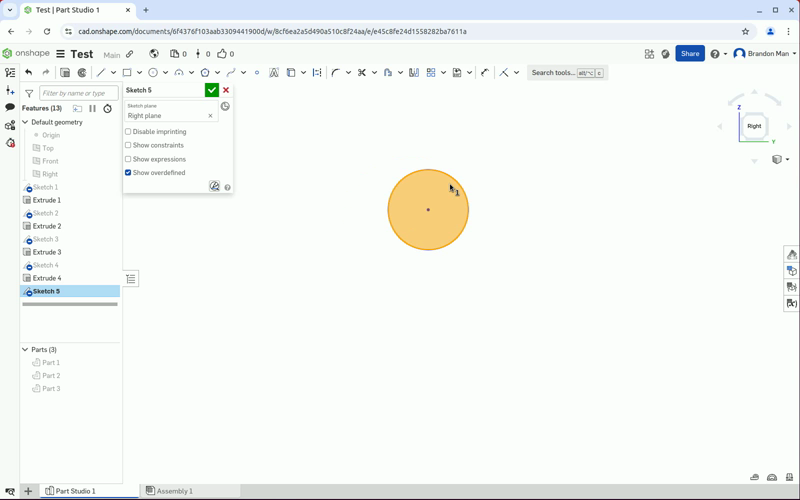
scroll(-6)
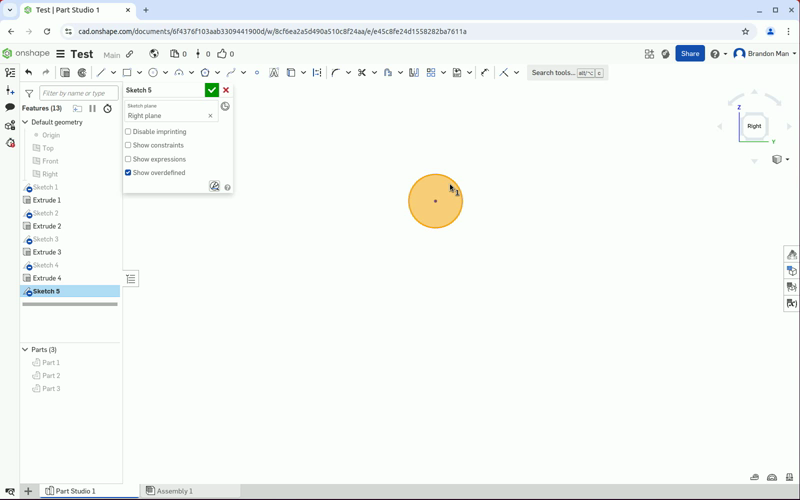
scroll(-6)
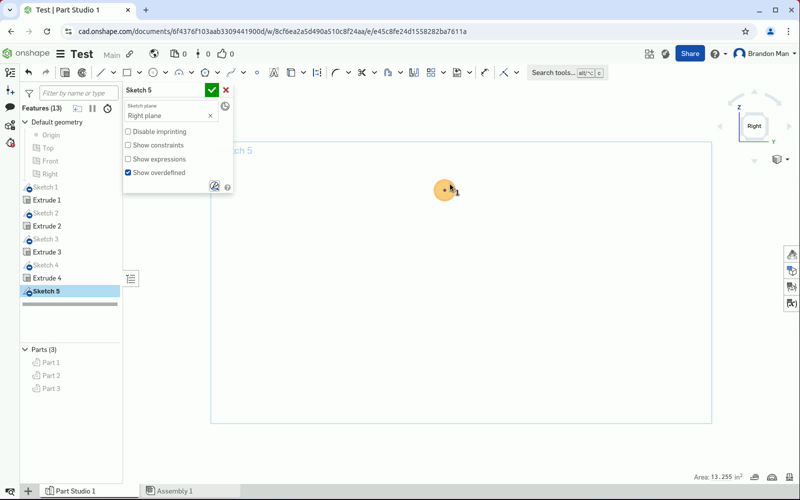
mouse_move(73, 352)
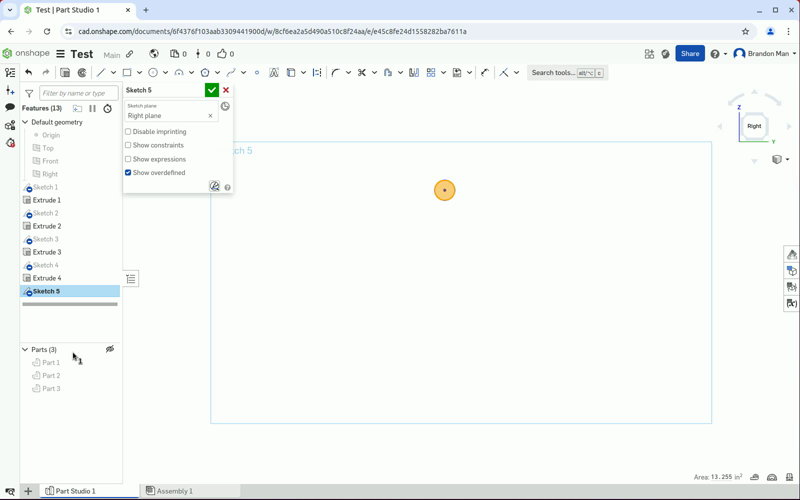
key(shift+y)
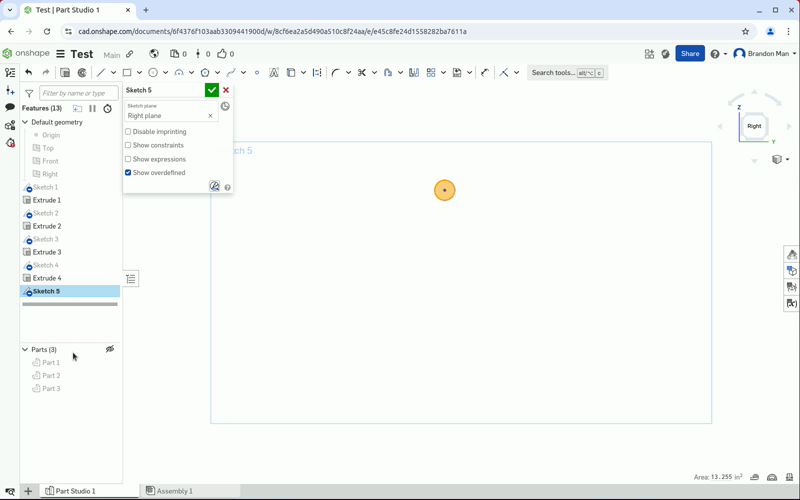
key(shift+e)
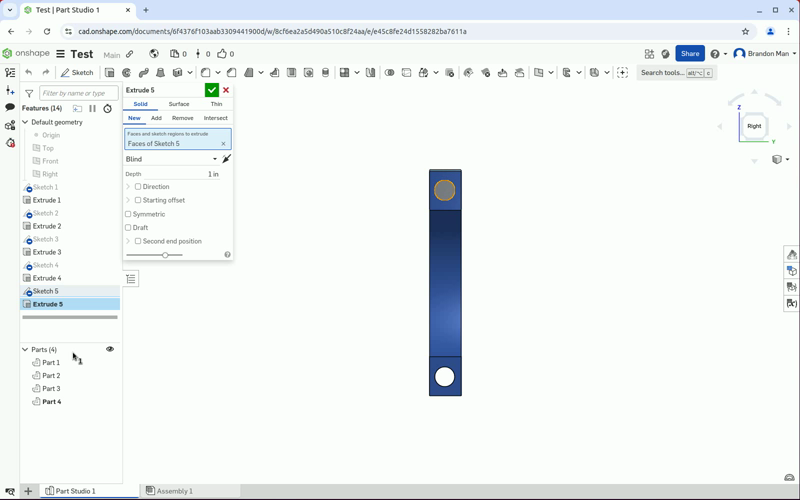
mouse_move(143, 106)
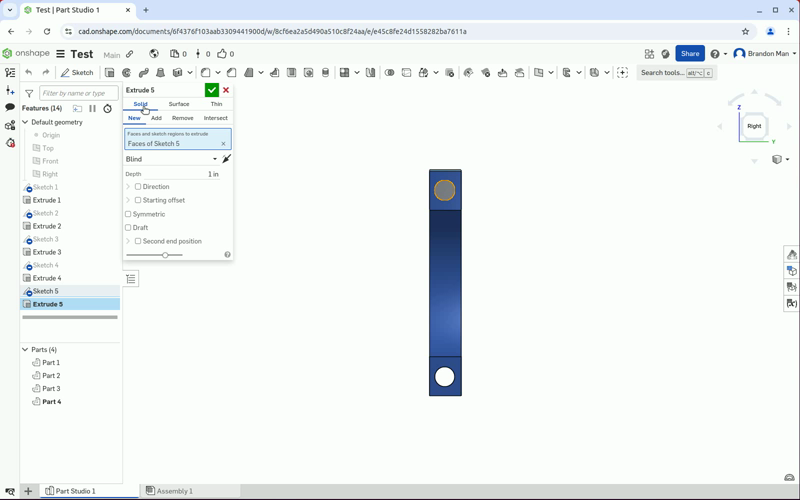
click(143, 106)
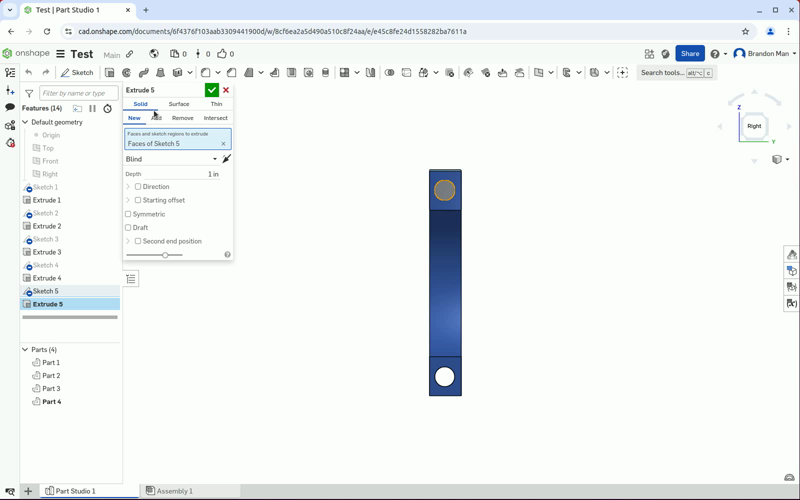
mouse_move(186, 120)
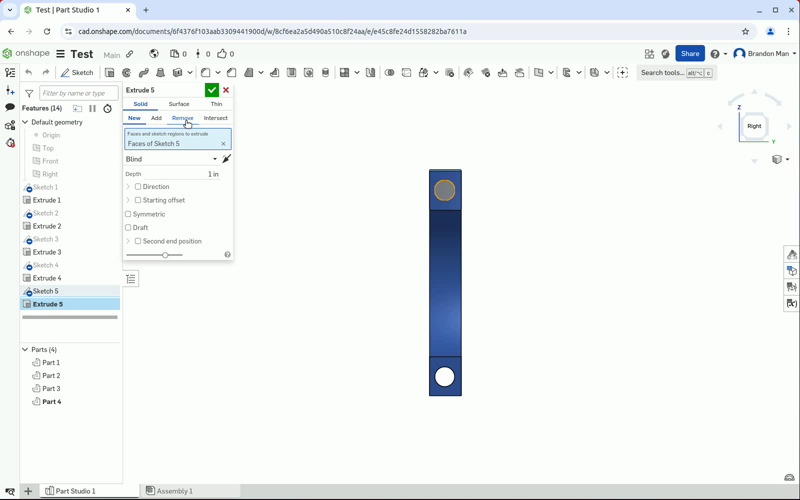
click(186, 120)
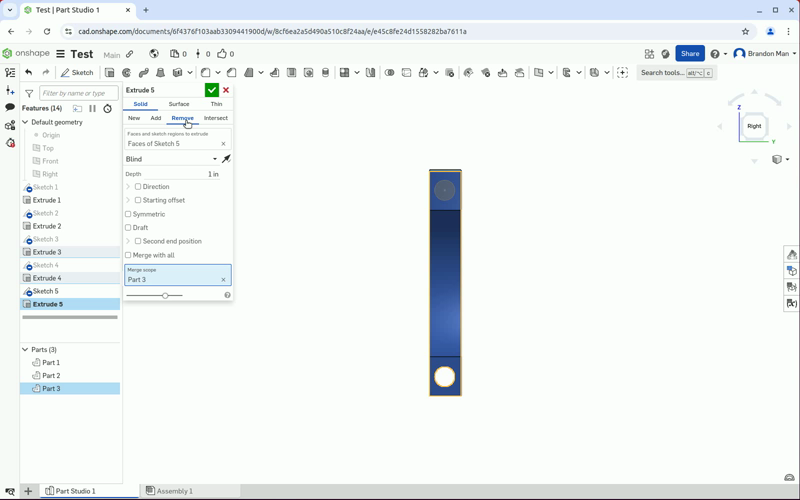
key(tab, 4)
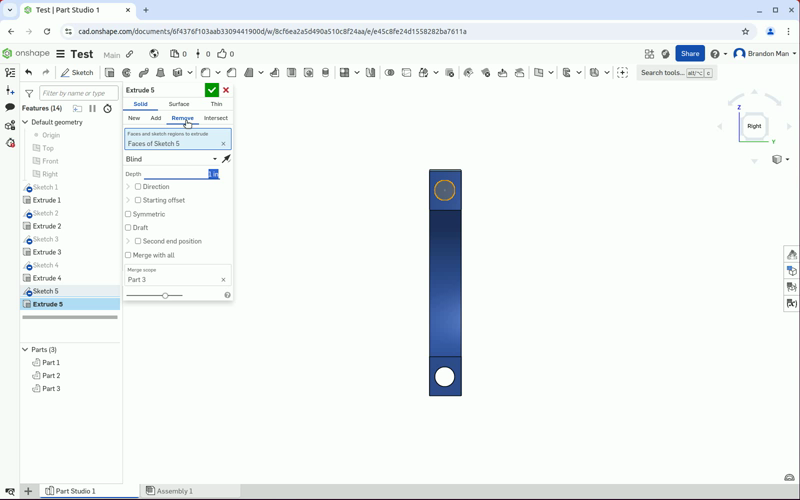
text(30.811)
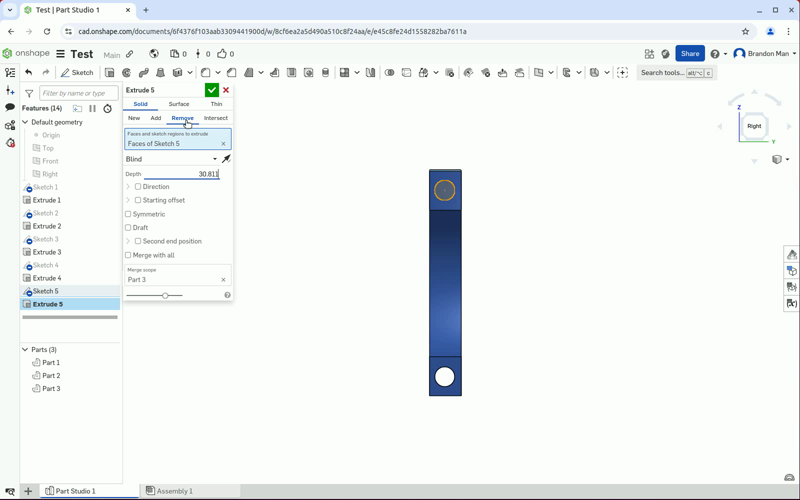
key(tab, 6)
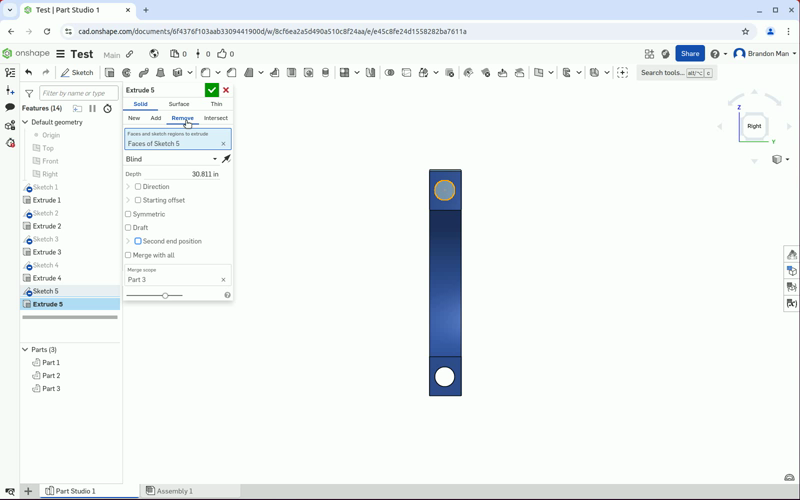
key(space)
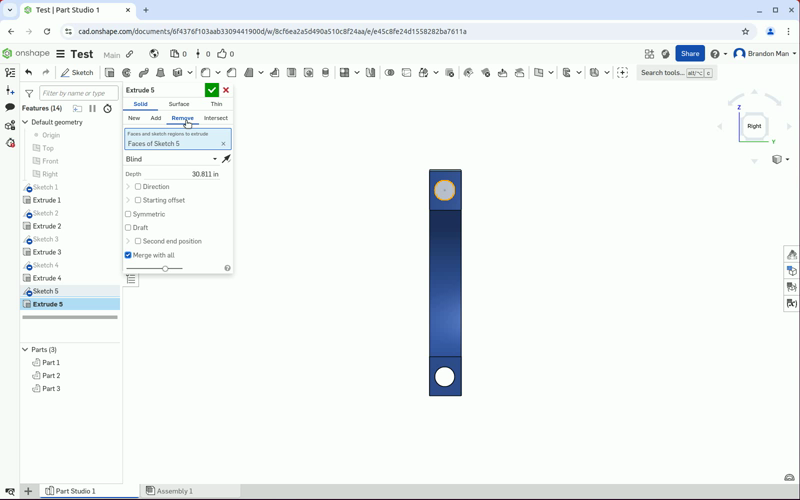
key(enter)
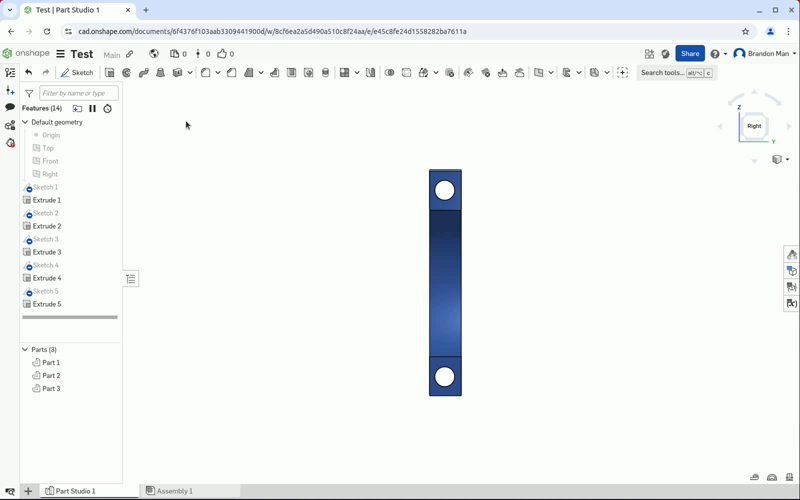
key(shift+h)
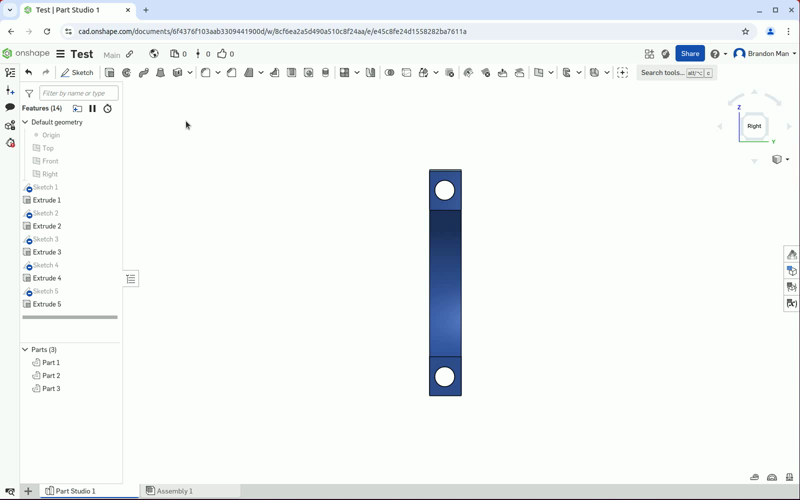
key(shift+h)
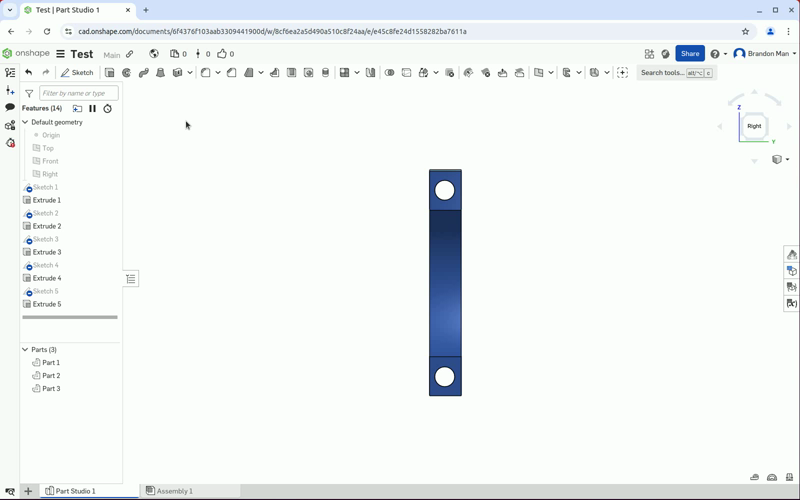
mouse_move(73, 189)
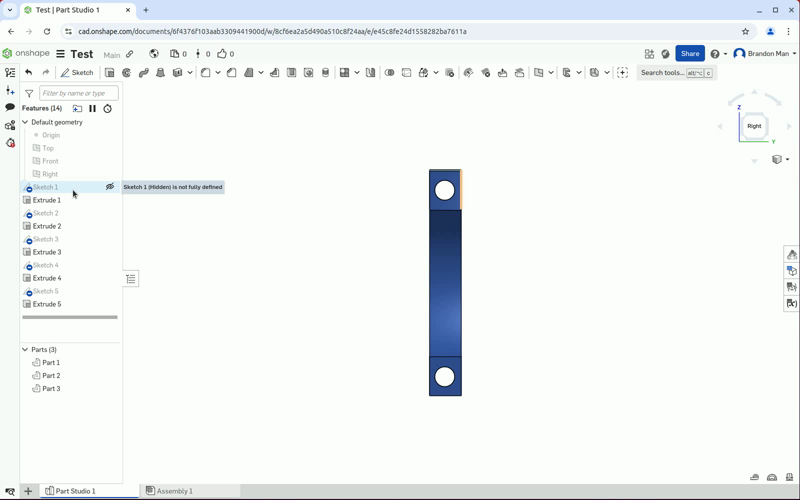
click(73, 189)
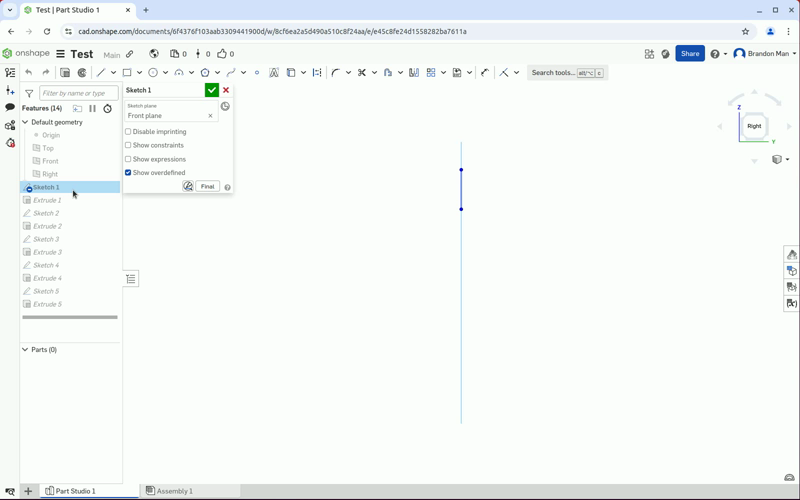
mouse_move(229, 92)
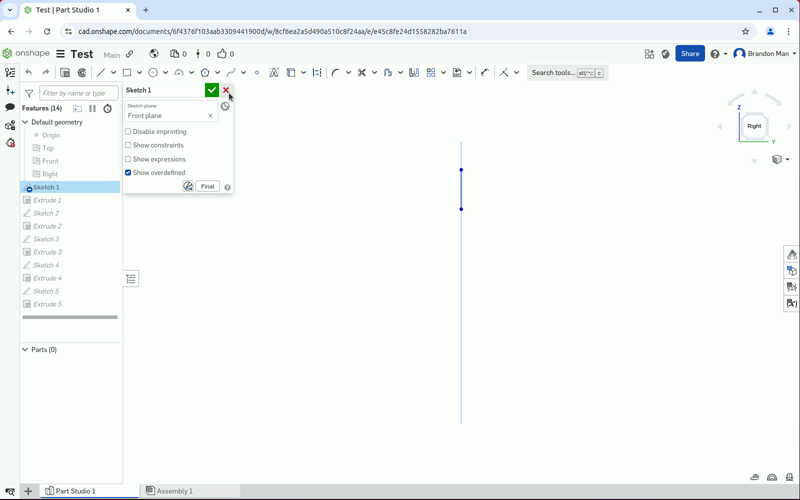
click(229, 92)
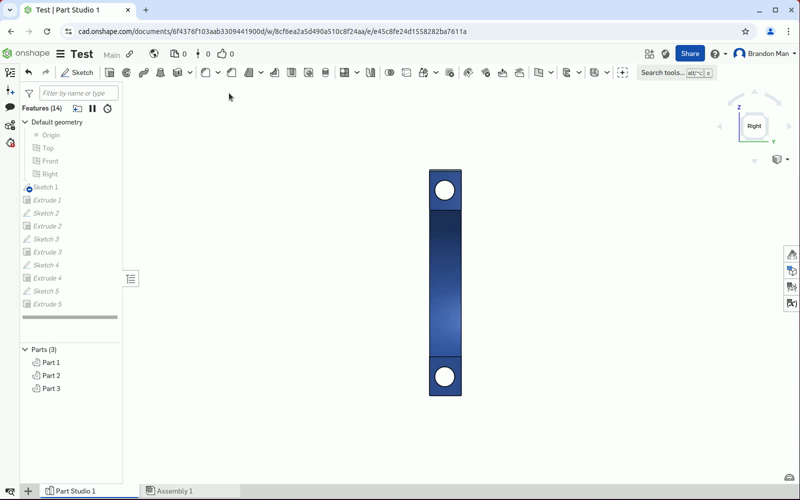
mouse_move(73, 352)
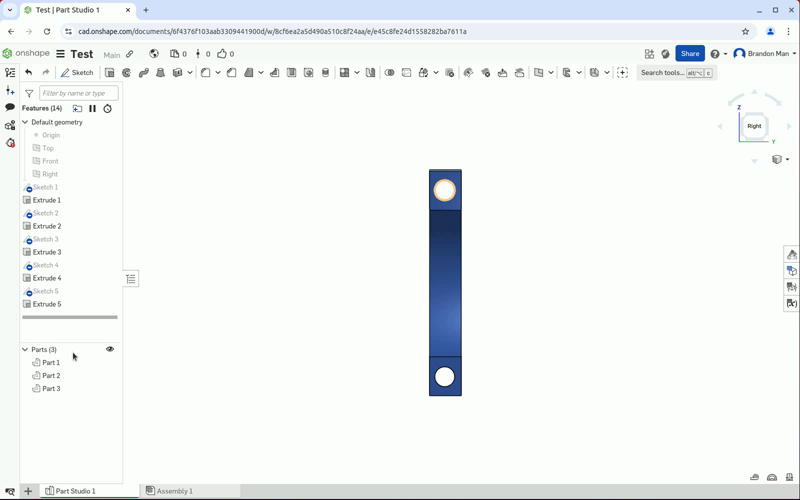
key(y)
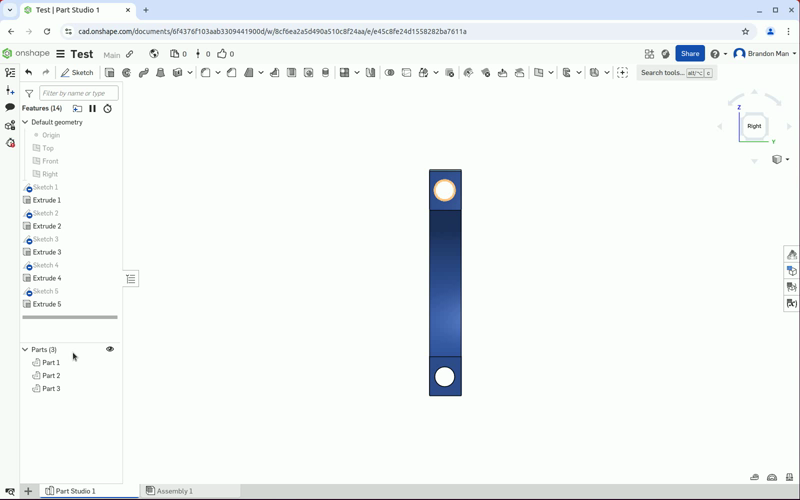
key(shift+p)
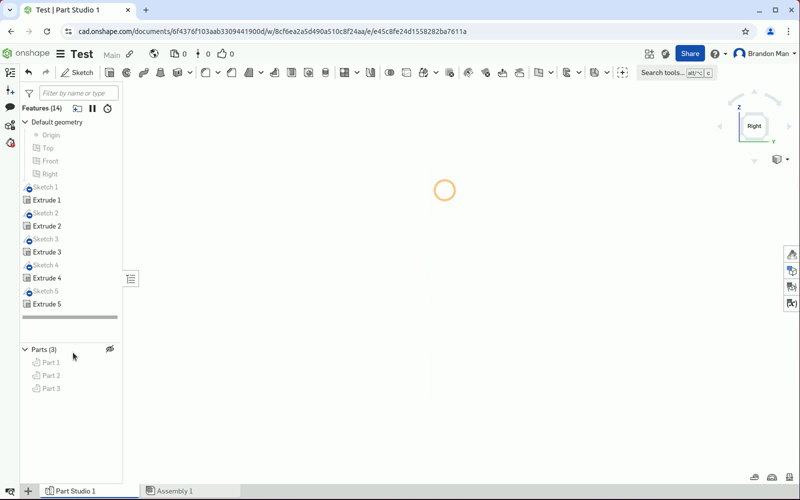
key(space)
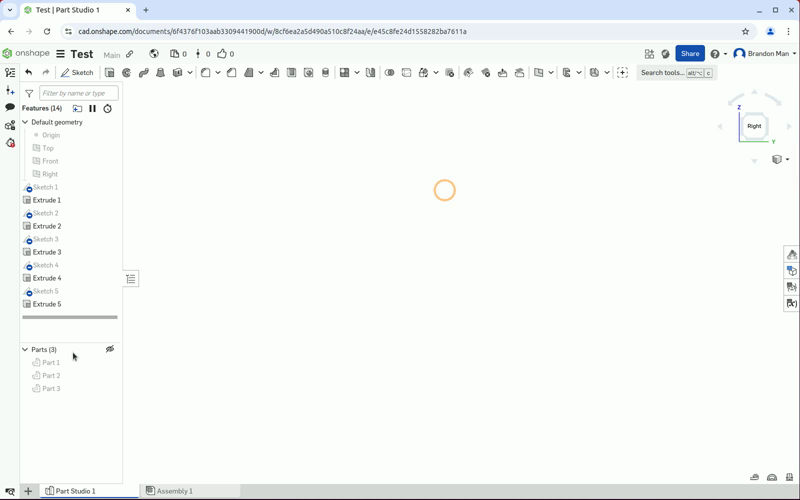
key_down(shift)
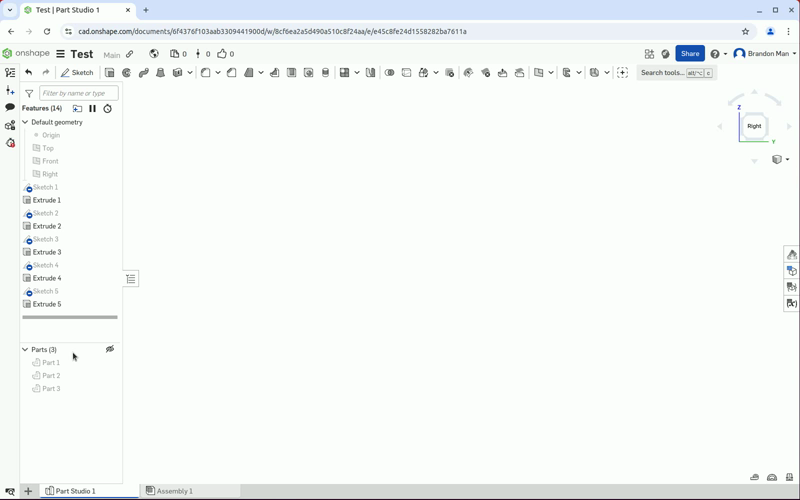
key(right)
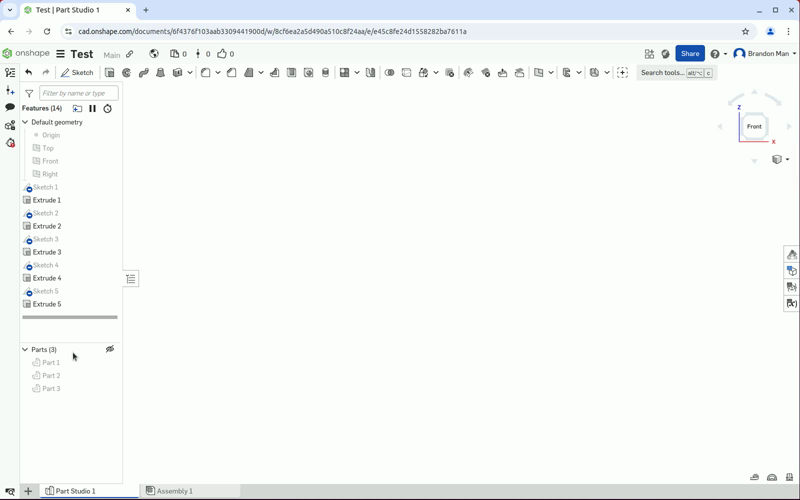
key_up(shift)
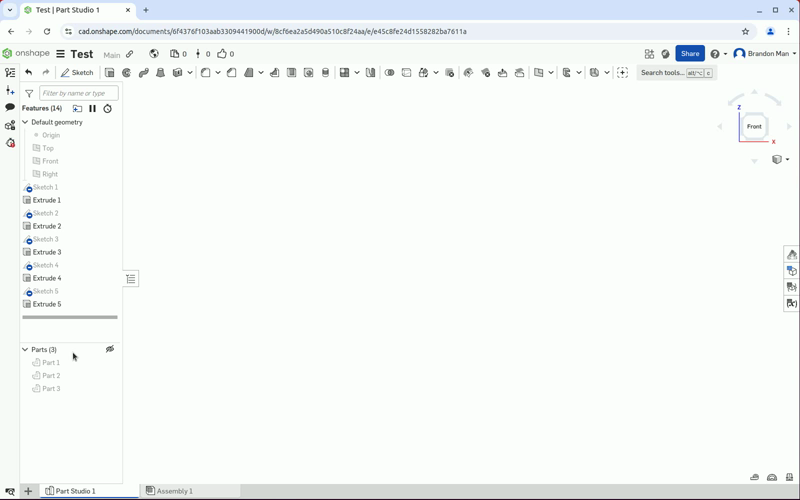
mouse_move(73, 352)
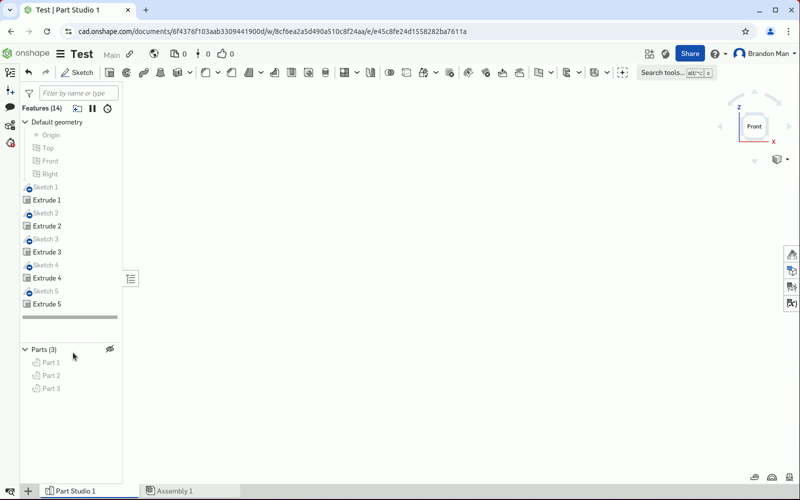
key(shift+y)
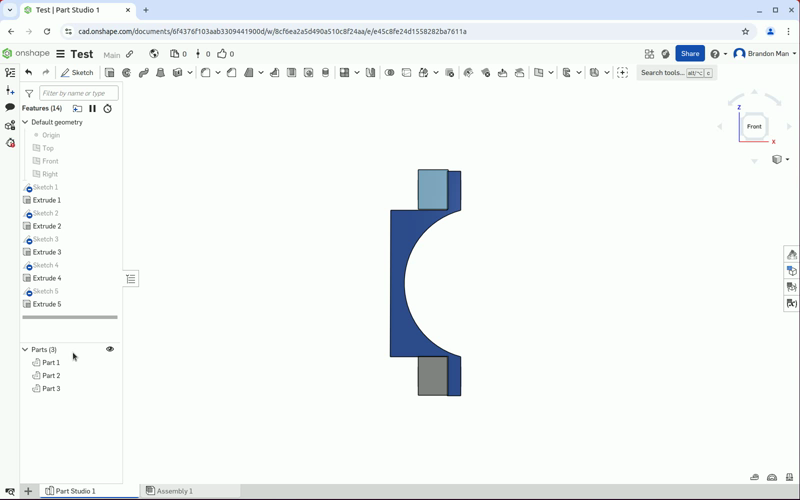
mouse_move(541, 75)
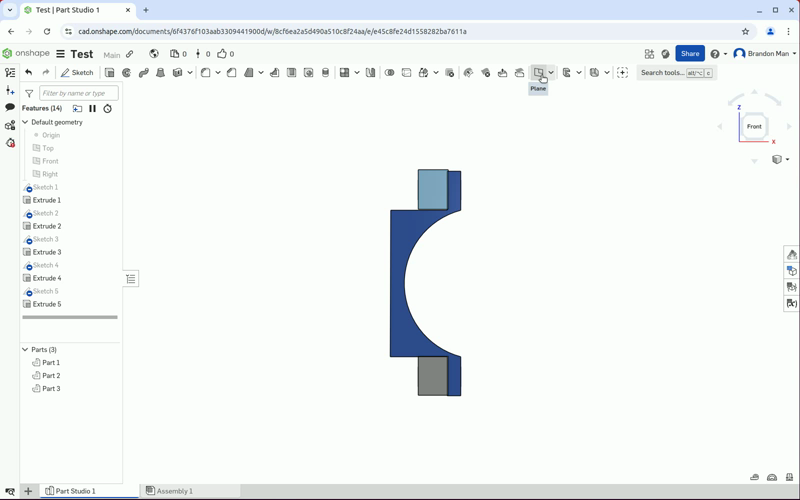
click(541, 75)
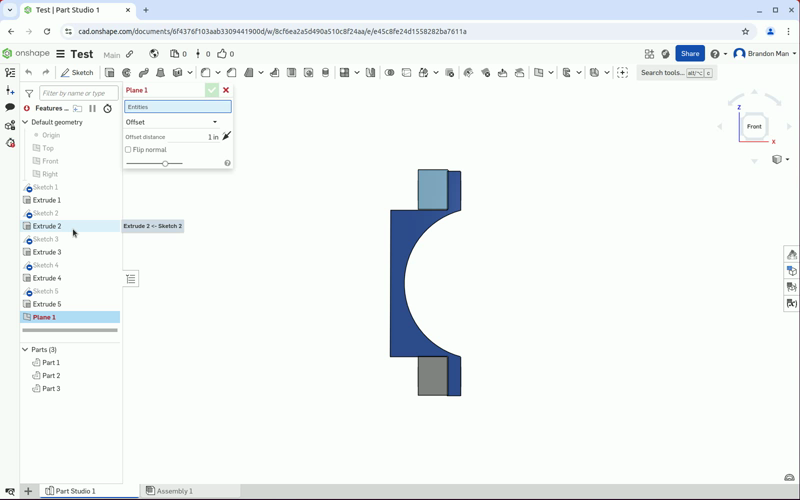
scroll(3)
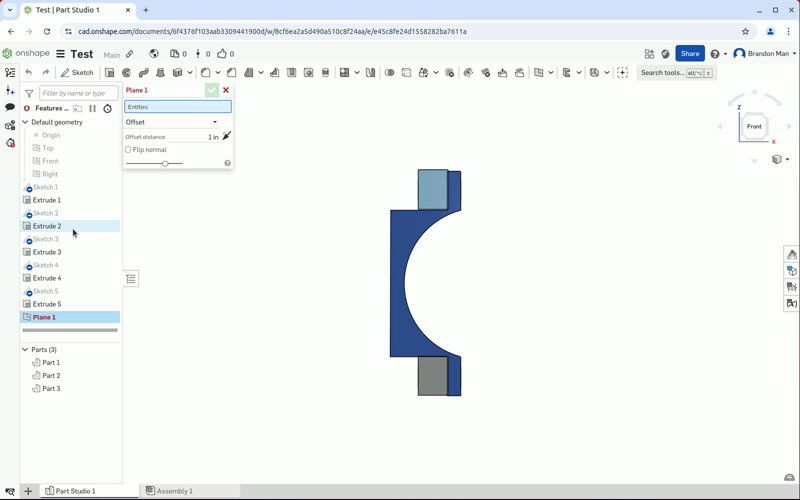
mouse_move(73, 163)
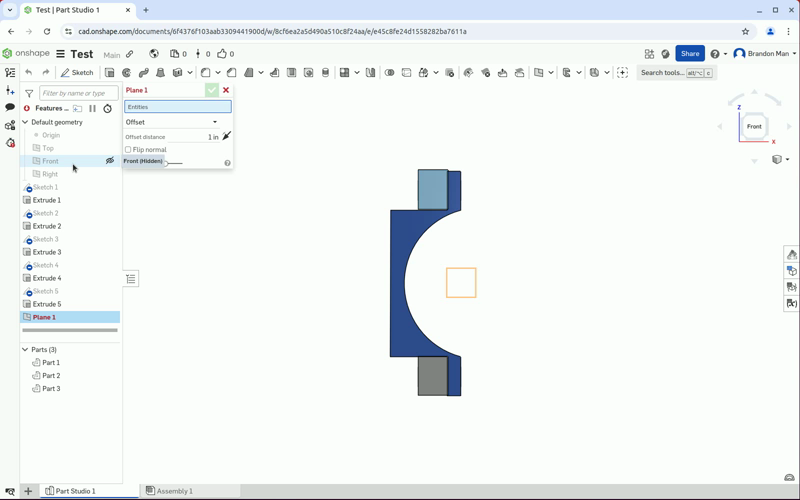
click(73, 163)
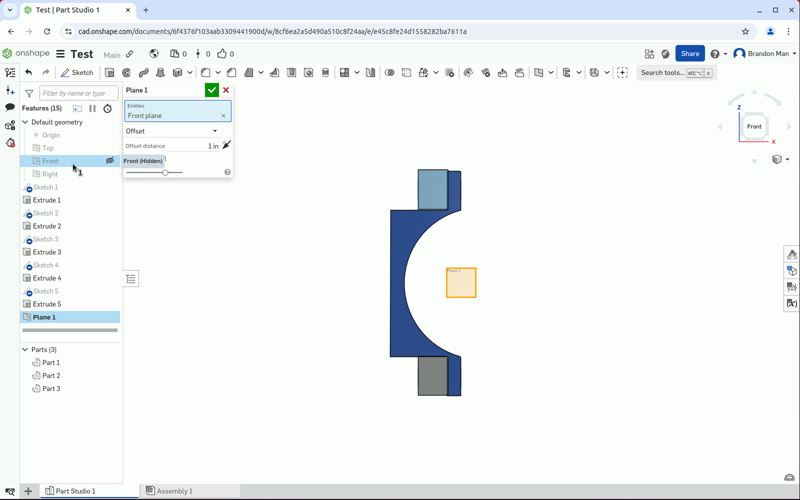
key(tab, 2)
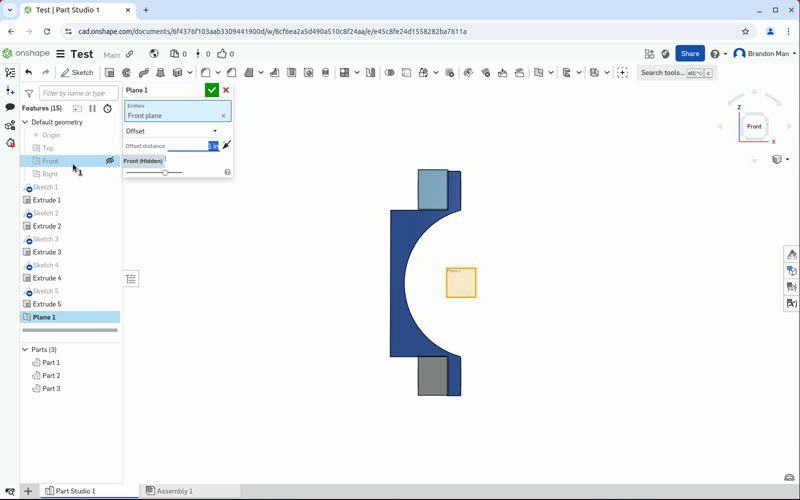
text(6.501)
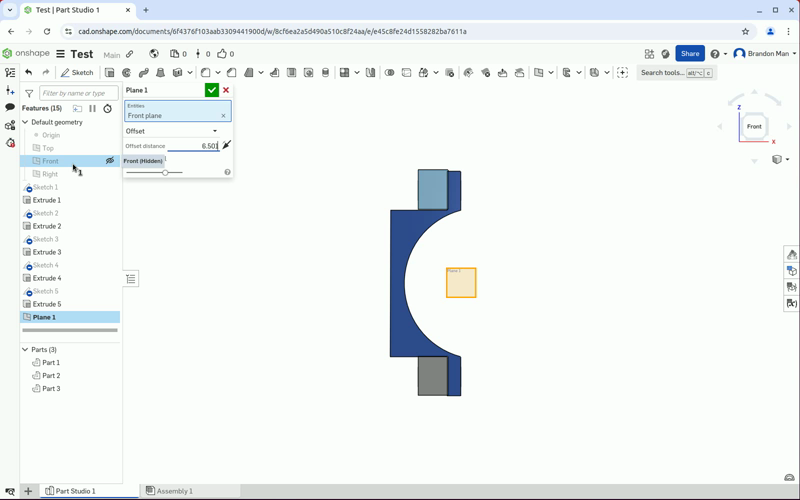
key(enter, 2)
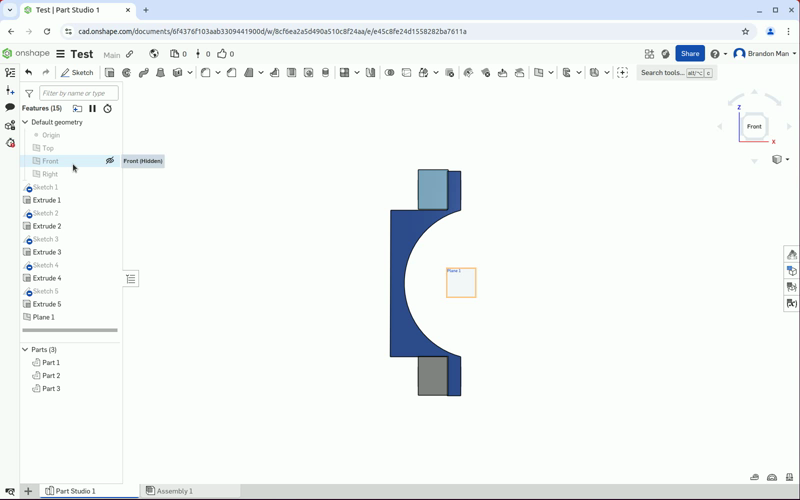
key(shift+s)
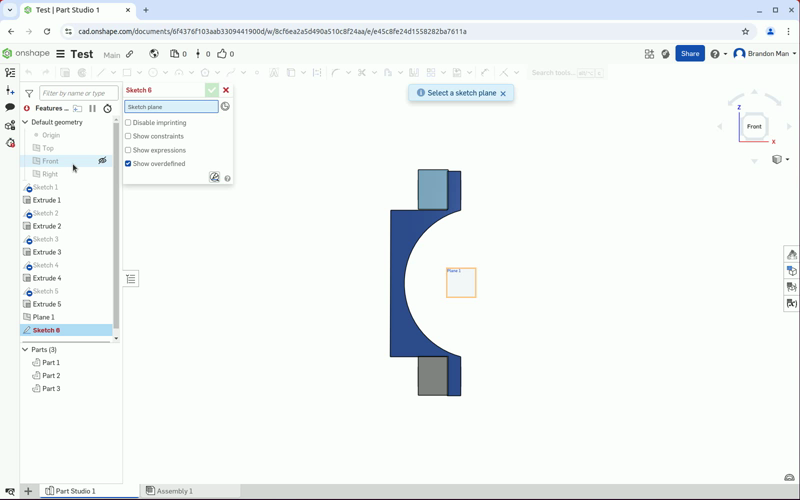
mouse_move(69, 319)
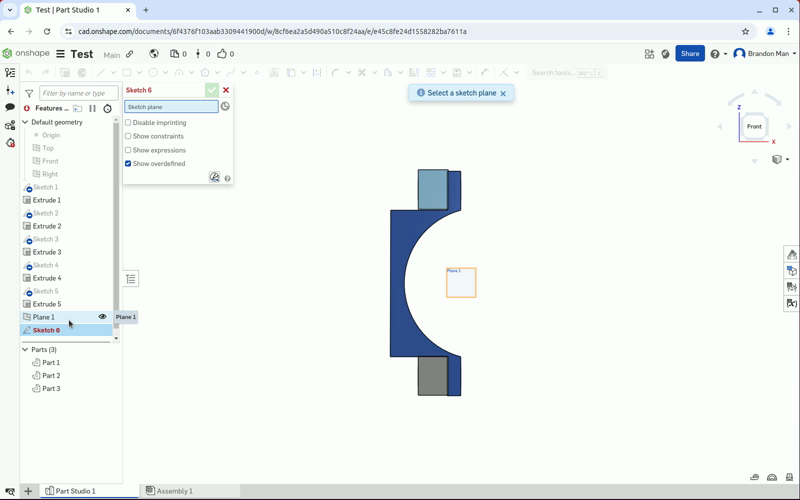
click(69, 319)
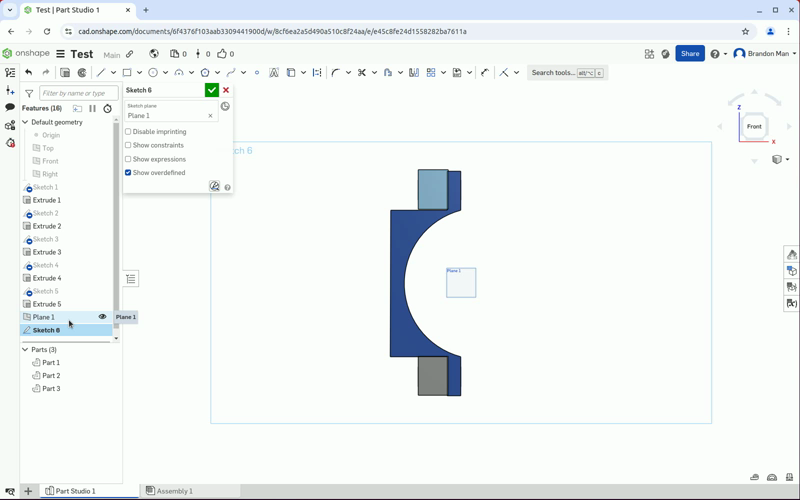
mouse_move(73, 352)
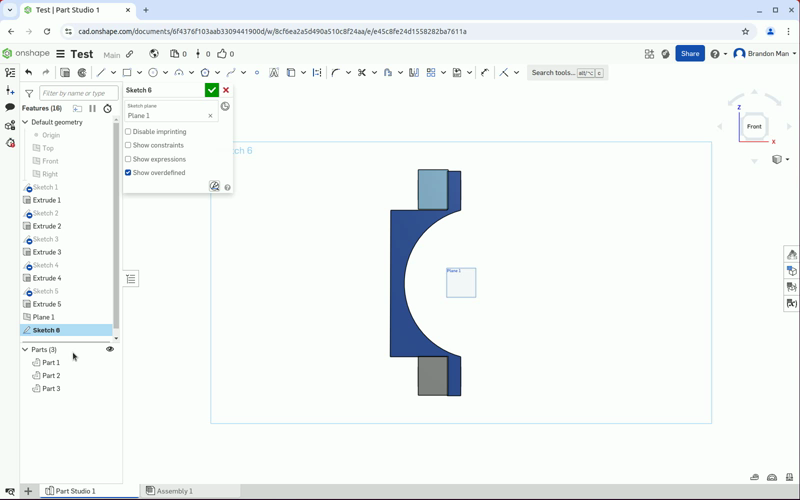
key(y)
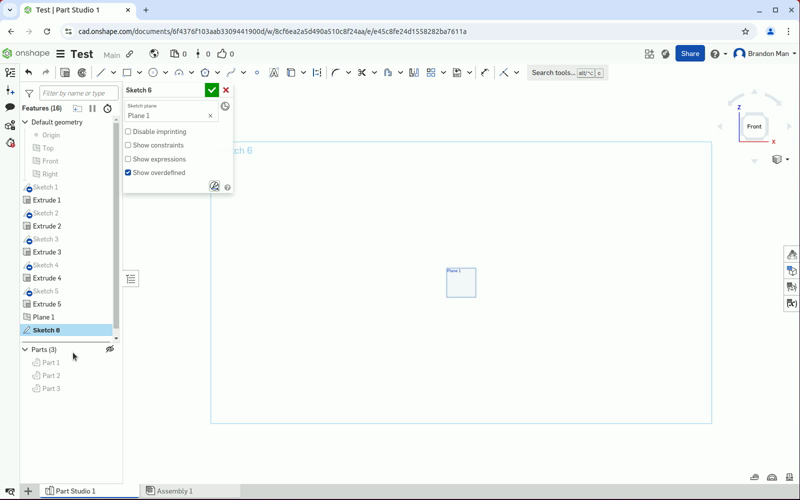
key(l)
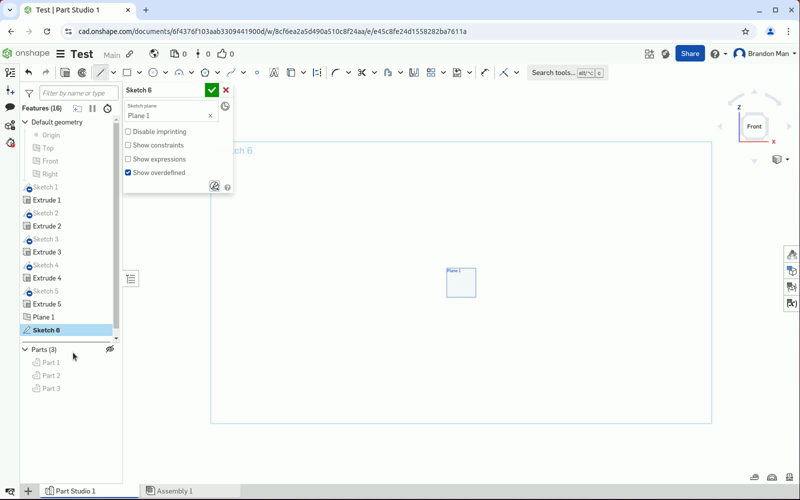
key_down(shift)
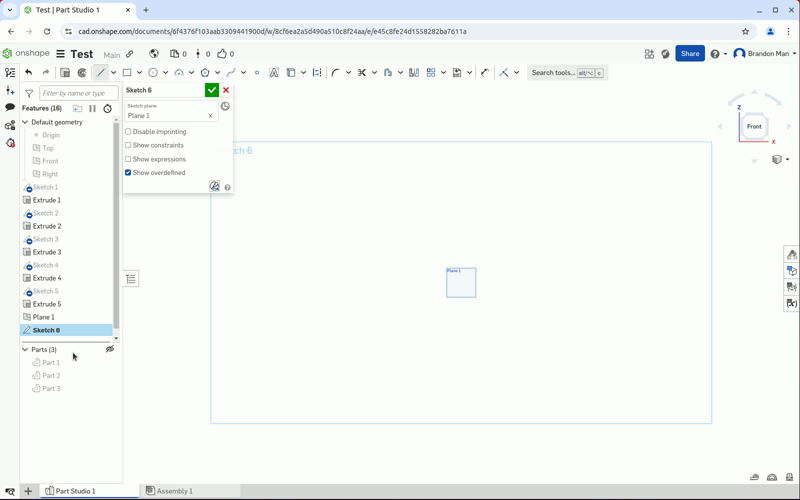
mouse_move(390, 356)
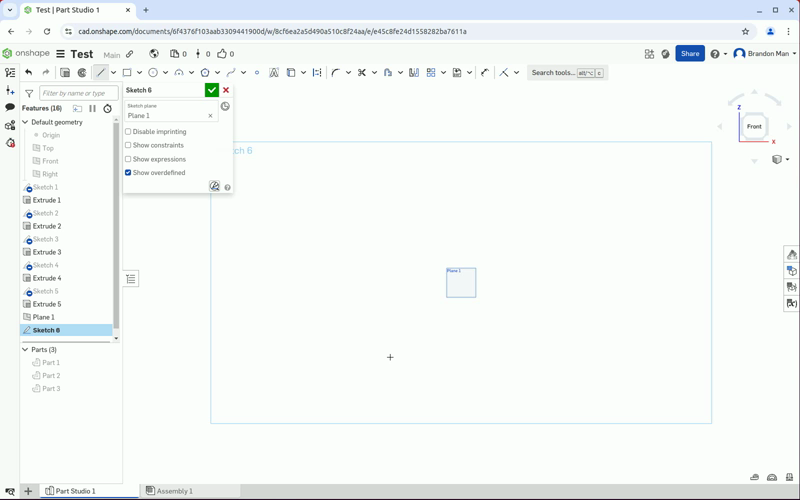
click(390, 356)
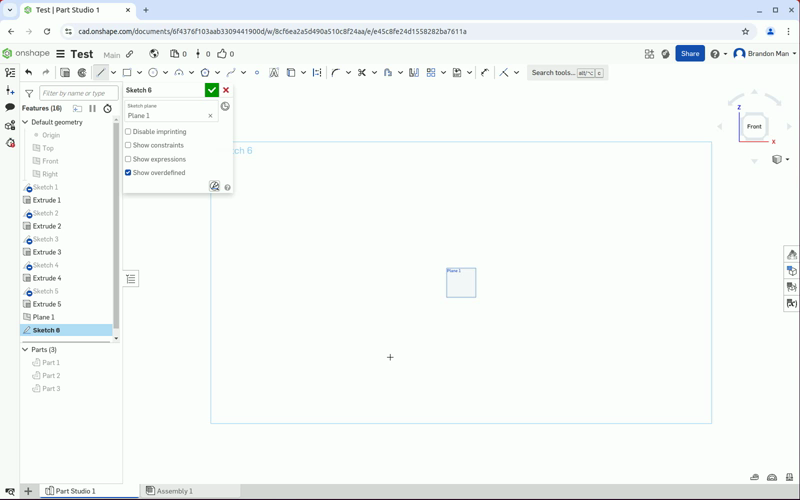
key_up(shift)
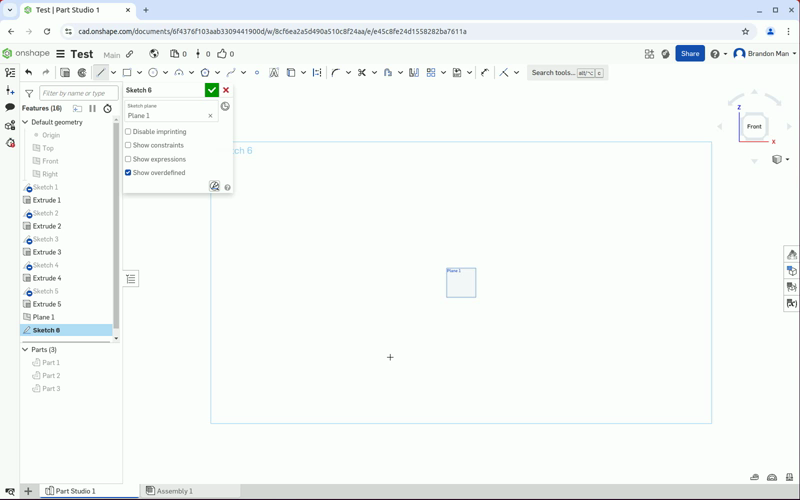
key_down(shift)
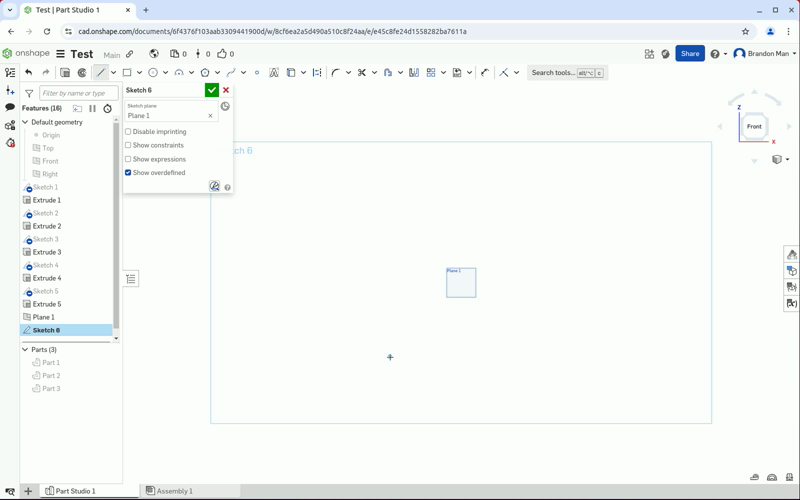
mouse_move(420, 356)
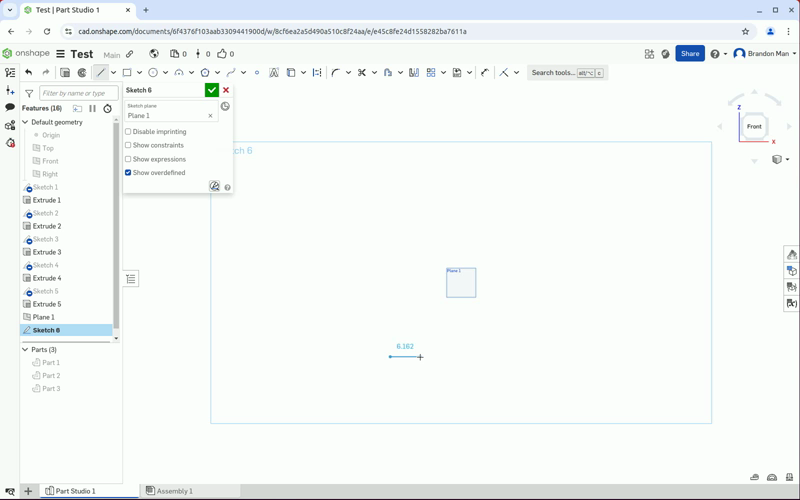
mouse_move(404, 356)
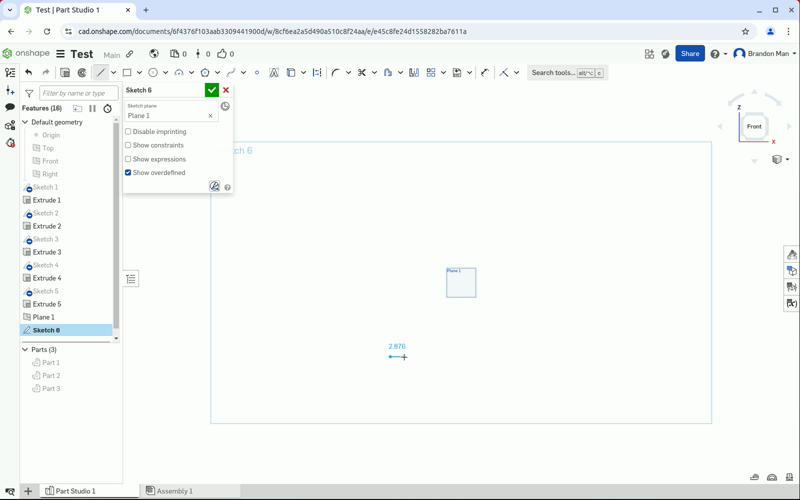
click(404, 356)
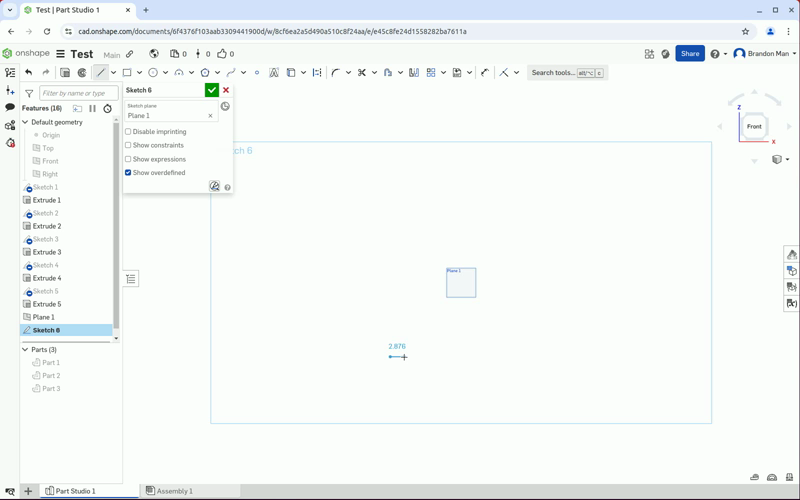
key_up(shift)
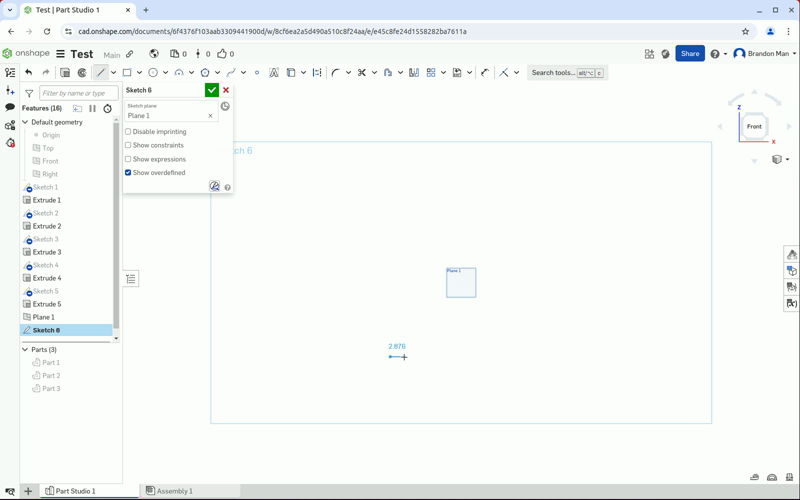
key_down(shift)
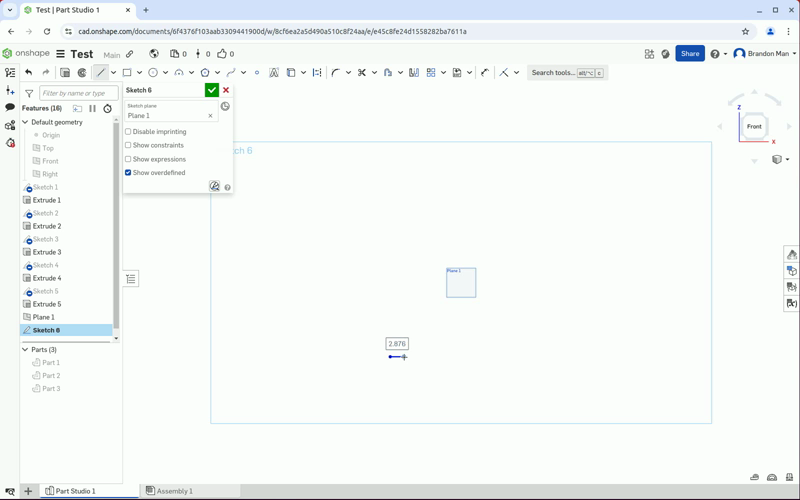
mouse_move(404, 282)
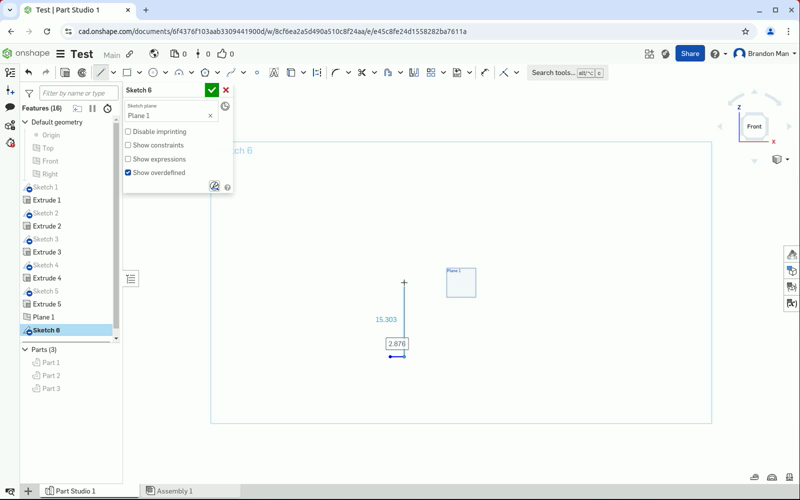
click(404, 282)
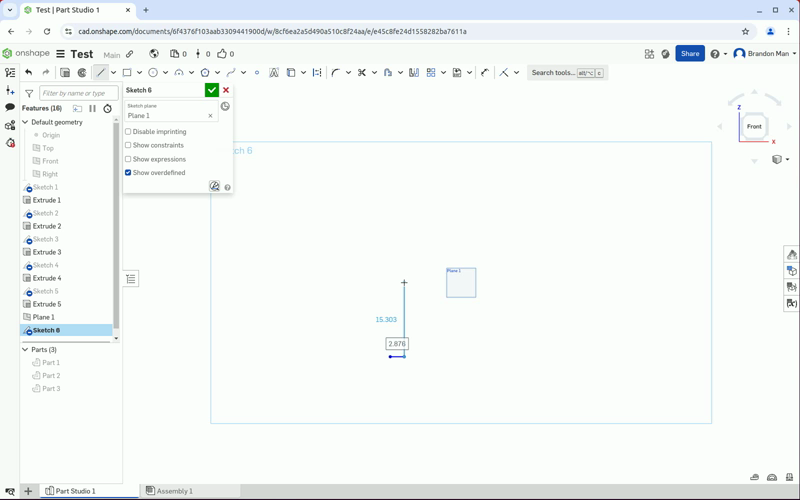
key_up(shift)
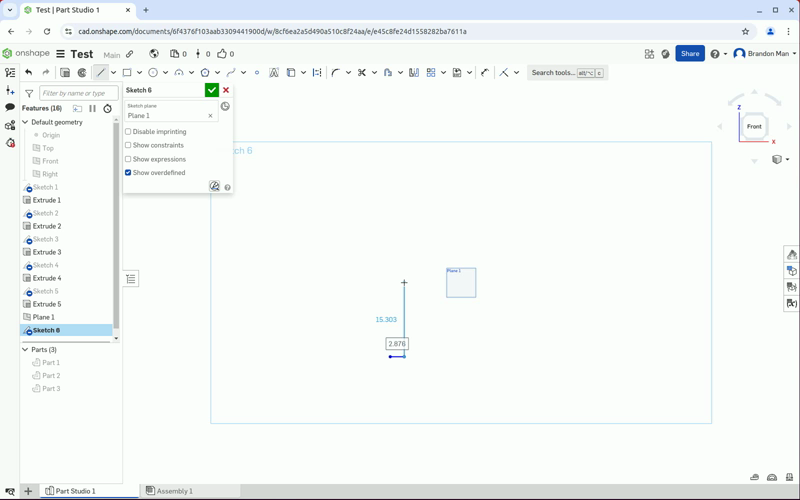
key_down(shift)
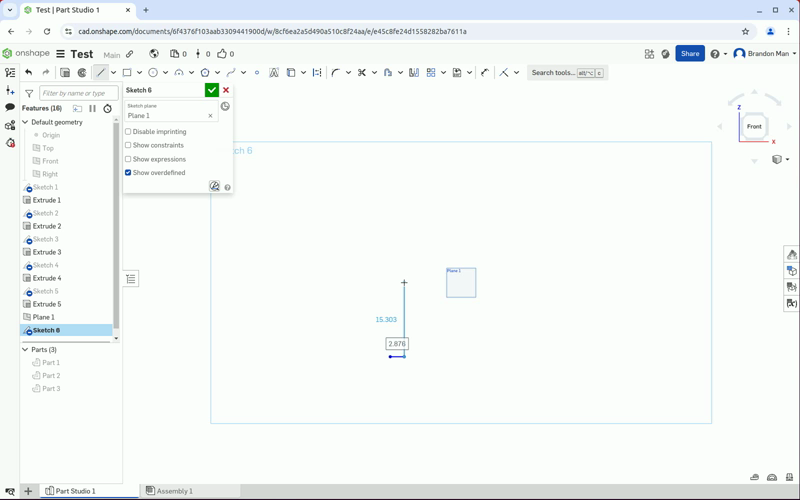
mouse_move(404, 209)
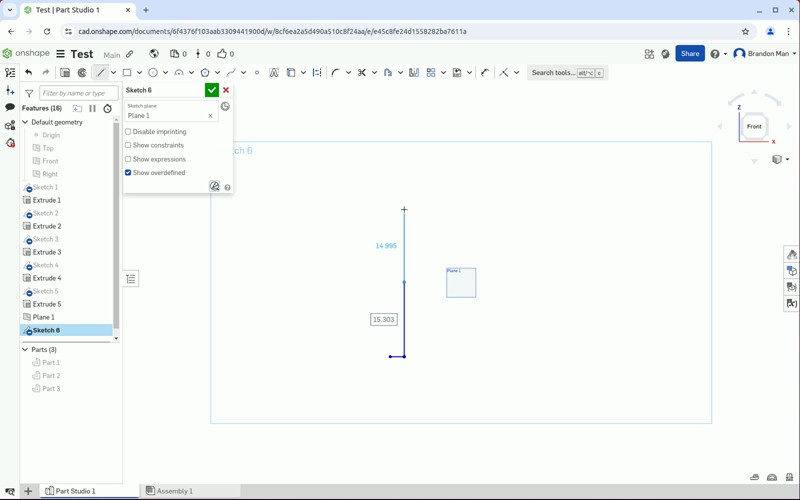
click(404, 209)
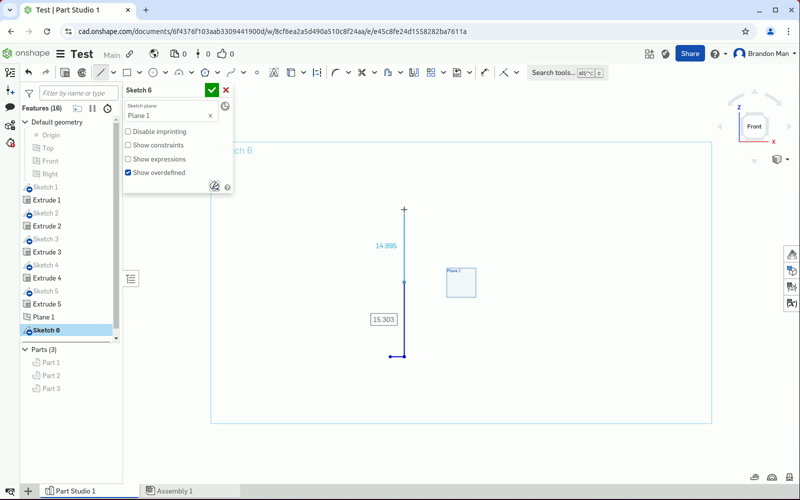
key_up(shift)
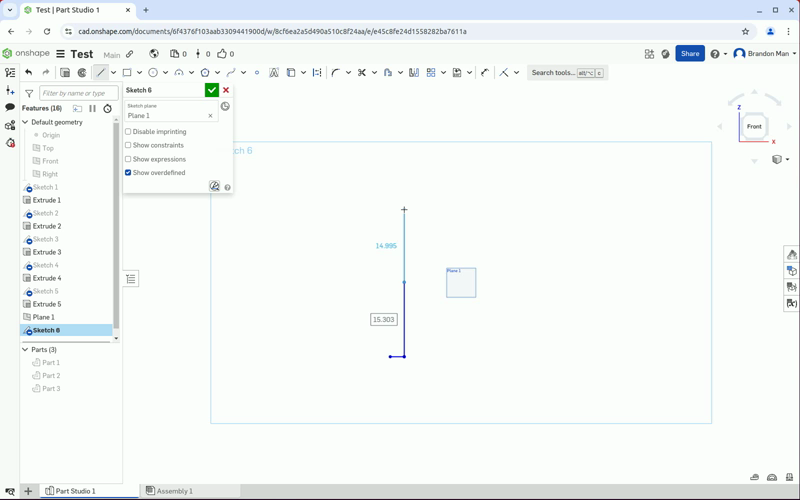
key_down(shift)
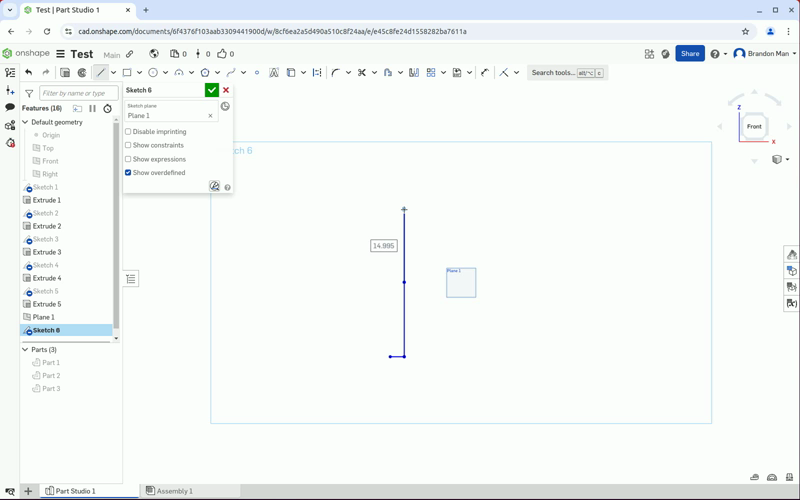
mouse_move(434, 209)
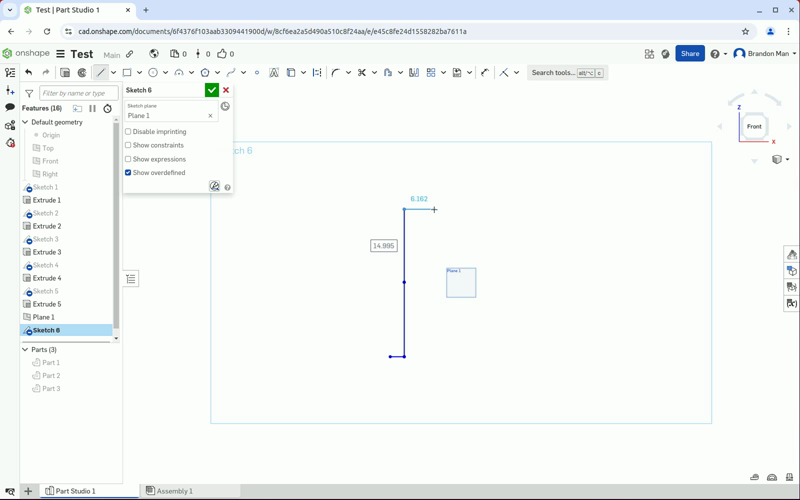
mouse_move(390, 209)
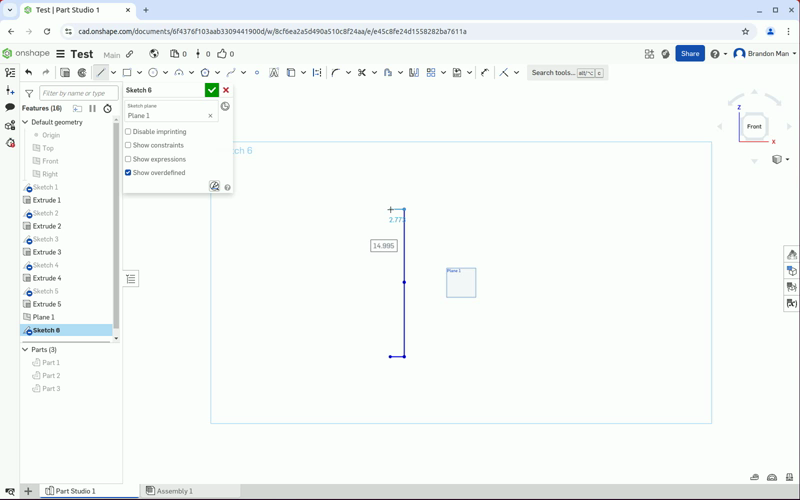
click(390, 209)
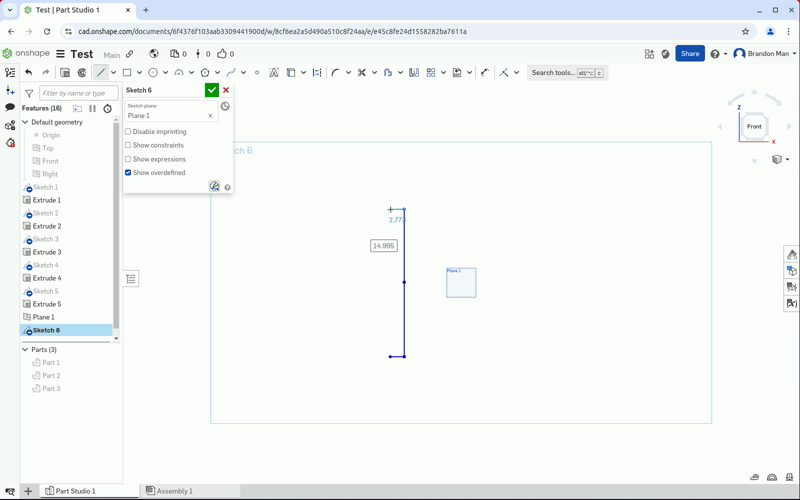
key_up(shift)
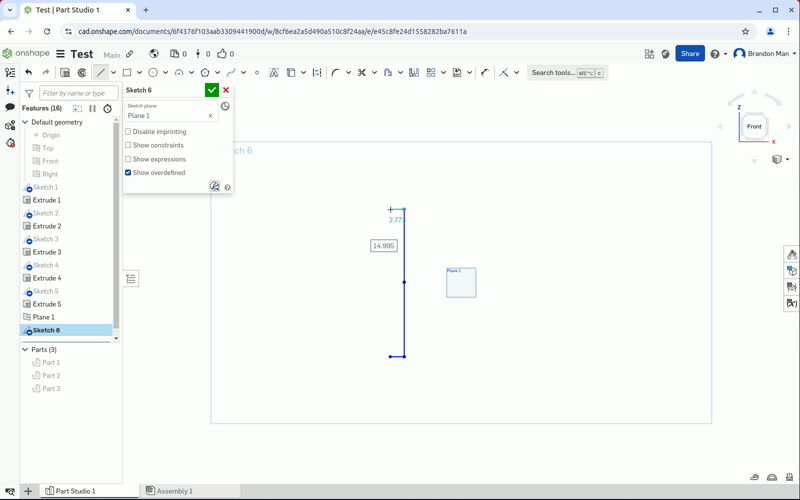
key_down(shift)
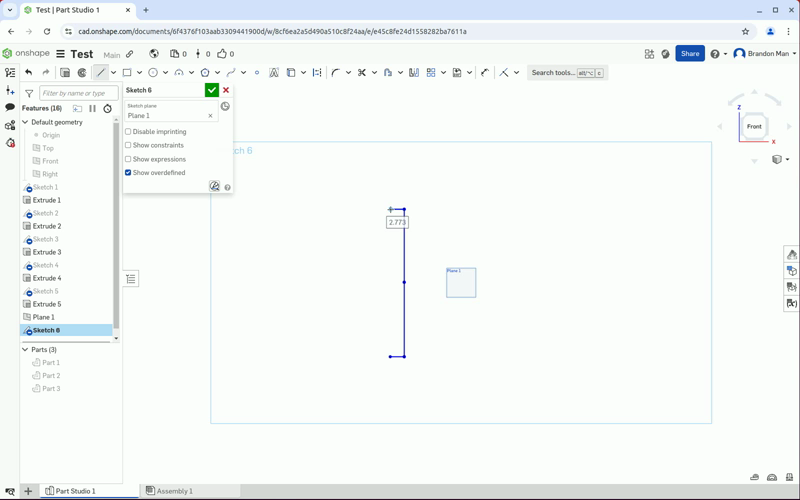
mouse_move(390, 356)
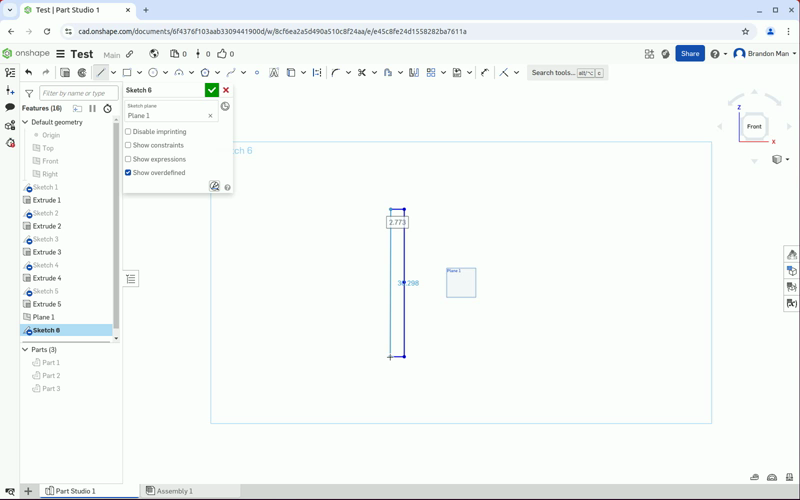
key_up(shift)
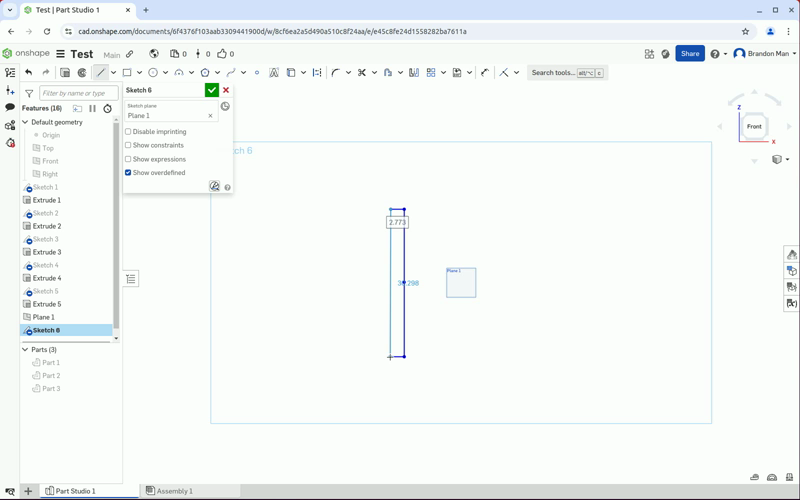
click(390, 356)
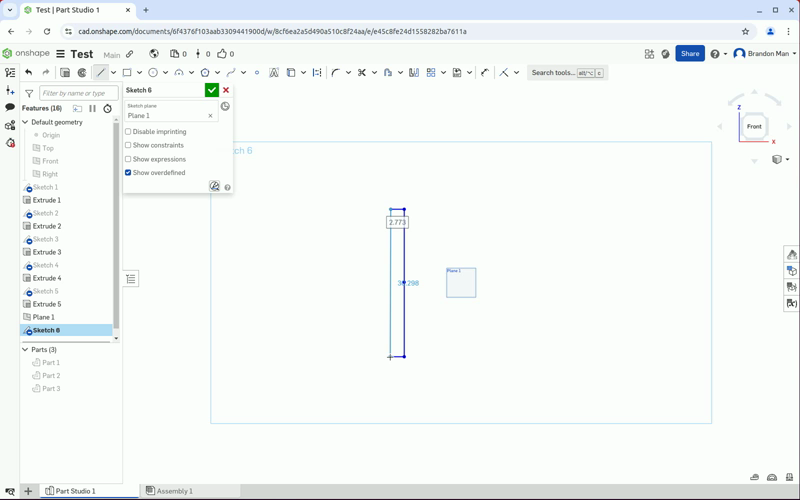
key(esc)
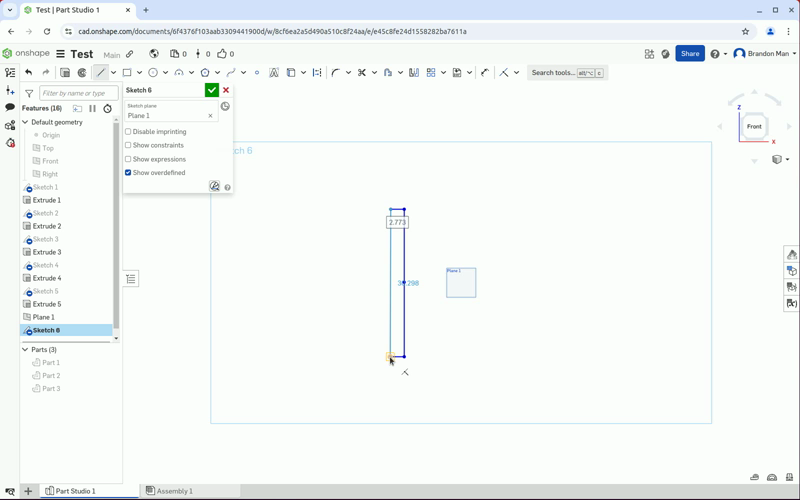
mouse_move(392, 314)
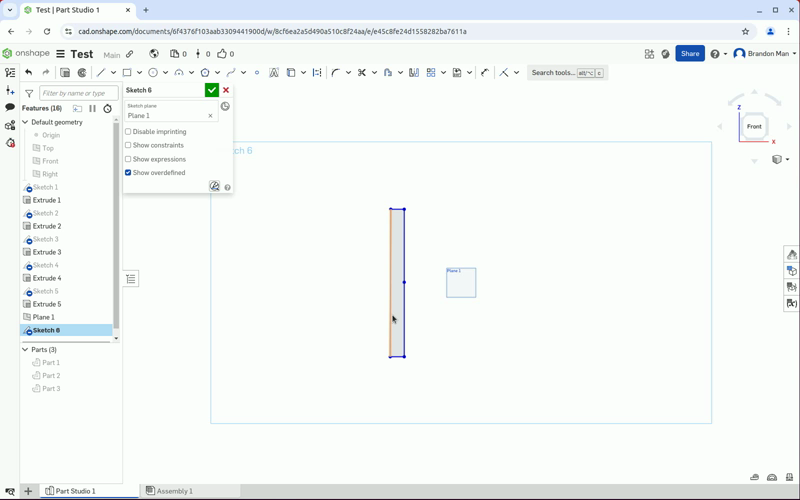
click(392, 314)
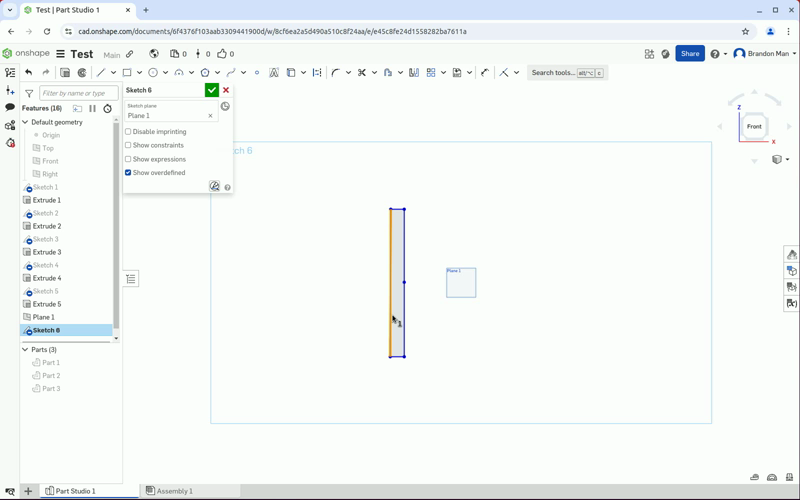
mouse_move(73, 352)
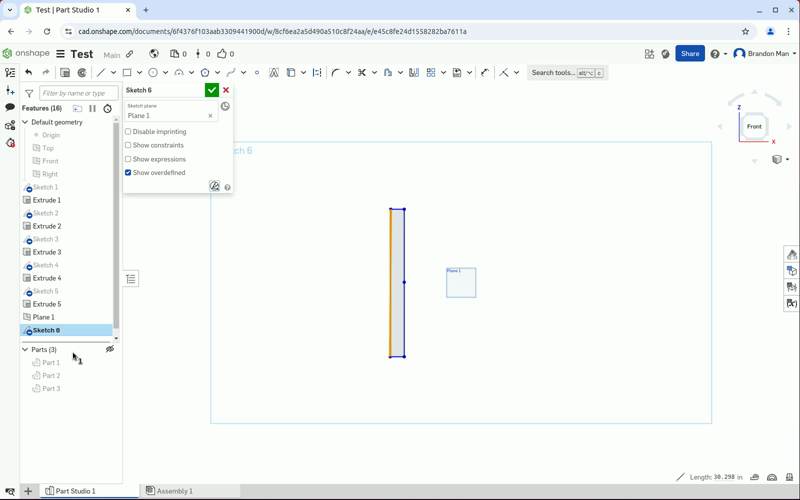
key(shift+y)
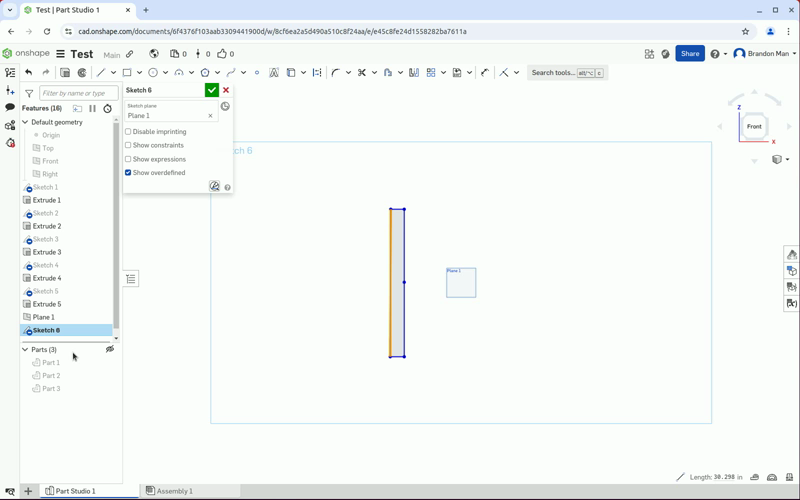
key(shift+e)
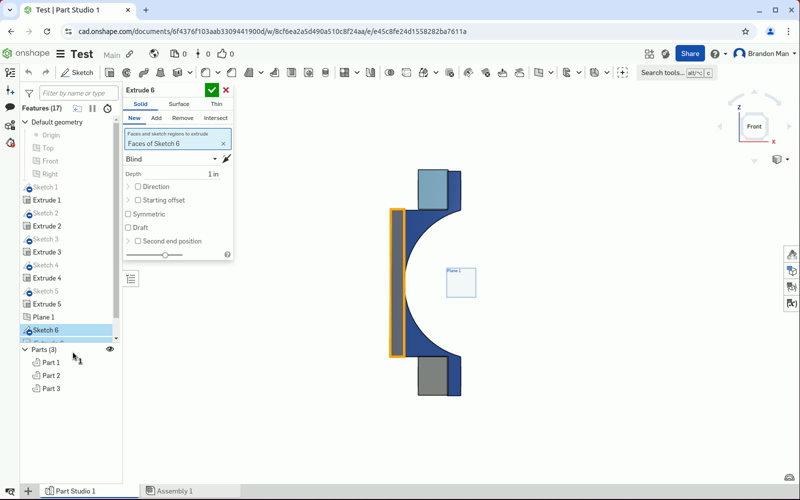
mouse_move(143, 106)
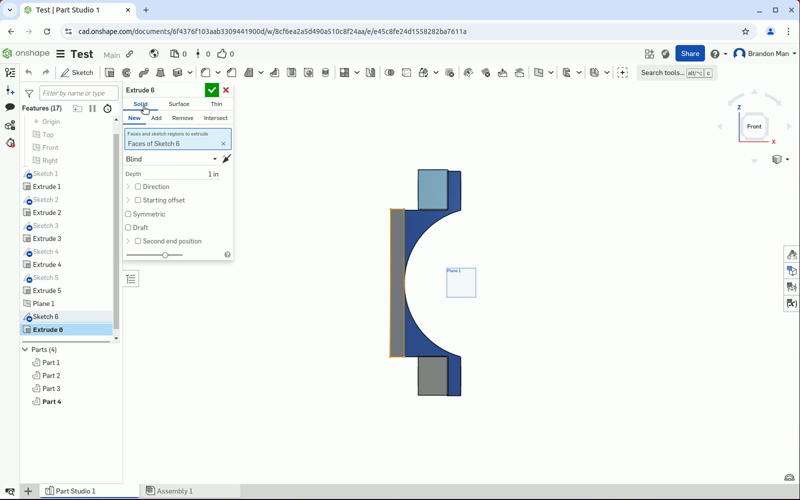
click(143, 106)
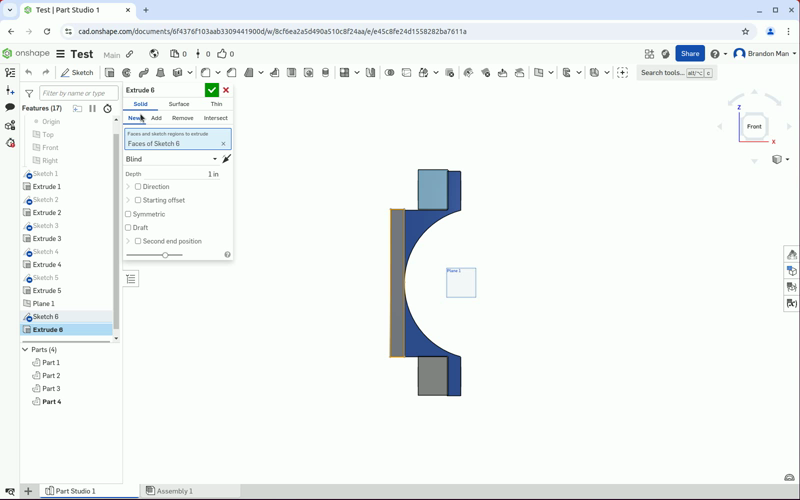
mouse_move(137, 120)
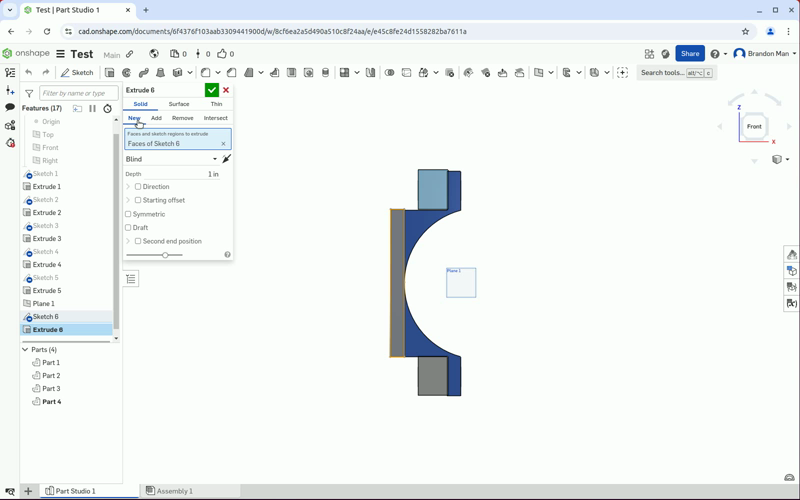
click(137, 120)
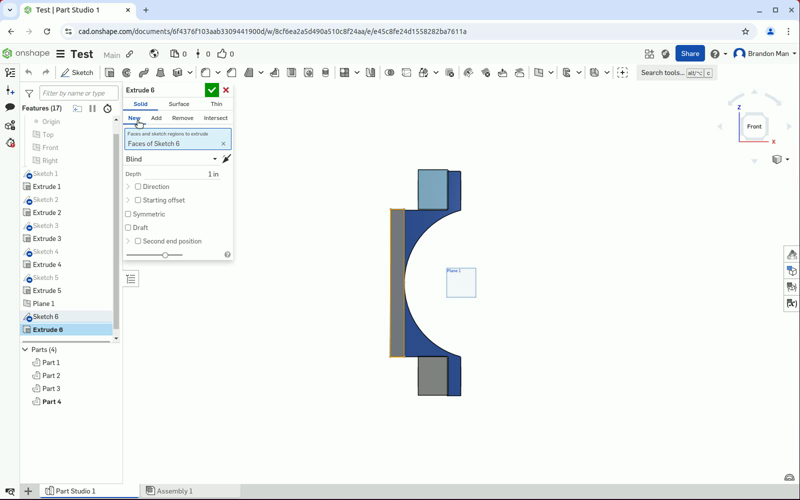
key(tab, 4)
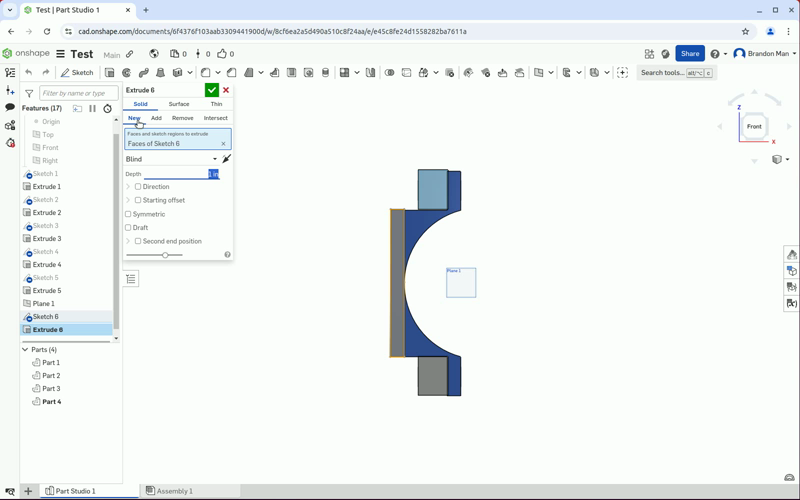
text(6.499)
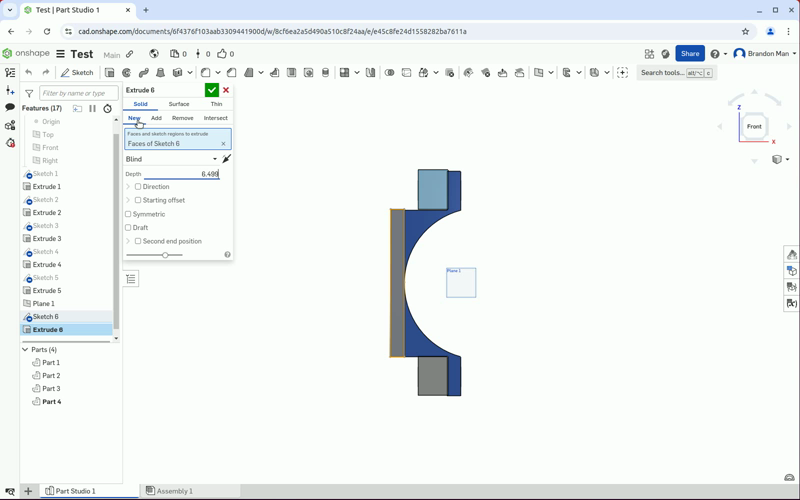
key(enter)
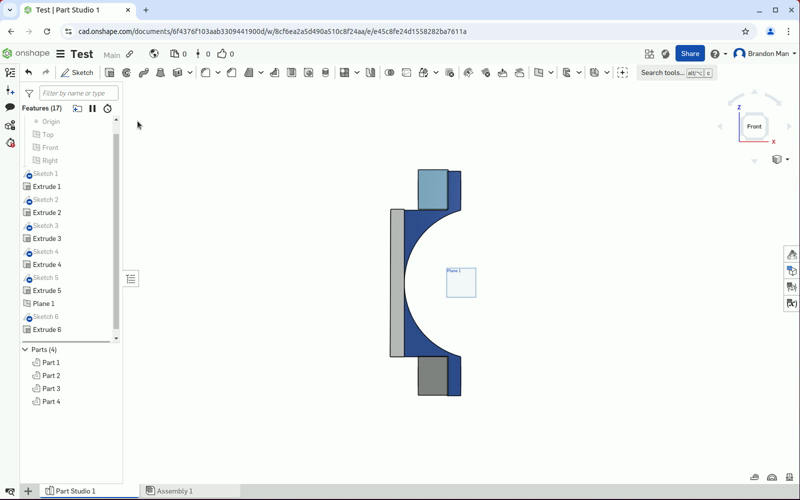
key(shift+h)
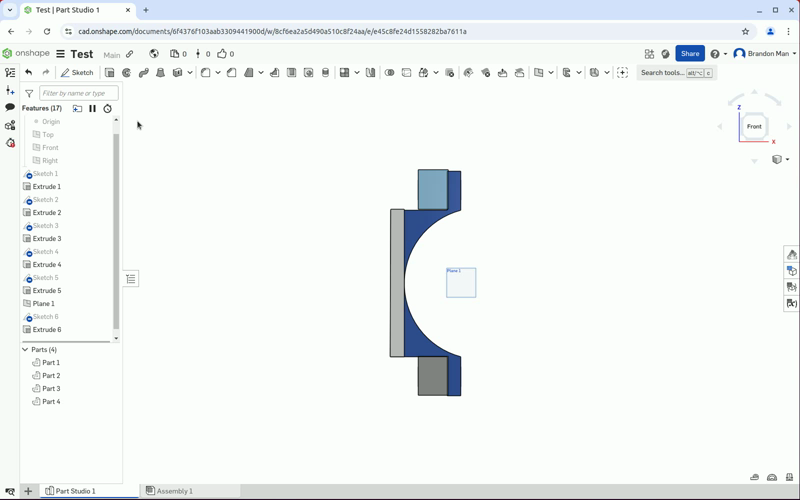
key(shift+h)
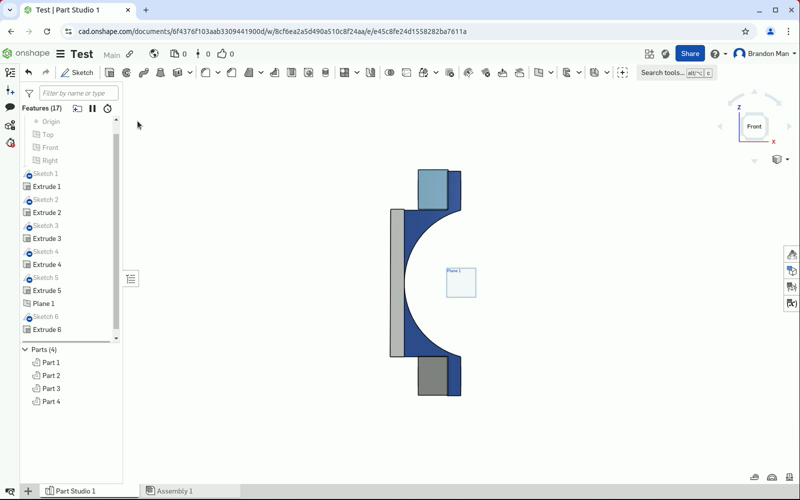
mouse_move(69, 176)
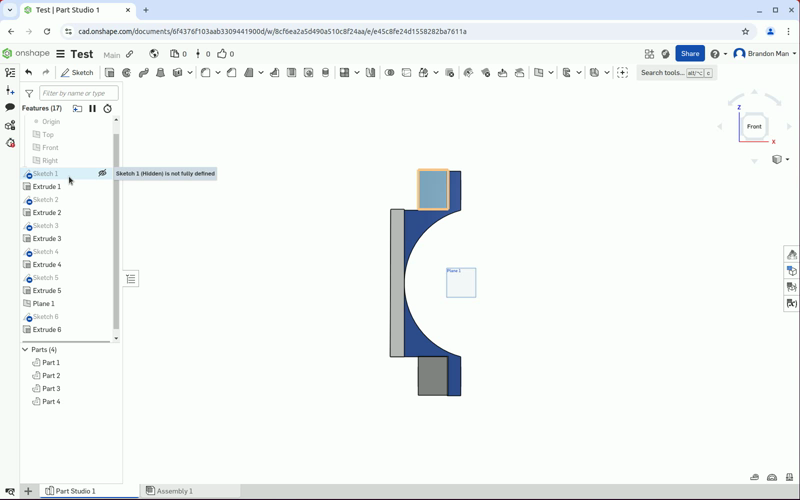
click(69, 176)
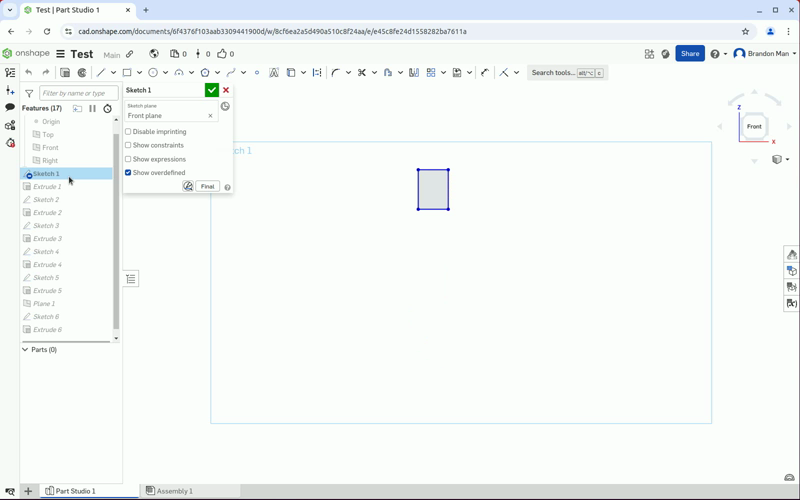
mouse_move(229, 92)
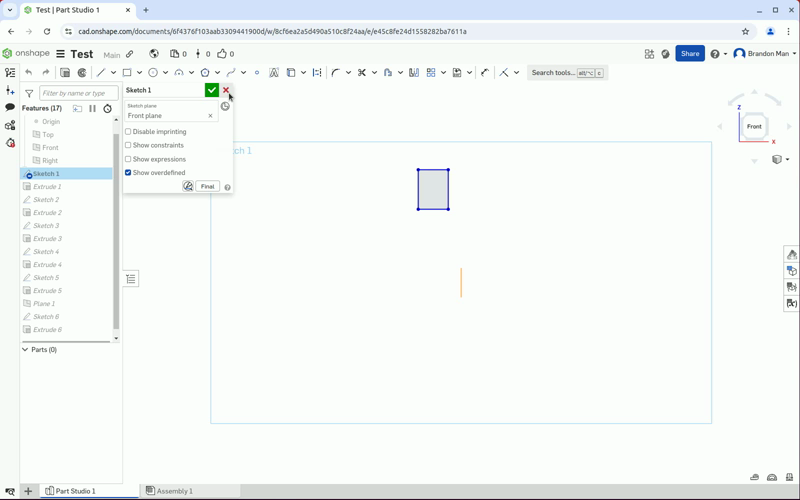
click(229, 92)
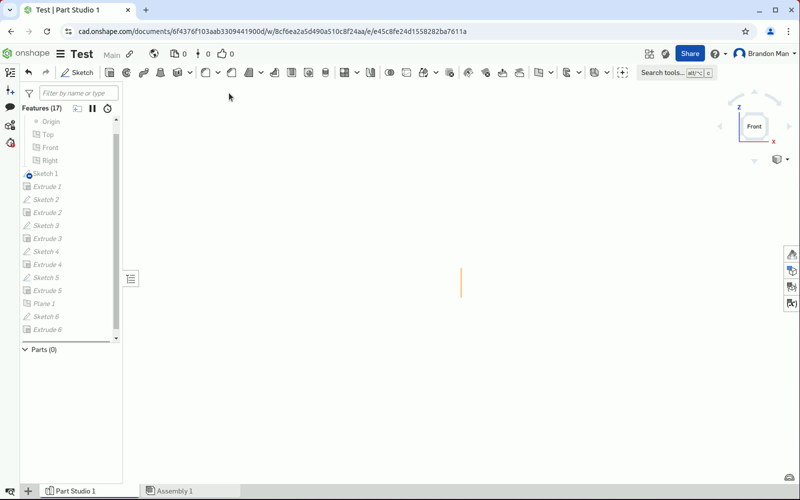
mouse_move(73, 352)
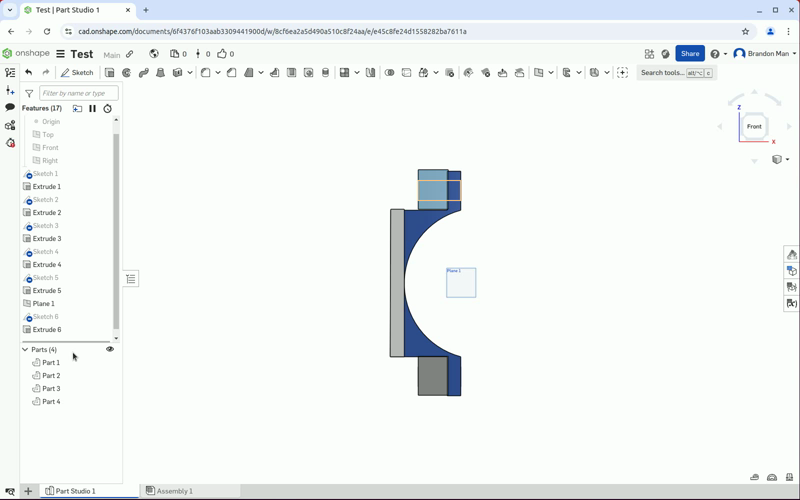
key(y)
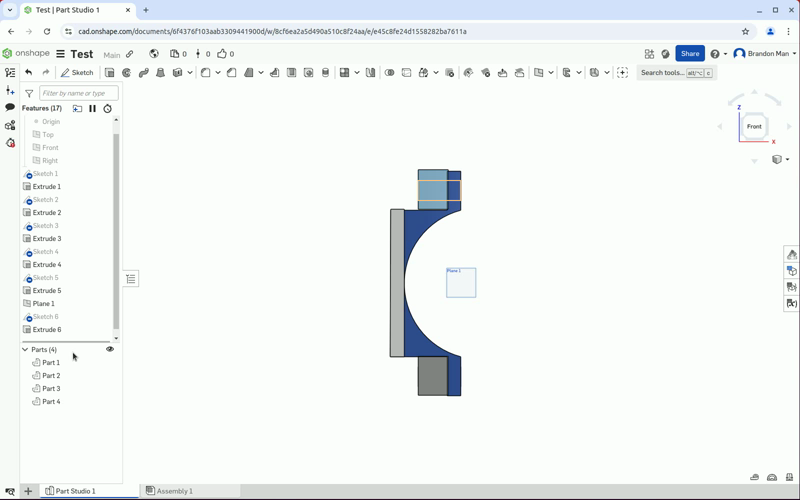
key(shift+p)
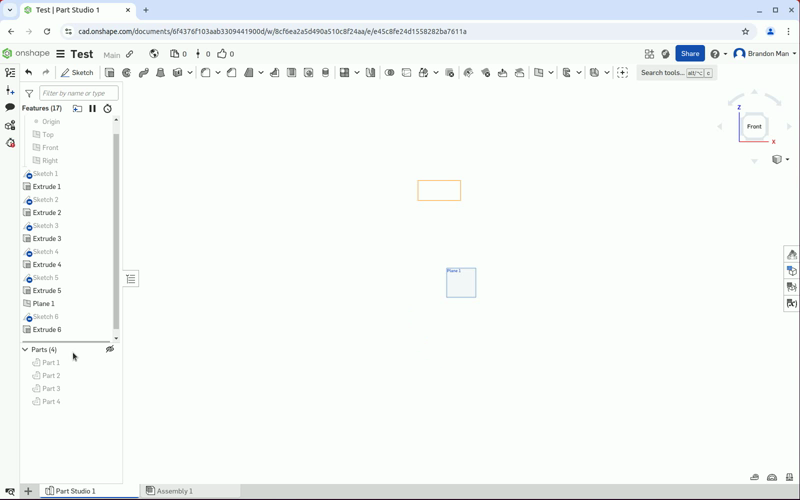
key(space)
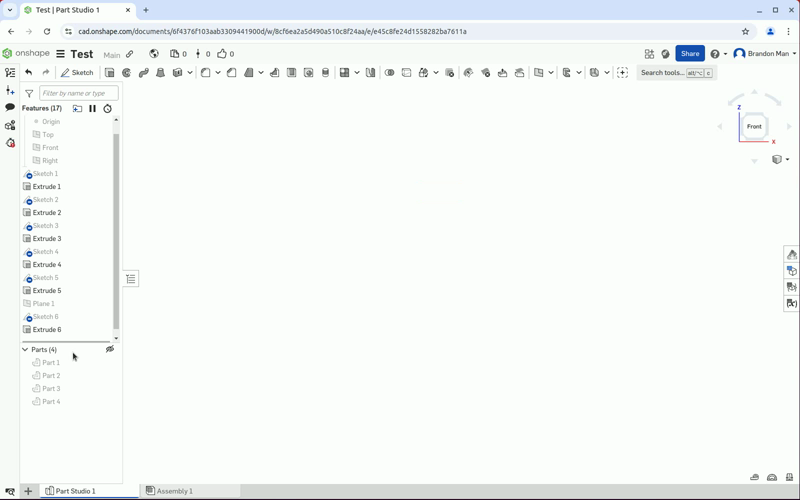
key_down(shift)
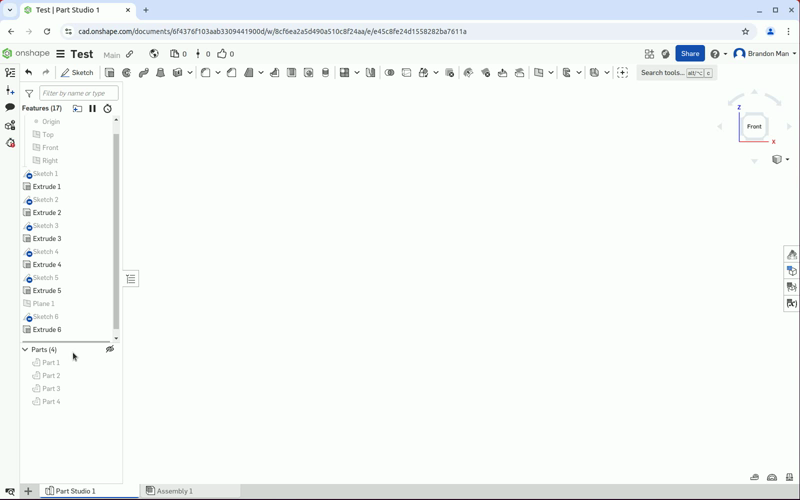
key(left)
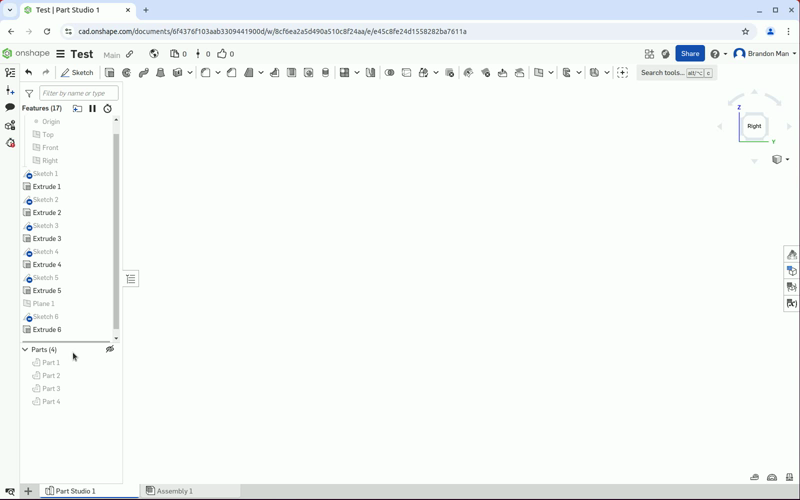
key_up(shift)
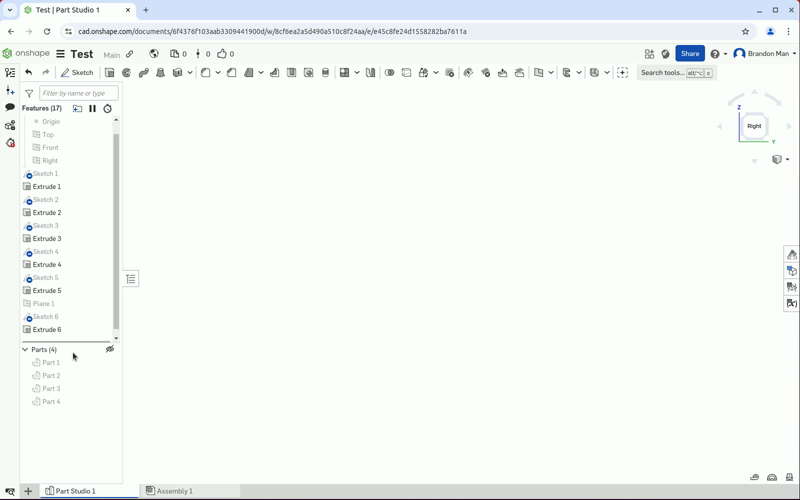
mouse_move(73, 352)
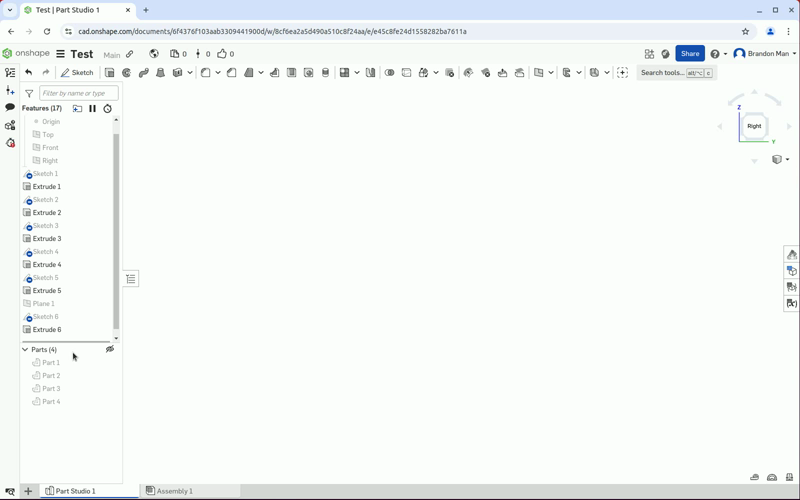
key(shift+y)
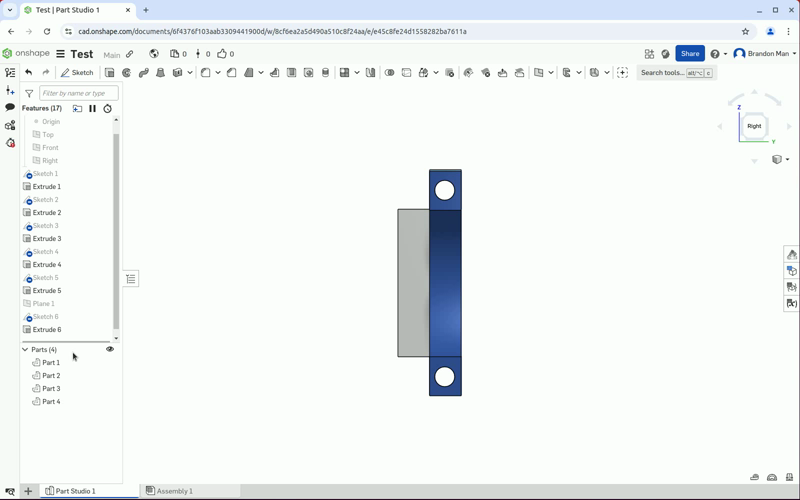
mouse_move(541, 75)
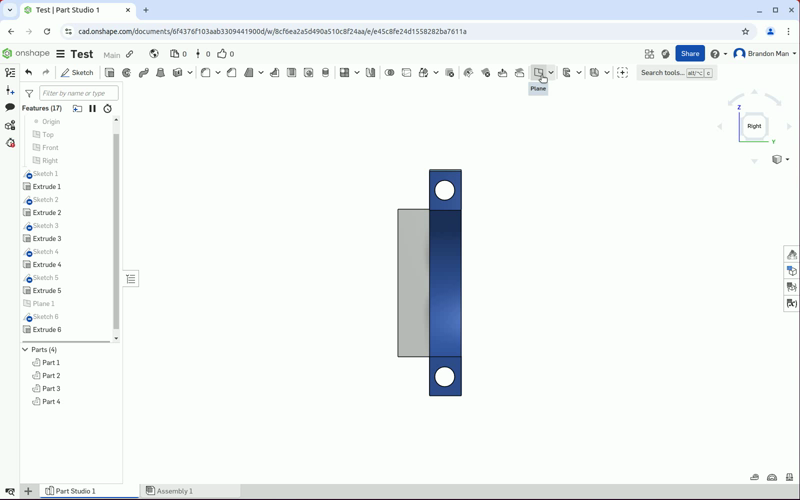
click(541, 75)
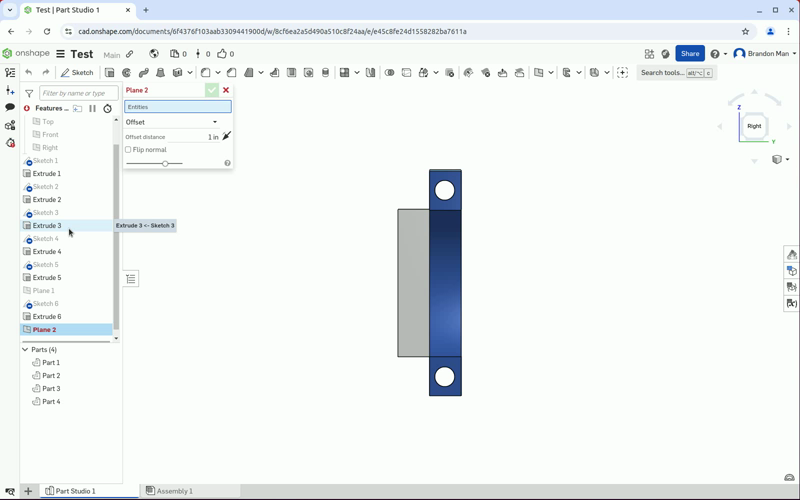
scroll(3)
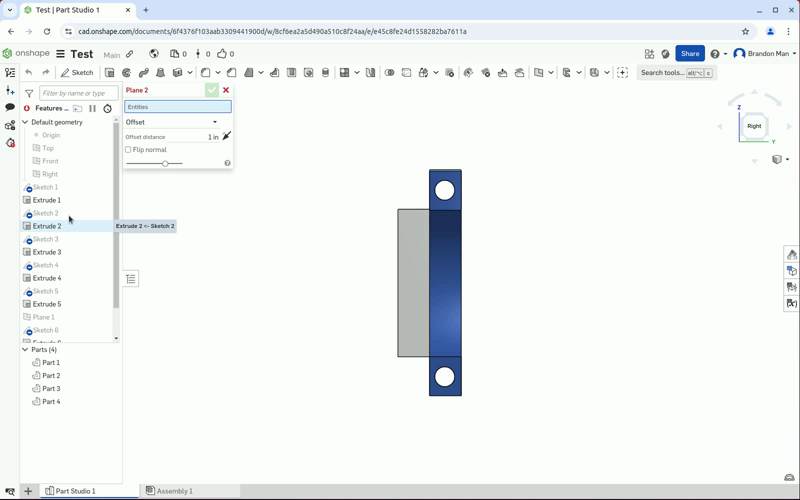
mouse_move(69, 176)
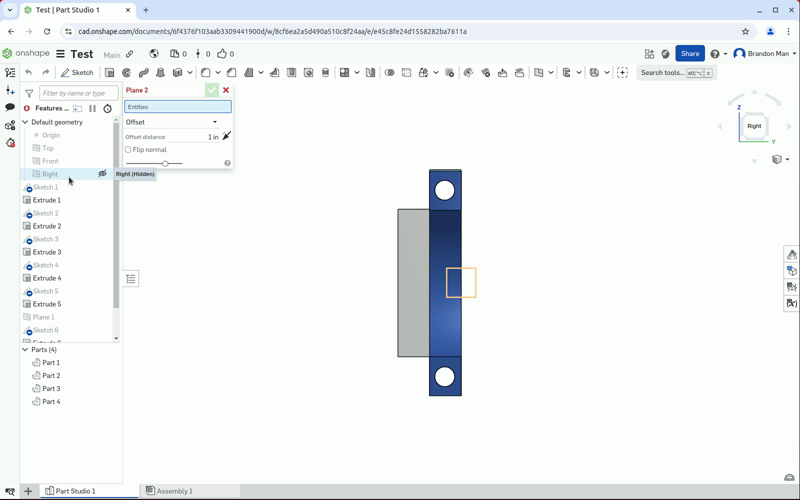
click(69, 176)
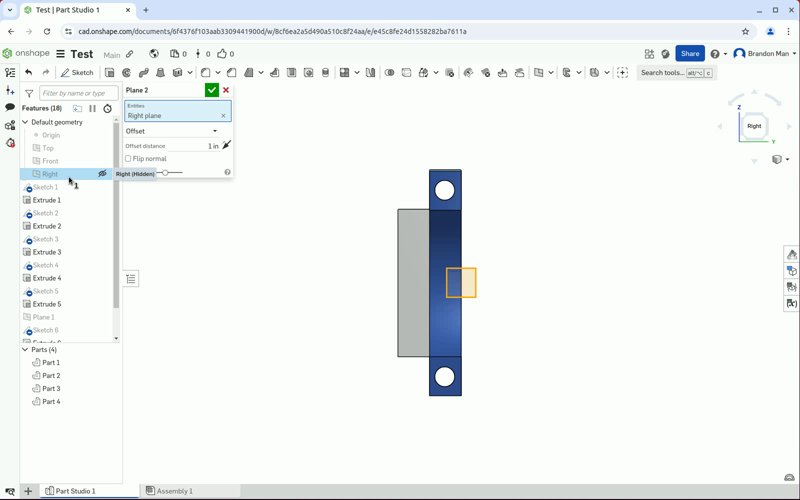
key(tab, 2)
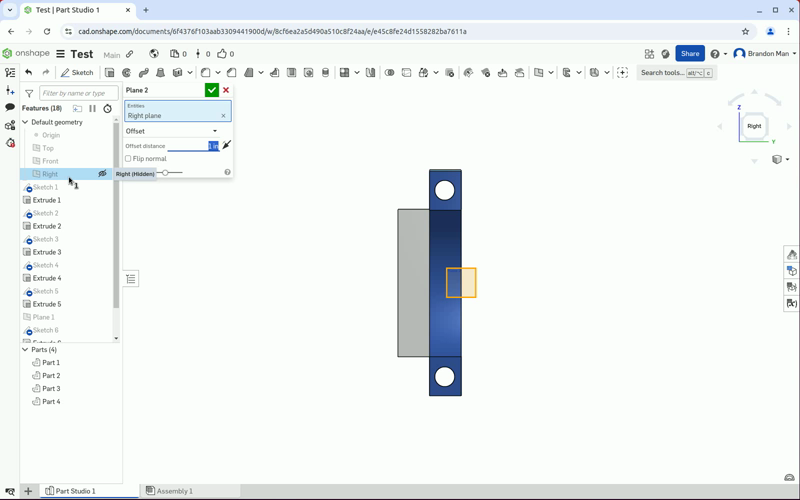
text(14.45)
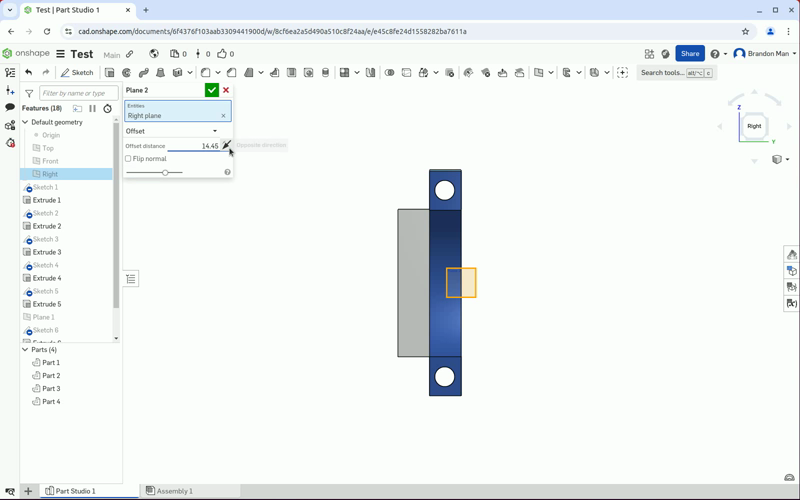
mouse_move(229, 147)
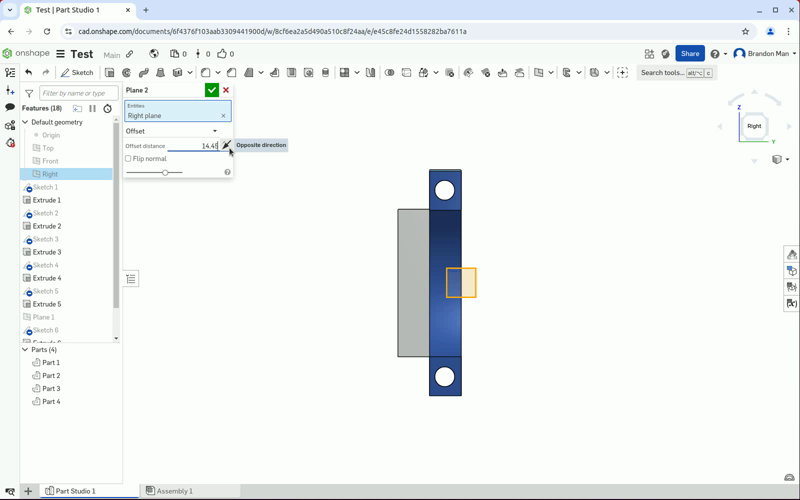
click(229, 147)
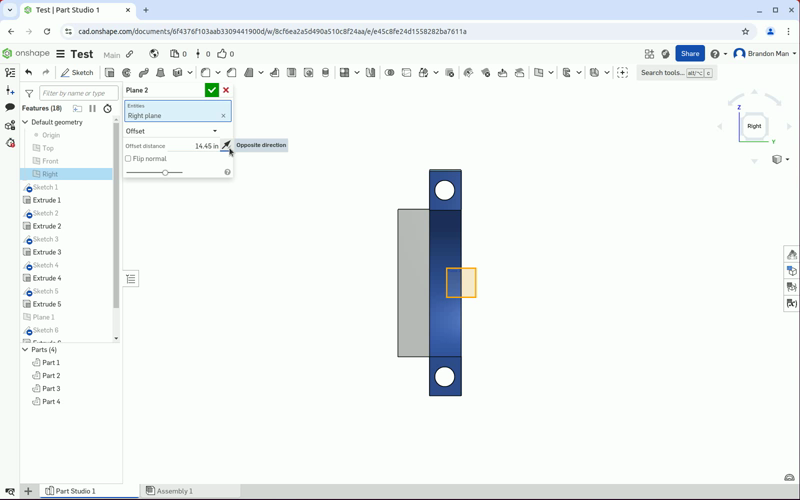
key(enter, 2)
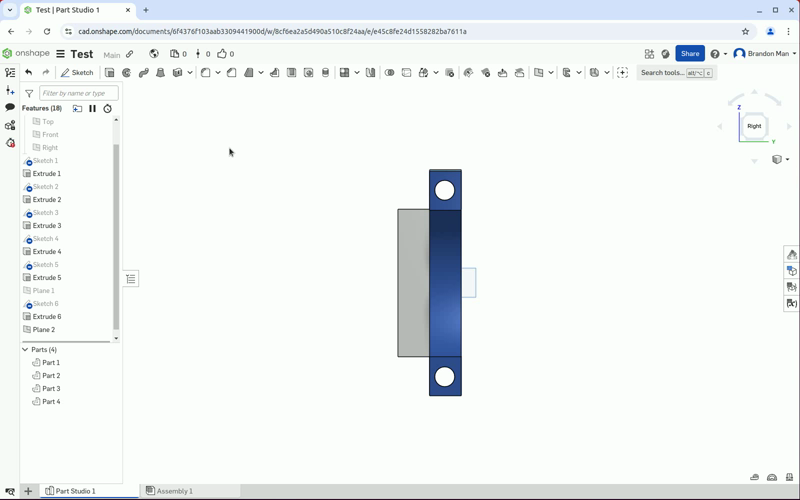
key(shift+s)
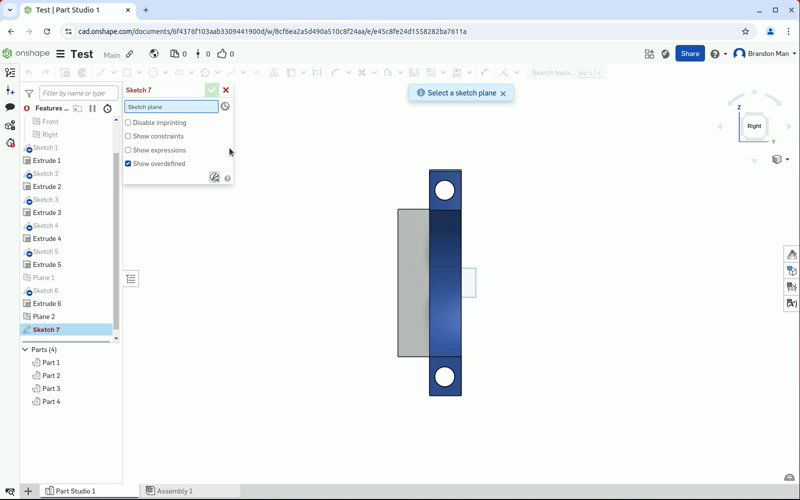
mouse_move(69, 319)
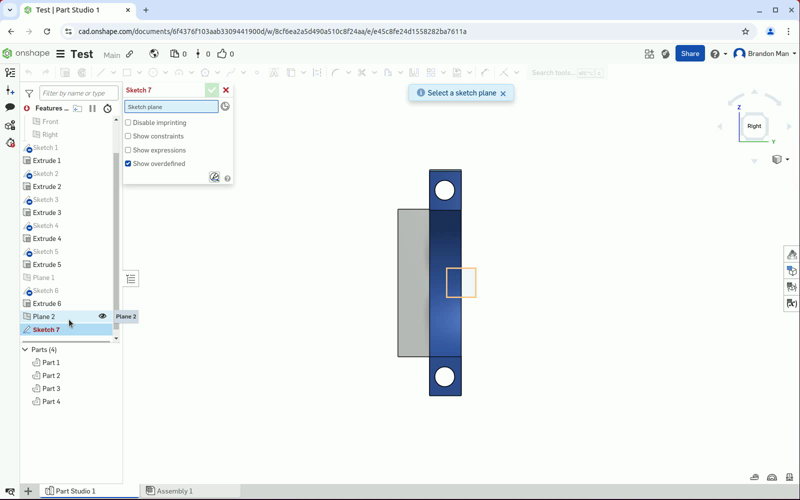
click(69, 319)
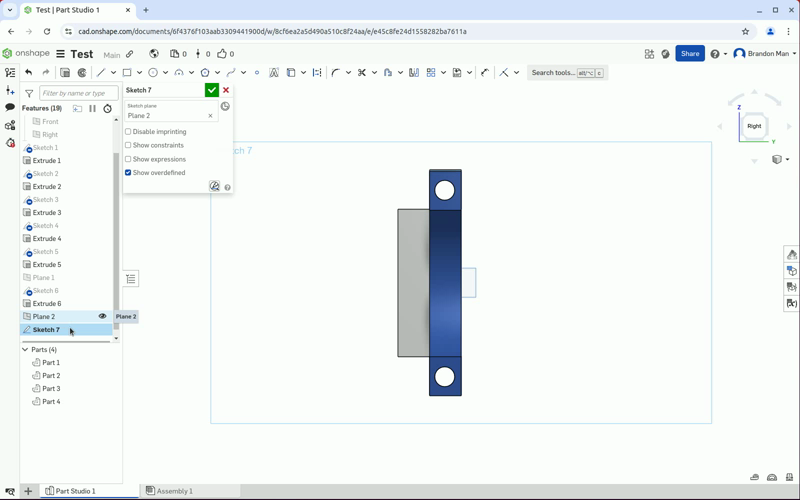
mouse_move(73, 352)
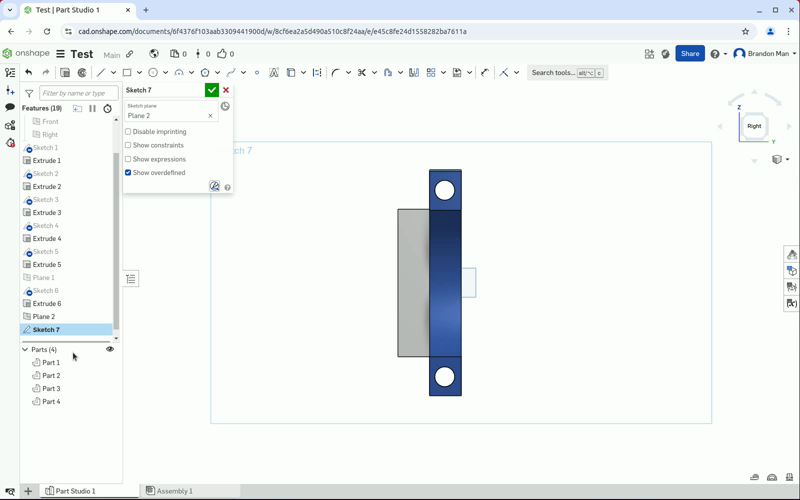
key(y)
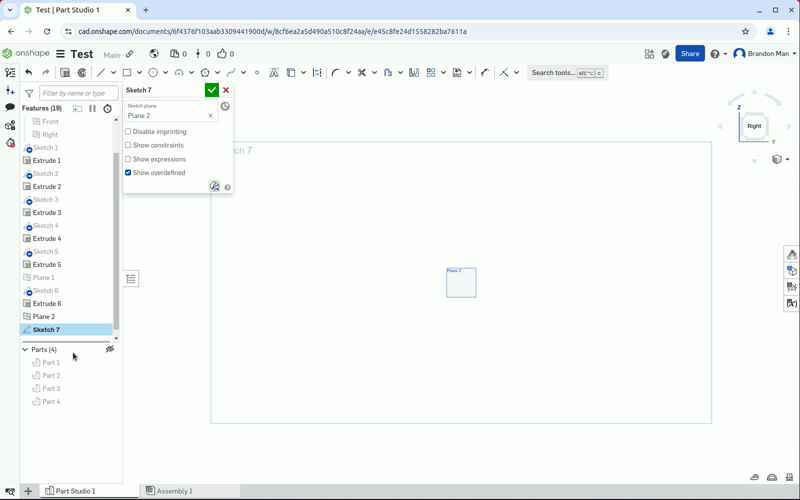
key(c)
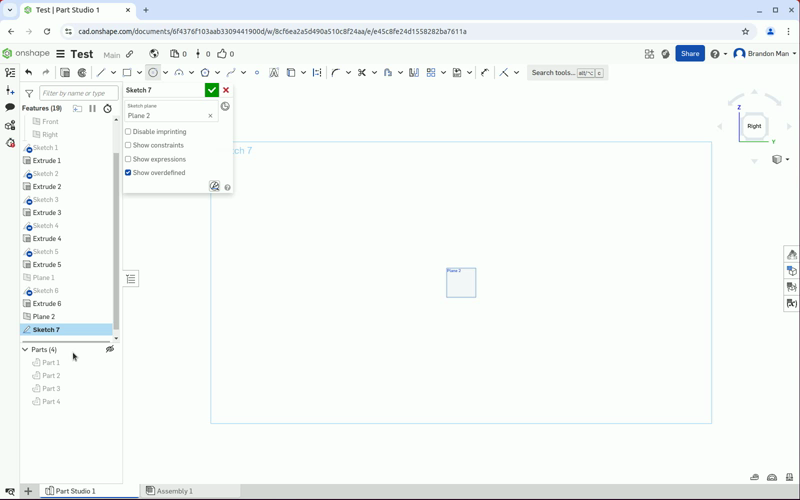
key_down(shift)
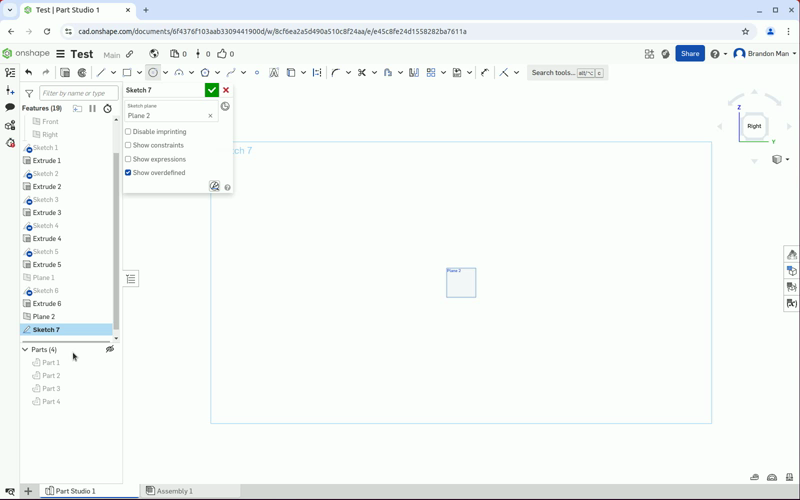
mouse_move(444, 234)
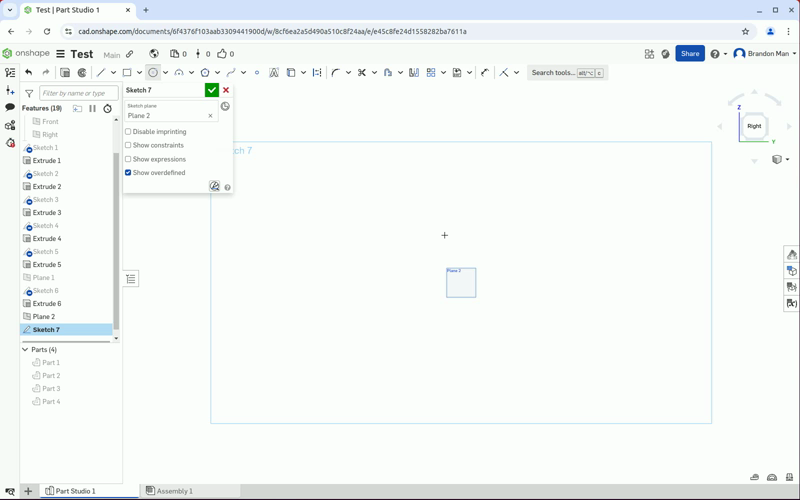
click(444, 234)
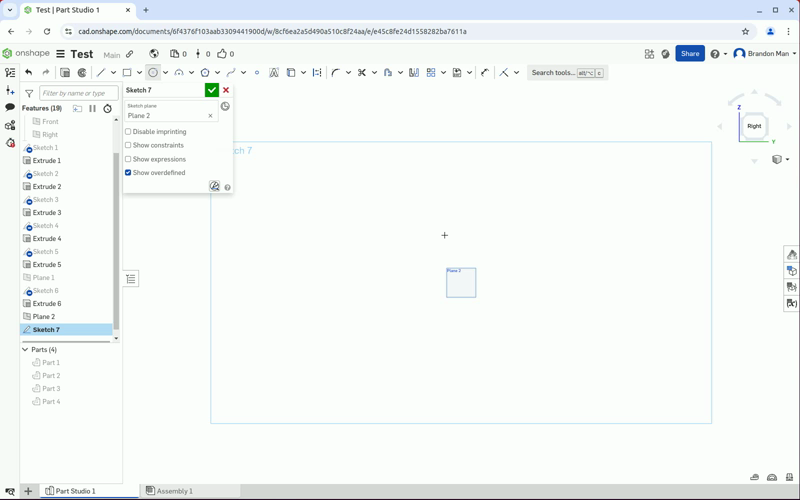
key_up(shift)
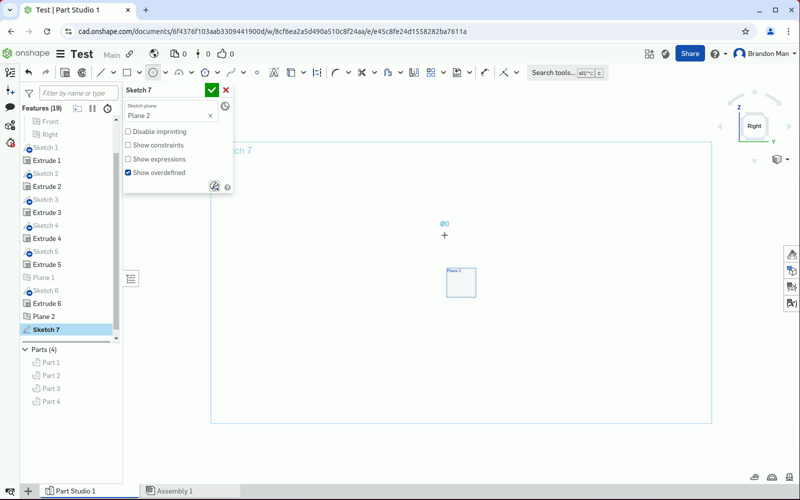
mouse_move(454, 234)
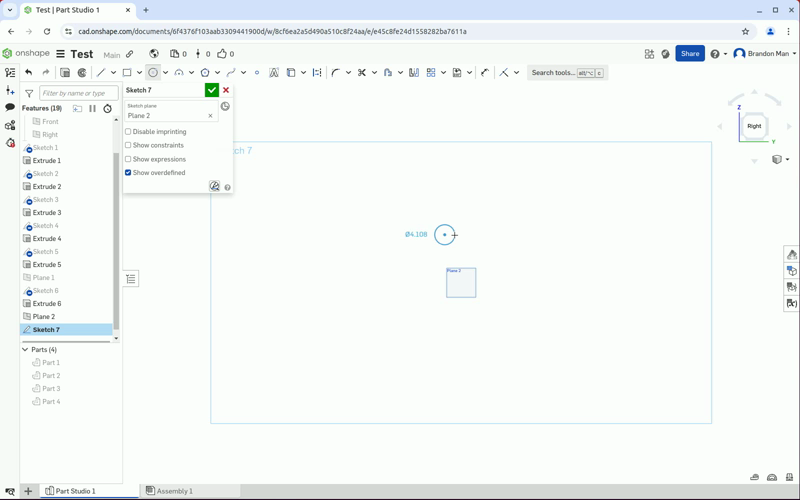
click(454, 234)
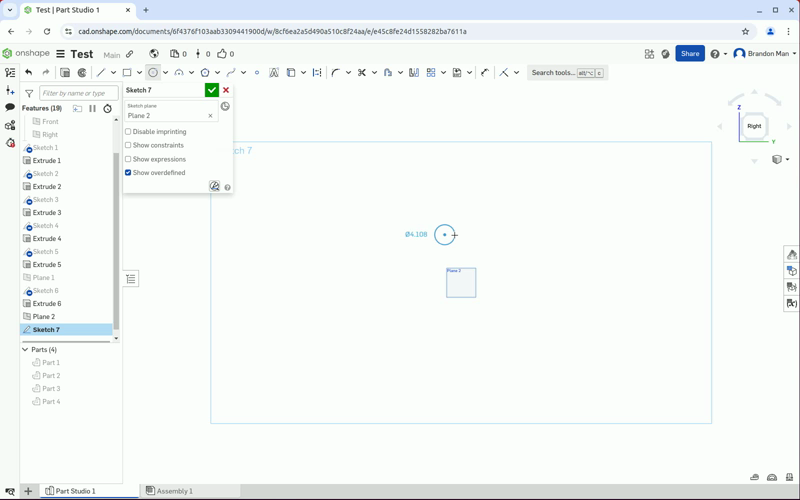
key(esc)
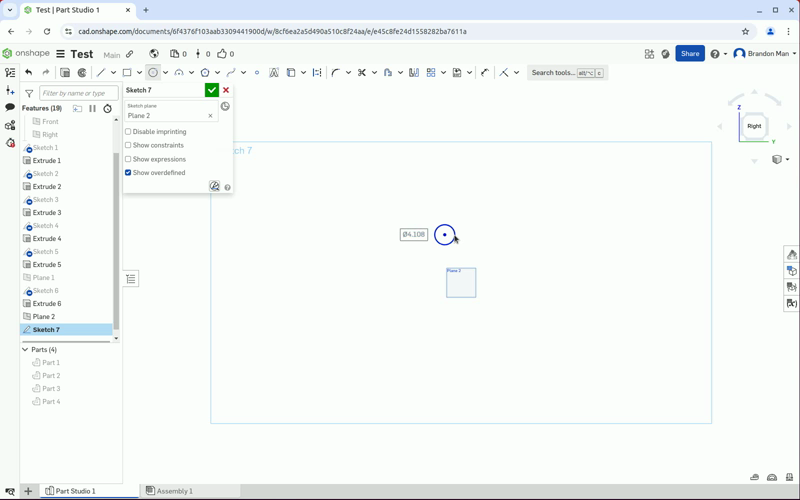
mouse_move(440, 229)
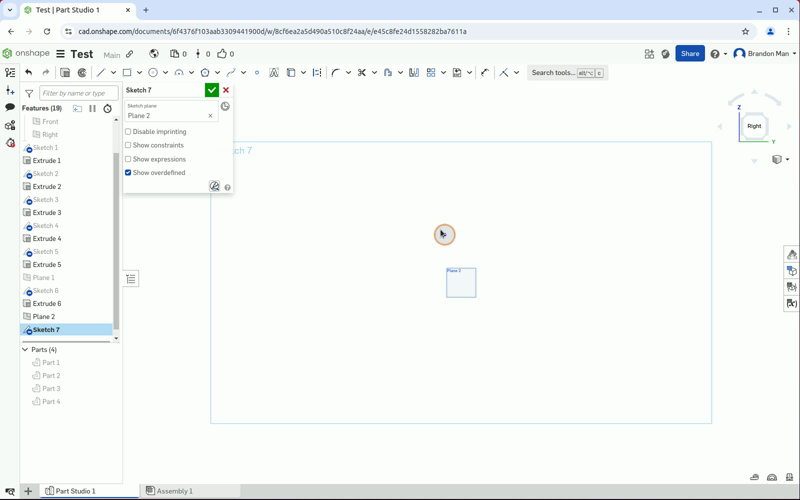
scroll(6)
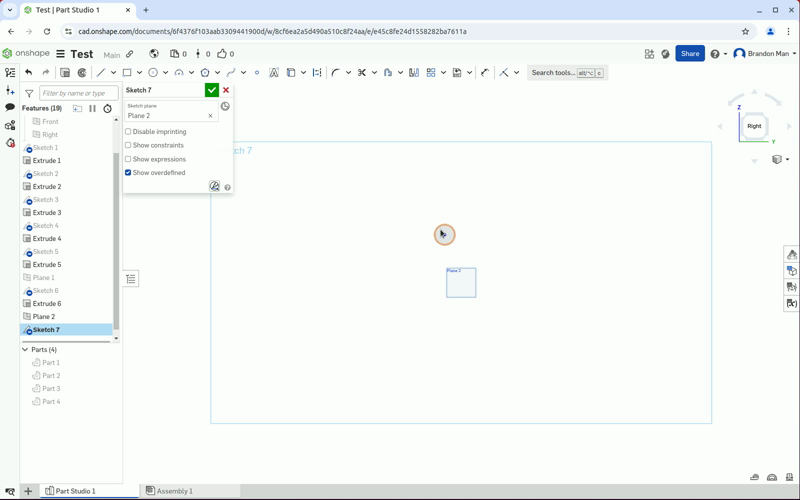
scroll(6)
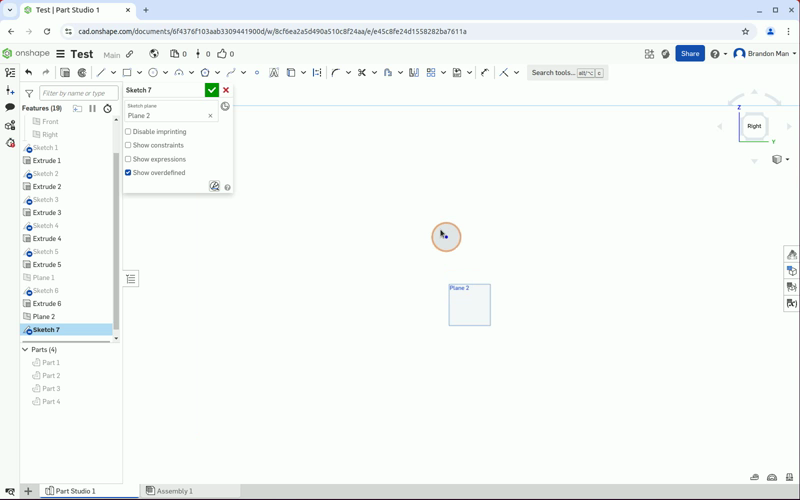
scroll(6)
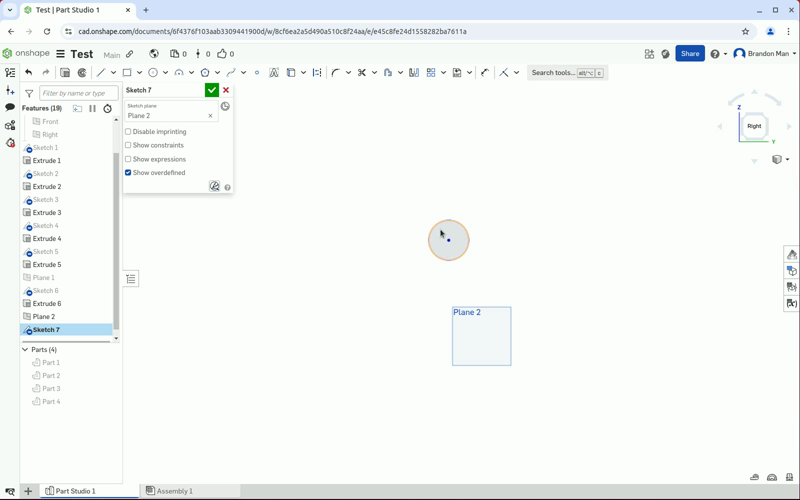
scroll(6)
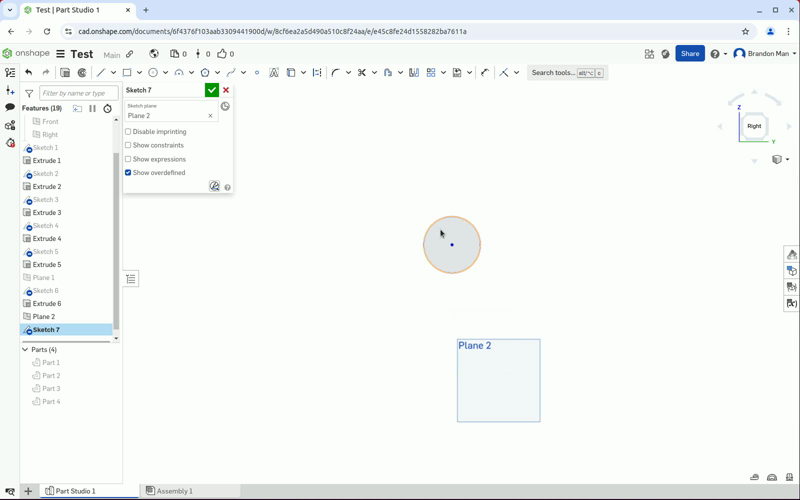
scroll(6)
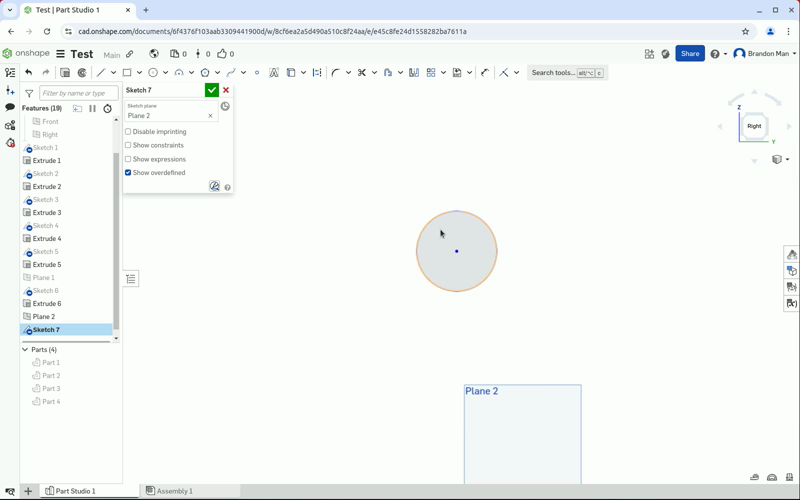
scroll(6)
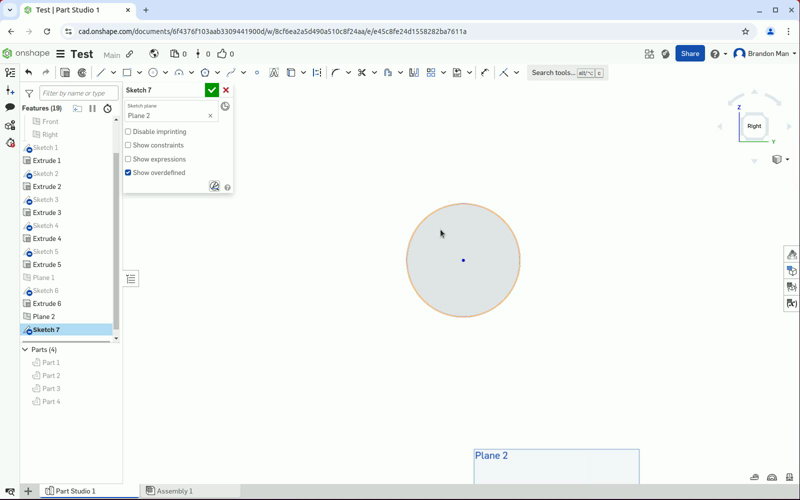
scroll(6)
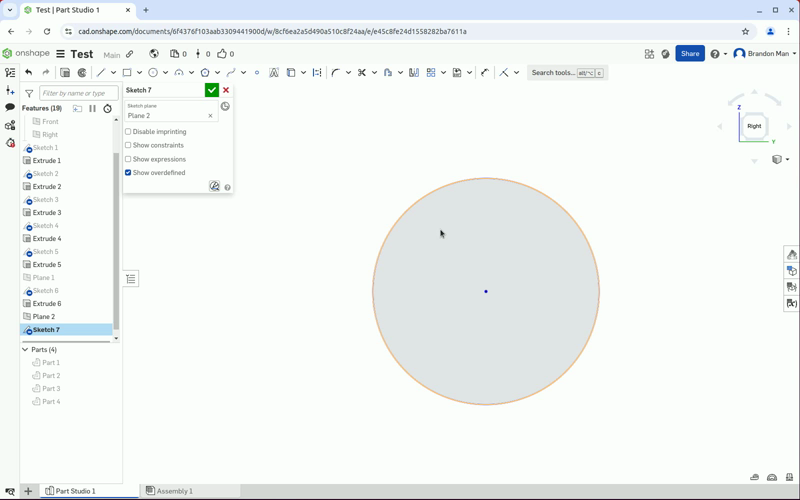
click(440, 229)
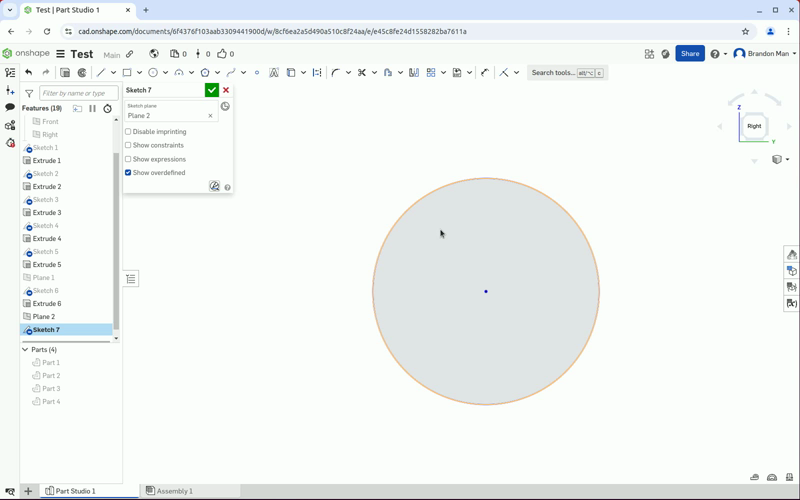
scroll(-6)
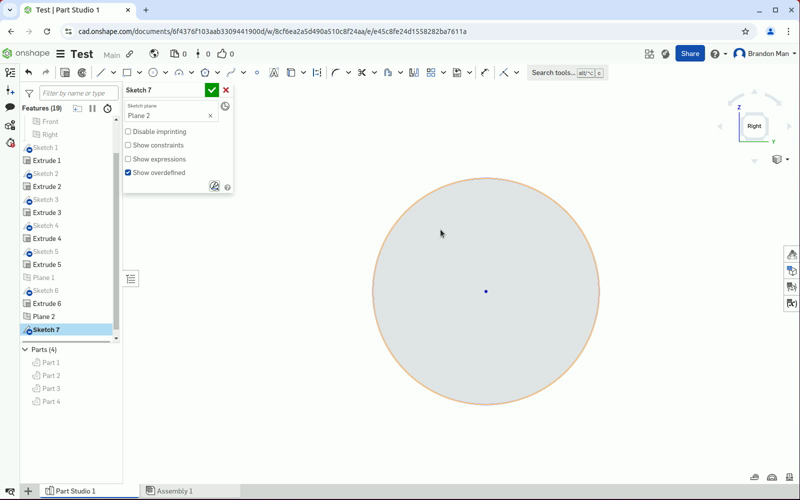
scroll(-6)
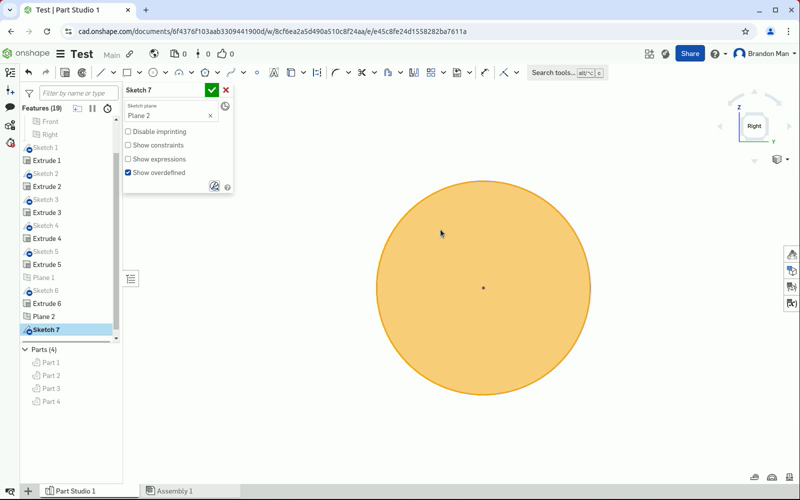
scroll(-6)
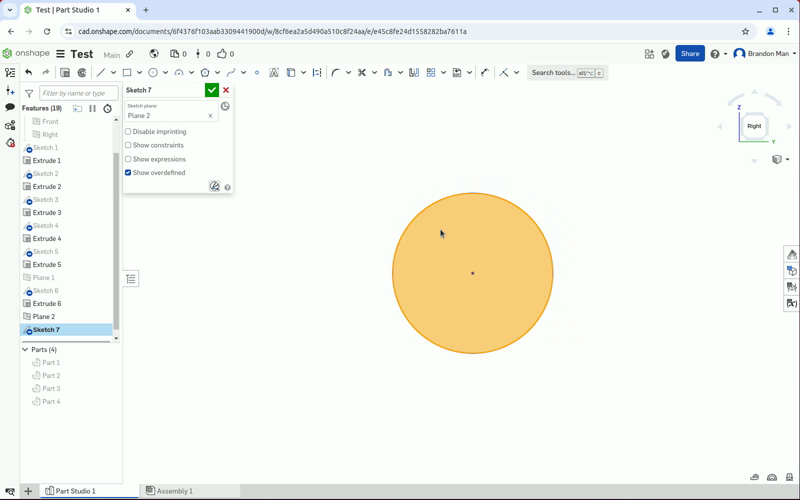
scroll(-6)
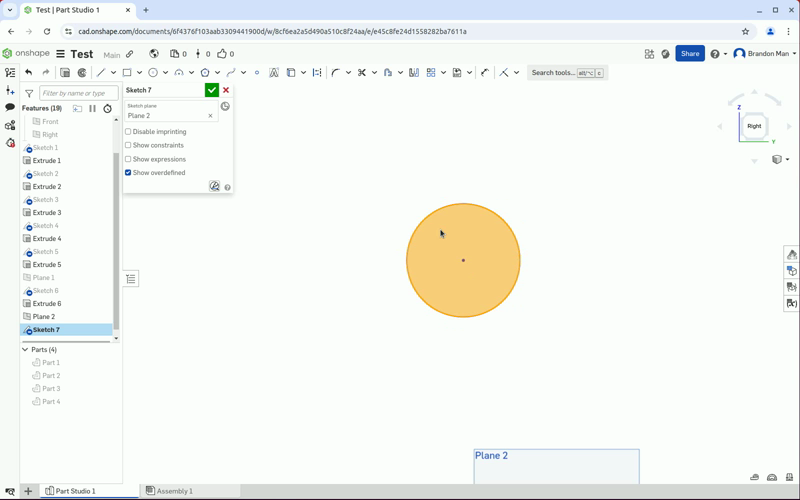
scroll(-6)
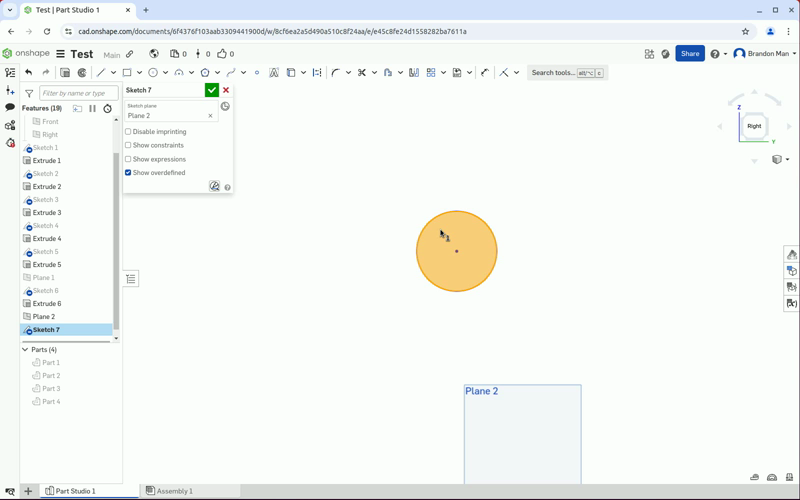
scroll(-6)
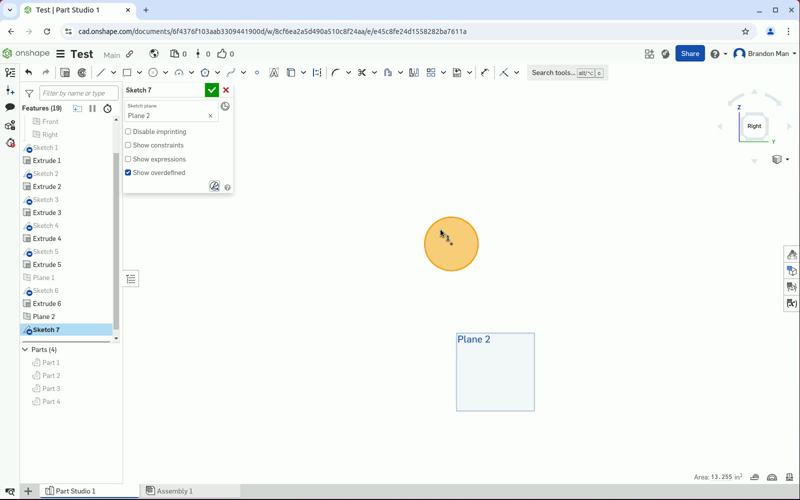
scroll(-6)
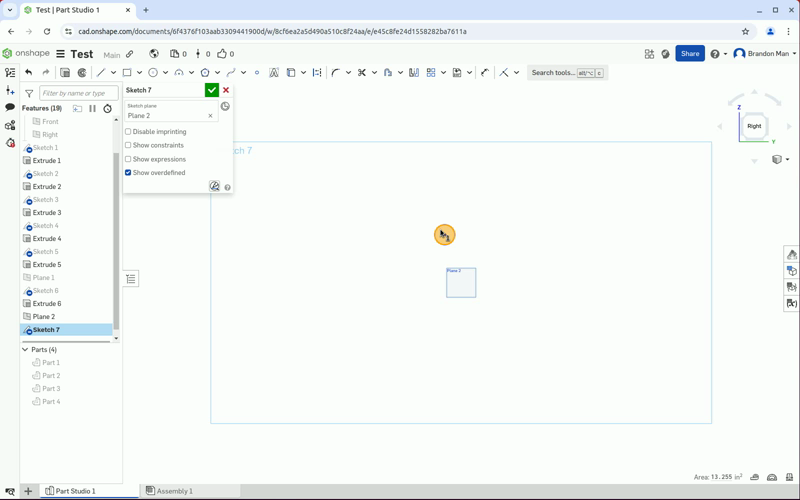
mouse_move(73, 352)
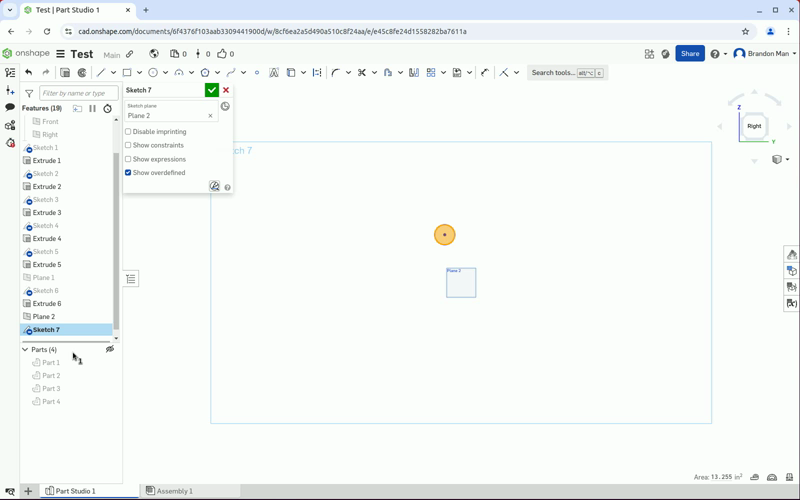
key(shift+y)
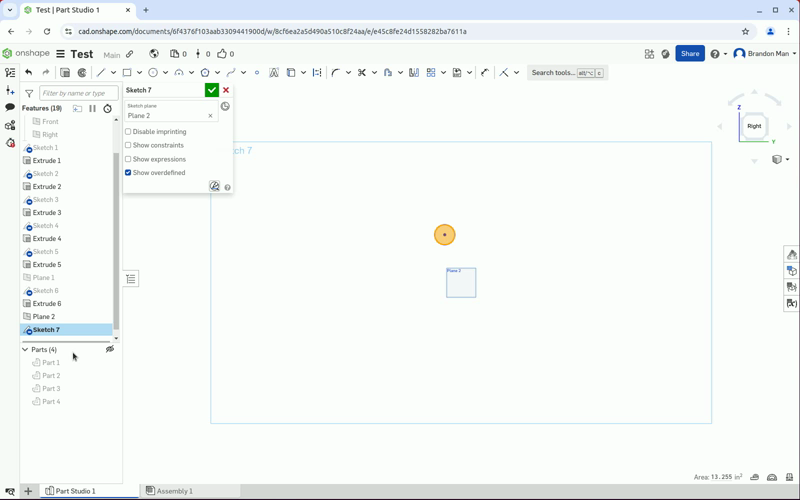
key(shift+e)
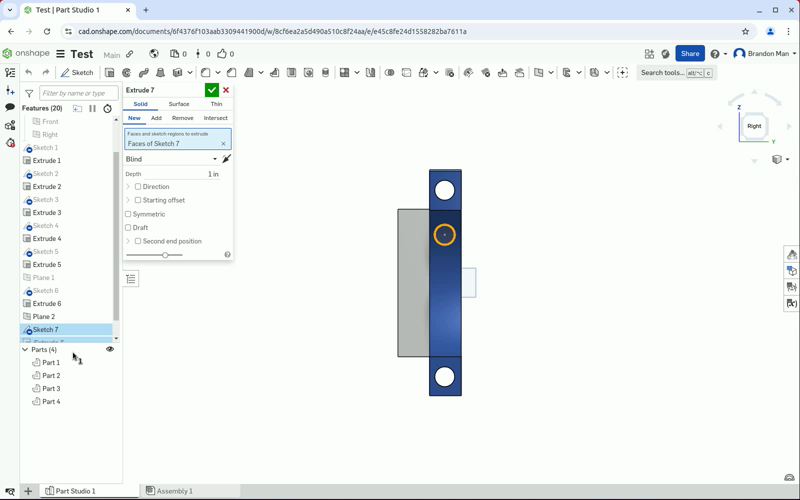
mouse_move(143, 106)
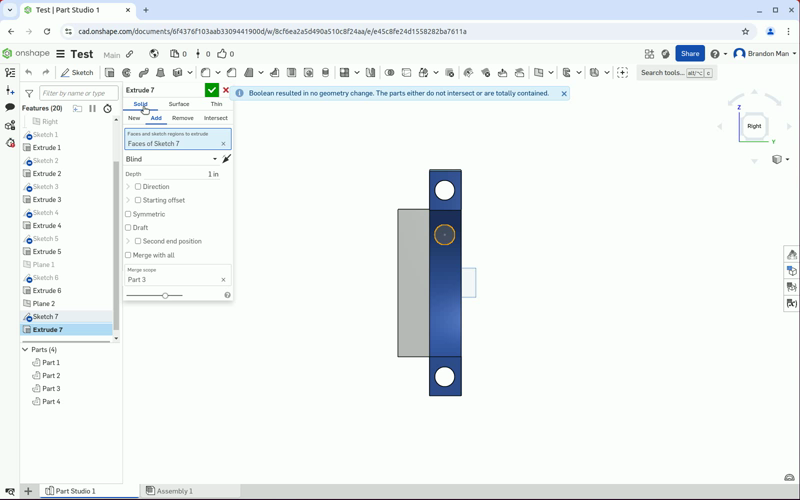
click(143, 106)
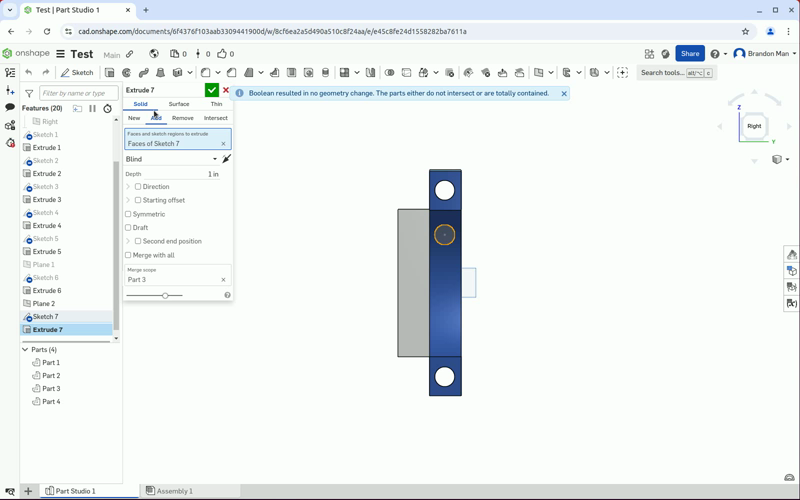
mouse_move(186, 120)
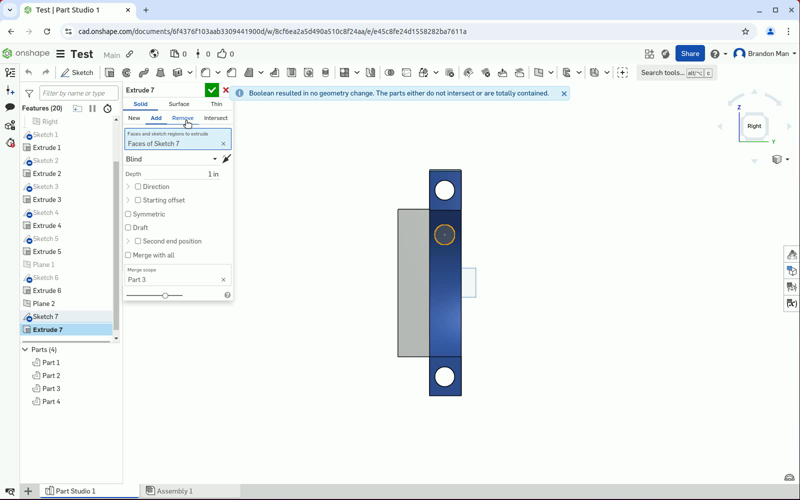
click(186, 120)
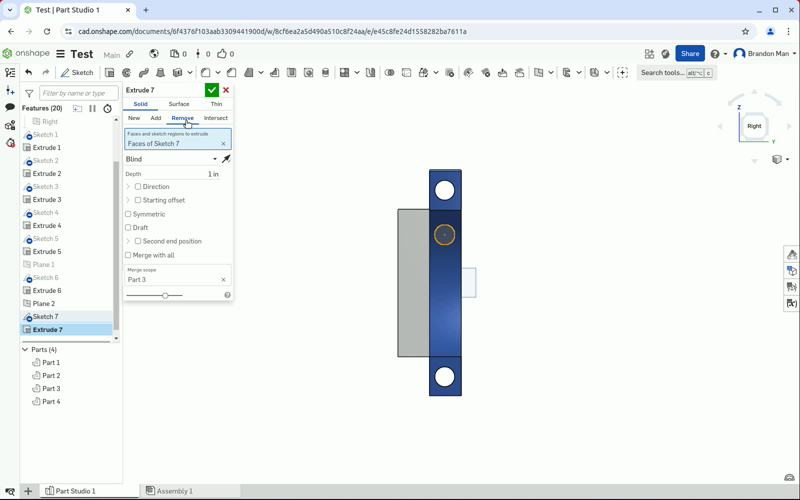
key(tab, 4)
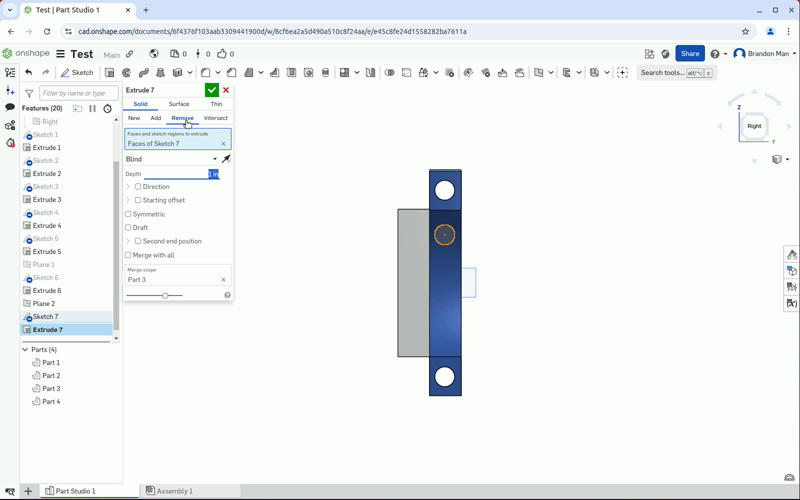
text(30.811)
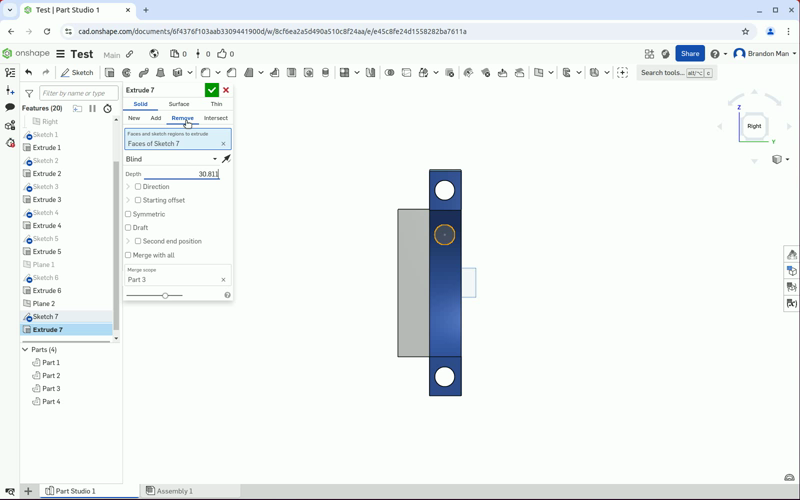
key(tab, 6)
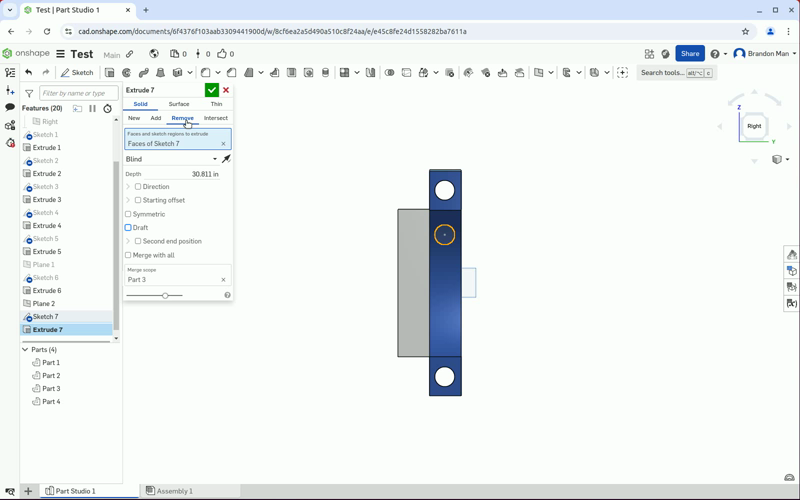
key(space)
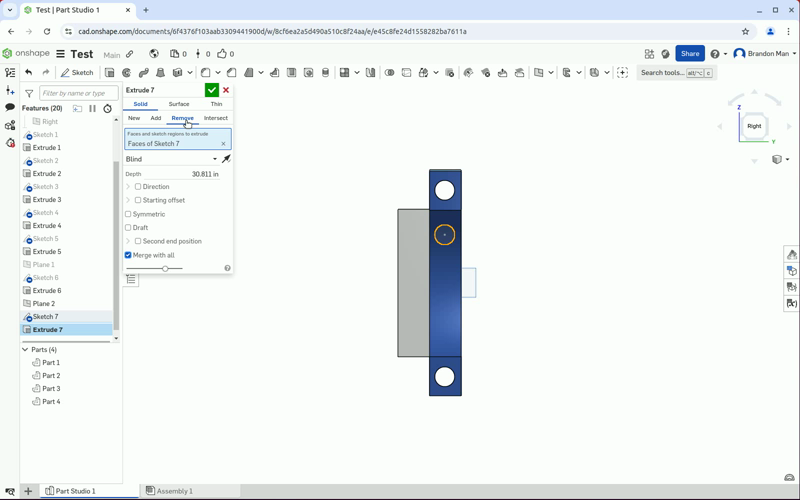
key(enter)
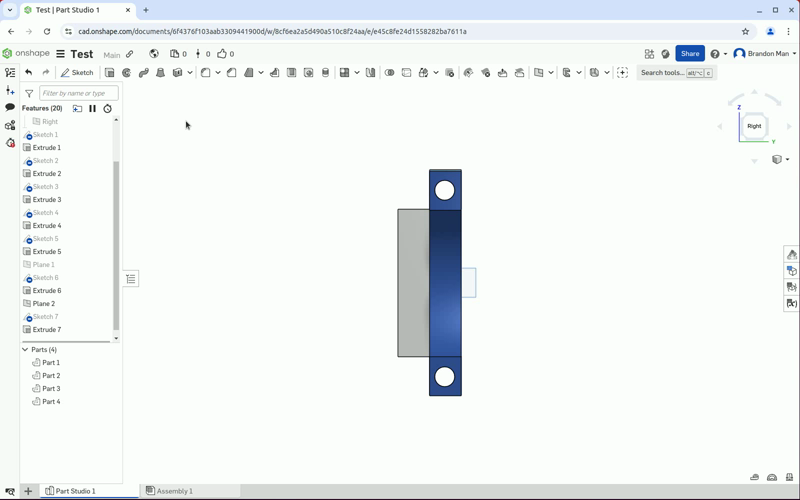
key(shift+h)
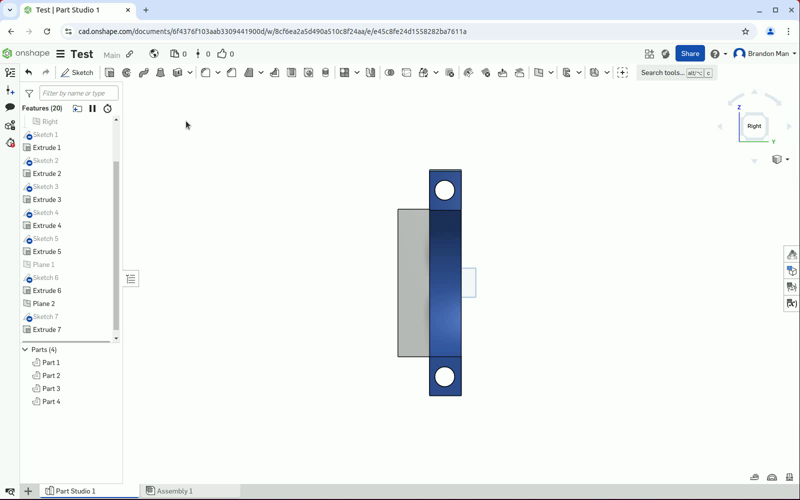
key(shift+h)
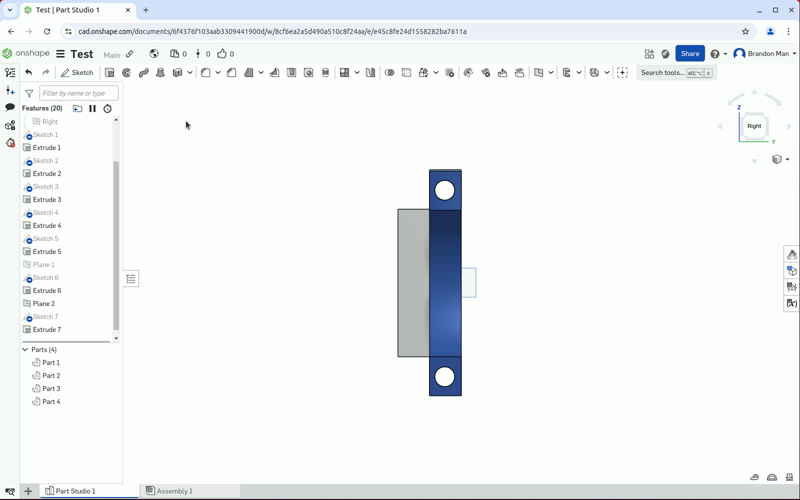
mouse_move(69, 137)
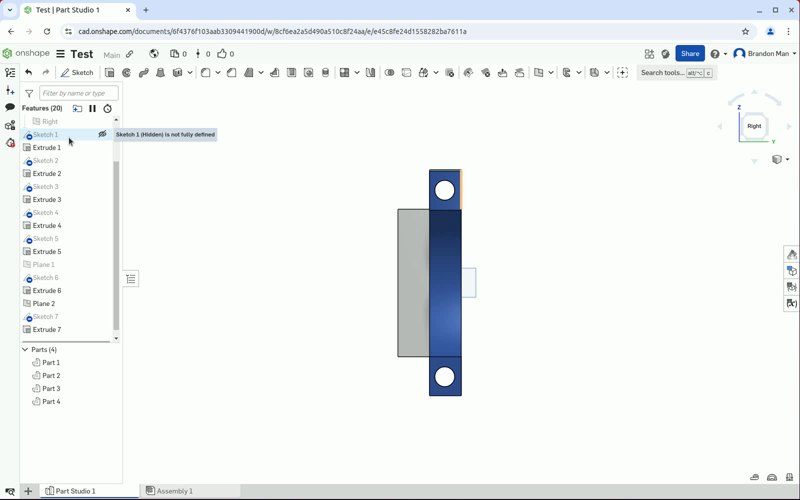
click(69, 137)
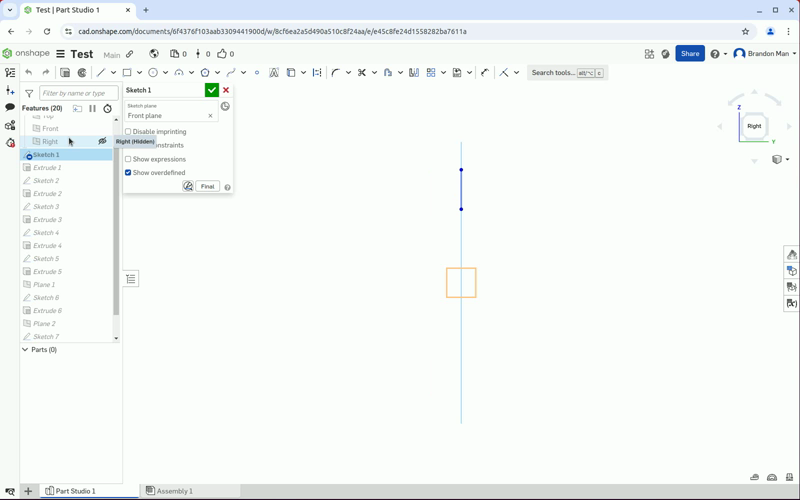
mouse_move(229, 92)
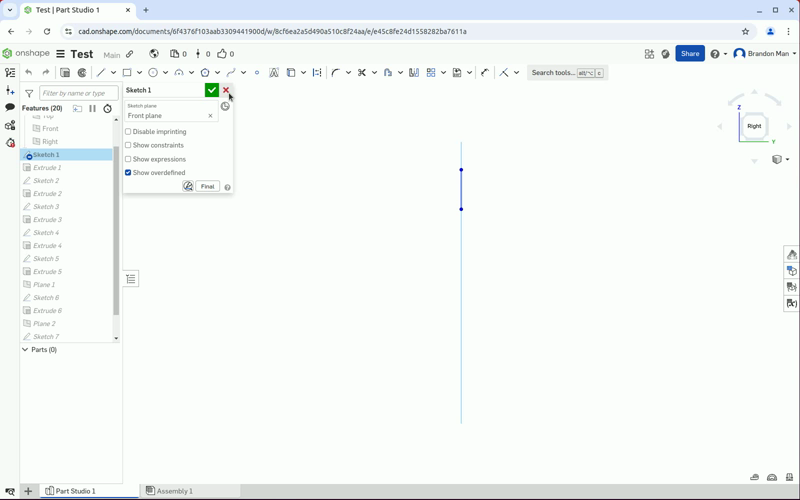
click(229, 92)
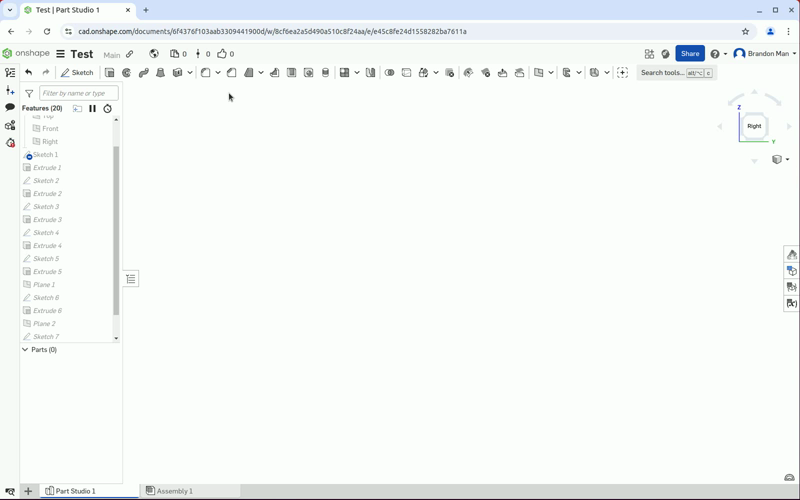
key(shift+s)
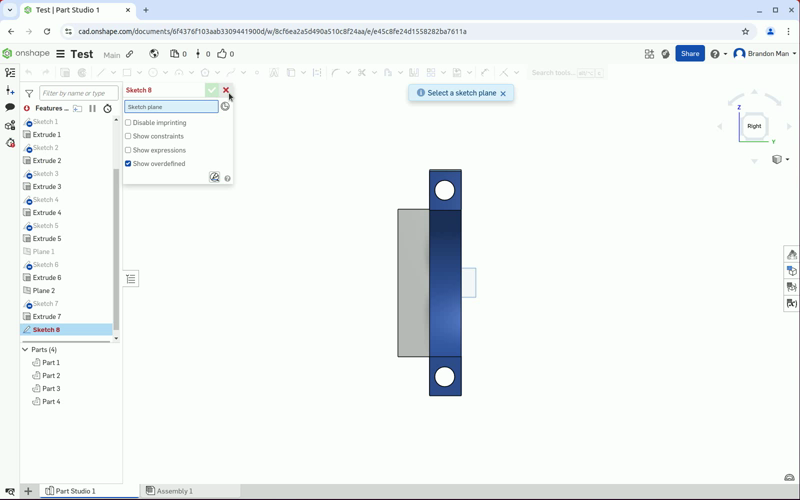
mouse_move(69, 293)
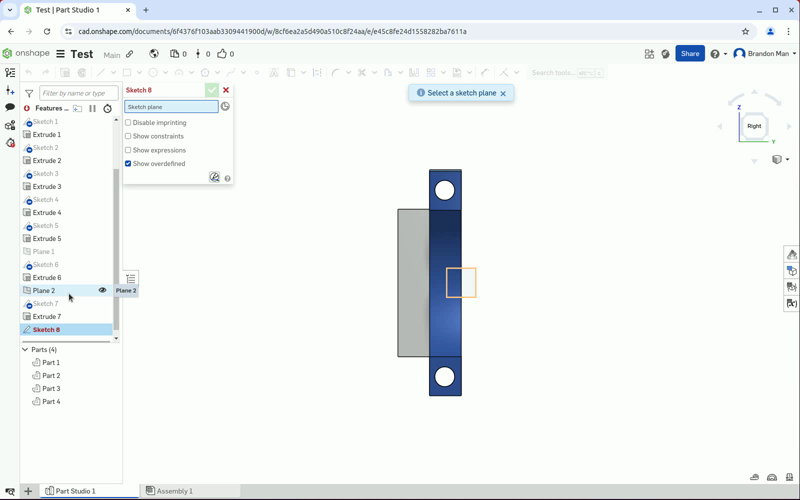
click(69, 293)
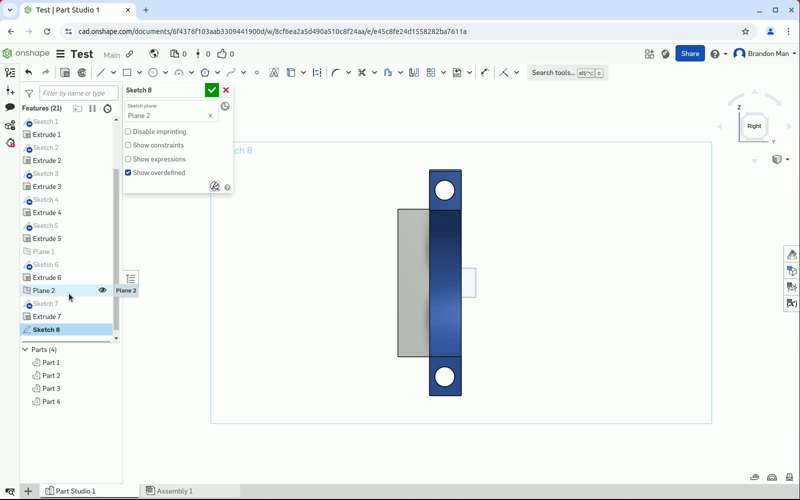
mouse_move(73, 352)
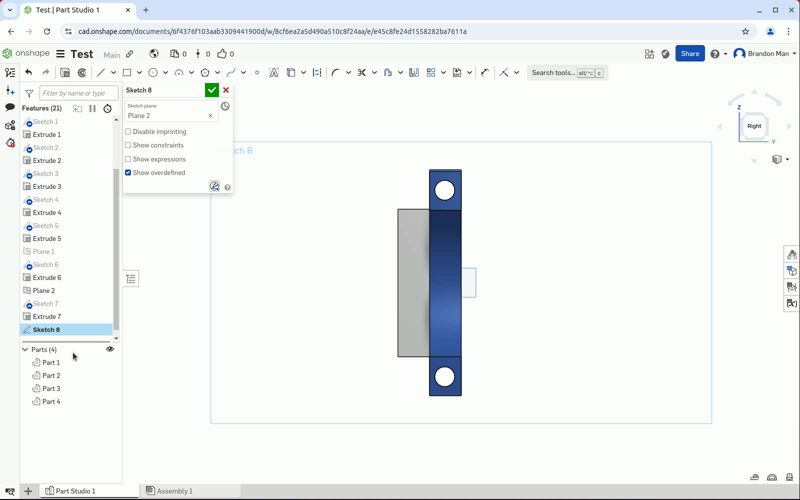
key(y)
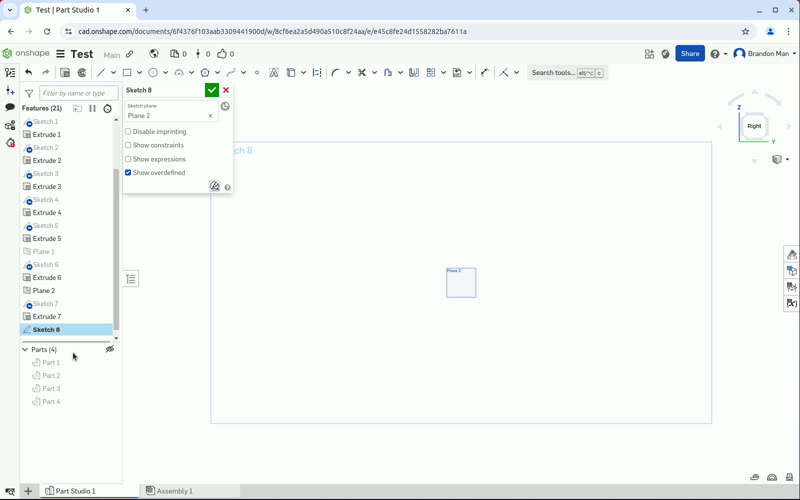
key(c)
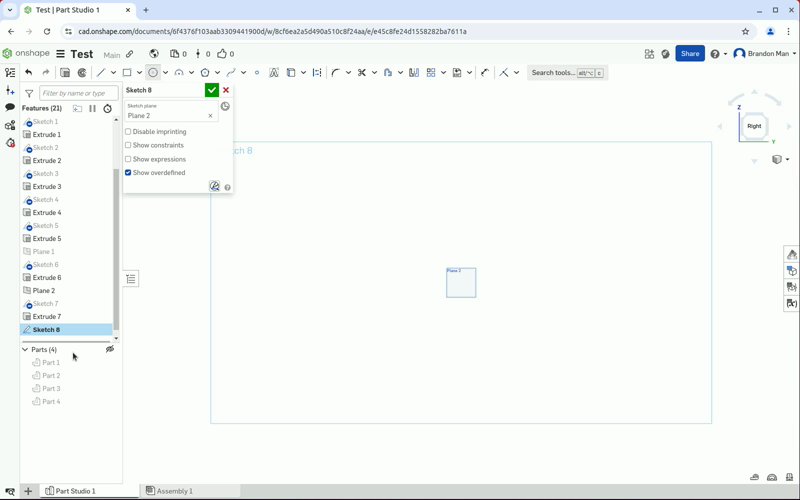
key_down(shift)
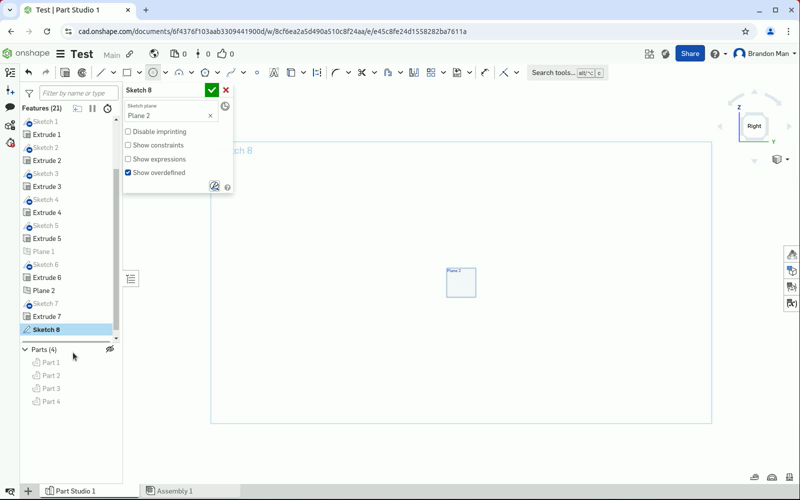
mouse_move(444, 330)
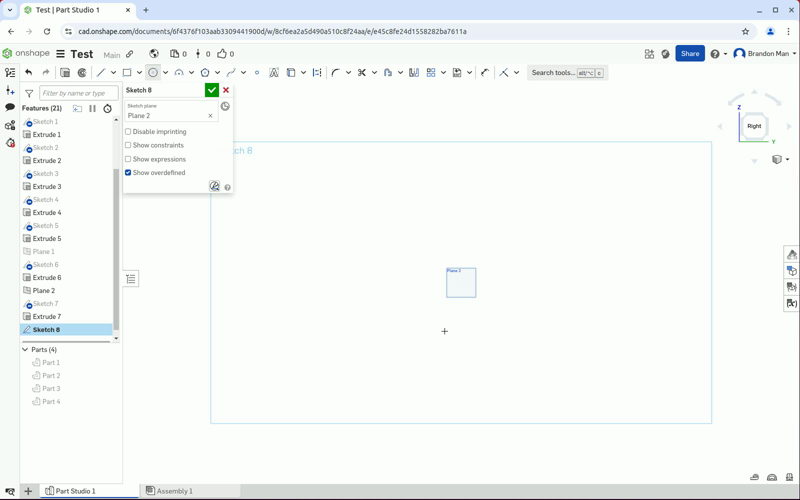
click(444, 330)
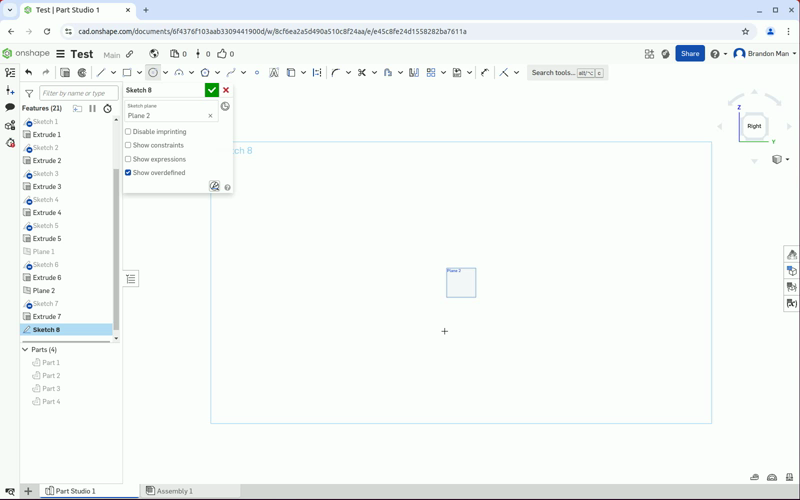
key_up(shift)
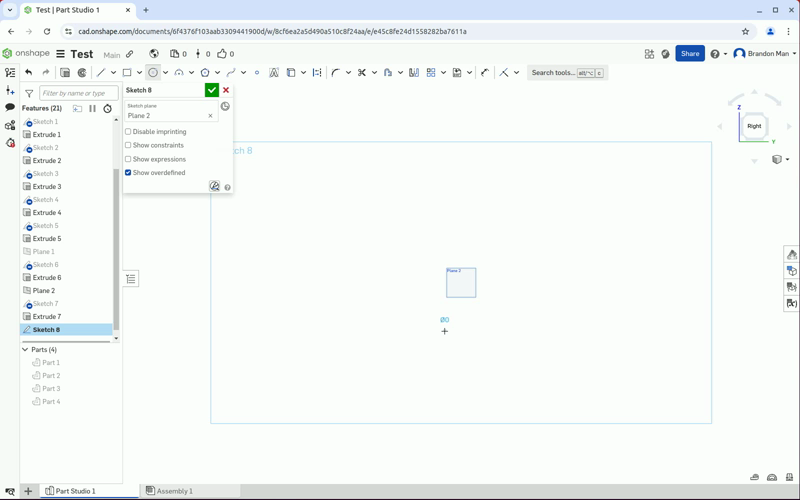
mouse_move(454, 330)
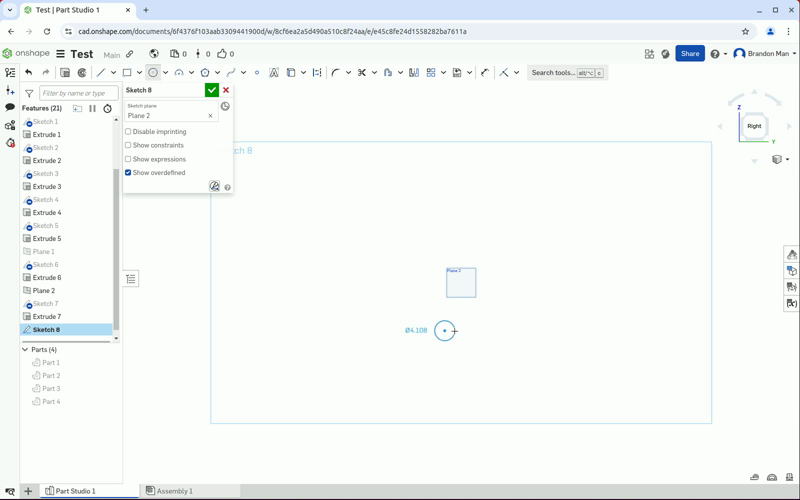
click(454, 330)
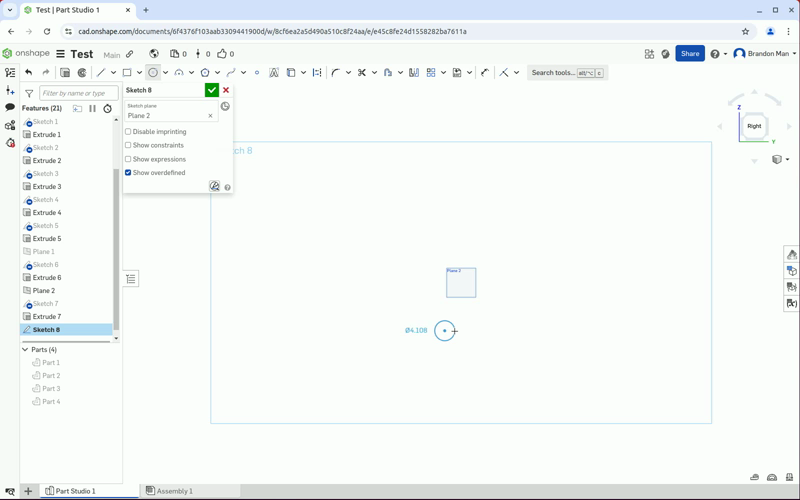
key(esc)
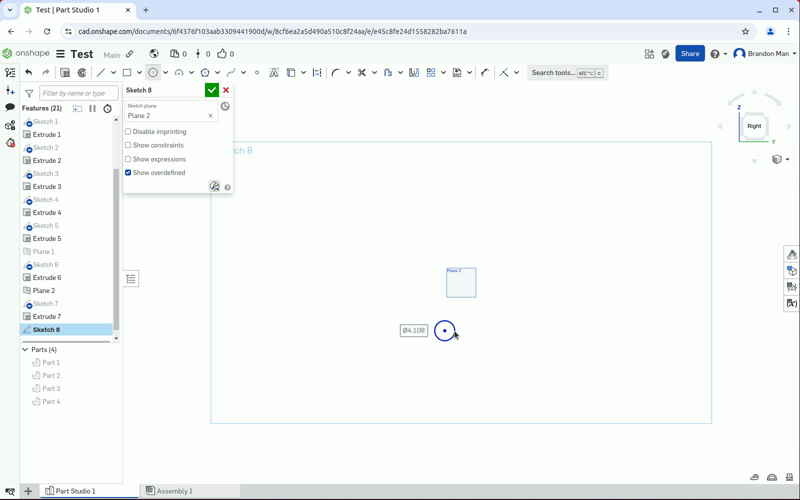
mouse_move(446, 323)
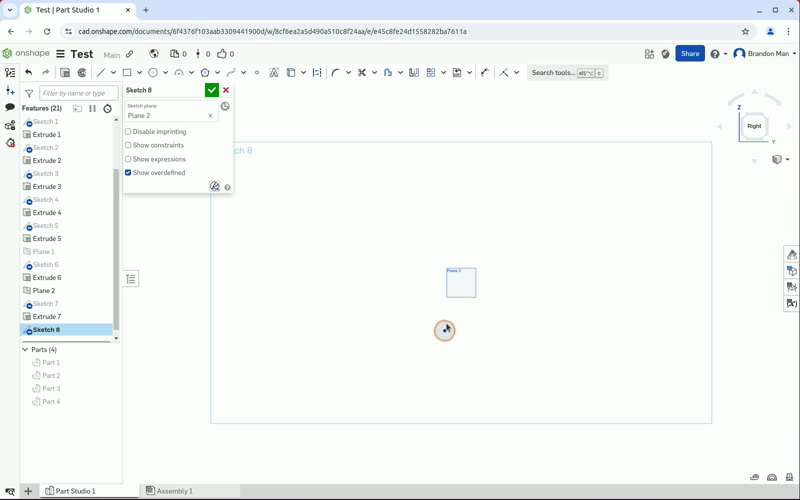
scroll(6)
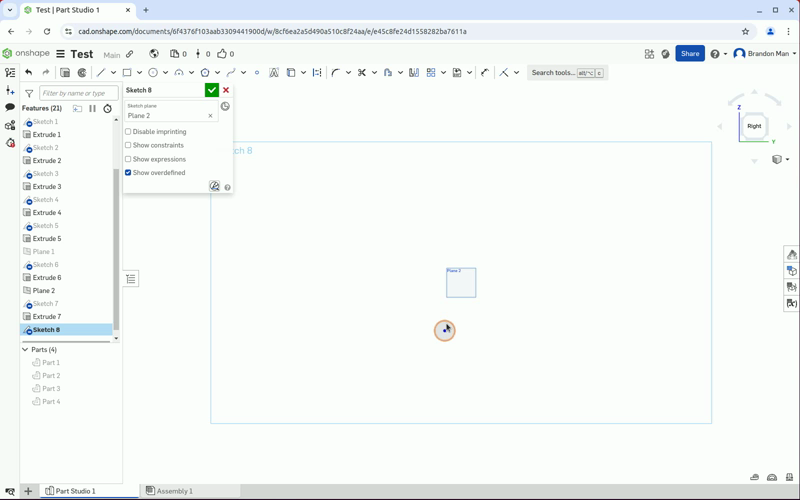
scroll(6)
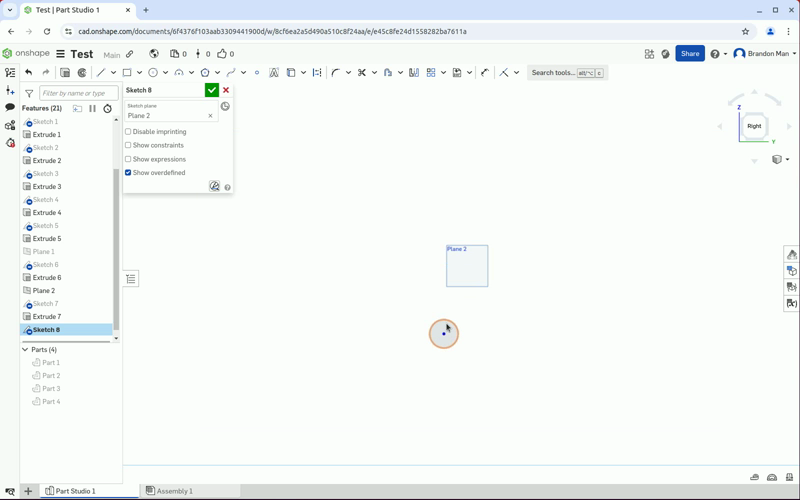
scroll(6)
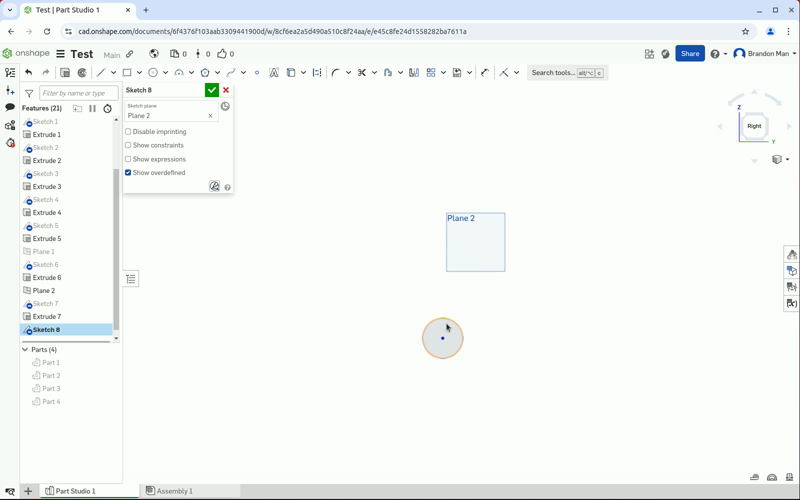
scroll(6)
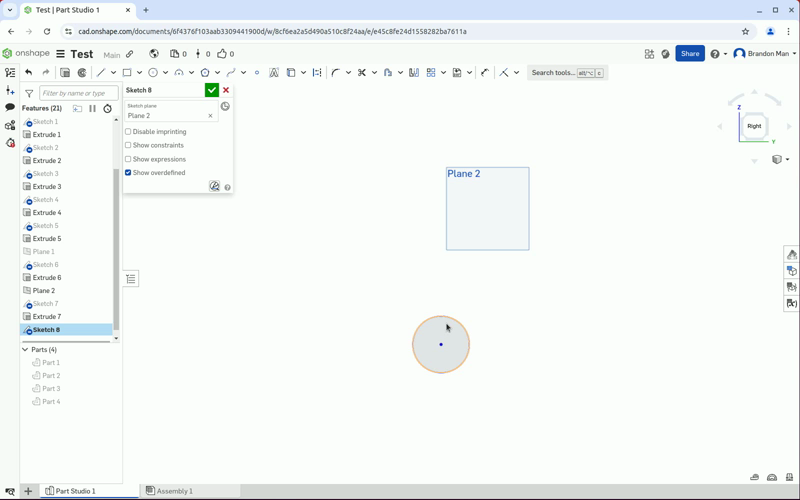
scroll(6)
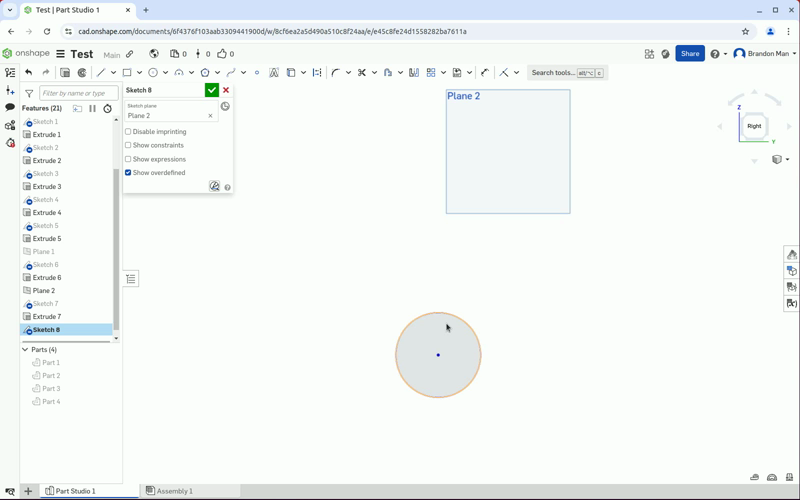
scroll(6)
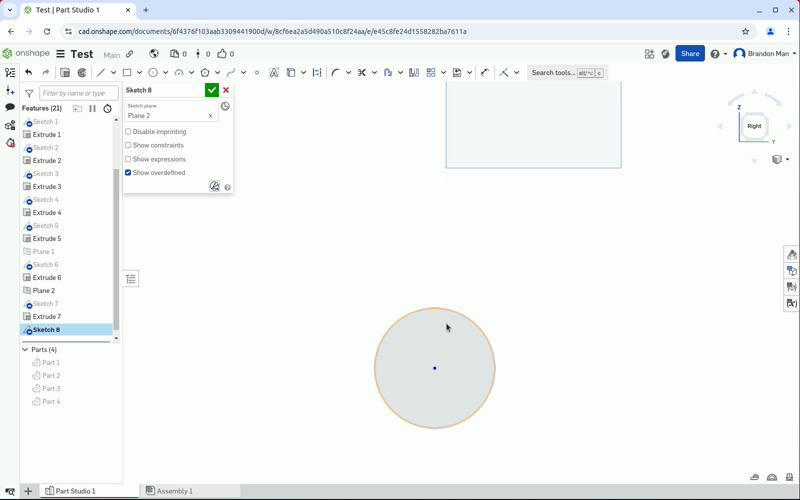
scroll(6)
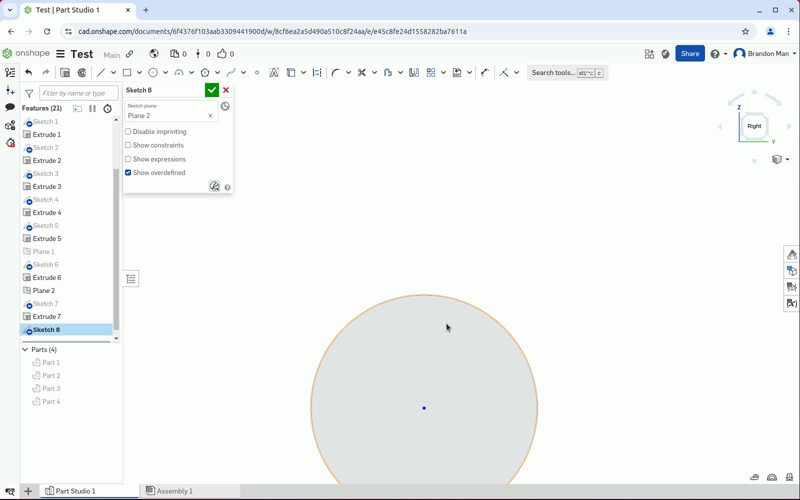
click(446, 323)
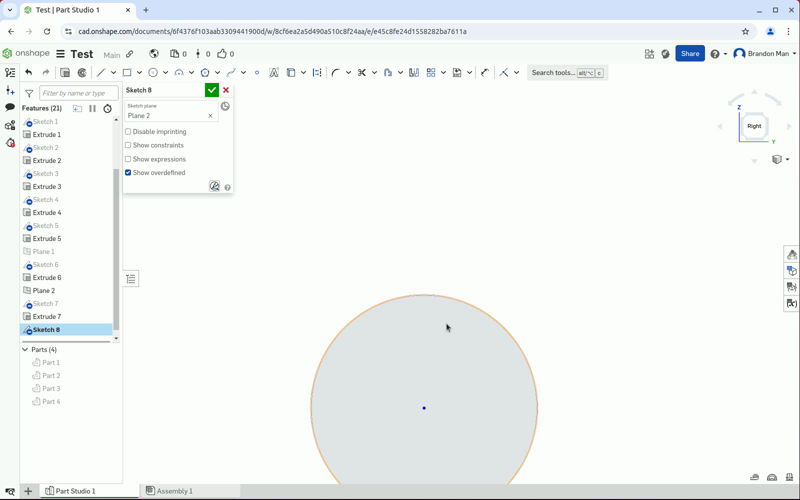
scroll(-6)
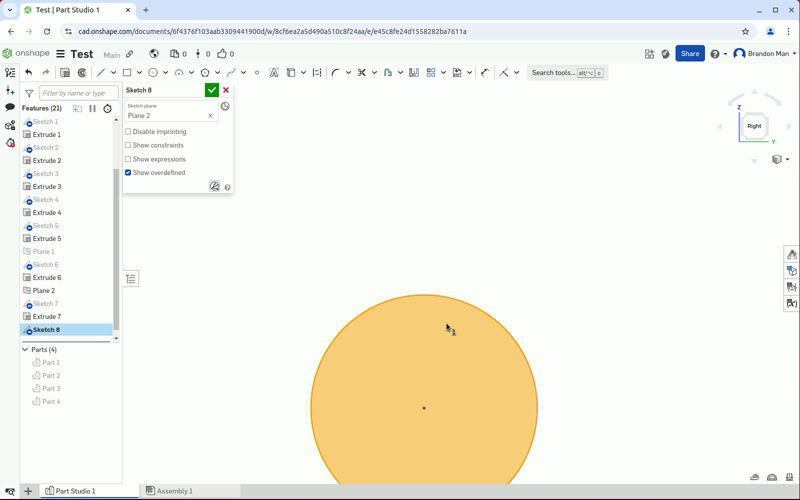
scroll(-6)
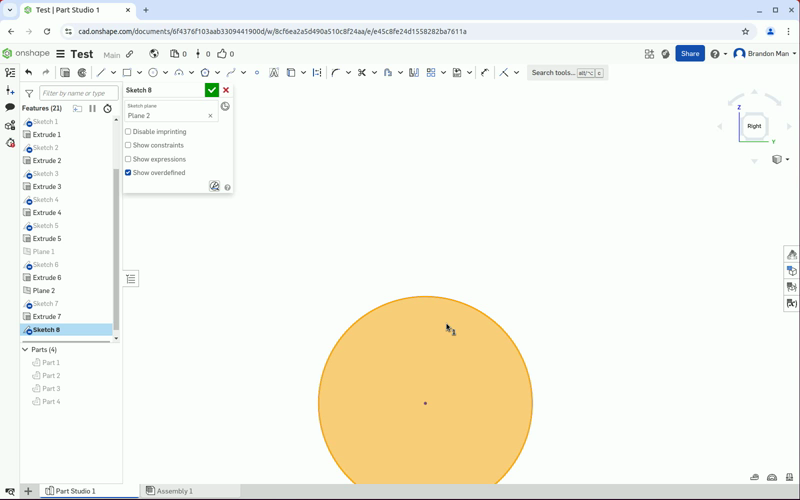
scroll(-6)
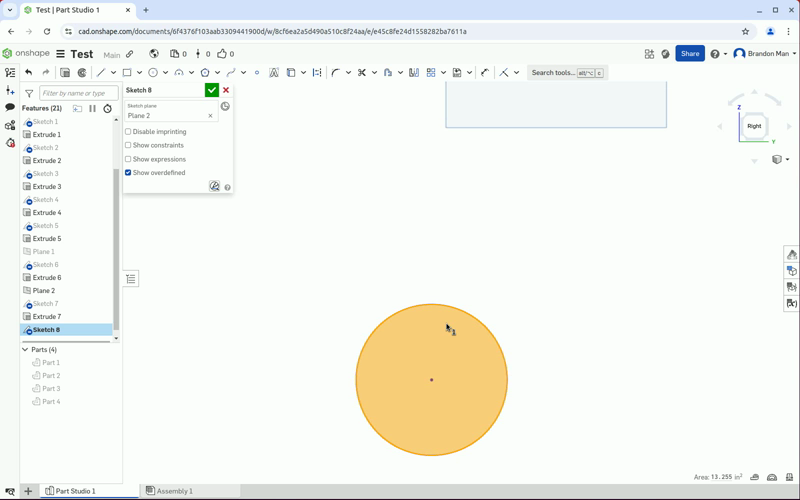
scroll(-6)
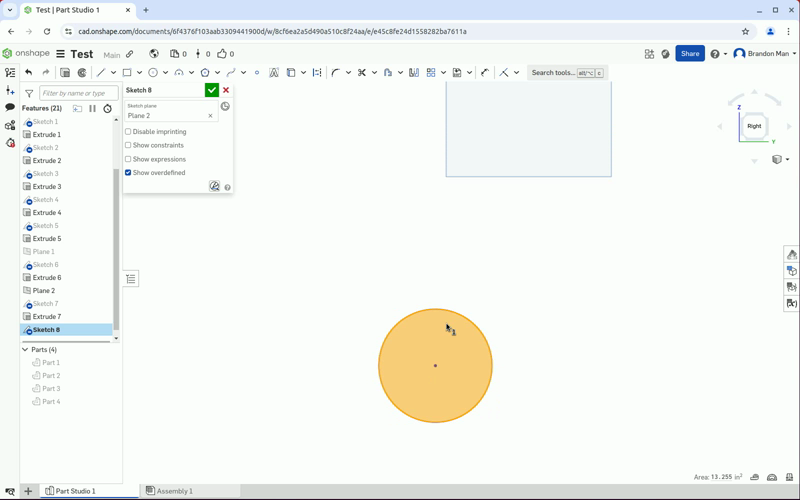
scroll(-6)
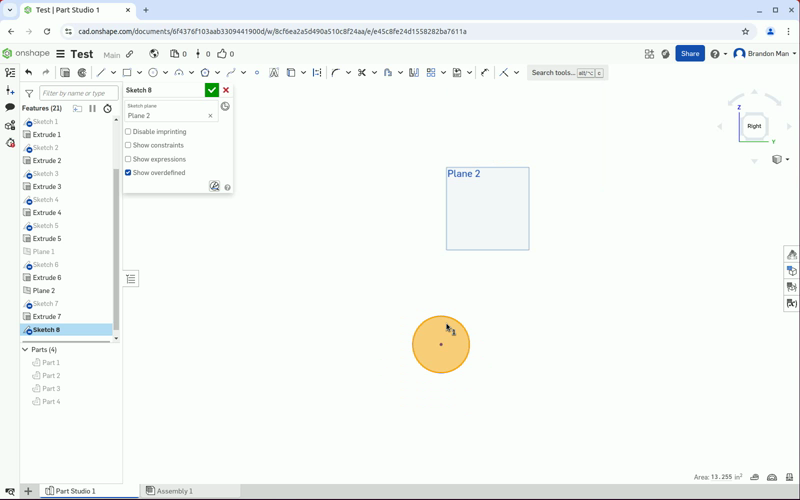
scroll(-6)
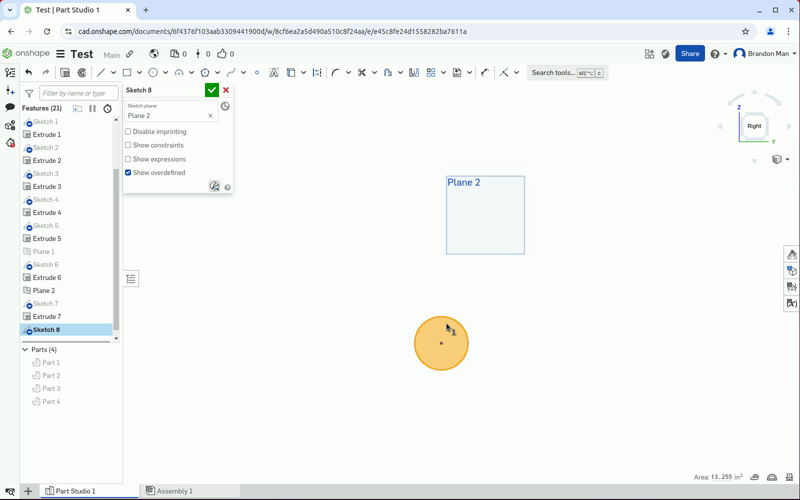
scroll(-6)
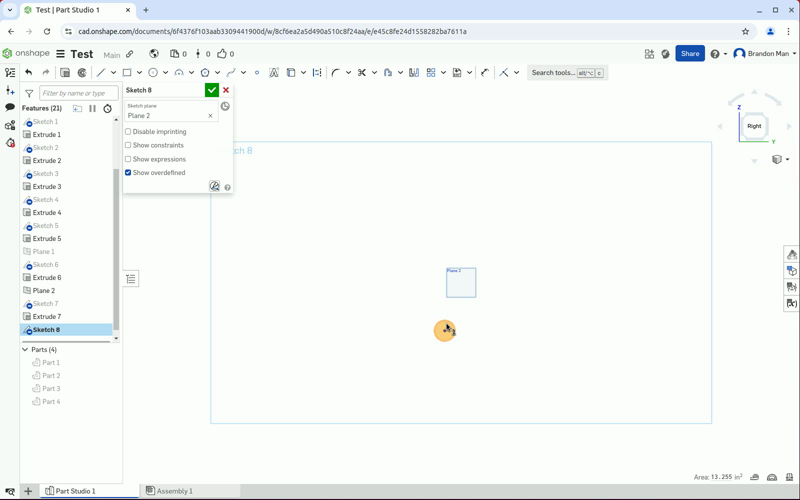
mouse_move(73, 352)
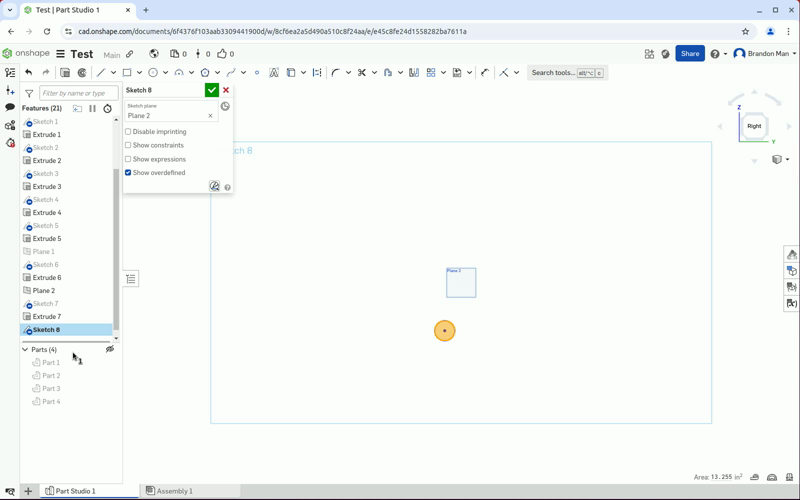
key(shift+y)
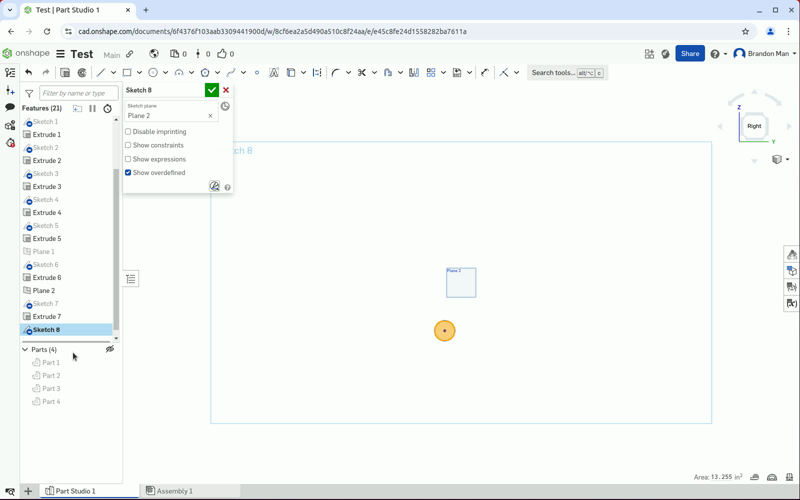
key(shift+e)
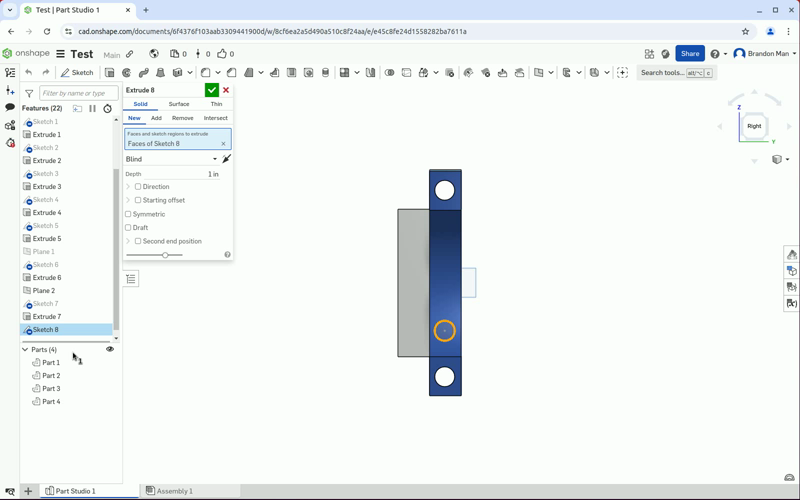
mouse_move(143, 106)
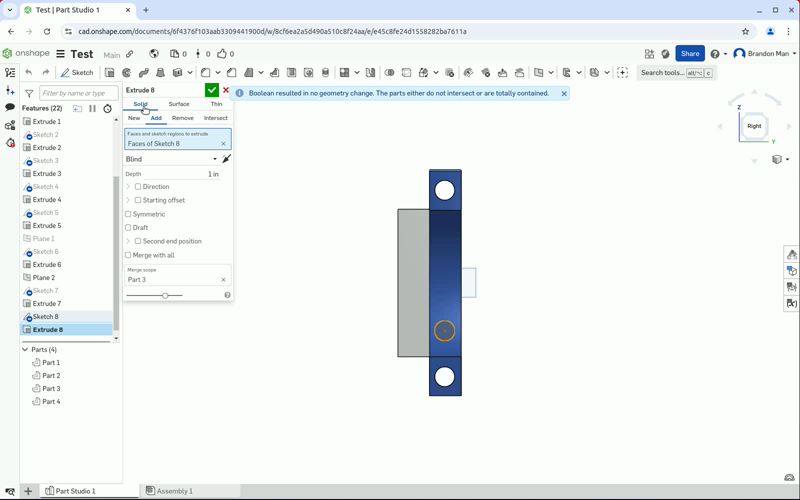
click(143, 106)
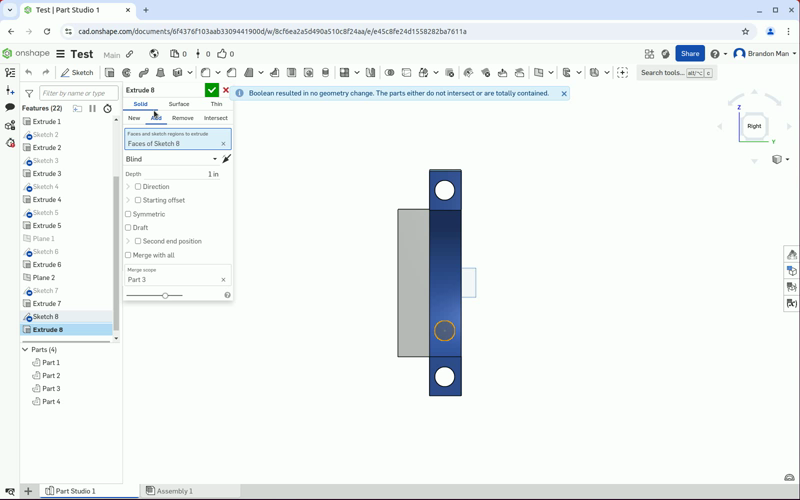
mouse_move(186, 120)
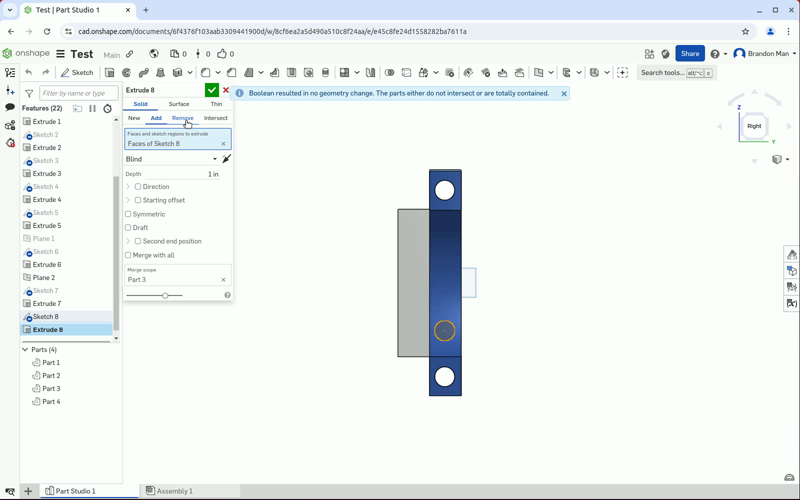
click(186, 120)
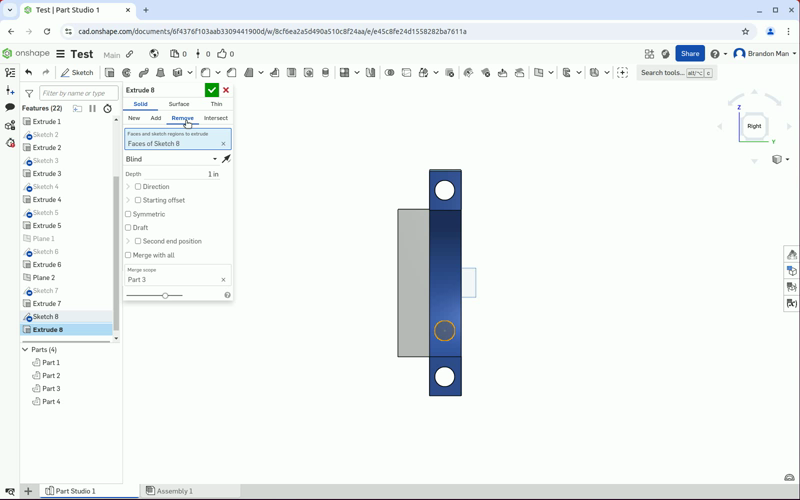
key(tab, 4)
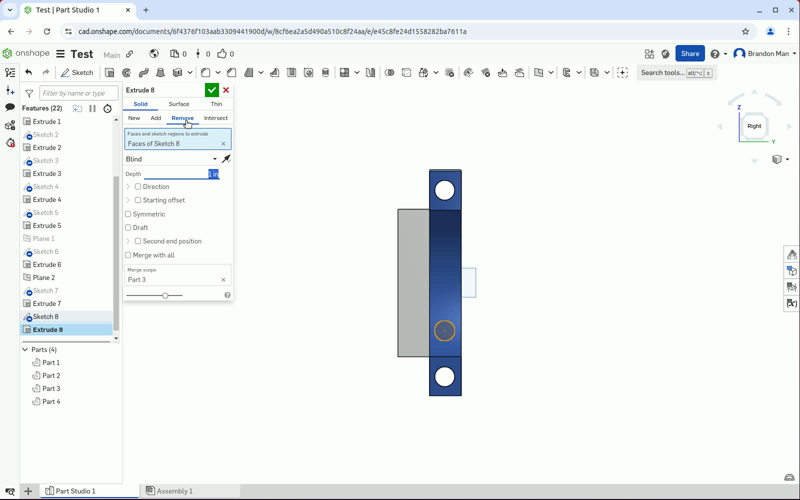
text(30.811)
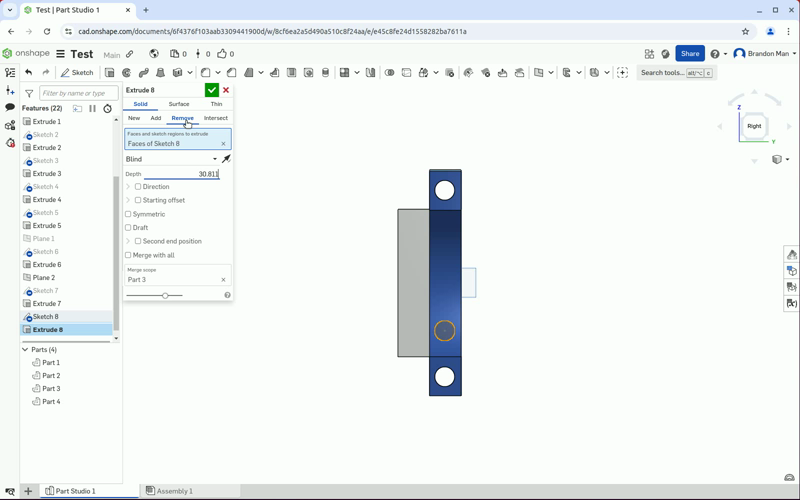
key(tab, 6)
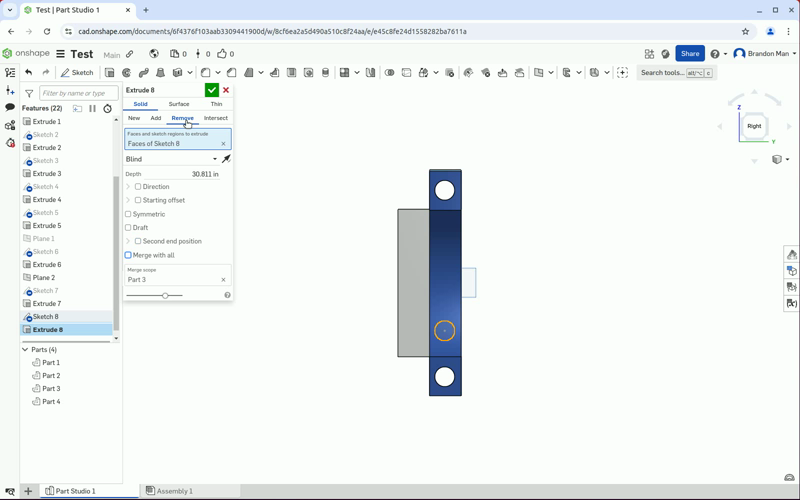
key(space)
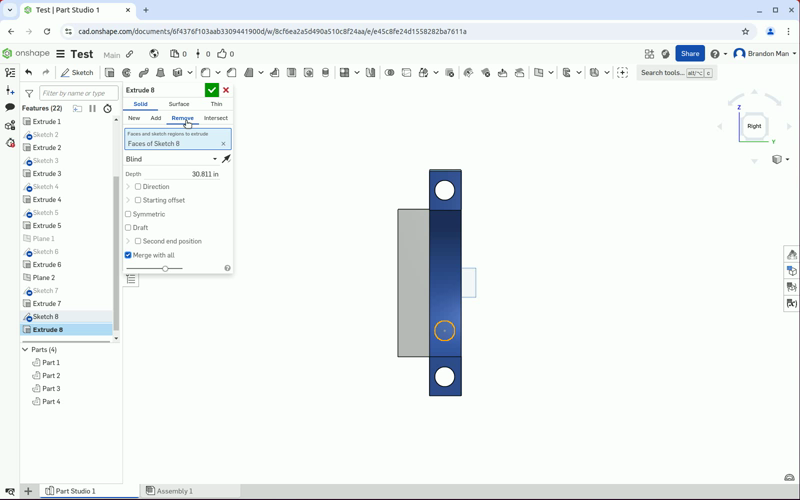
key(enter)
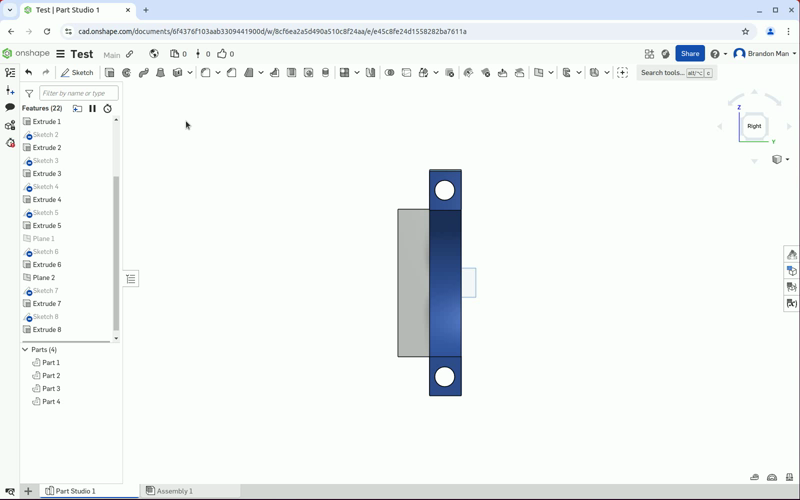
key(shift+h)
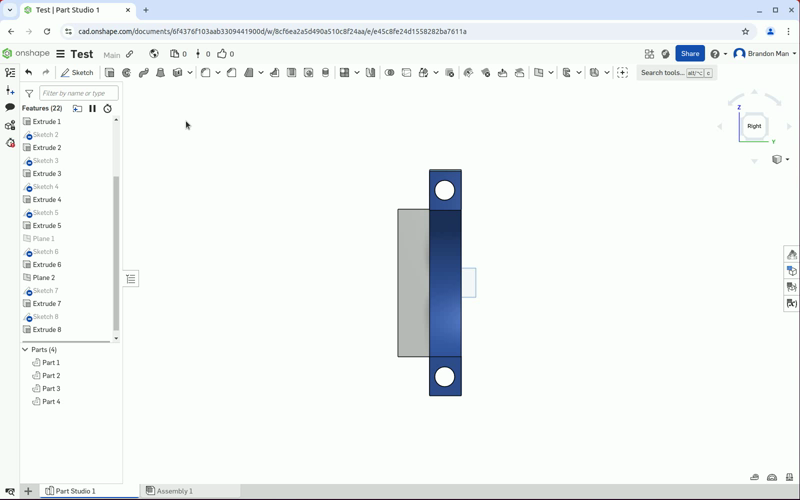
key(shift+h)
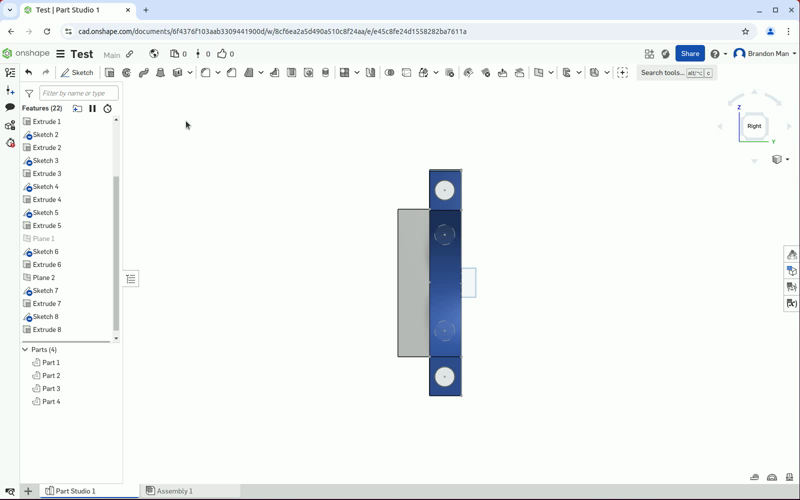
key(shift+7)
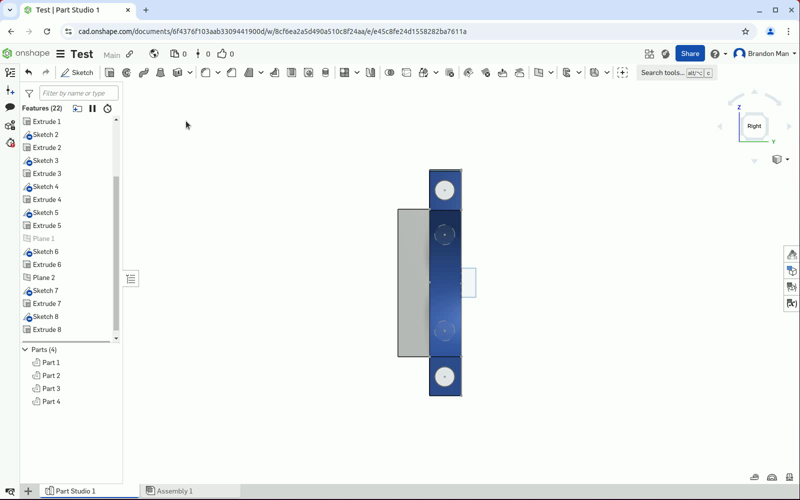
key(right, 2)
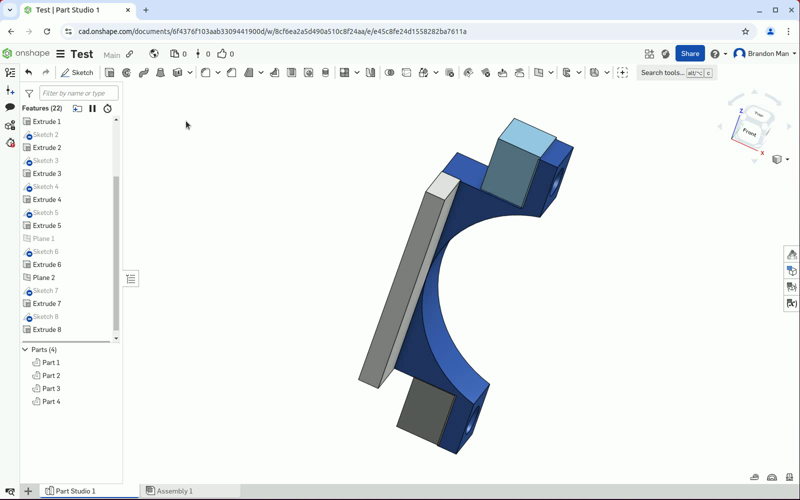
key(down, 2)
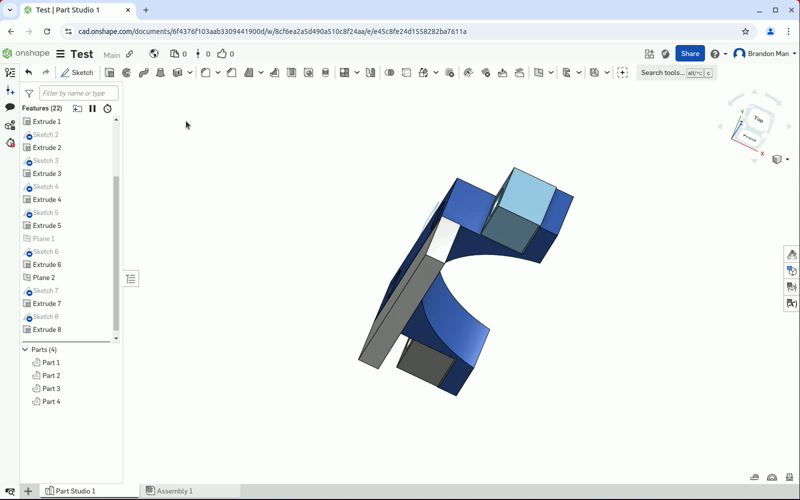
key(up, 2)
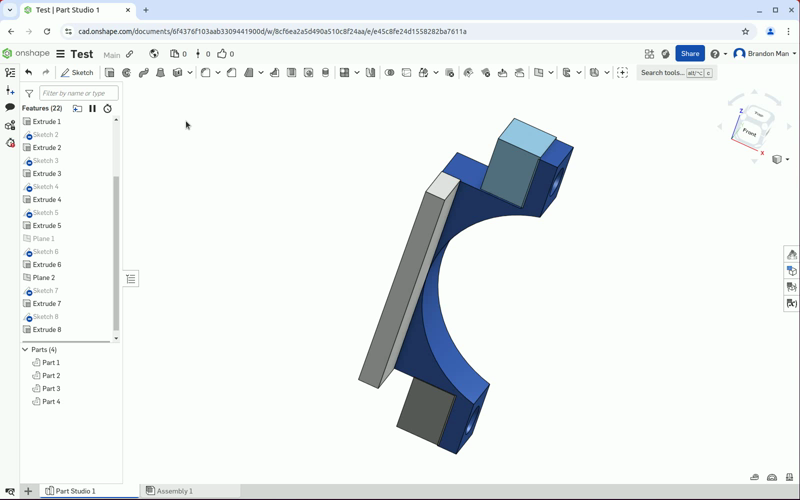
key(left, 2)
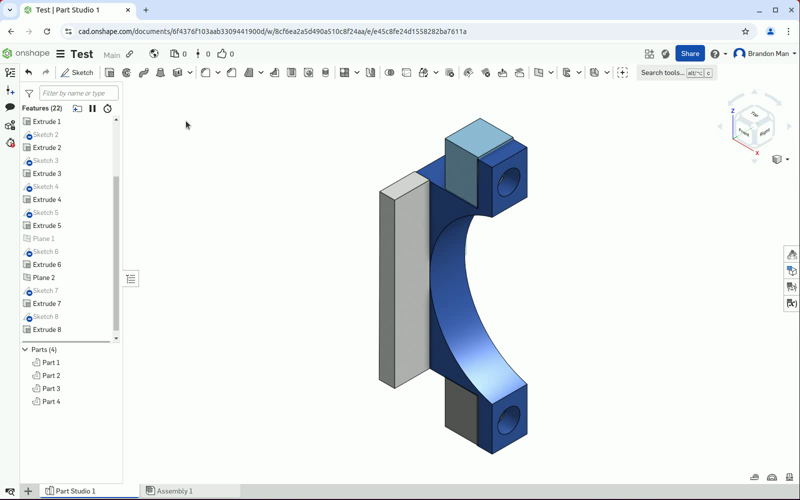
mouse_move(69, 111)
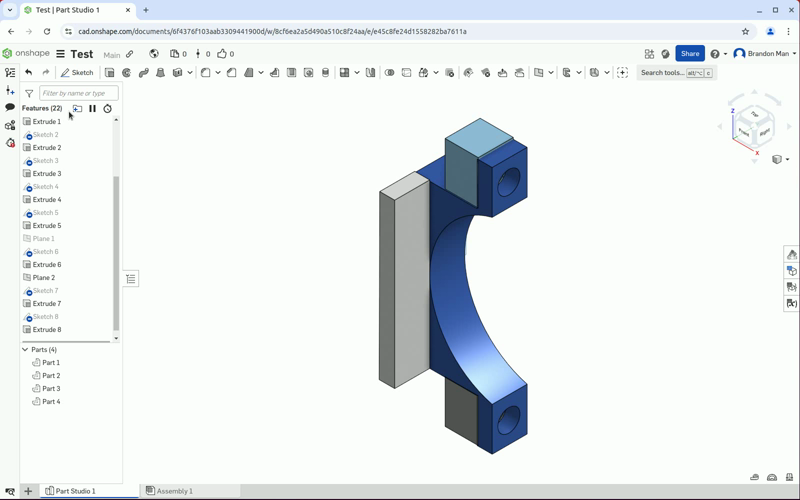
click(69, 111)